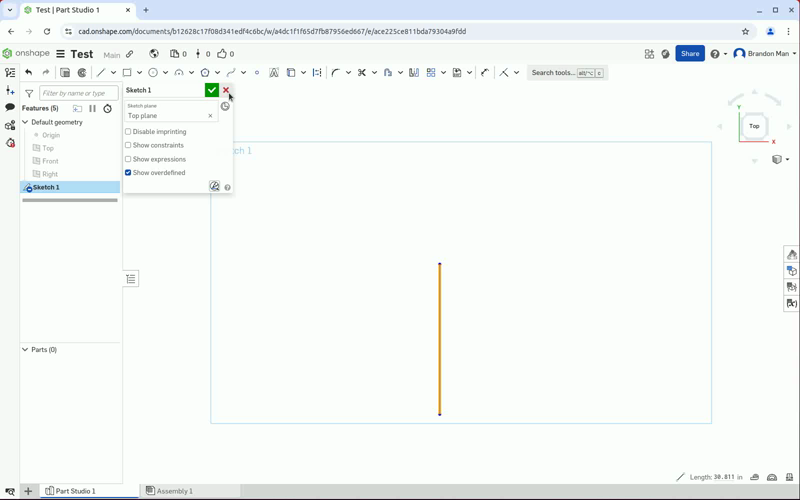
key(shift+h)
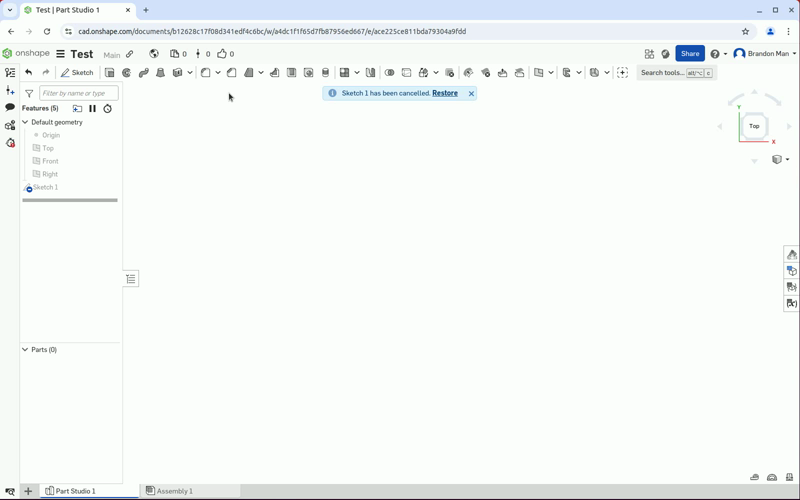
mouse_move(73, 352)
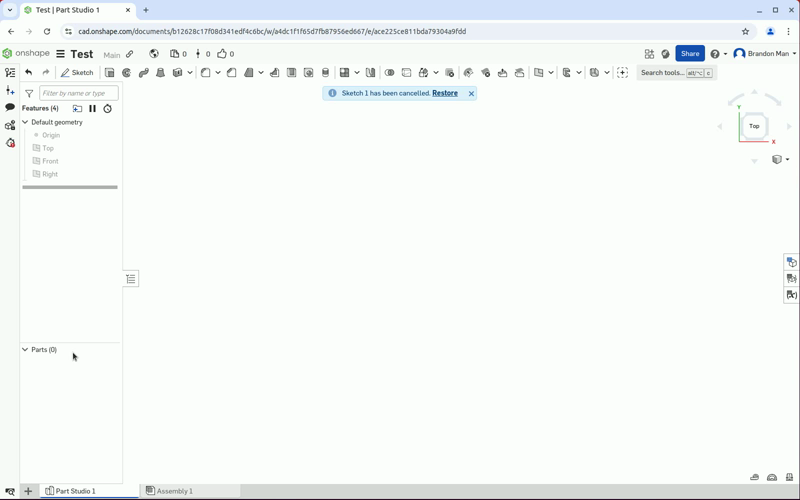
key(y)
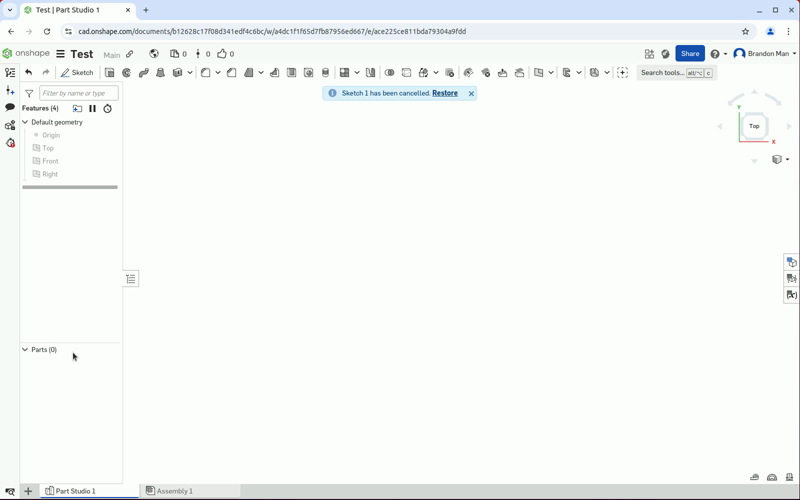
key(shift+p)
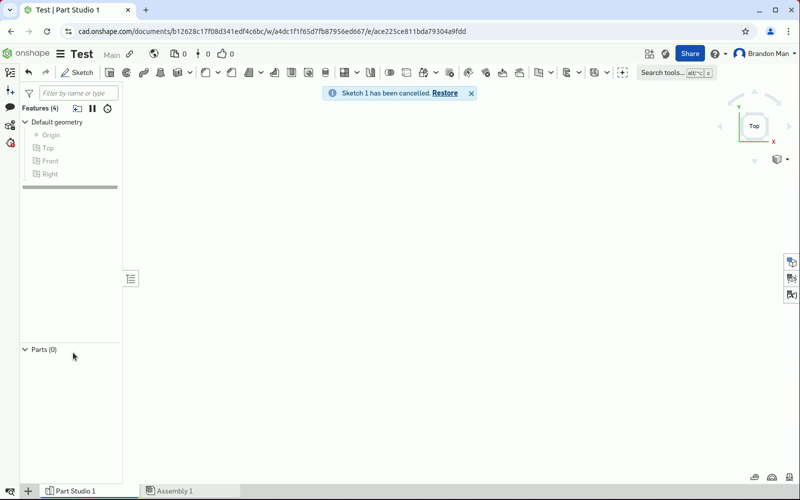
key(space)
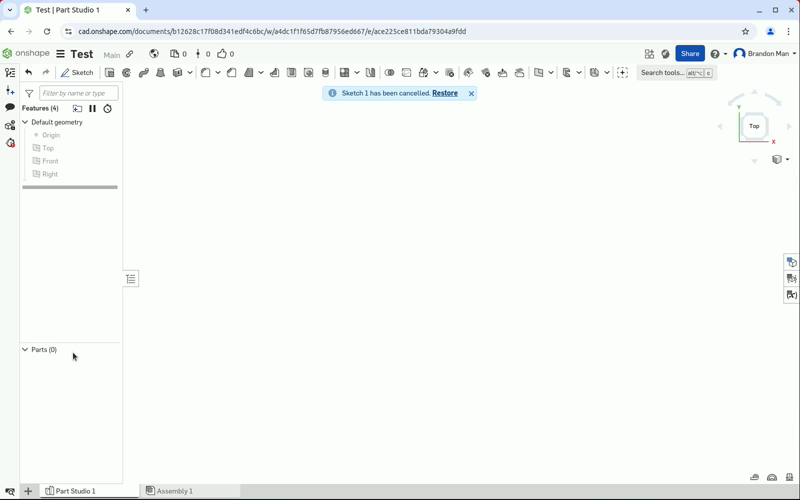
key_down(shift)
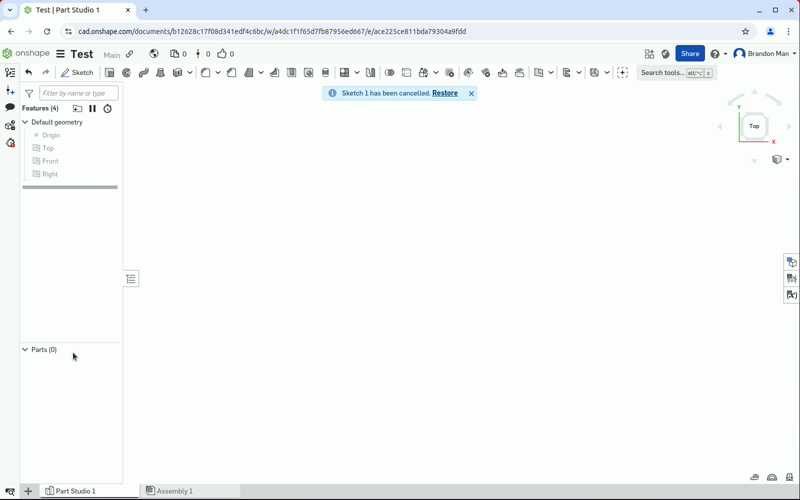
key(up)
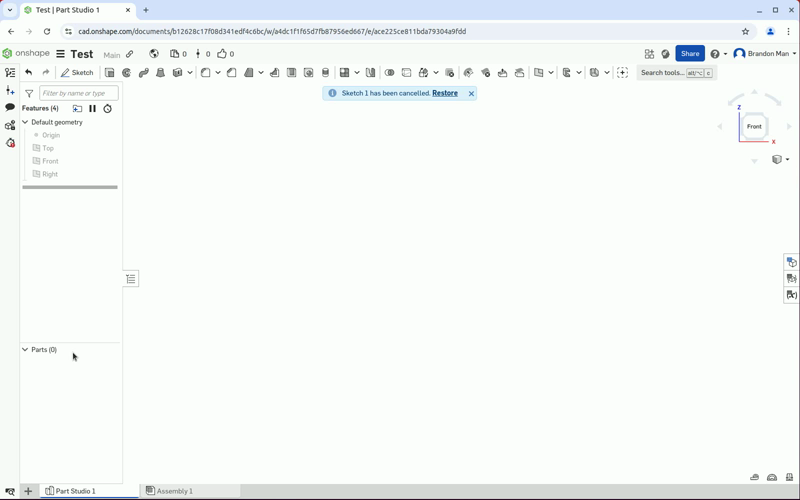
key_up(shift)
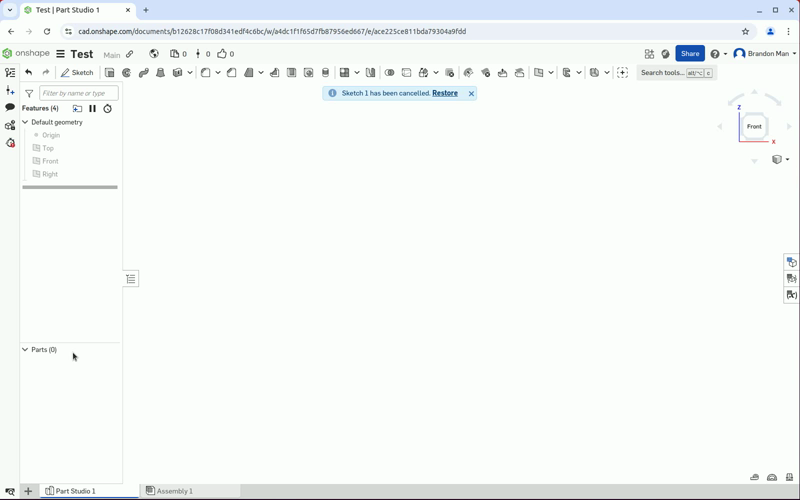
mouse_move(73, 352)
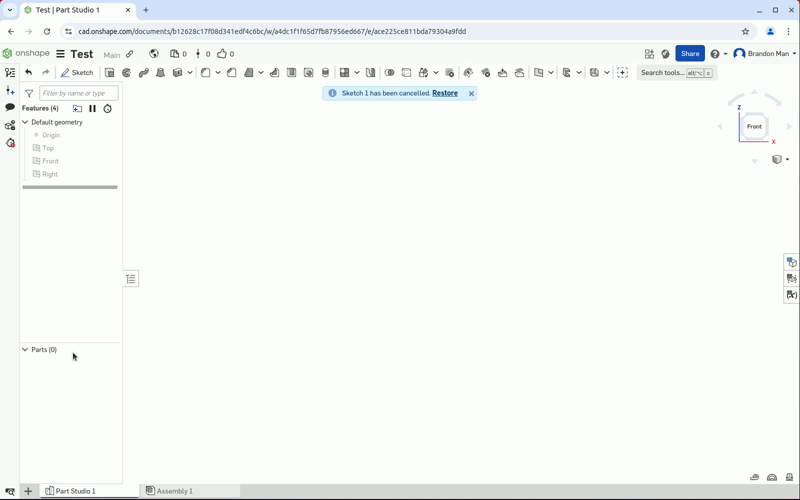
key(shift+y)
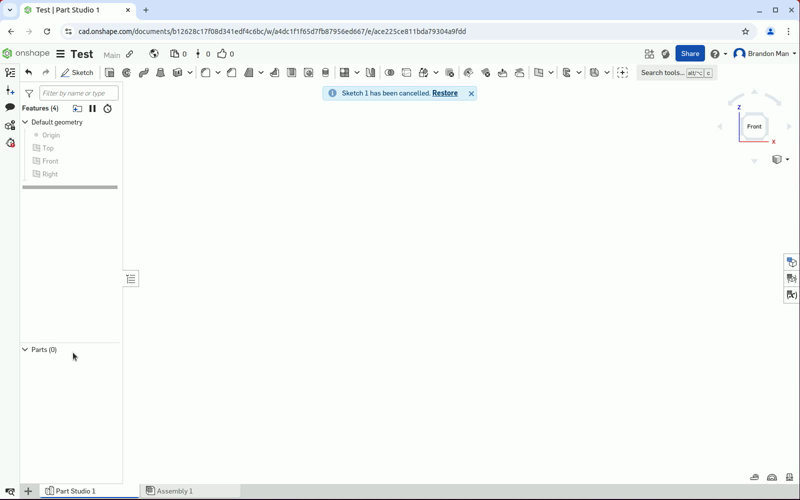
key(shift+s)
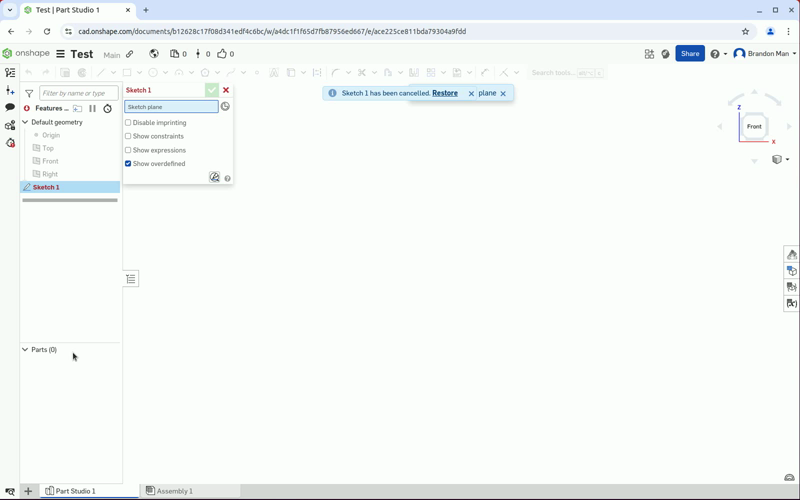
mouse_move(73, 163)
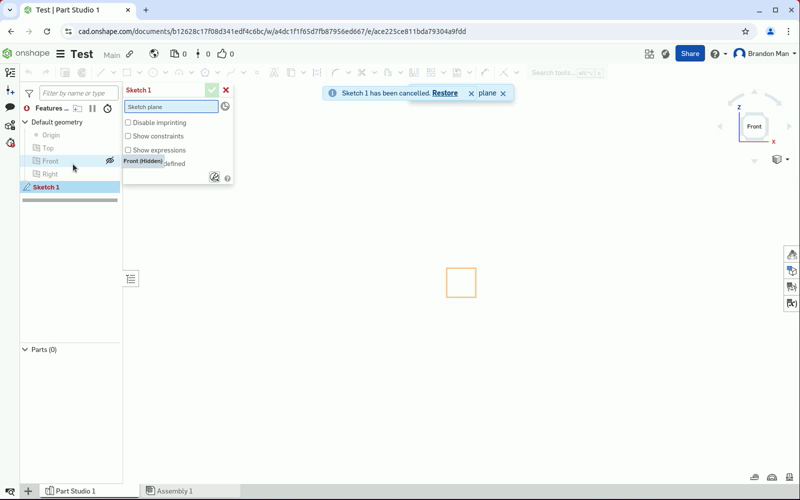
click(73, 163)
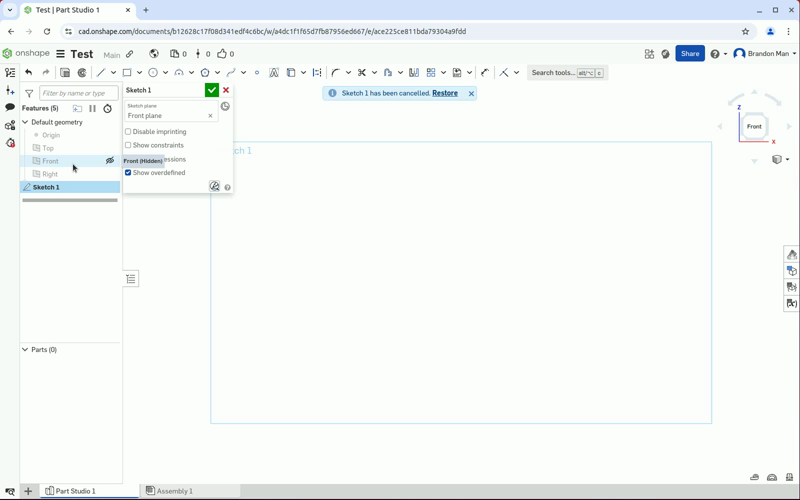
mouse_move(73, 352)
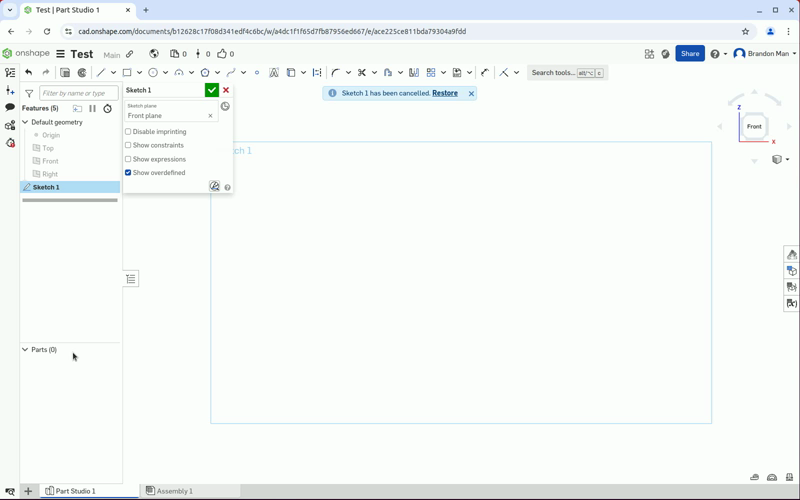
key(y)
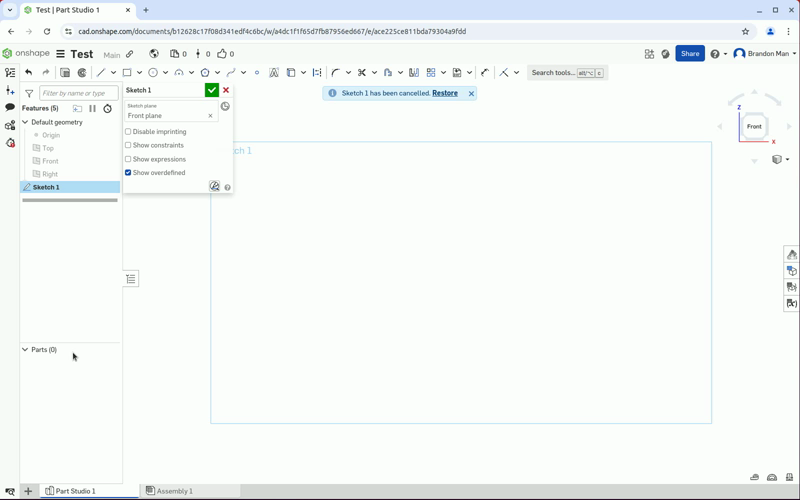
key(c)
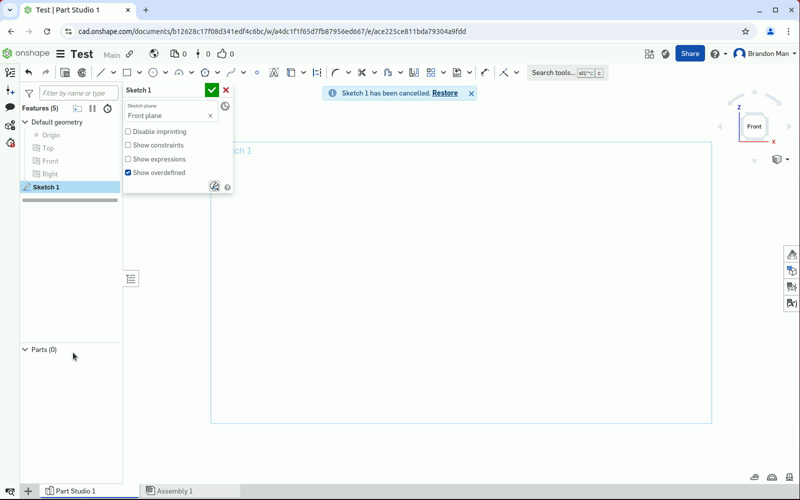
key_down(shift)
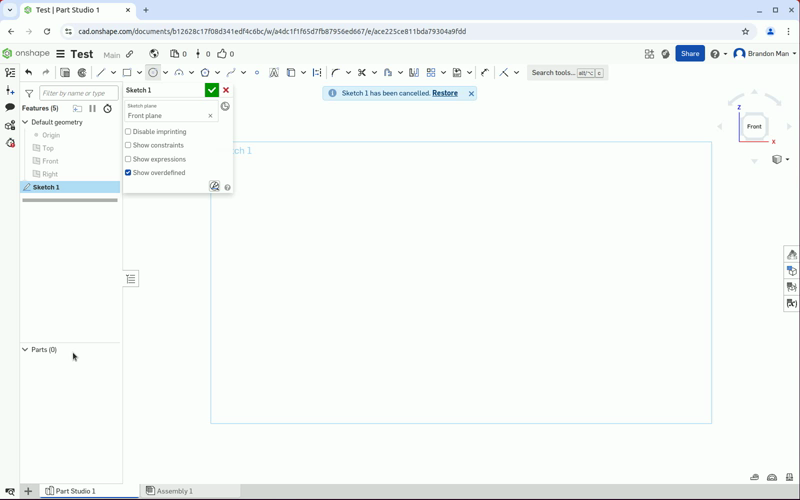
mouse_move(460, 282)
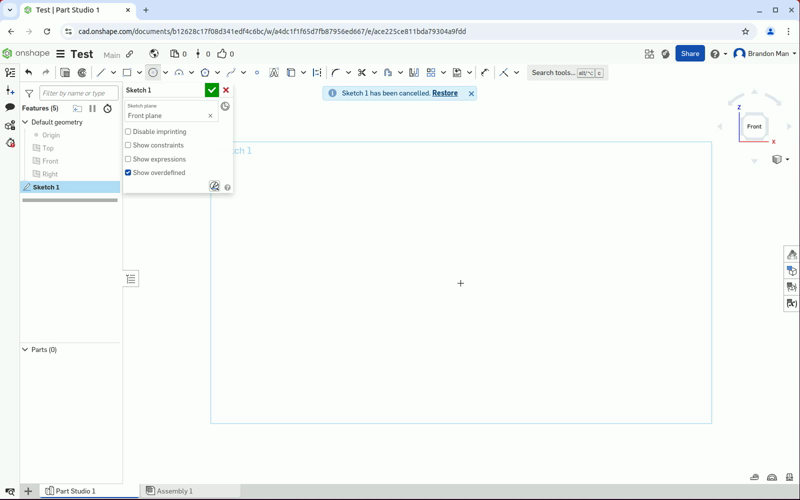
click(460, 282)
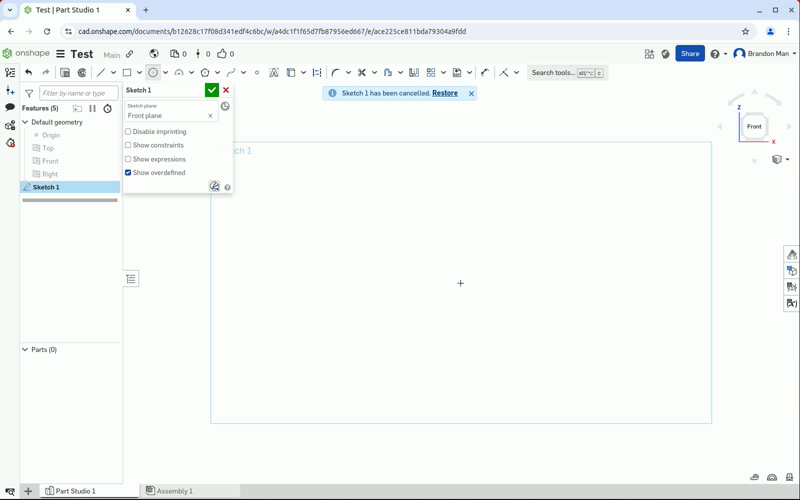
key_up(shift)
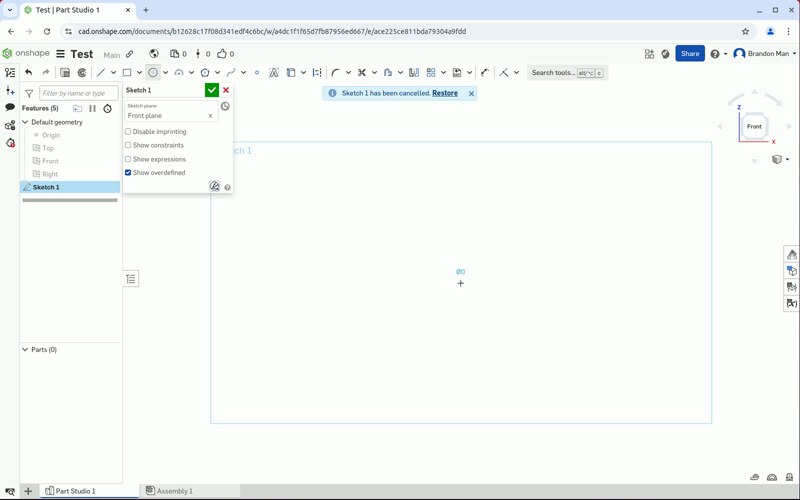
mouse_move(505, 282)
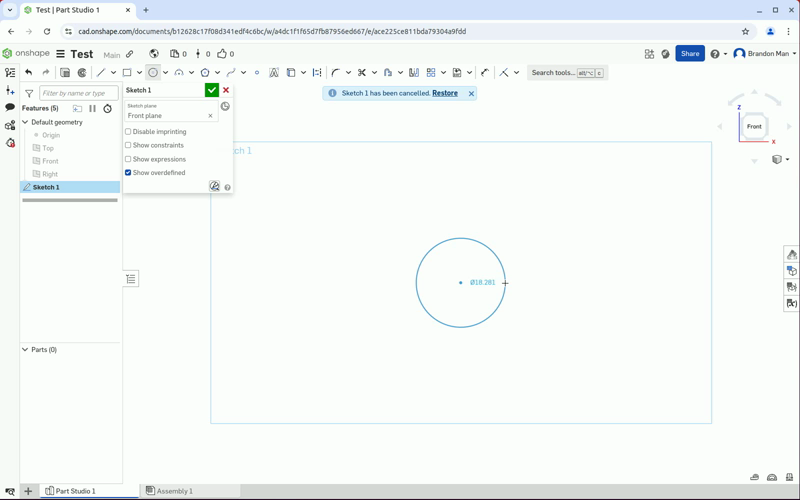
click(505, 282)
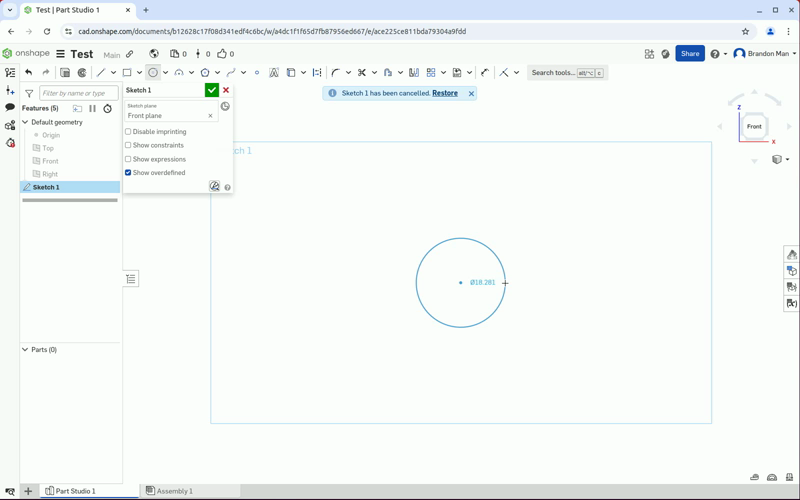
key(esc)
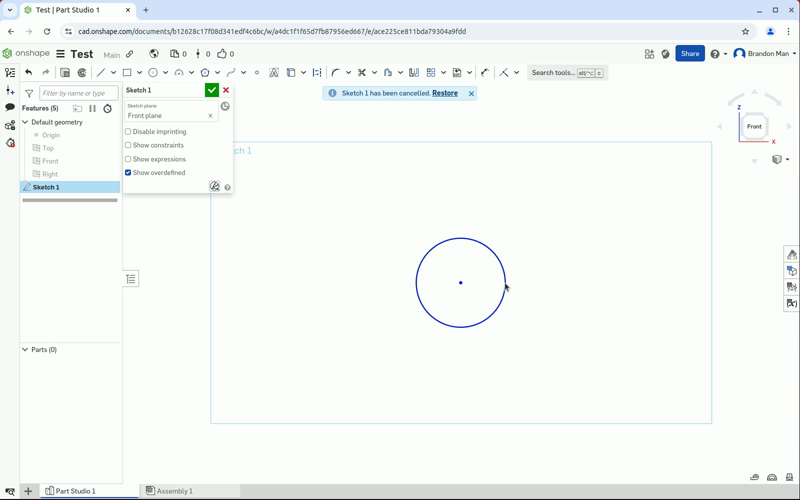
key(l)
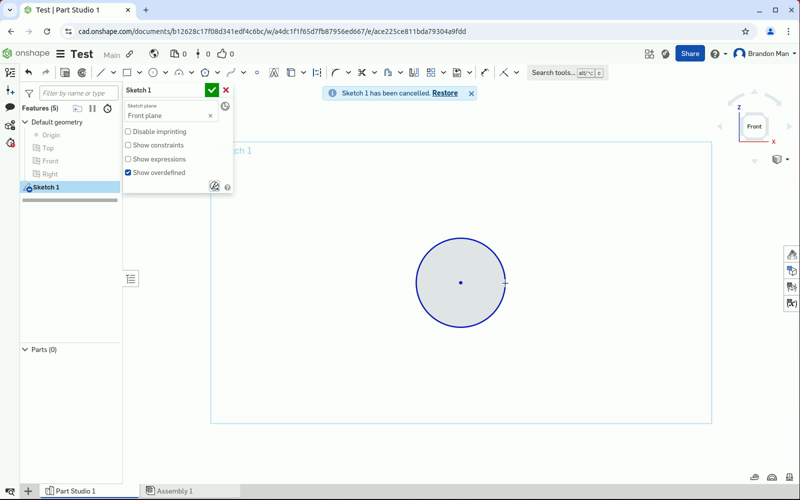
key_down(shift)
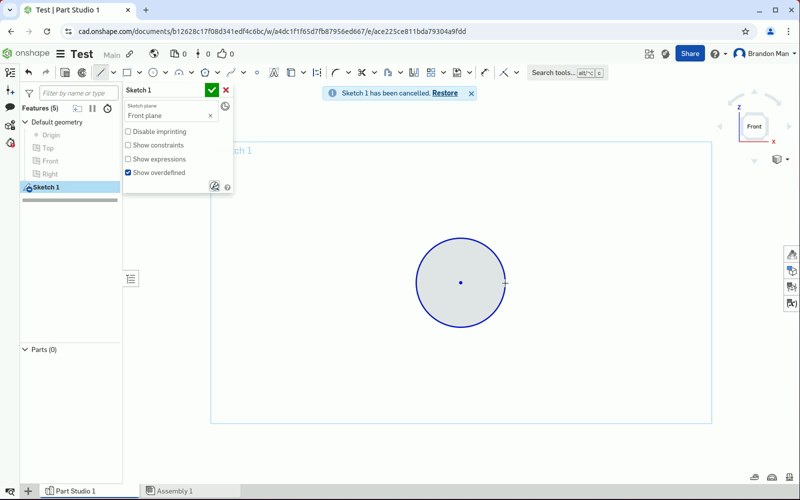
mouse_move(431, 290)
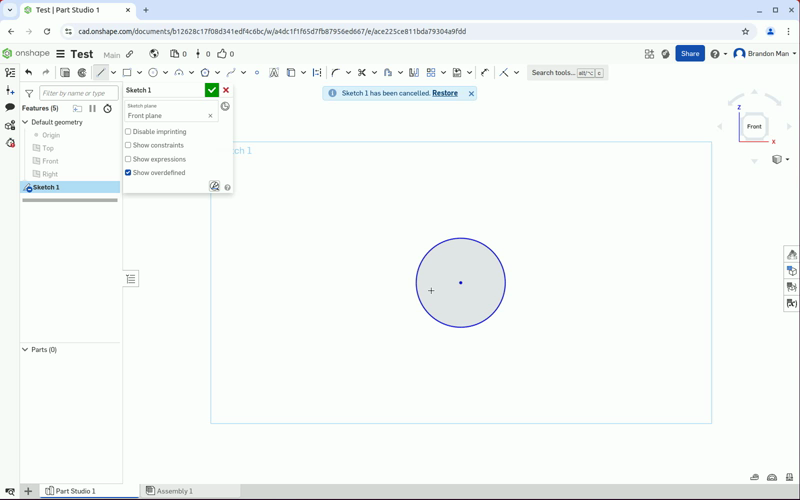
click(431, 290)
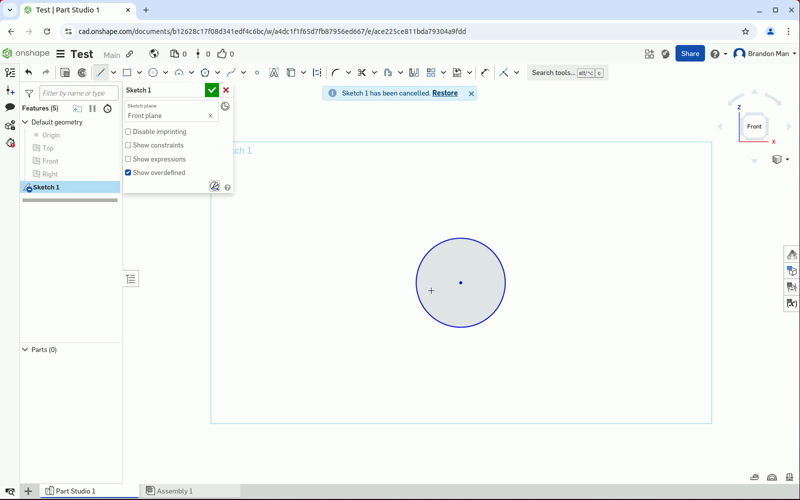
key_up(shift)
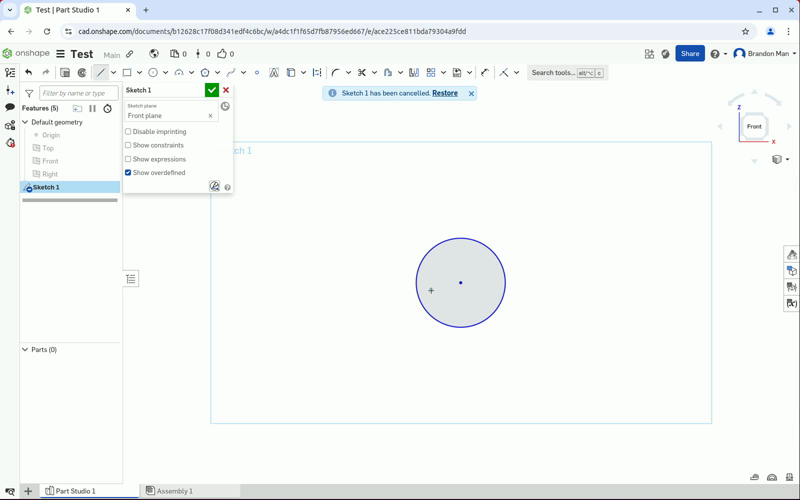
key_down(shift)
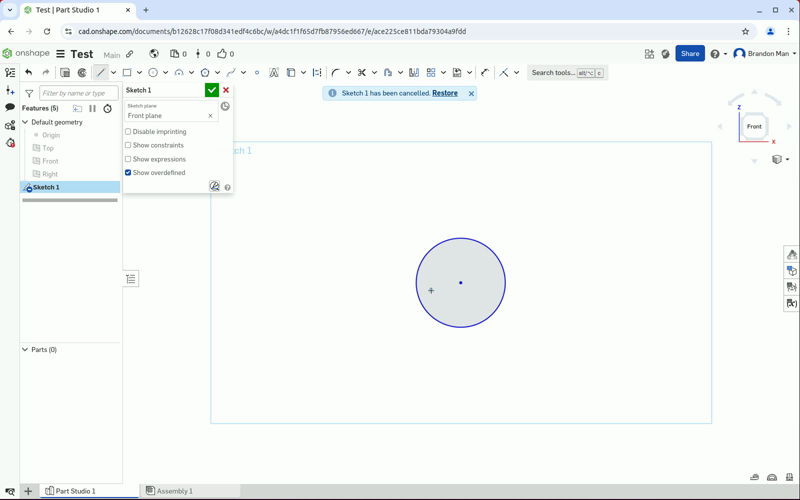
mouse_move(461, 290)
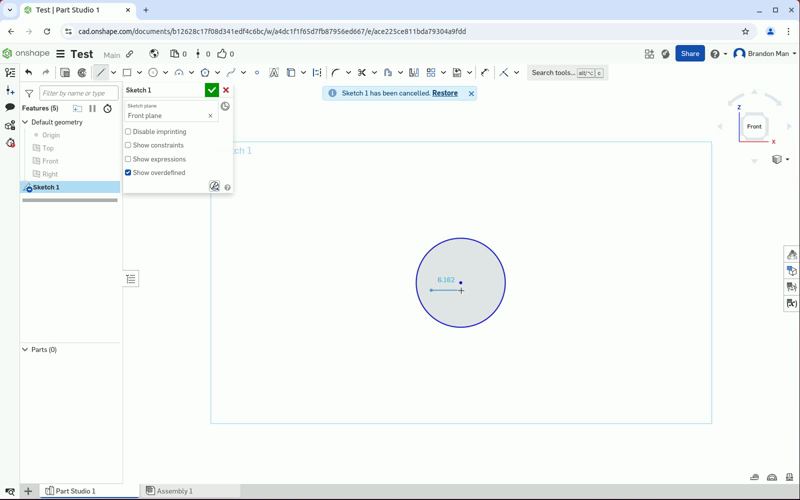
mouse_move(437, 290)
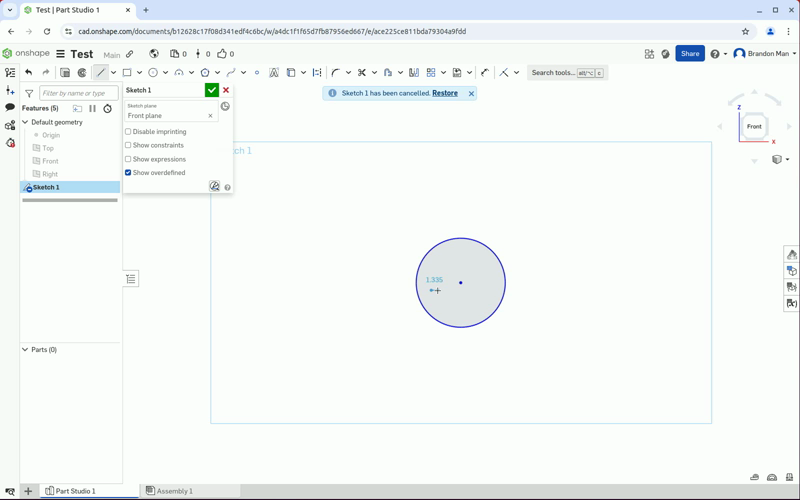
scroll(6)
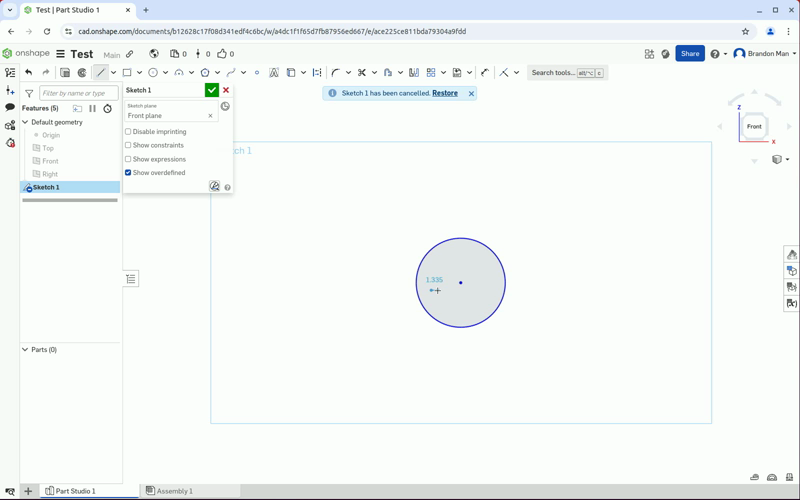
scroll(6)
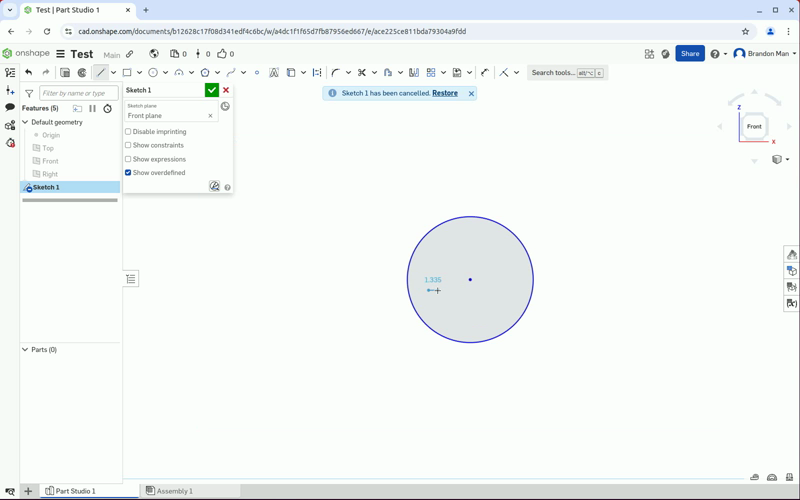
scroll(6)
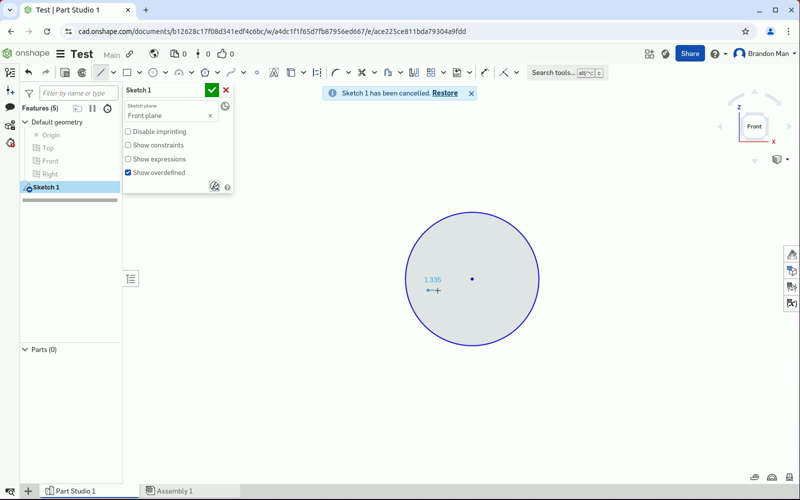
scroll(6)
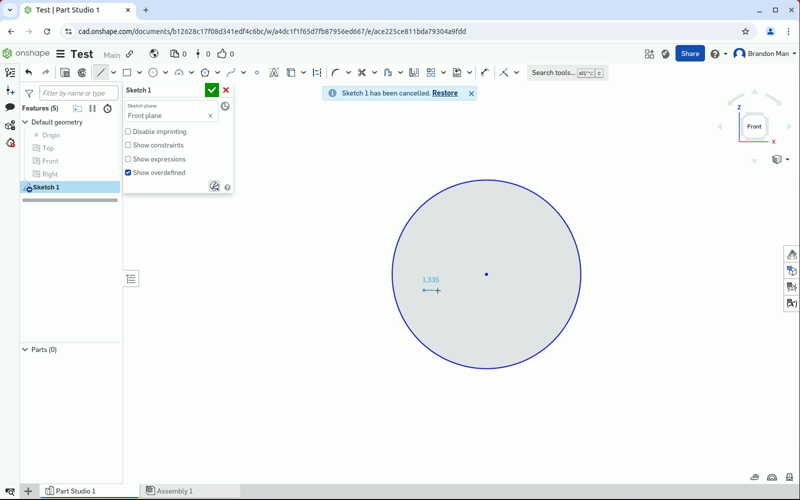
scroll(6)
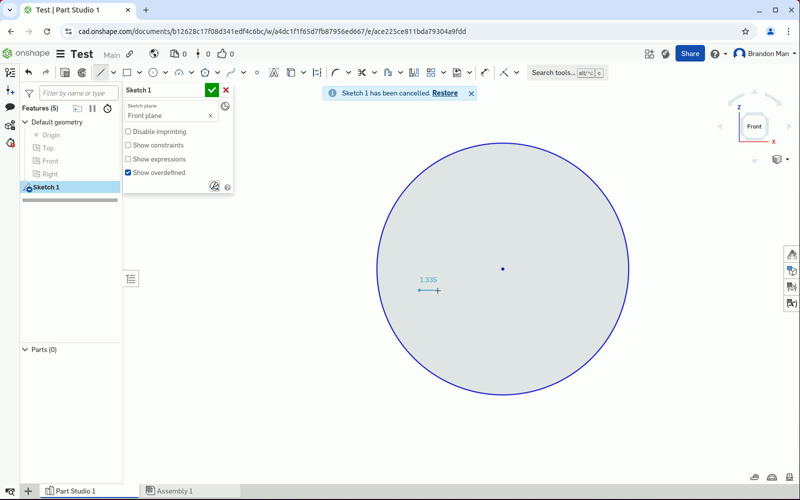
scroll(6)
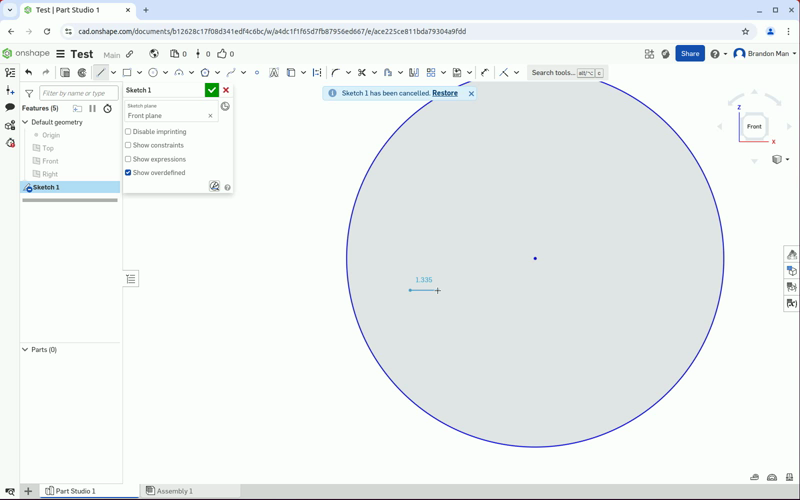
scroll(6)
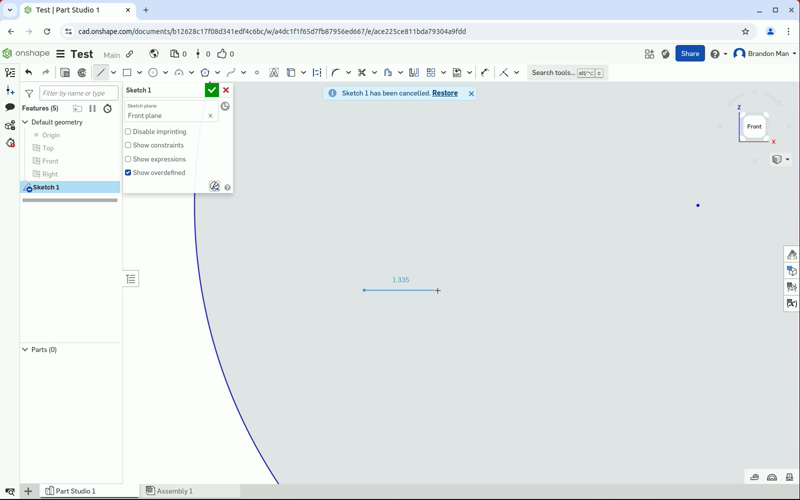
click(437, 290)
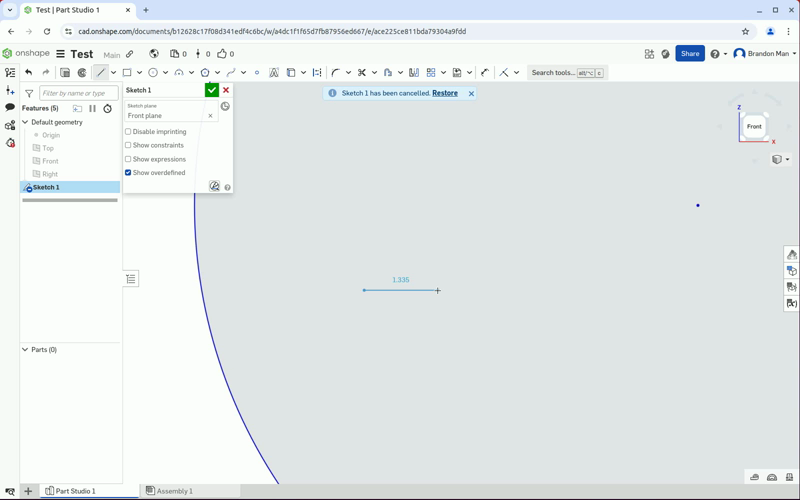
scroll(-6)
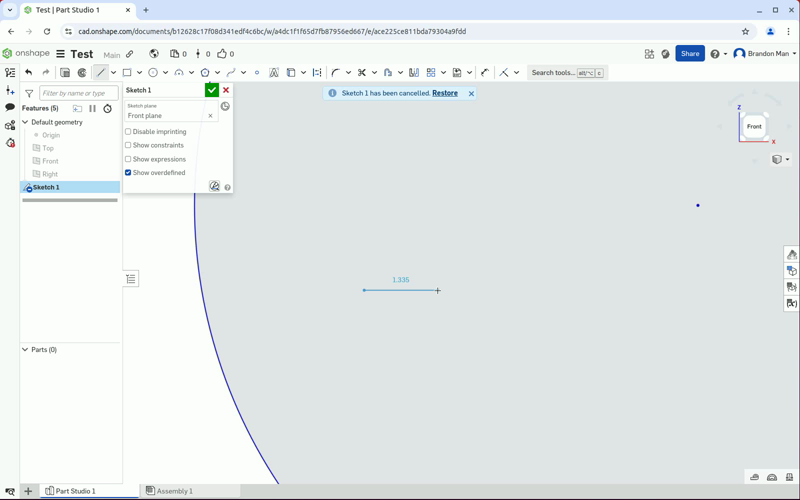
scroll(-6)
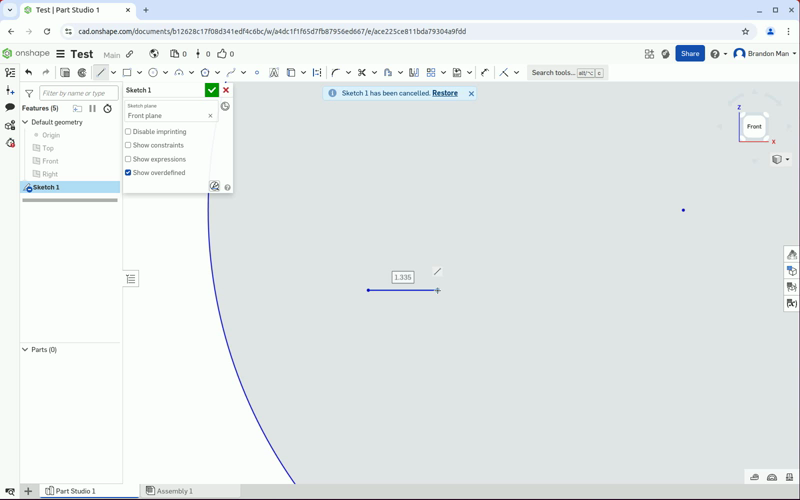
scroll(-6)
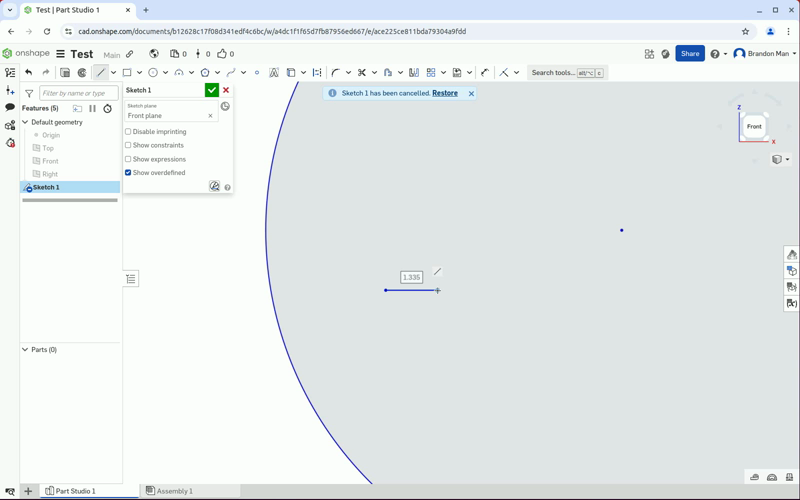
scroll(-6)
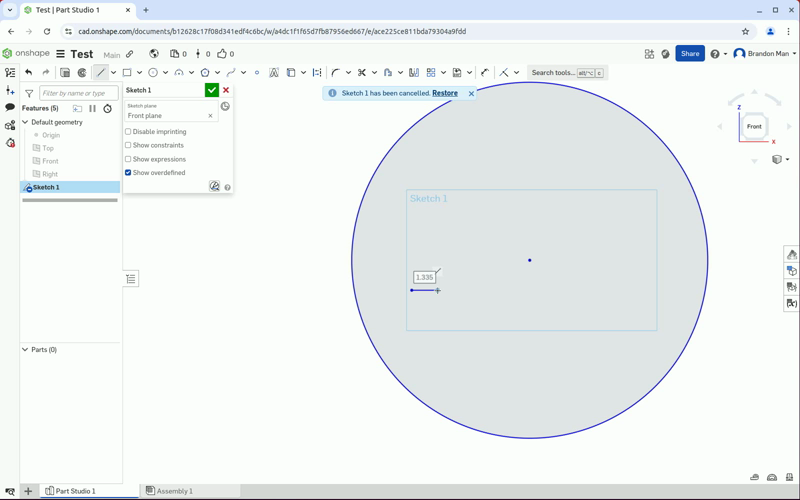
scroll(-6)
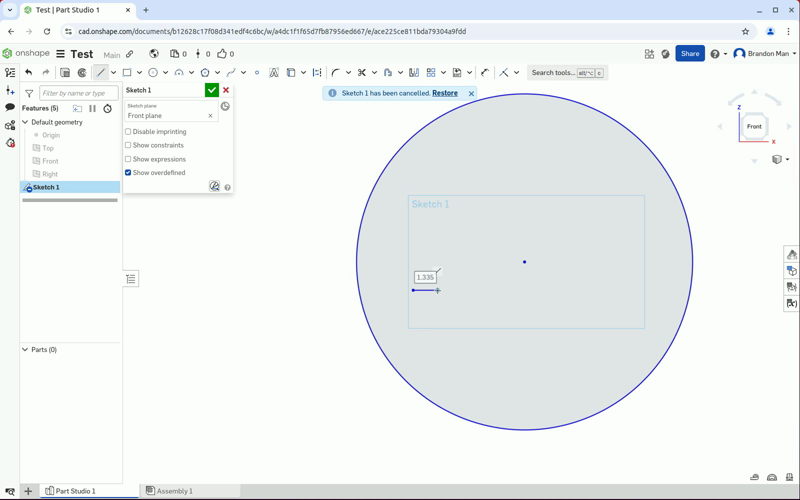
scroll(-6)
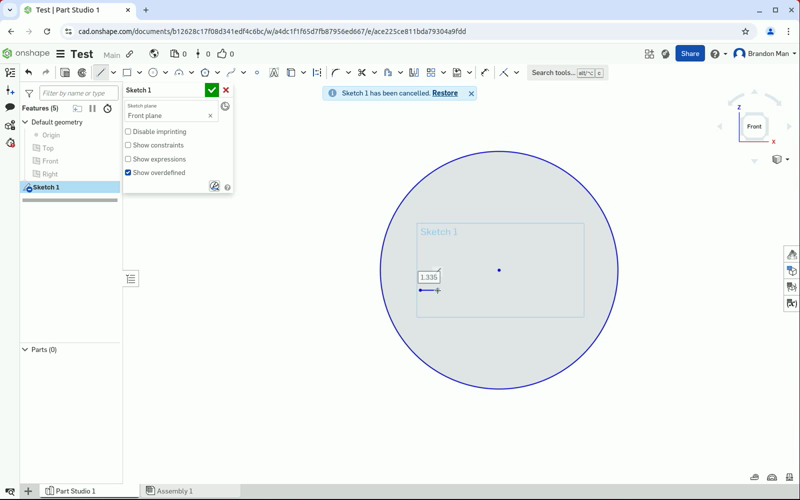
scroll(-6)
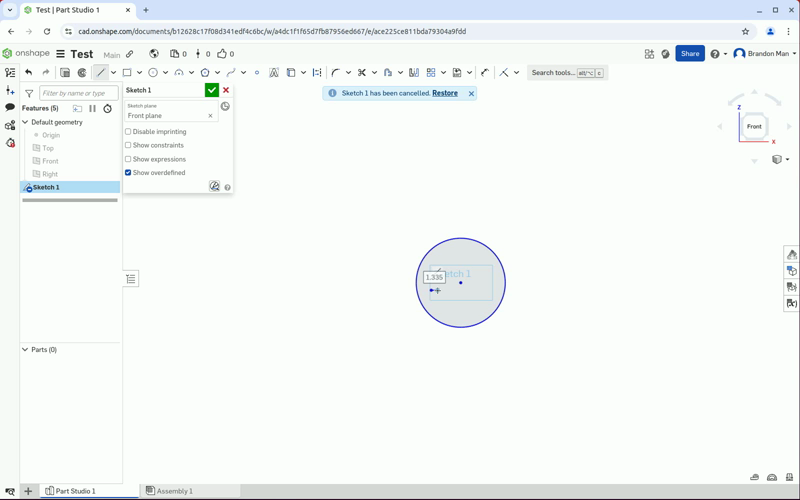
key_up(shift)
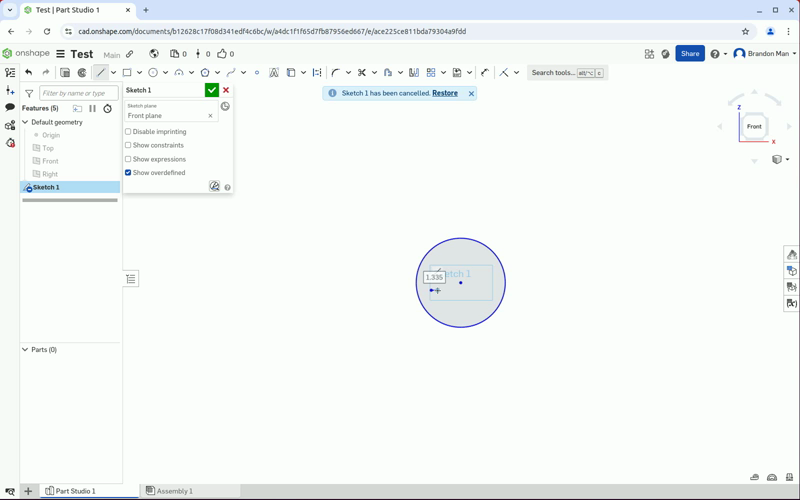
key(esc)
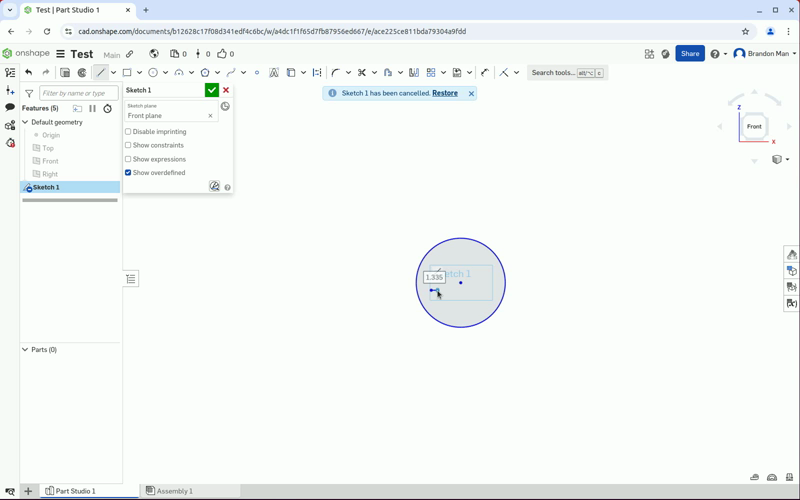
key(a)
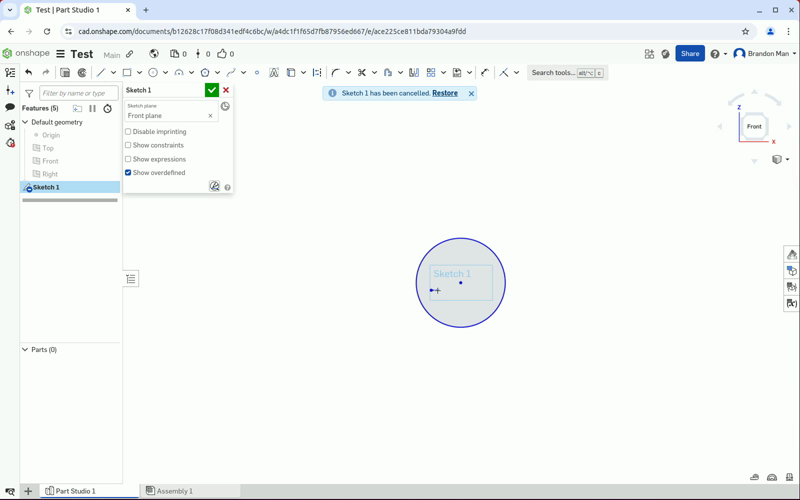
mouse_move(437, 290)
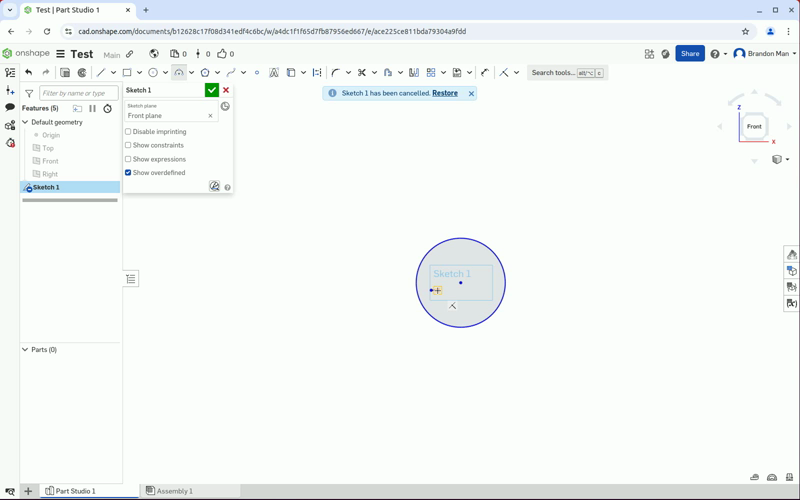
click(437, 290)
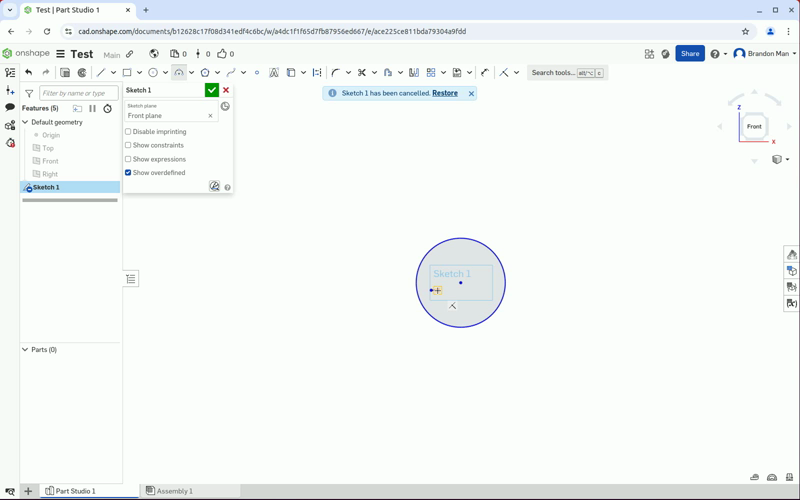
key_down(shift)
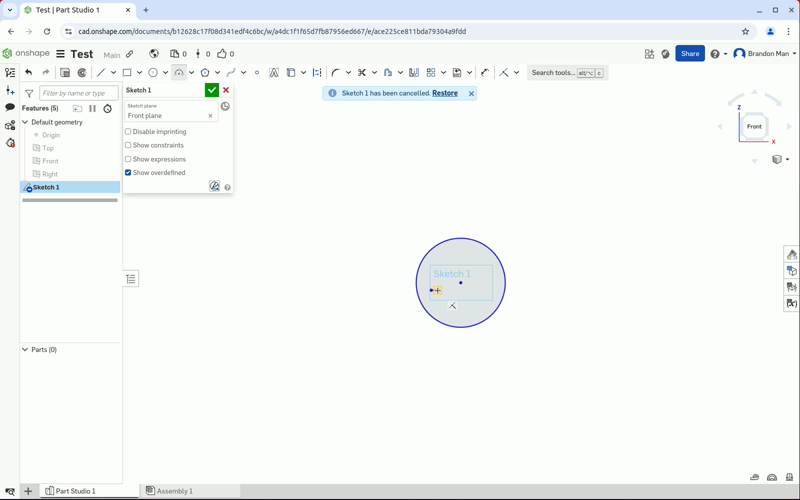
mouse_move(483, 290)
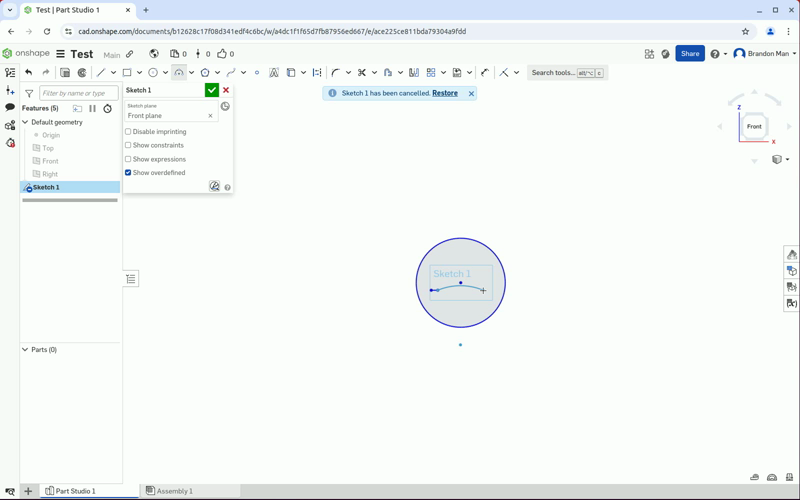
click(483, 290)
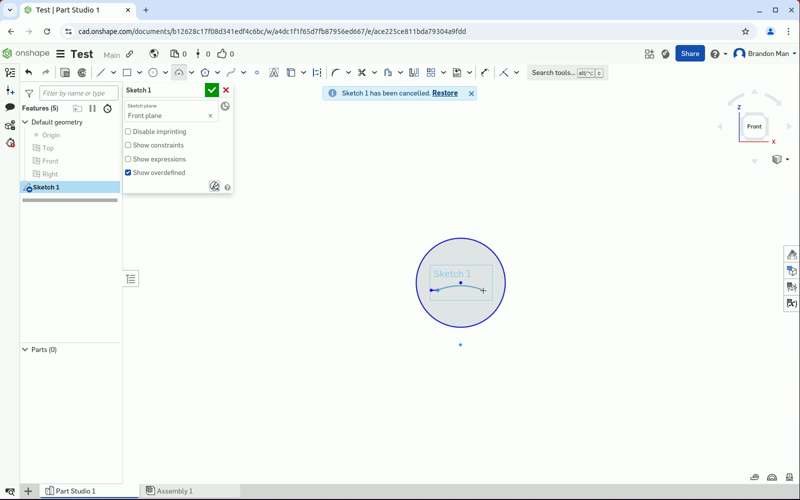
mouse_move(460, 306)
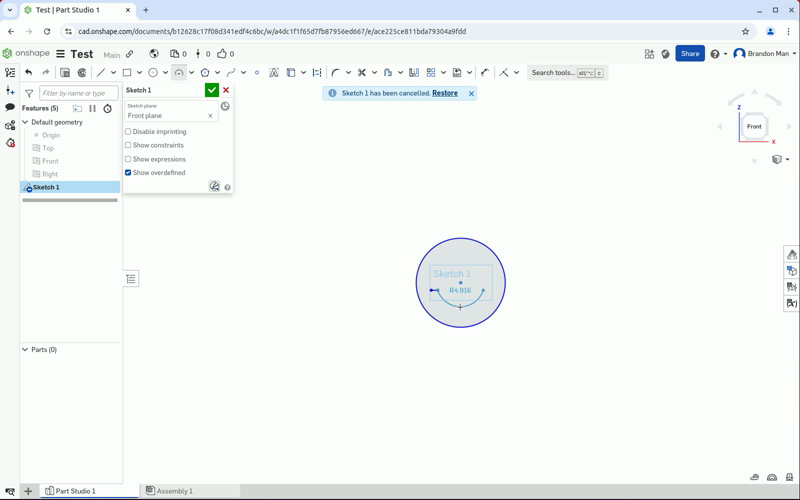
click(460, 306)
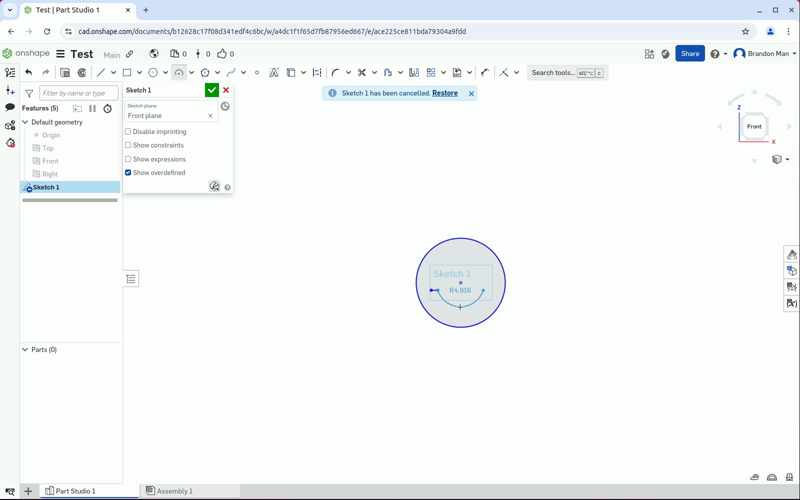
key_up(shift)
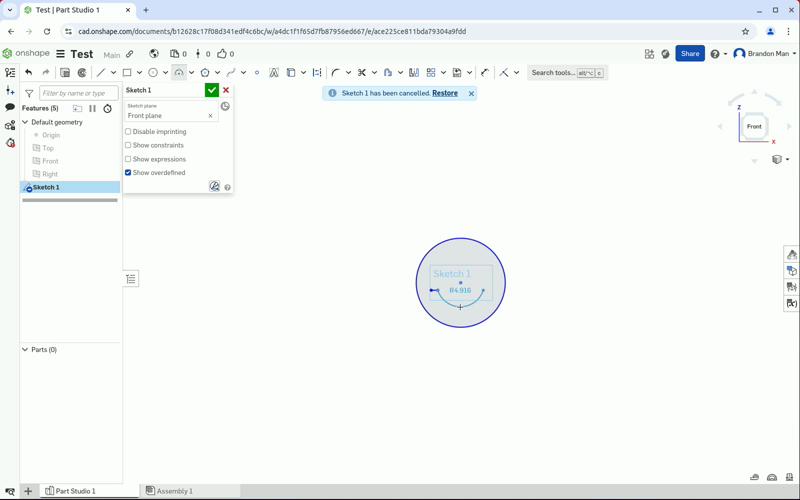
key(esc)
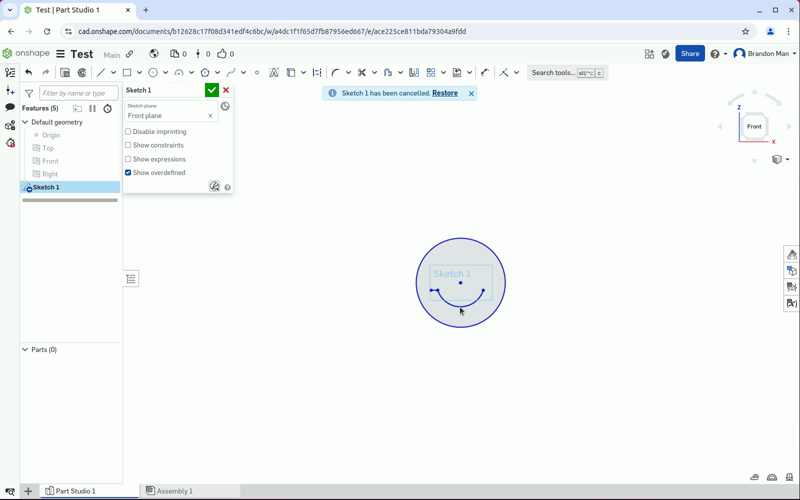
key(l)
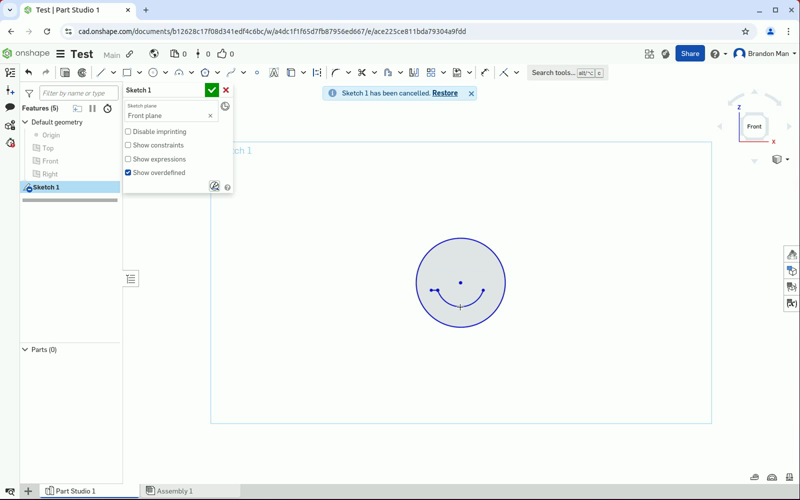
mouse_move(483, 290)
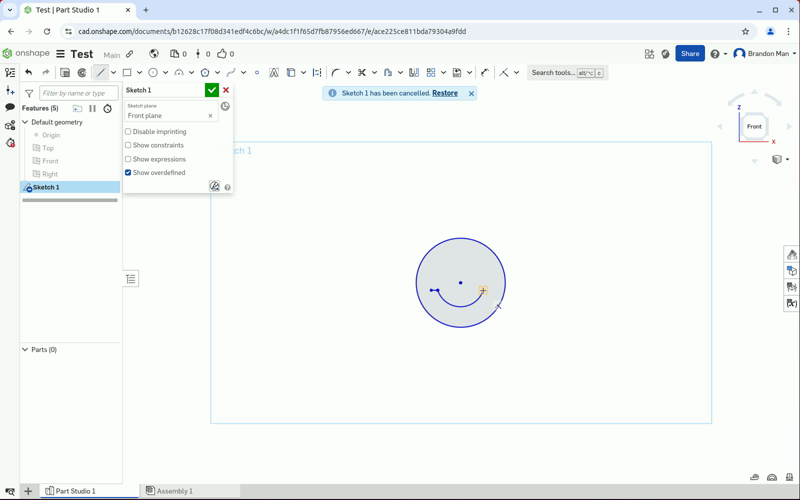
click(483, 290)
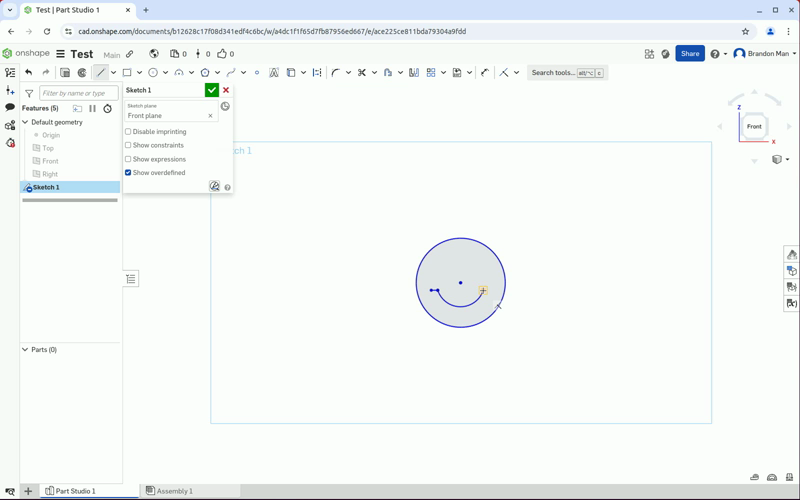
key_down(shift)
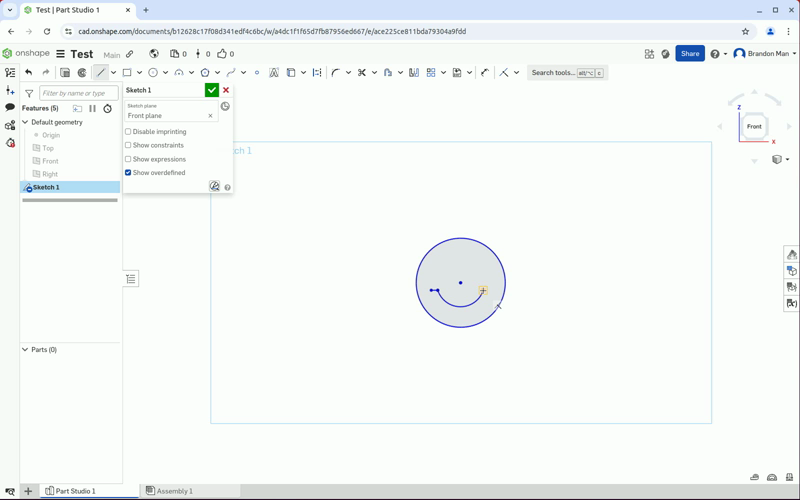
mouse_move(513, 290)
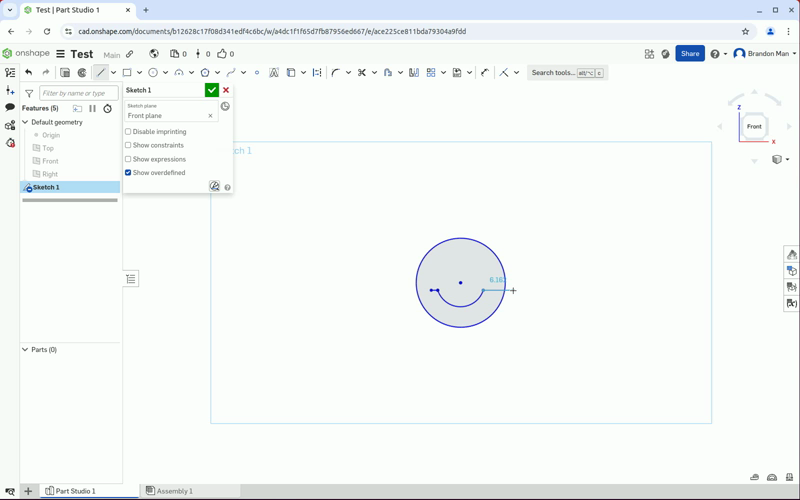
mouse_move(489, 290)
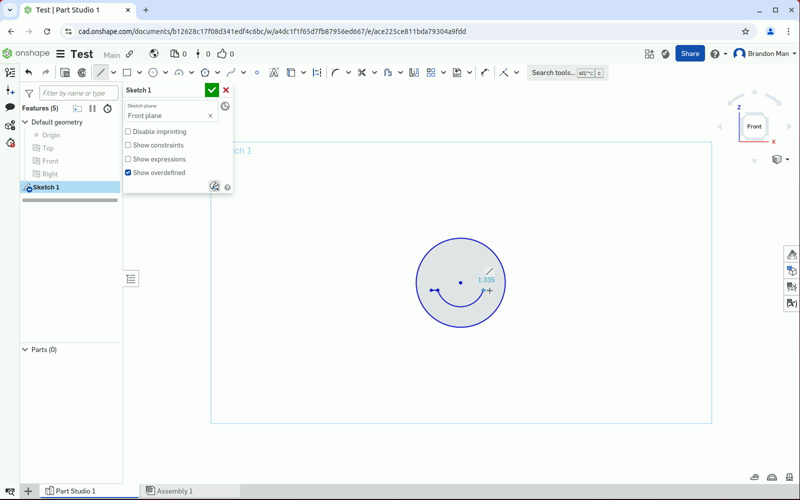
scroll(6)
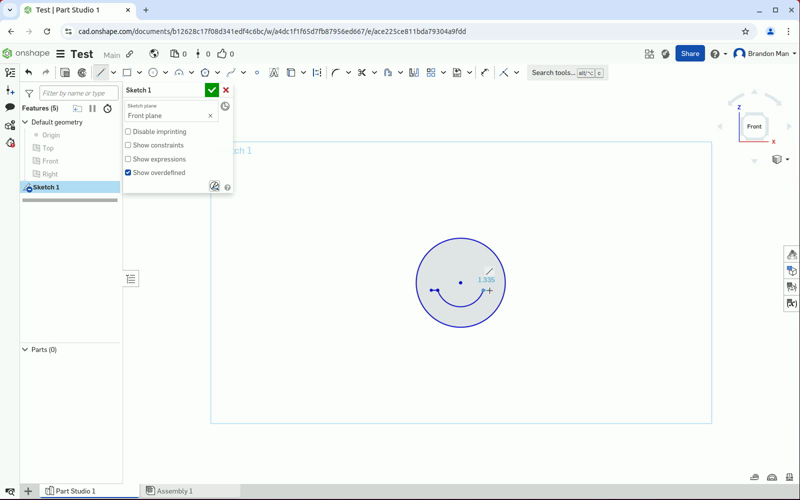
scroll(6)
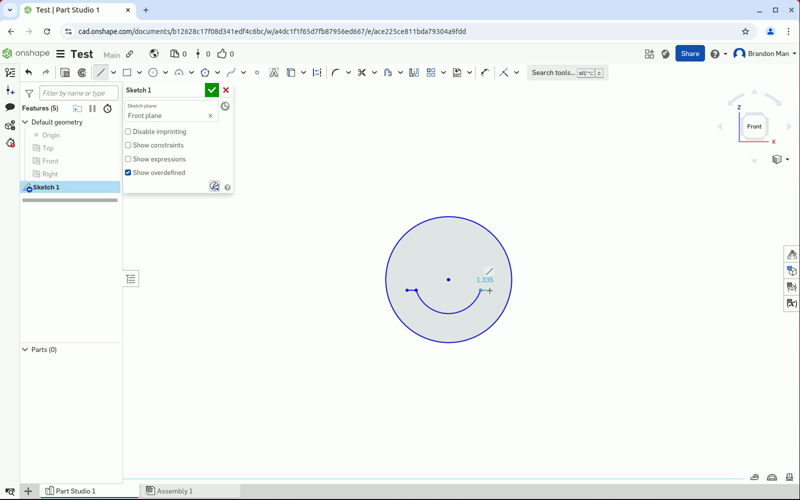
scroll(6)
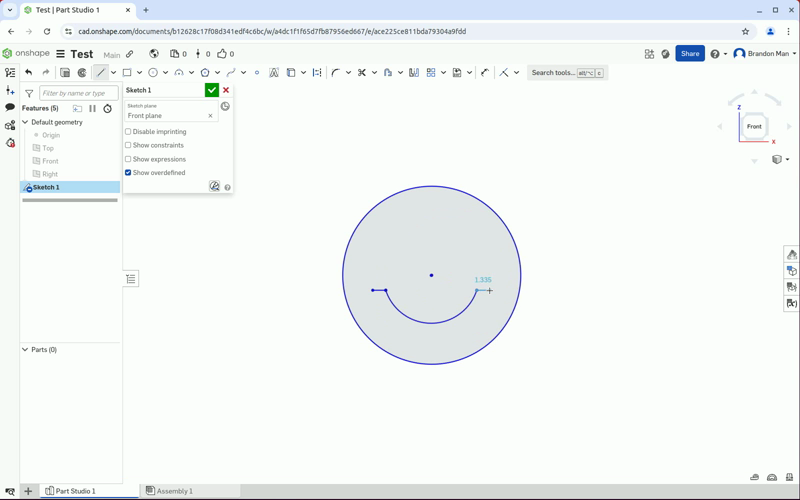
scroll(6)
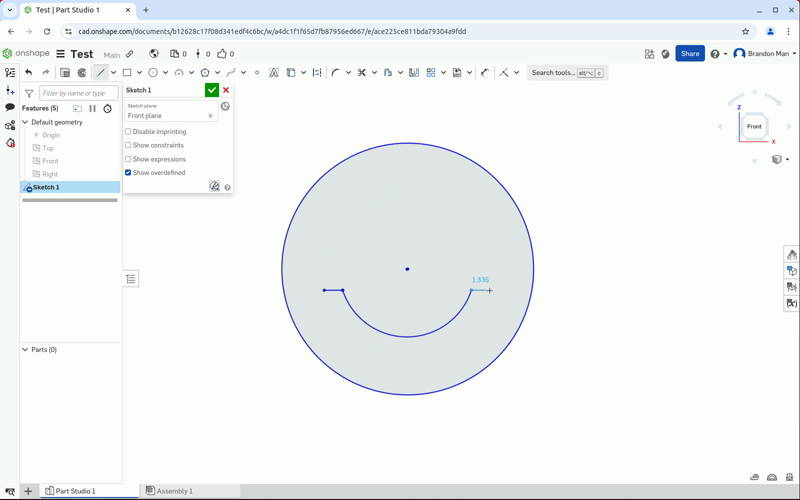
scroll(6)
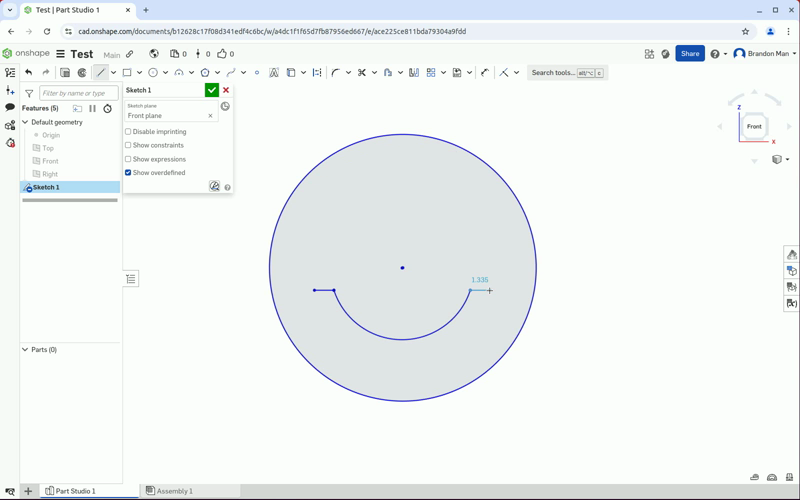
scroll(6)
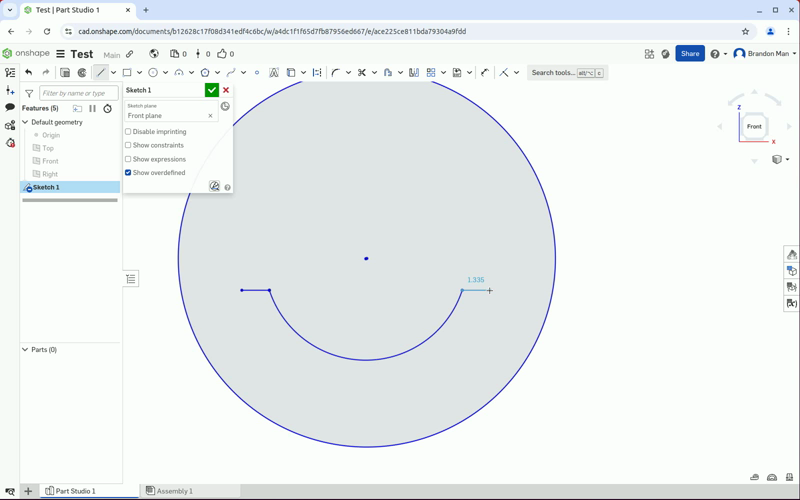
scroll(6)
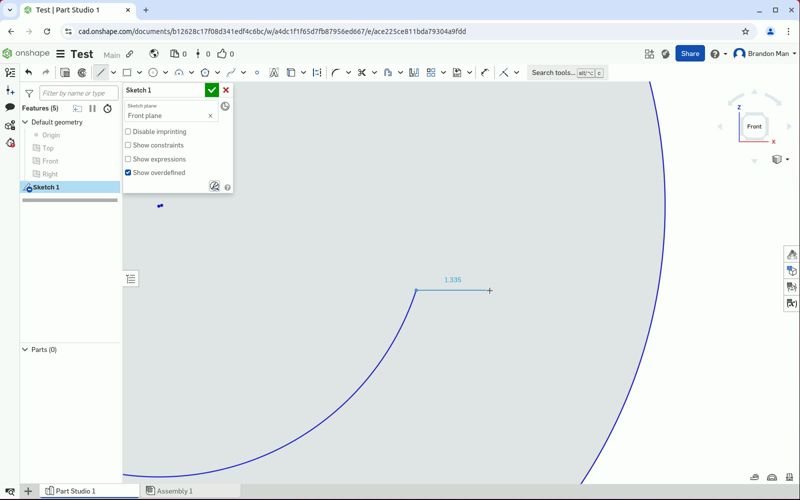
click(489, 290)
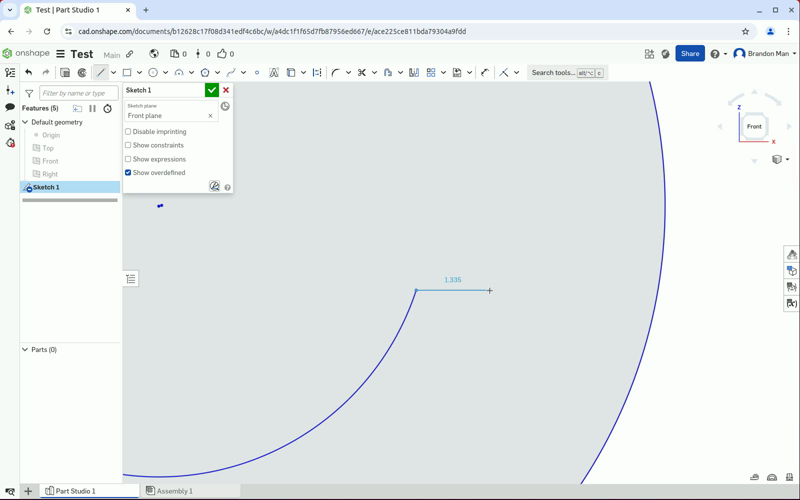
scroll(-6)
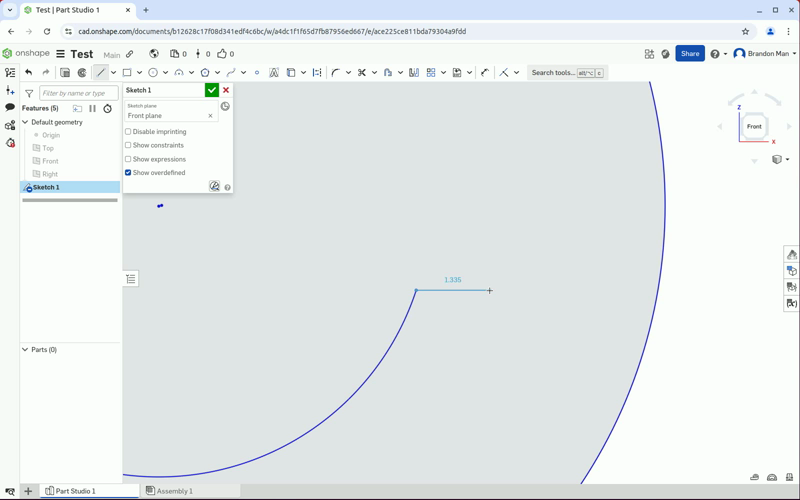
scroll(-6)
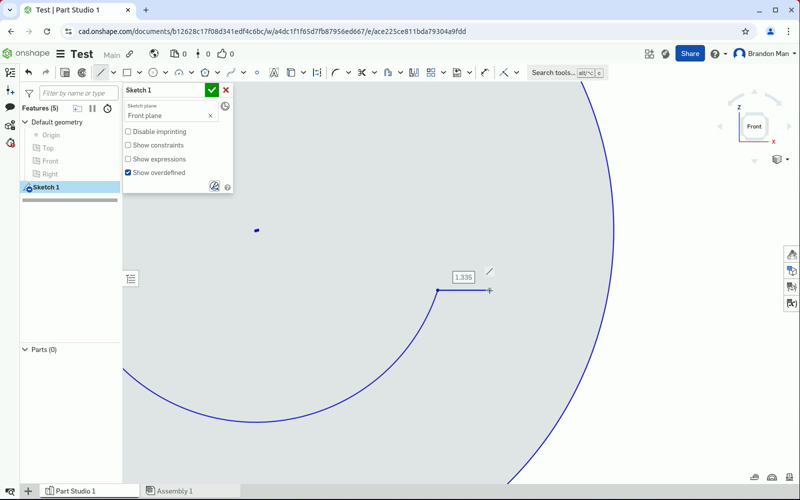
scroll(-6)
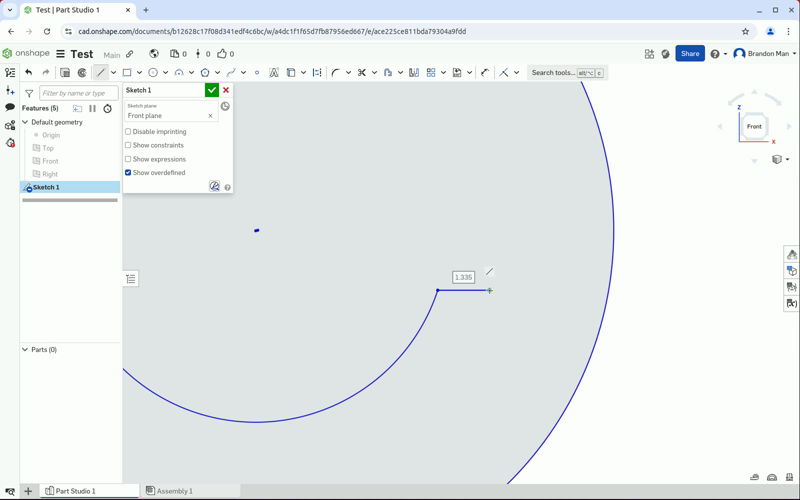
scroll(-6)
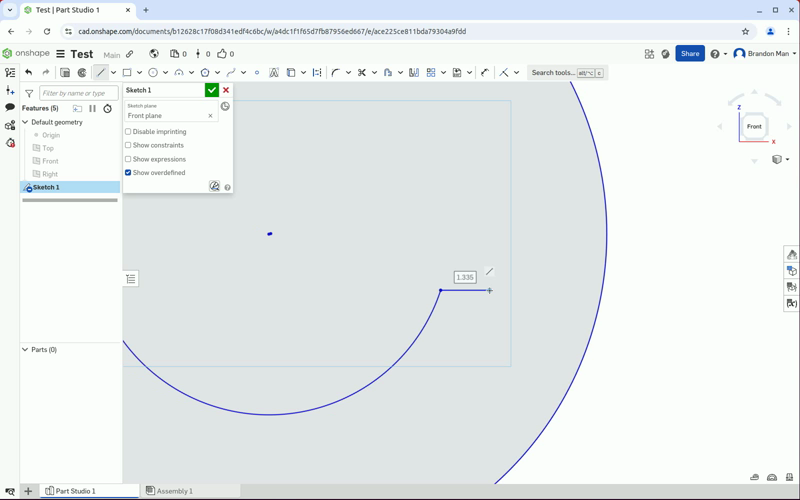
scroll(-6)
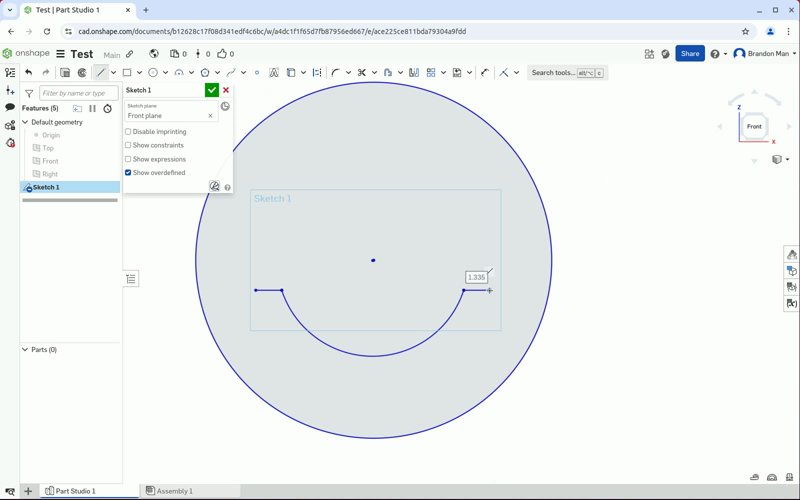
scroll(-6)
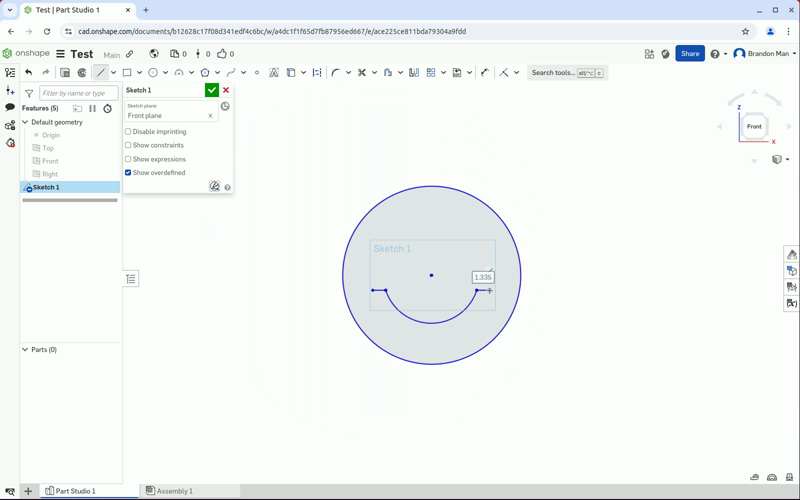
scroll(-6)
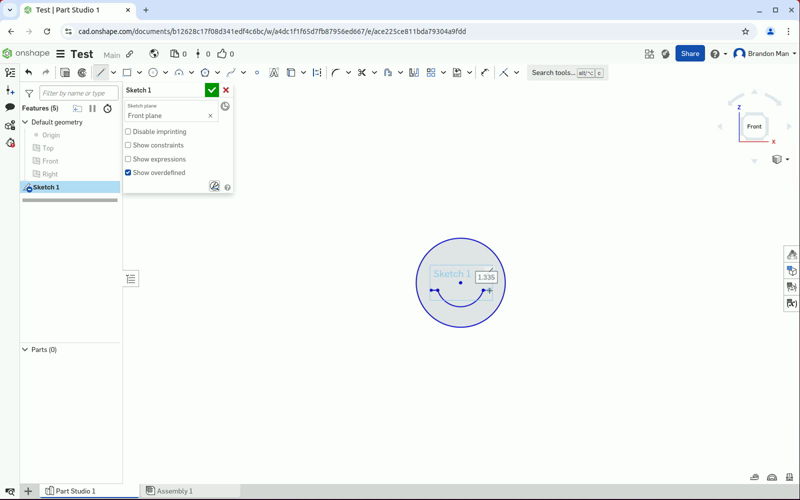
key_up(shift)
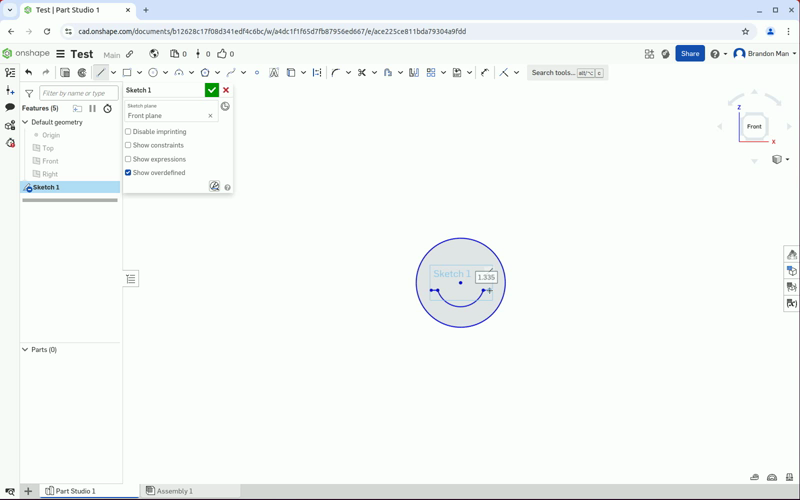
key_down(shift)
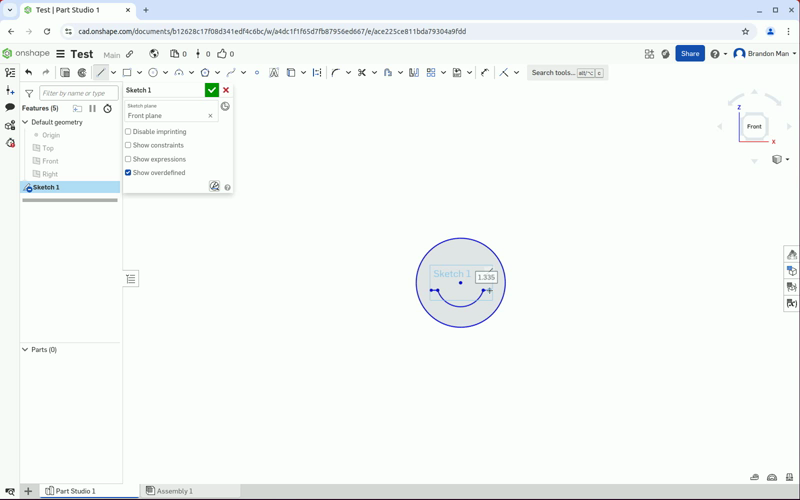
mouse_move(519, 290)
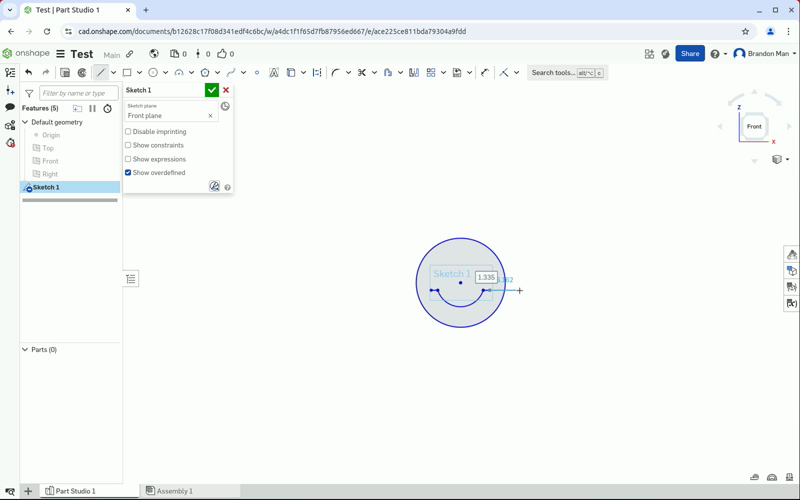
mouse_move(489, 275)
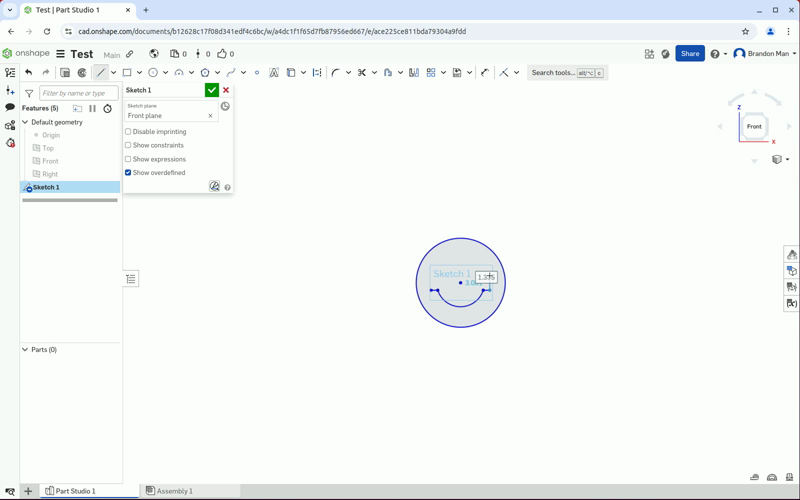
click(489, 275)
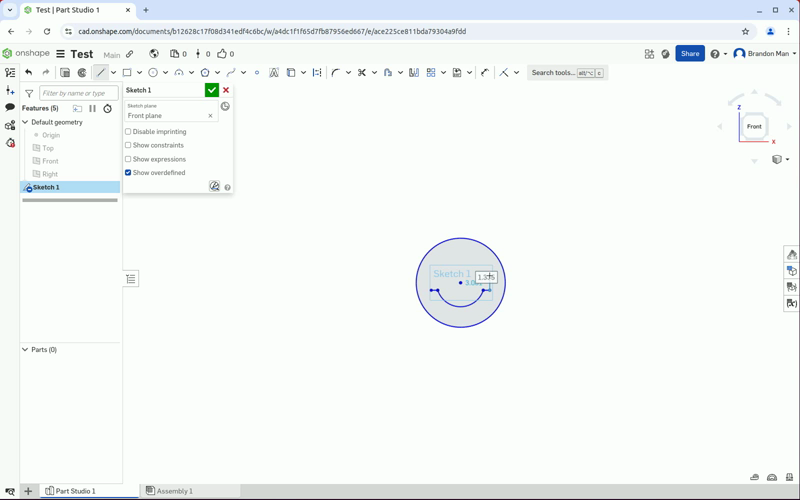
key_up(shift)
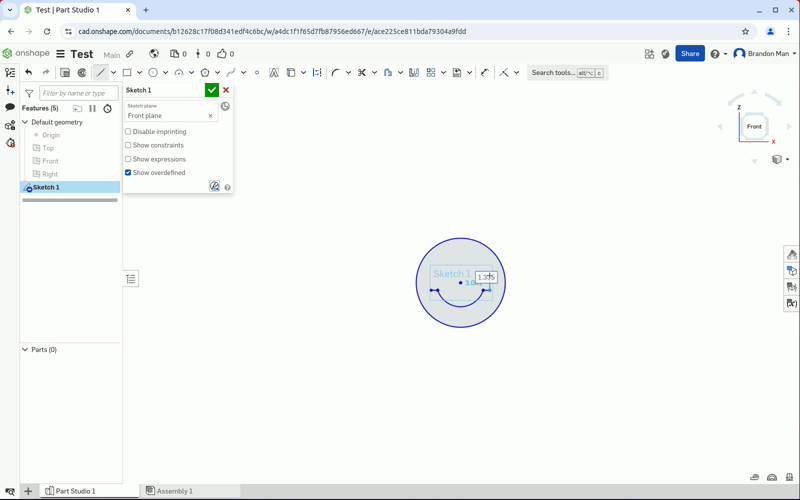
key_down(shift)
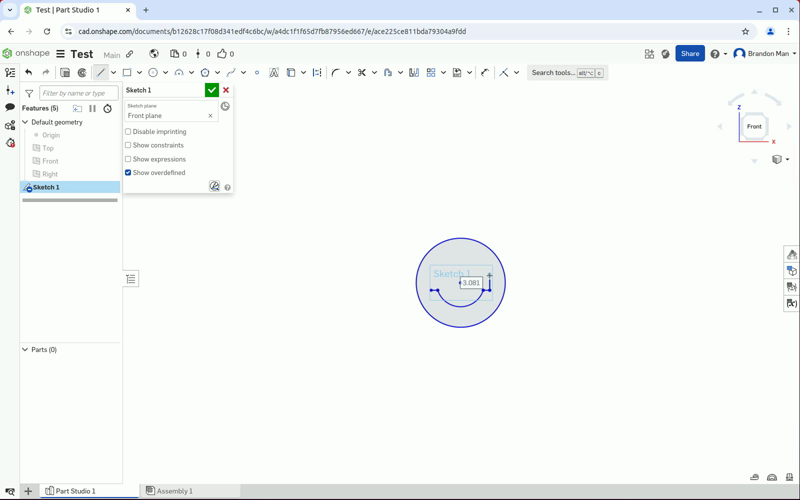
mouse_move(519, 275)
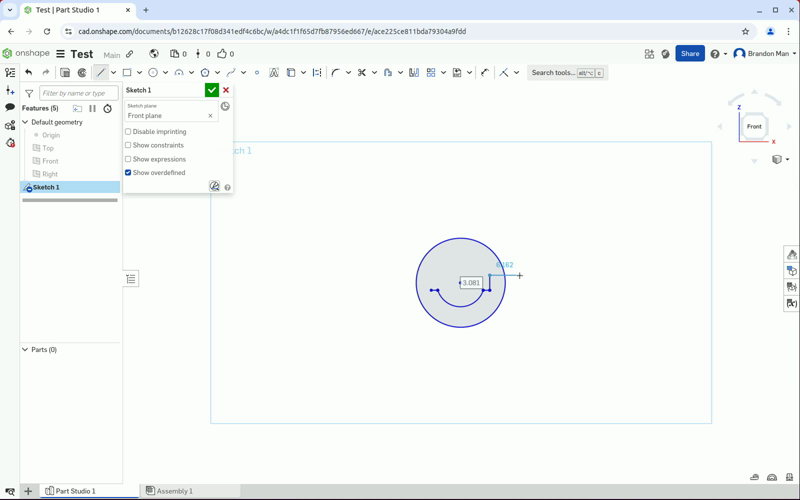
mouse_move(483, 275)
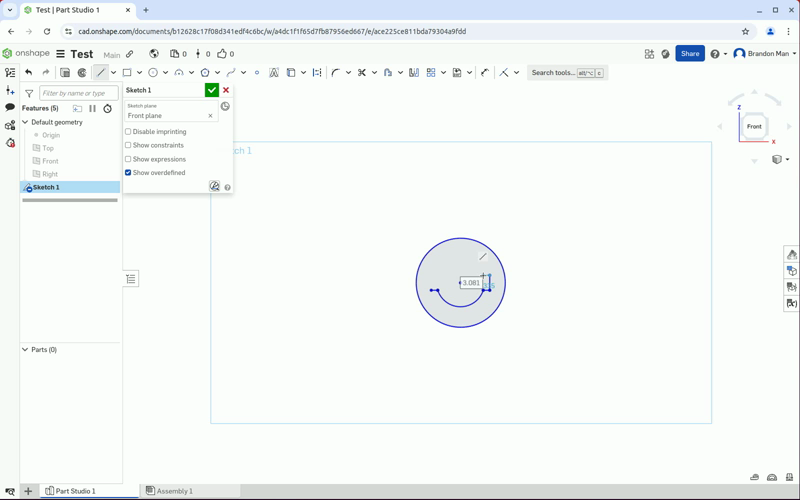
scroll(6)
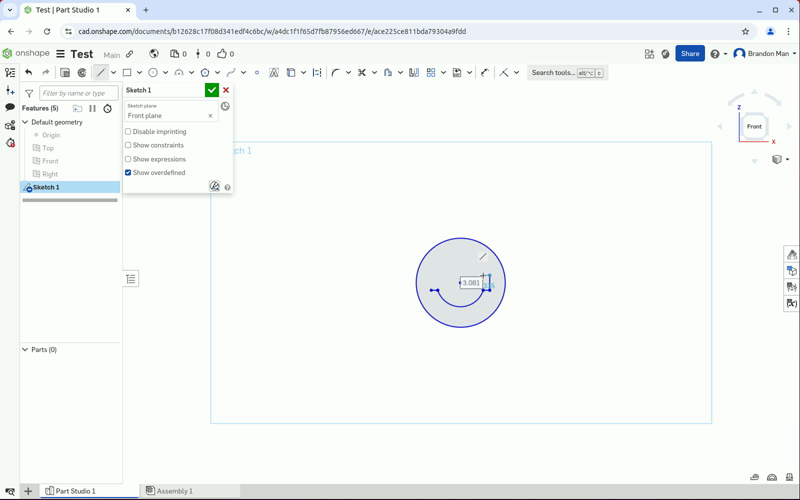
scroll(6)
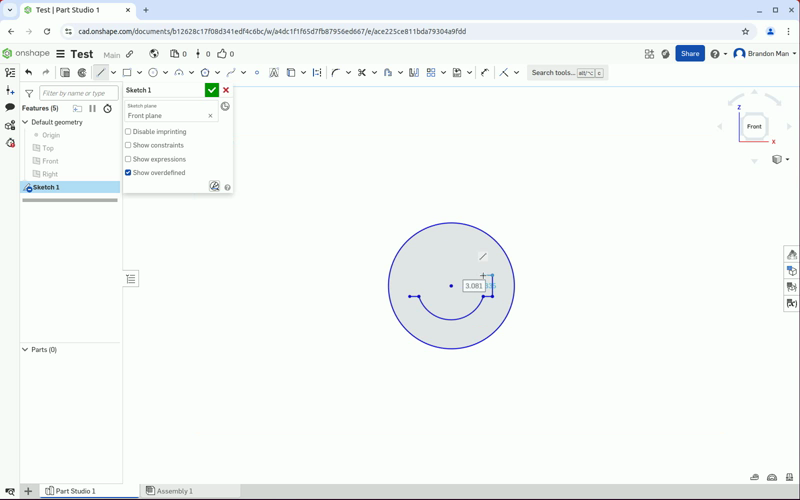
scroll(6)
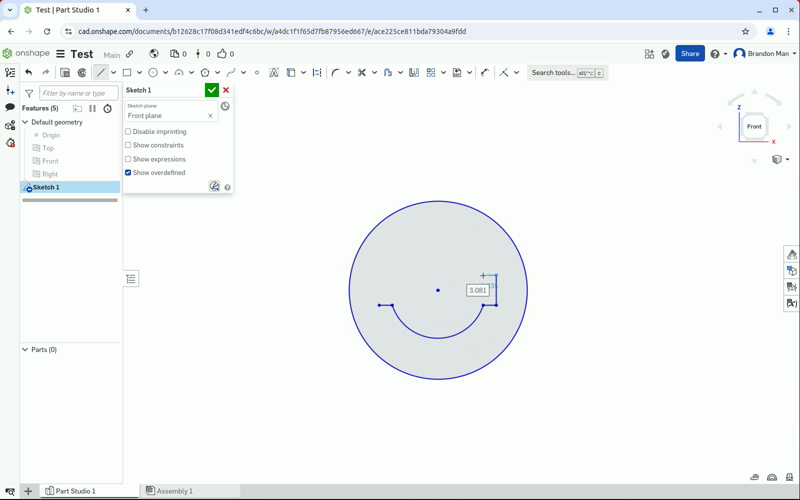
scroll(6)
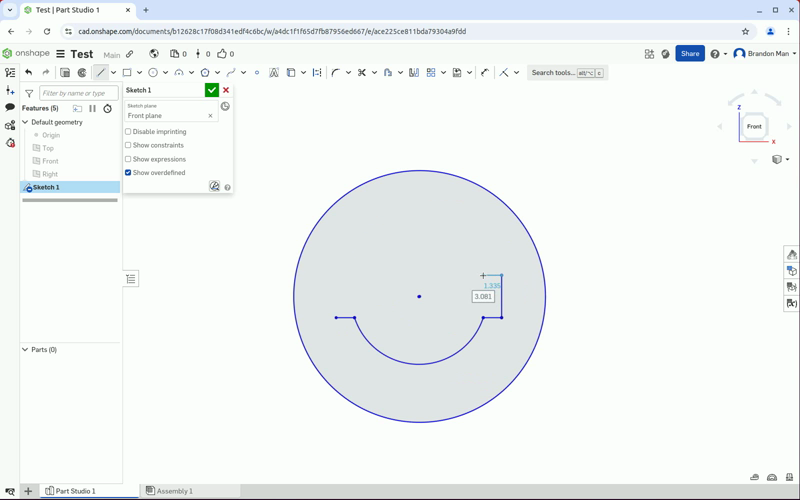
scroll(6)
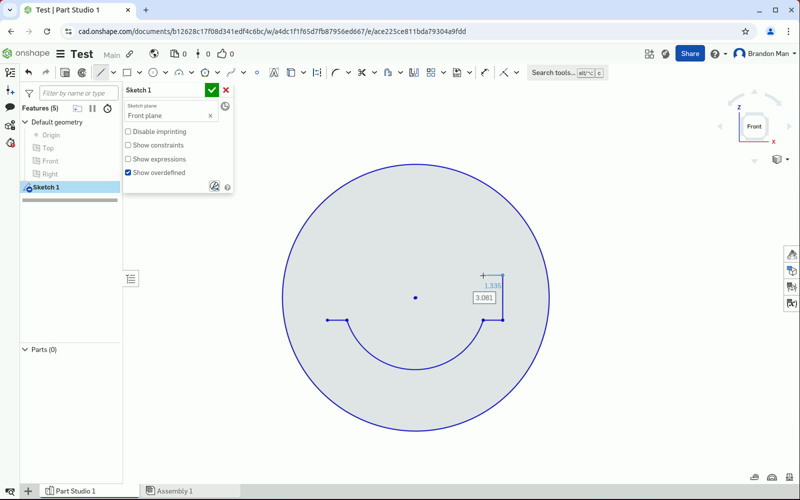
scroll(6)
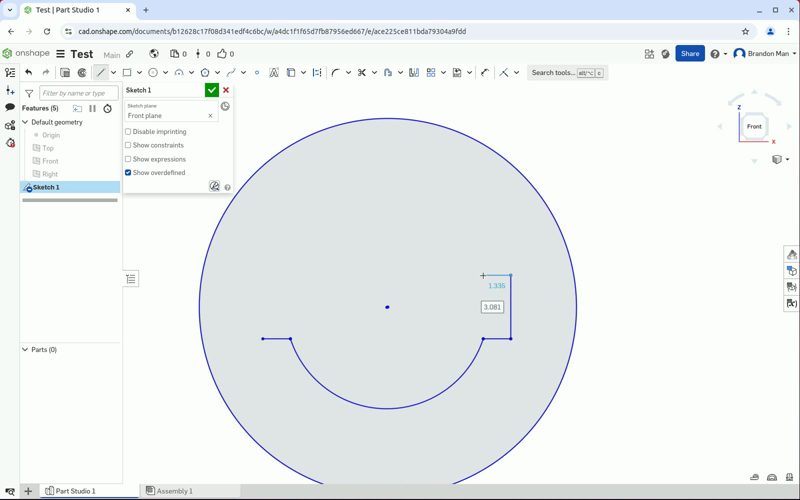
scroll(6)
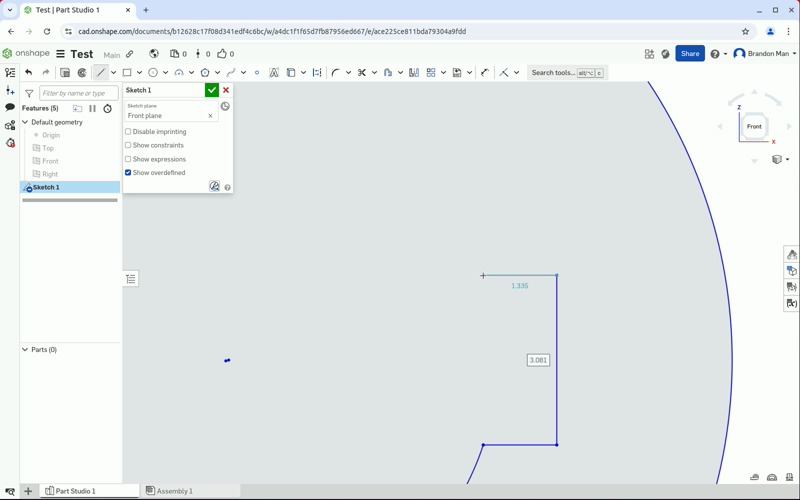
click(483, 275)
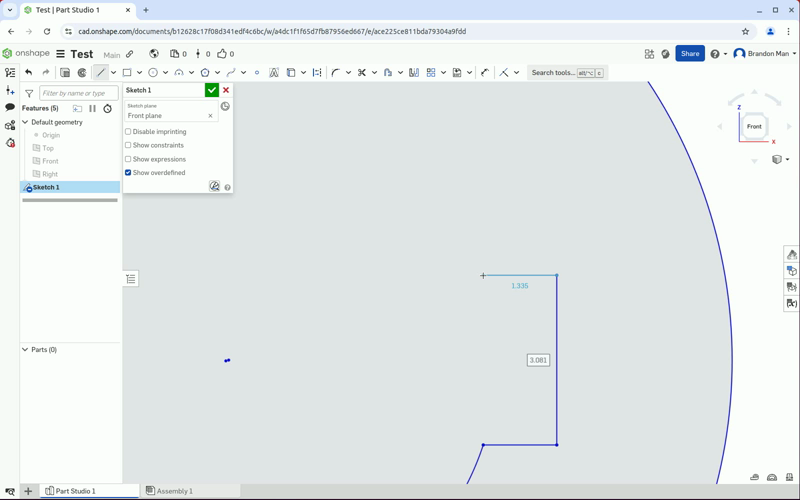
scroll(-6)
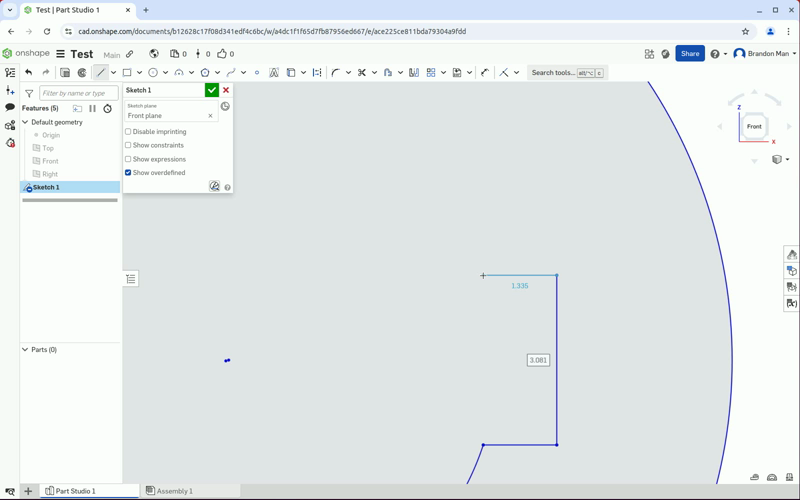
scroll(-6)
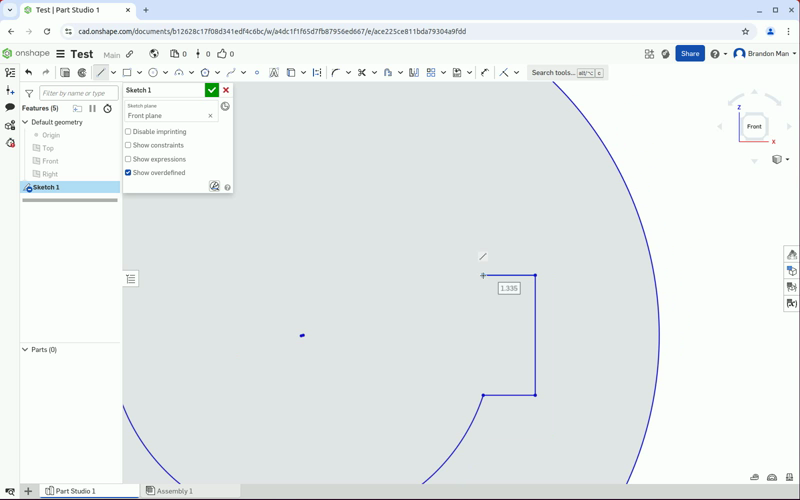
scroll(-6)
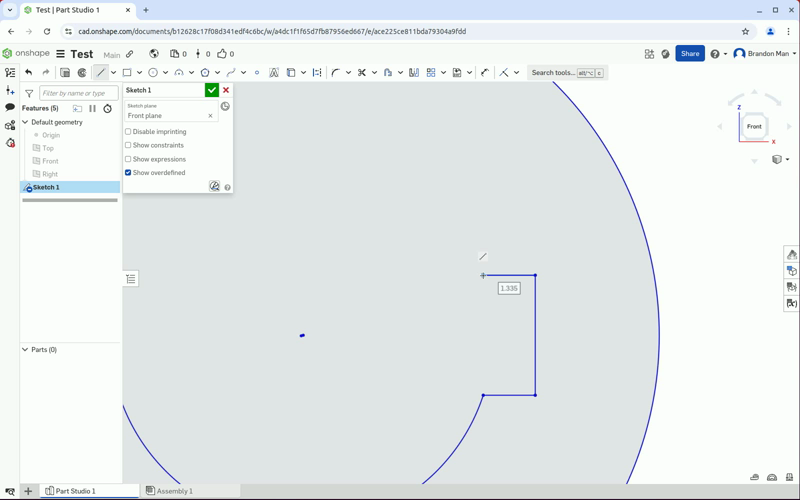
scroll(-6)
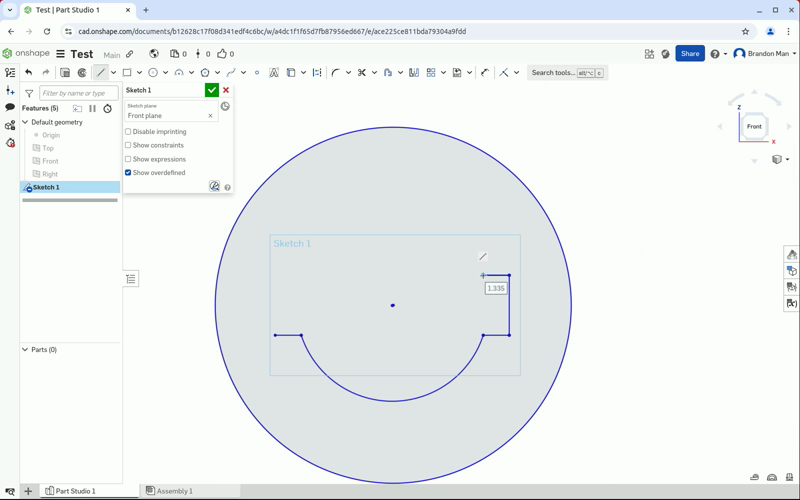
scroll(-6)
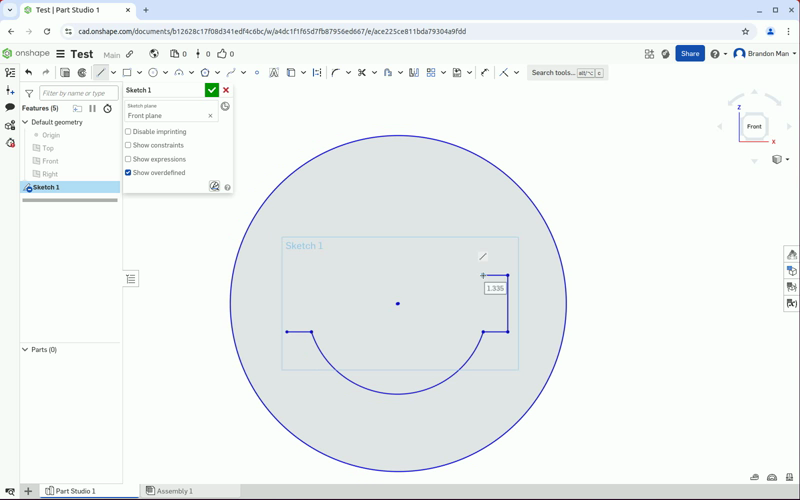
scroll(-6)
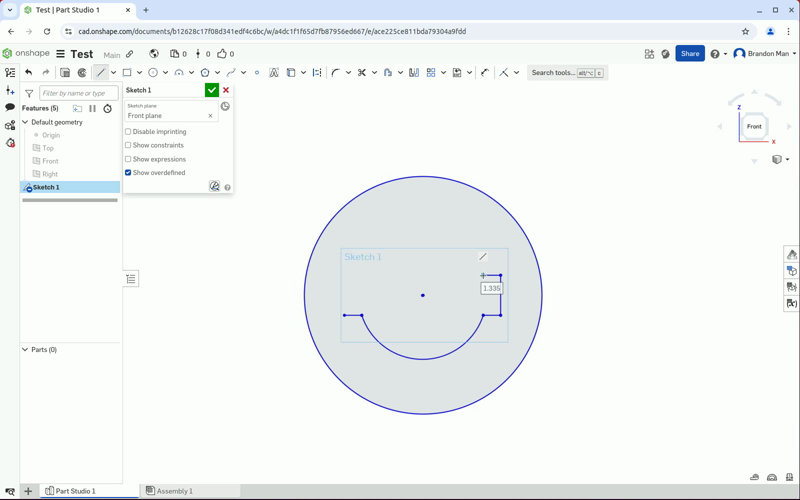
scroll(-6)
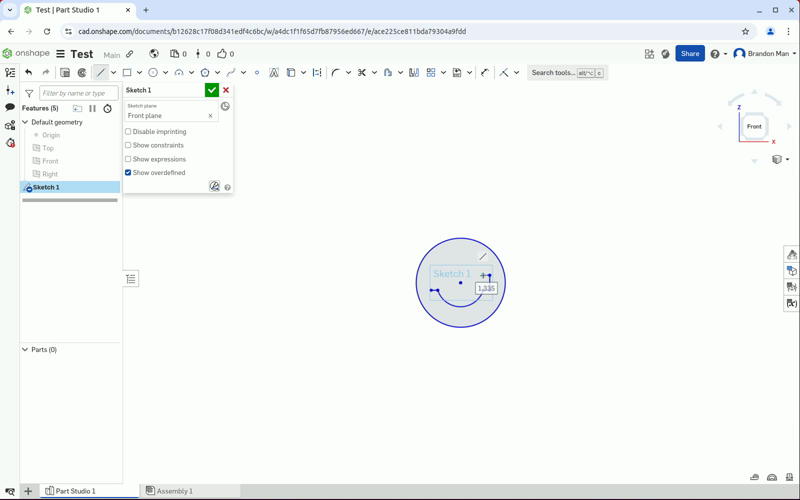
key_up(shift)
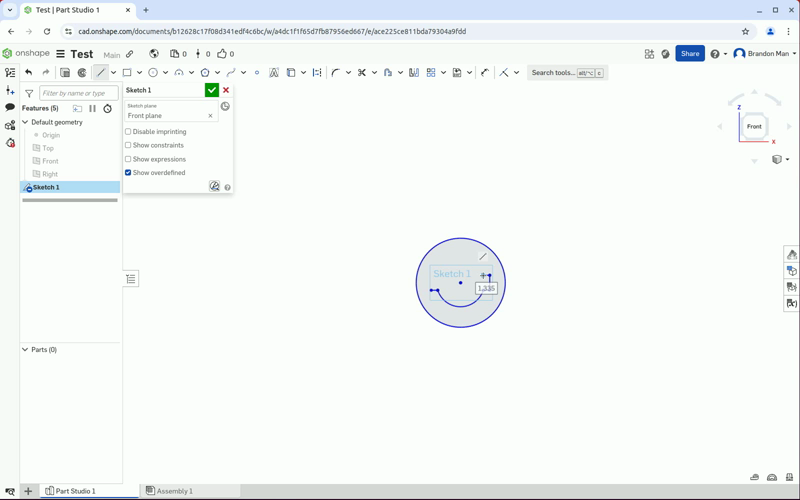
key(esc)
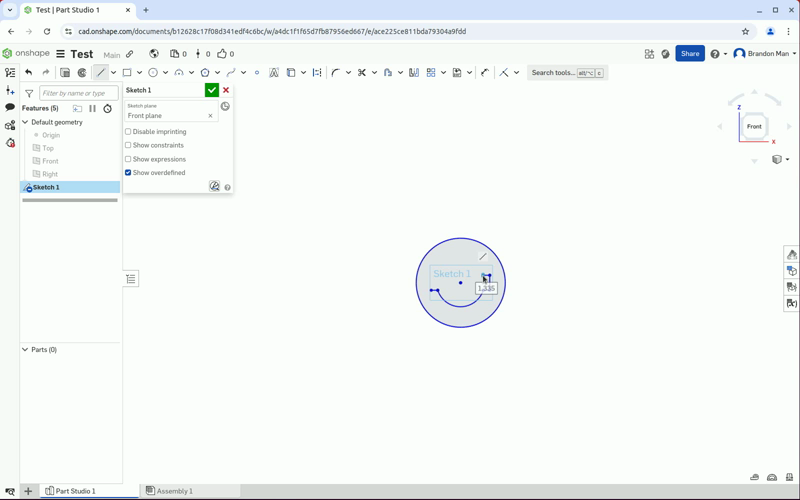
key(a)
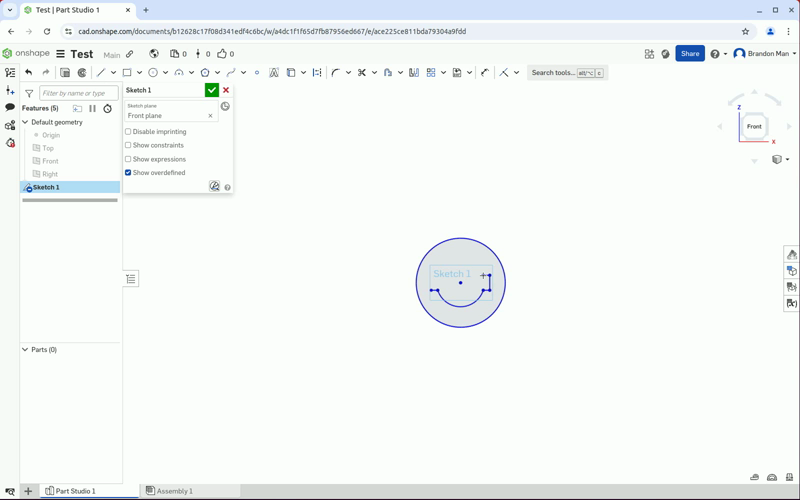
mouse_move(483, 275)
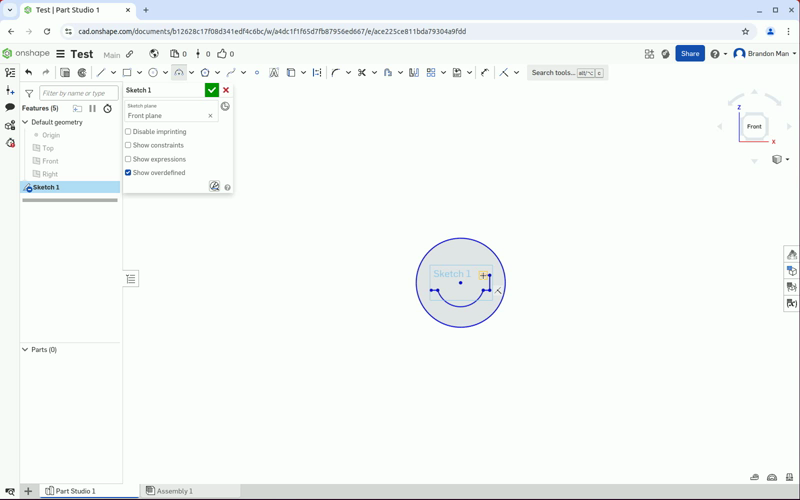
click(483, 275)
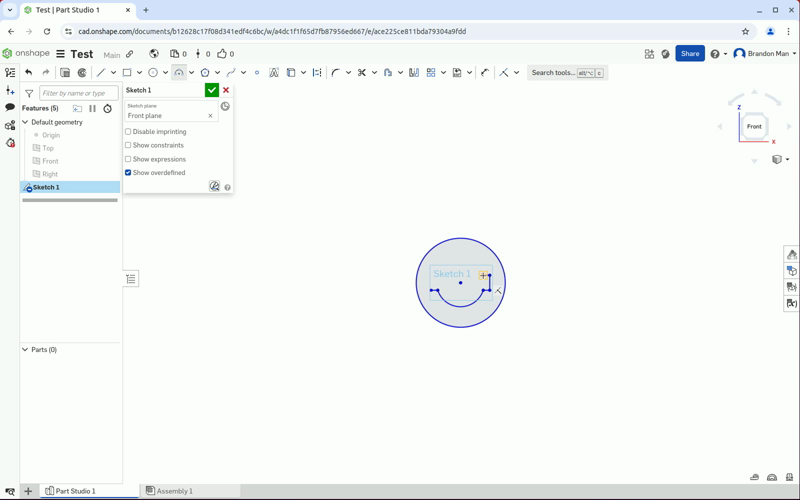
key_down(shift)
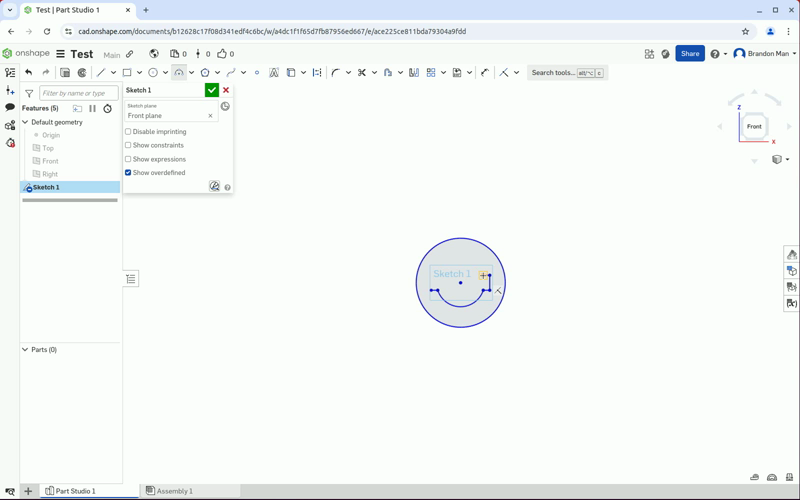
mouse_move(437, 275)
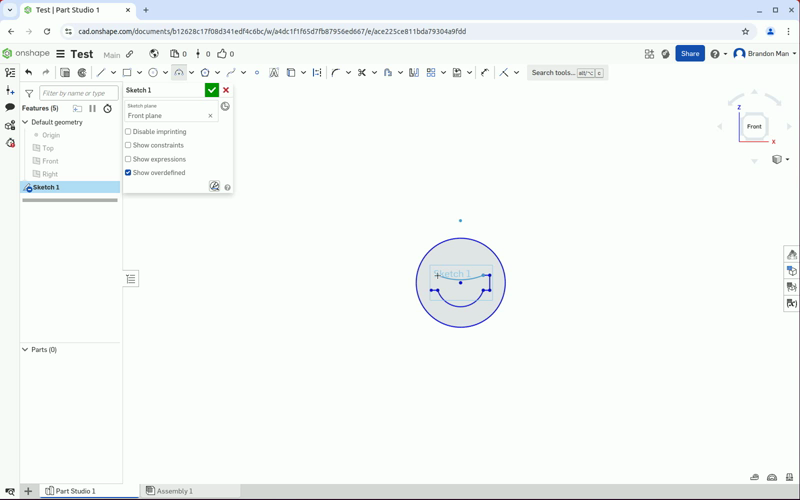
click(437, 275)
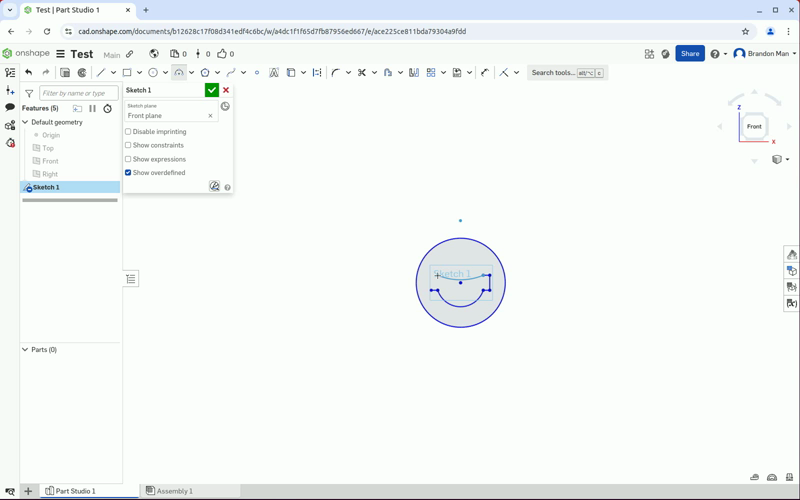
mouse_move(460, 258)
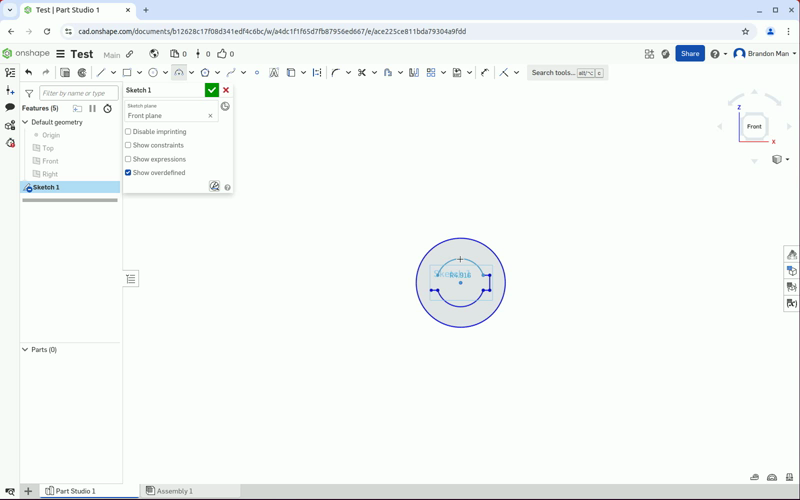
click(460, 258)
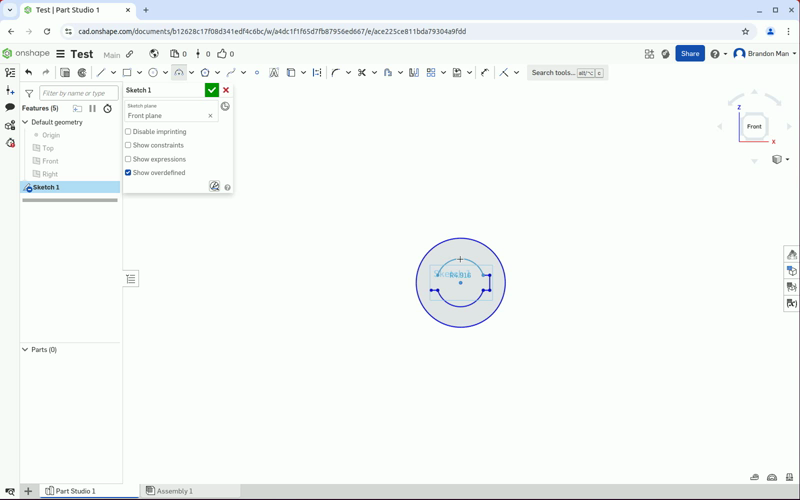
key_up(shift)
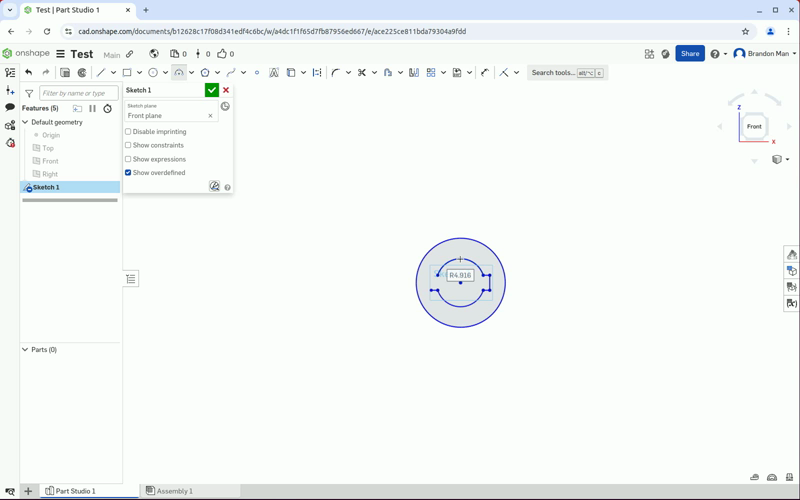
key(esc)
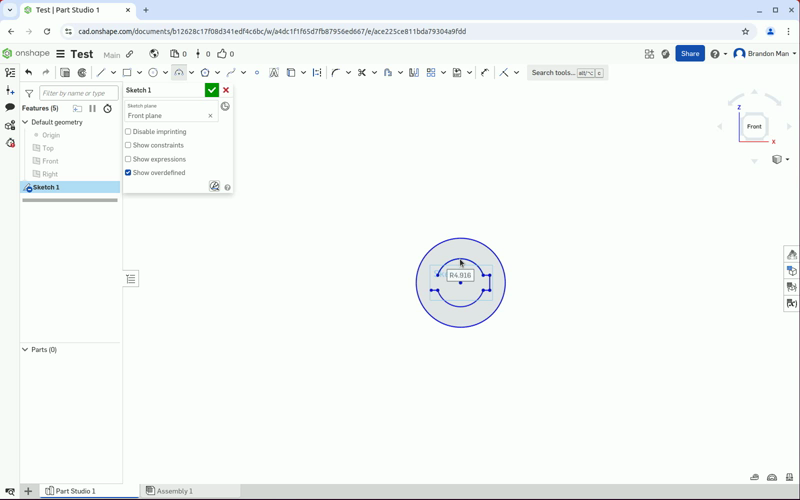
key(l)
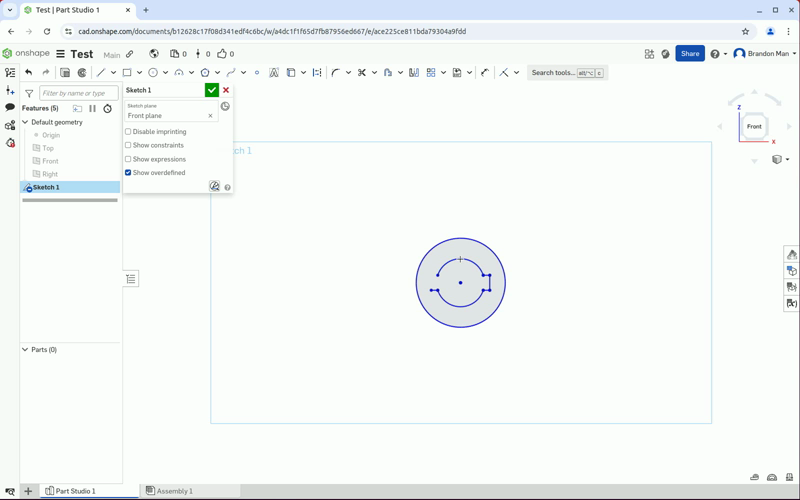
mouse_move(437, 275)
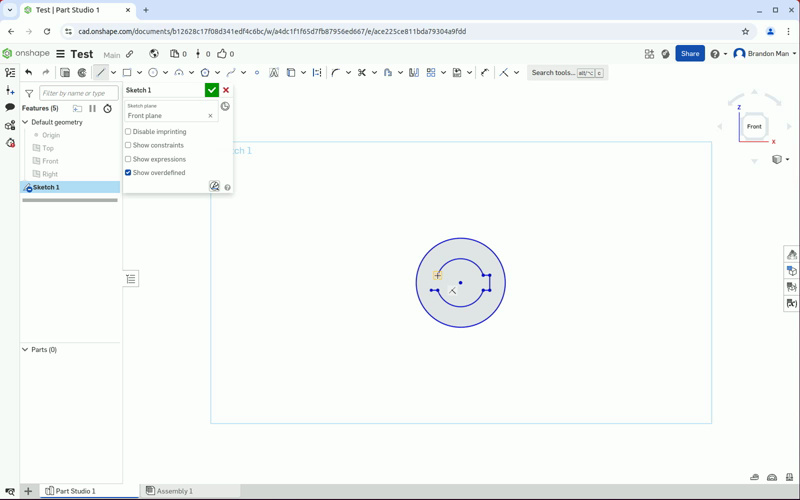
click(437, 275)
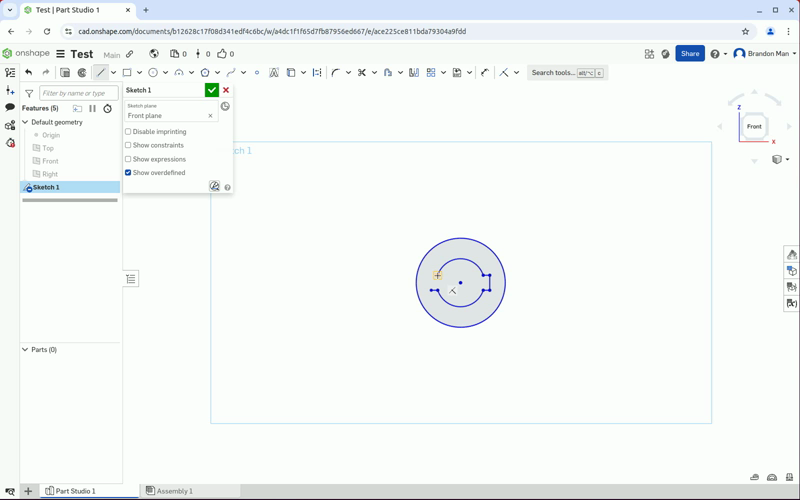
key_down(shift)
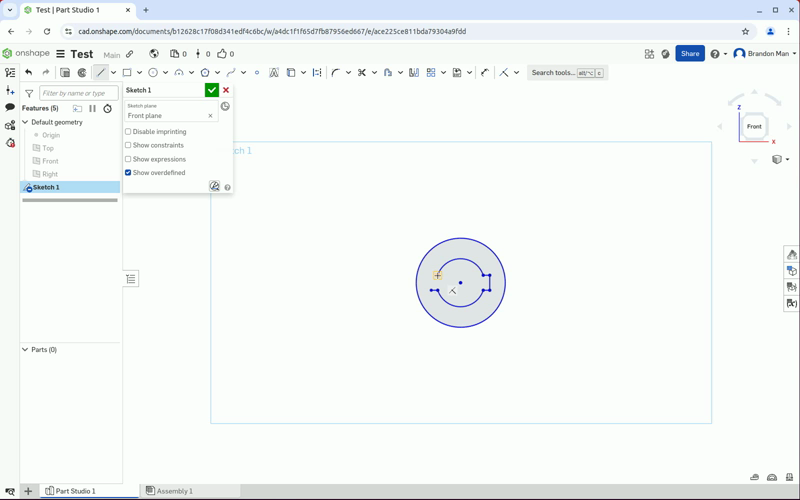
mouse_move(467, 275)
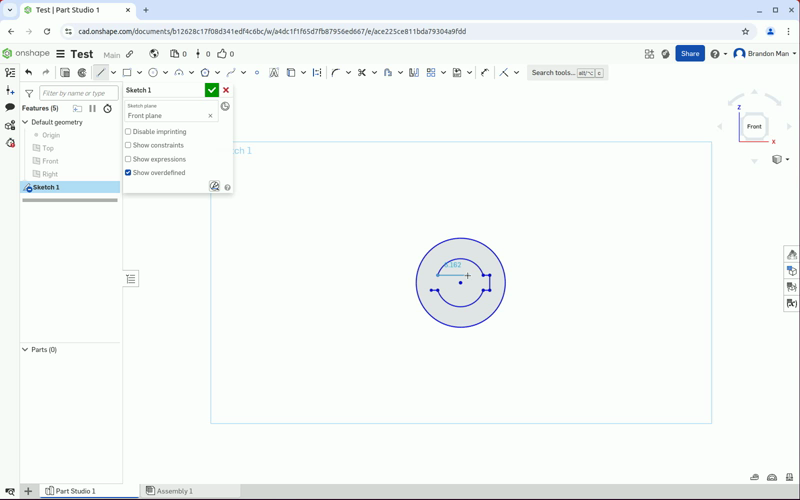
mouse_move(431, 275)
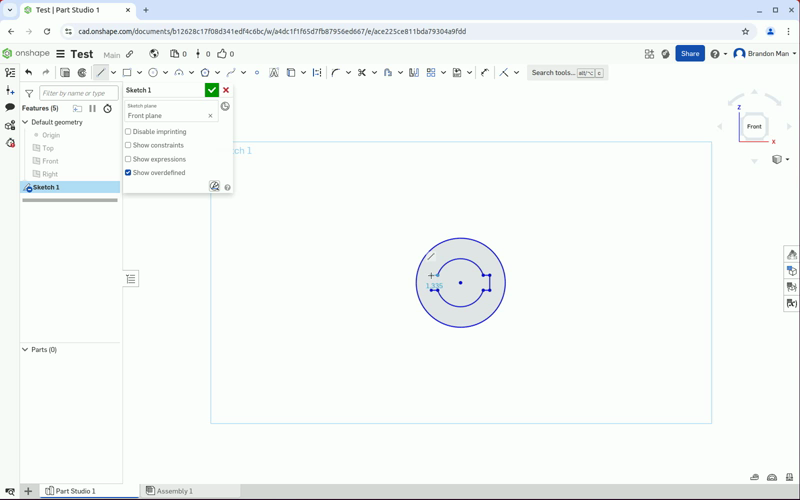
scroll(6)
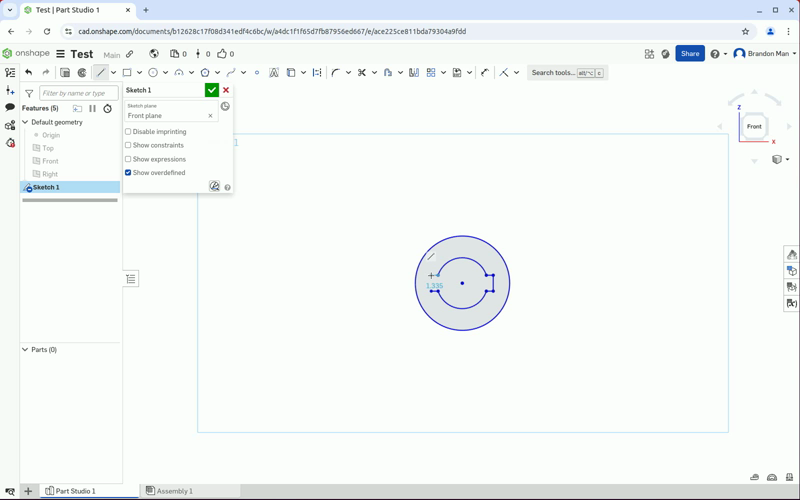
scroll(6)
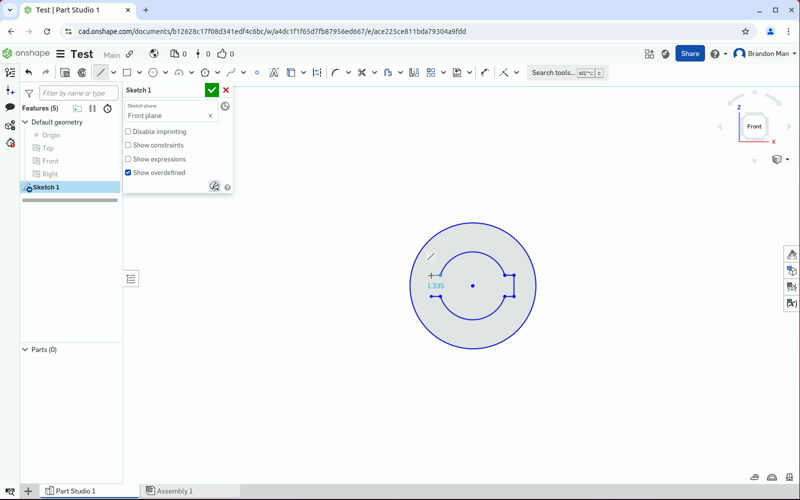
scroll(6)
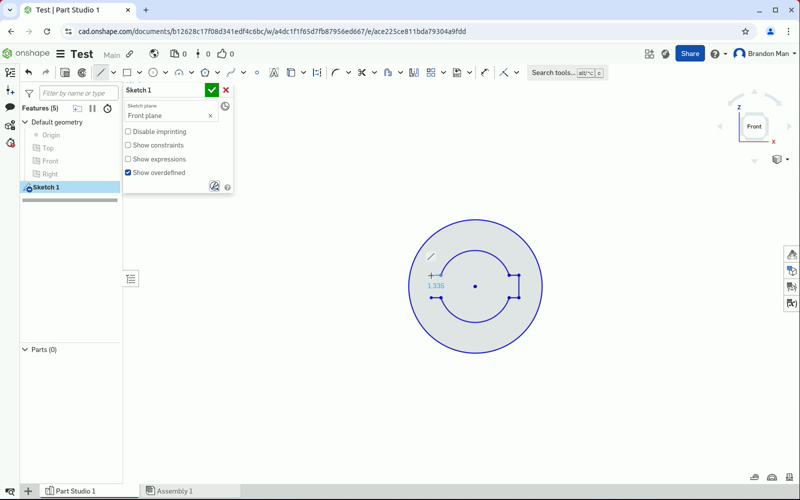
scroll(6)
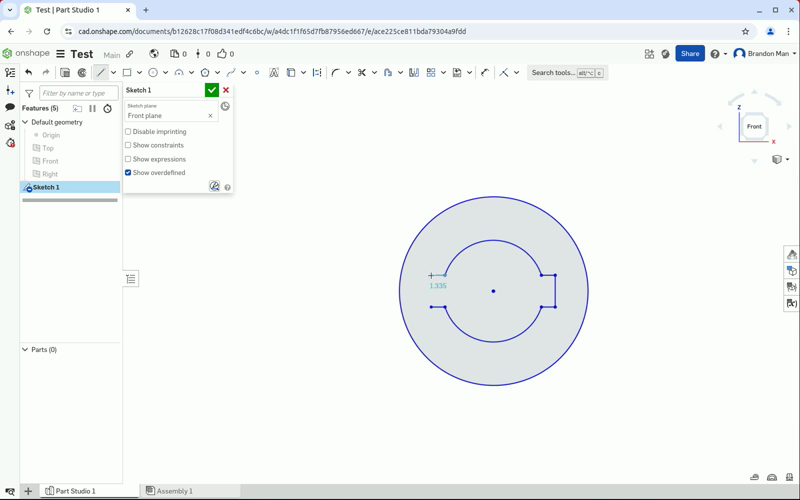
scroll(6)
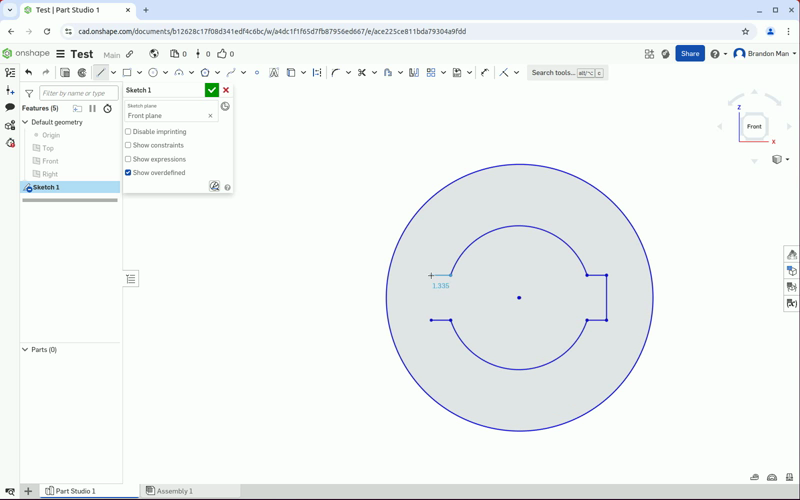
scroll(6)
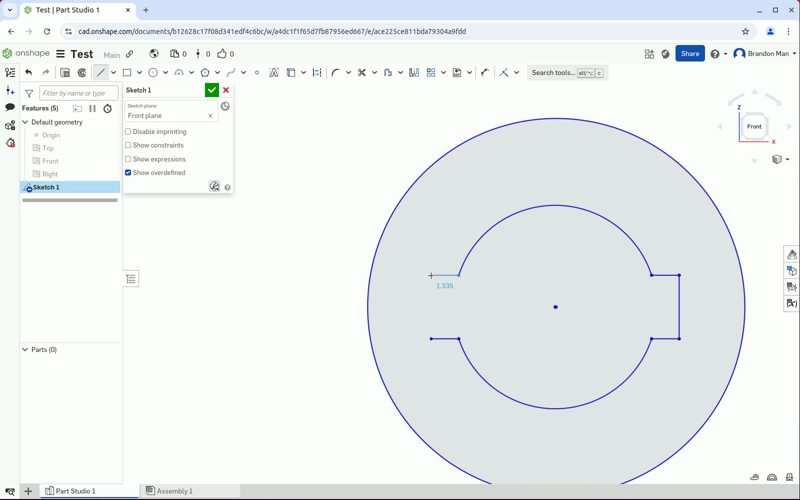
scroll(6)
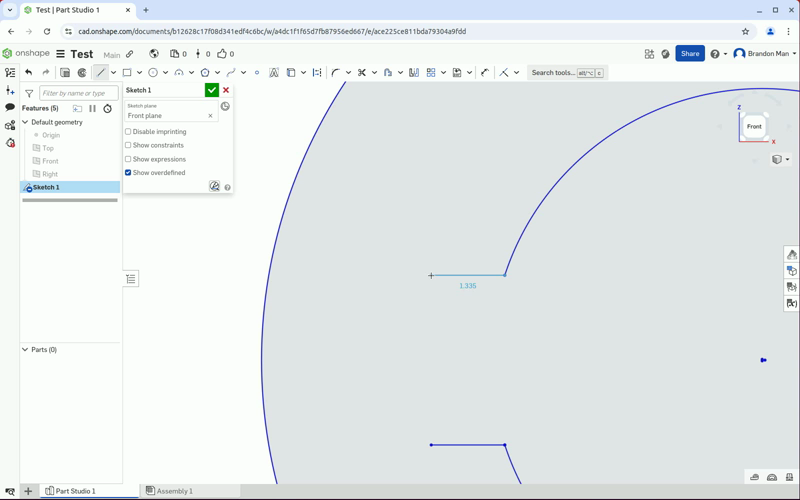
click(431, 275)
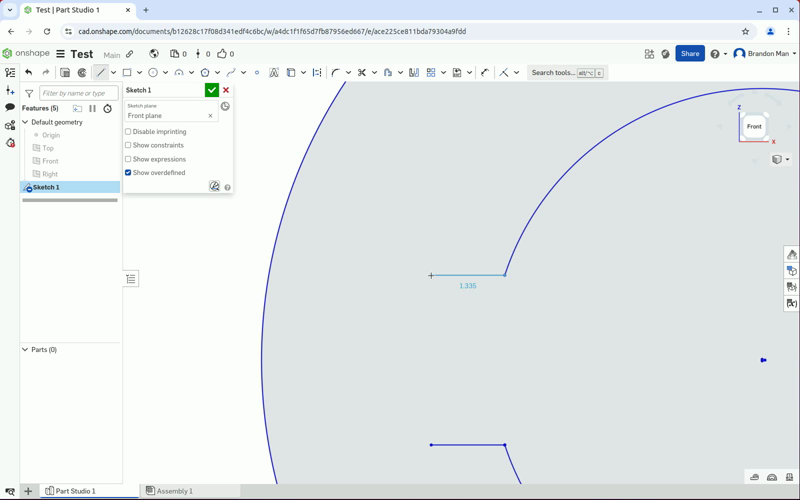
scroll(-6)
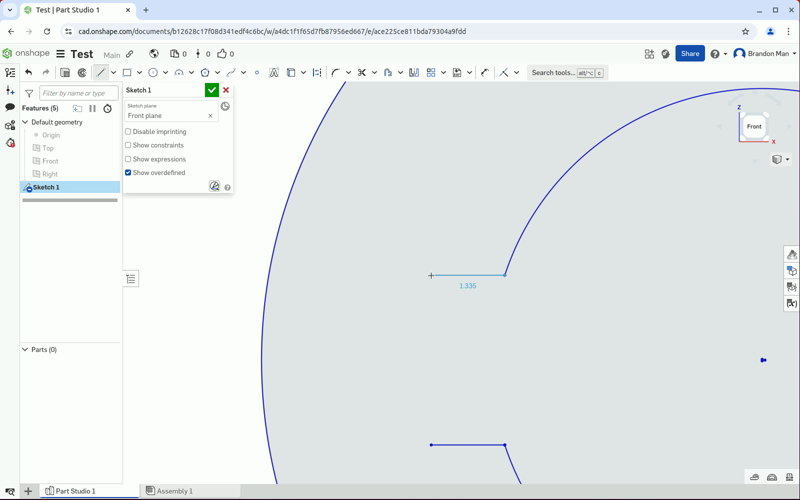
scroll(-6)
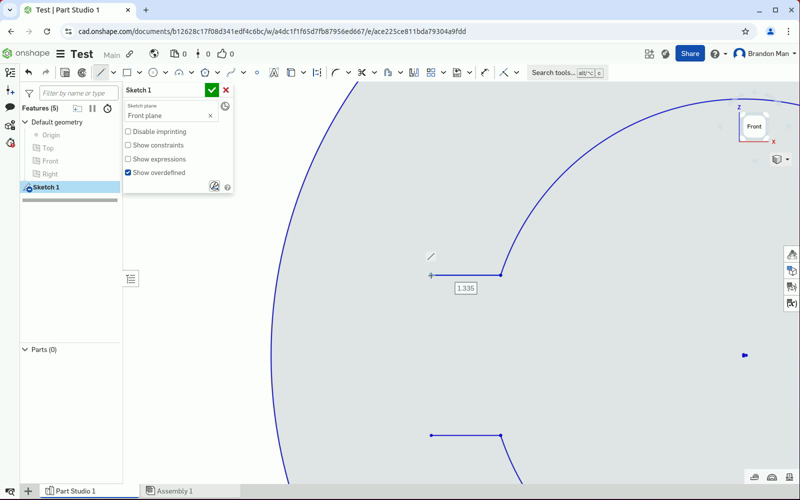
scroll(-6)
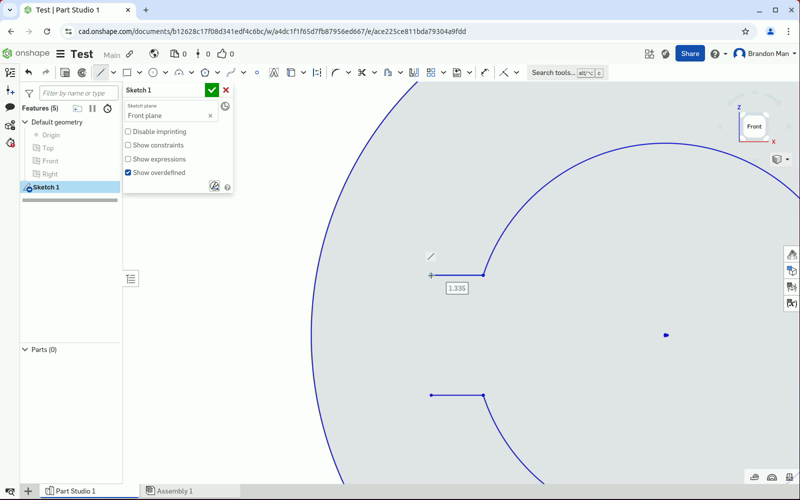
scroll(-6)
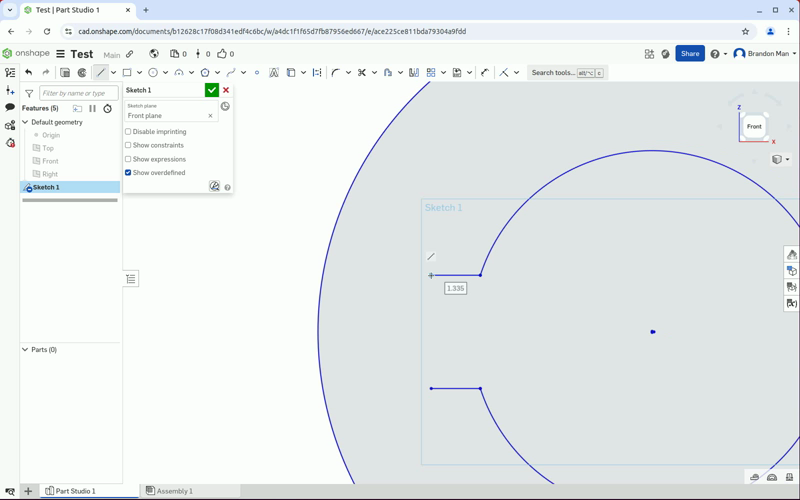
scroll(-6)
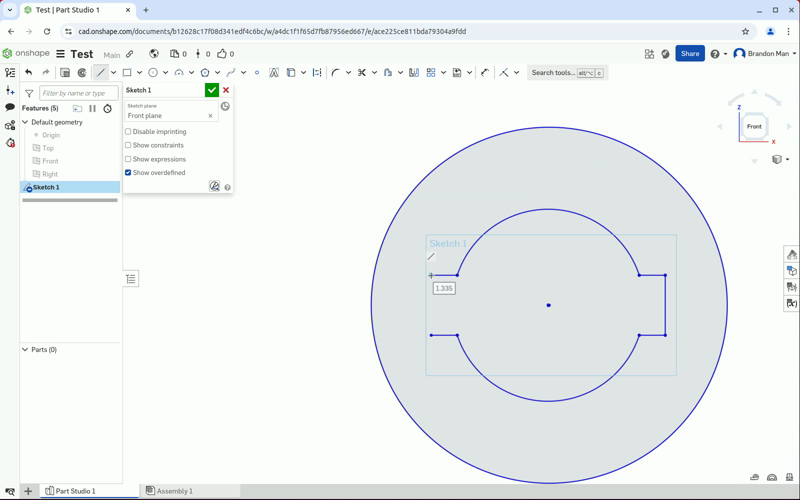
scroll(-6)
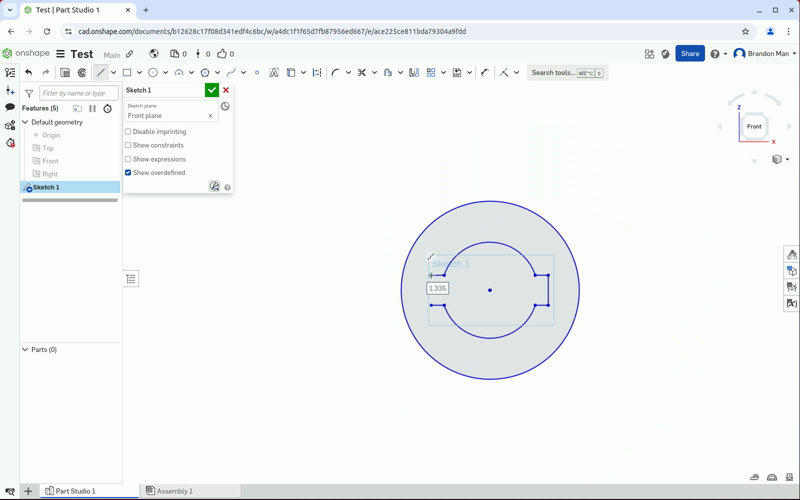
scroll(-6)
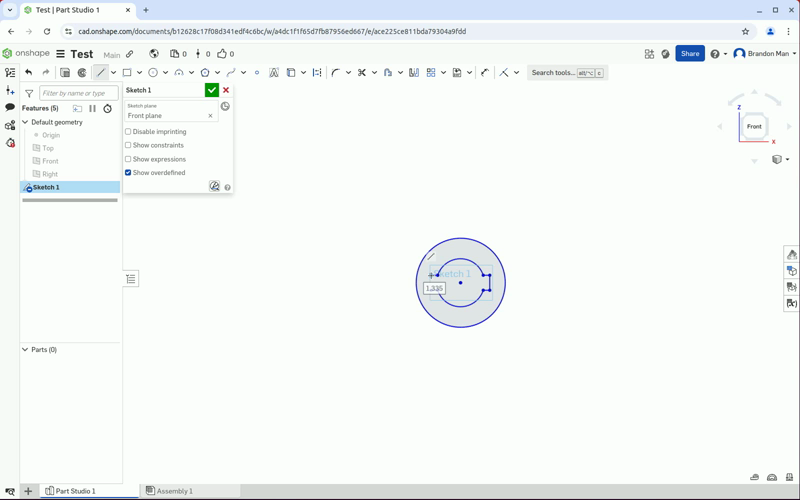
key_up(shift)
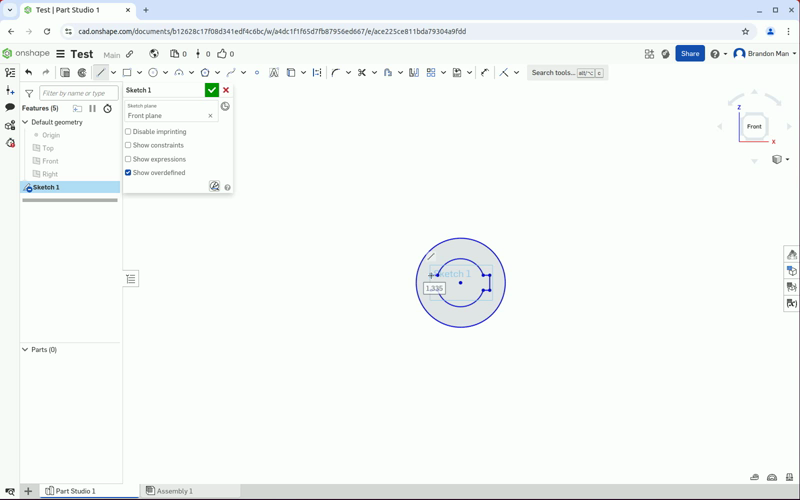
mouse_move(461, 275)
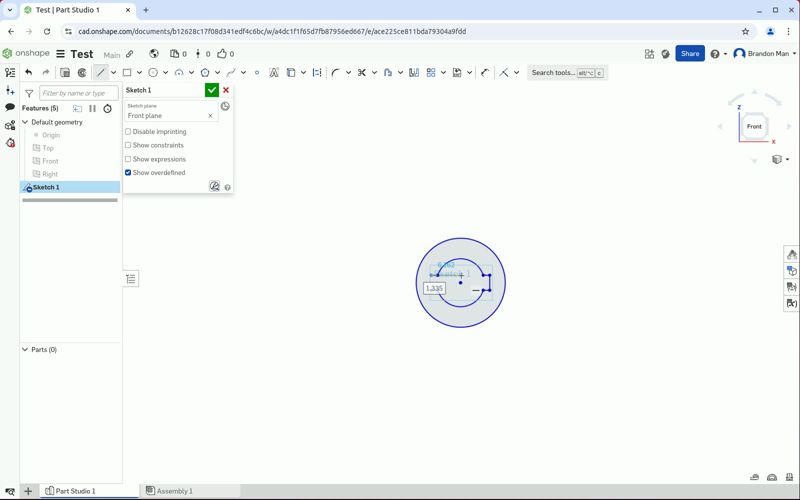
key_down(shift)
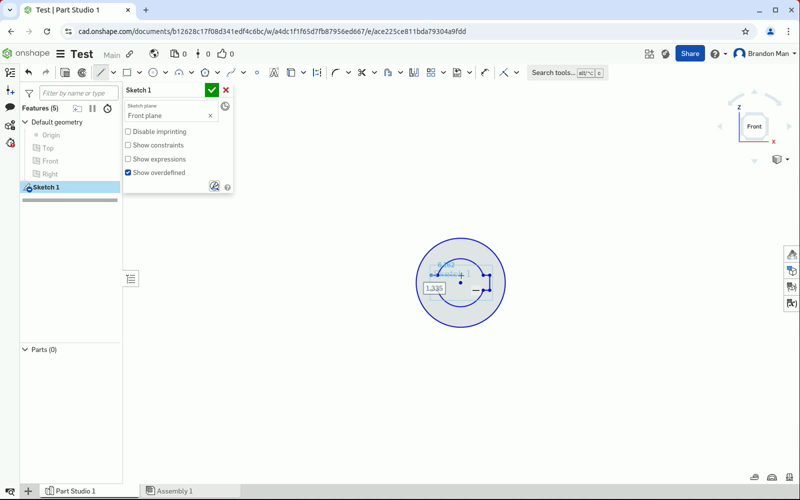
mouse_move(431, 290)
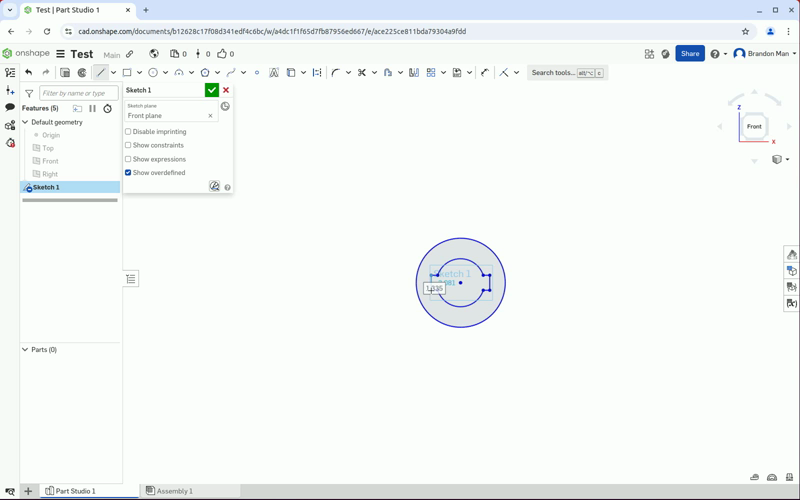
key_up(shift)
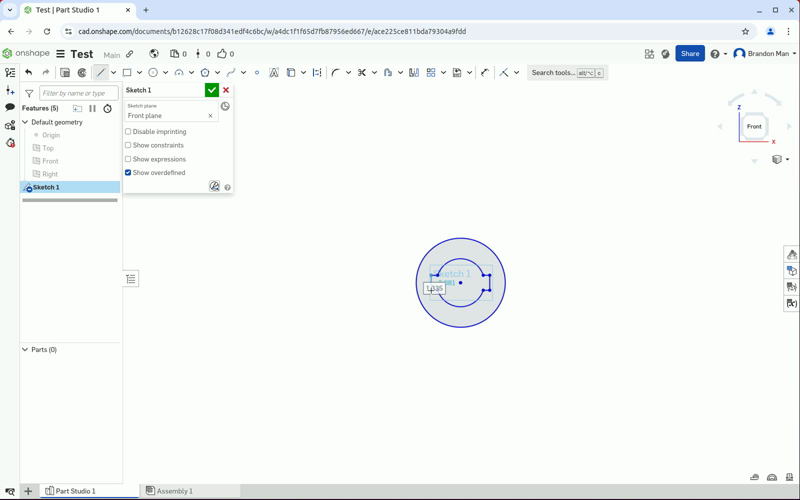
click(431, 290)
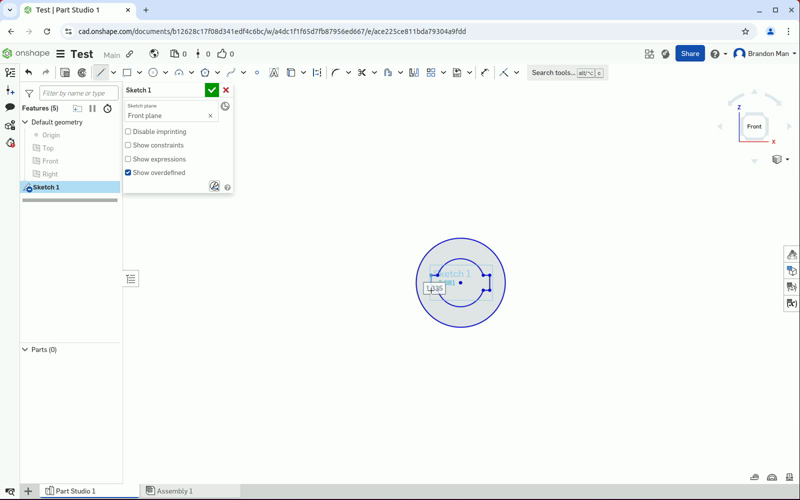
key(esc)
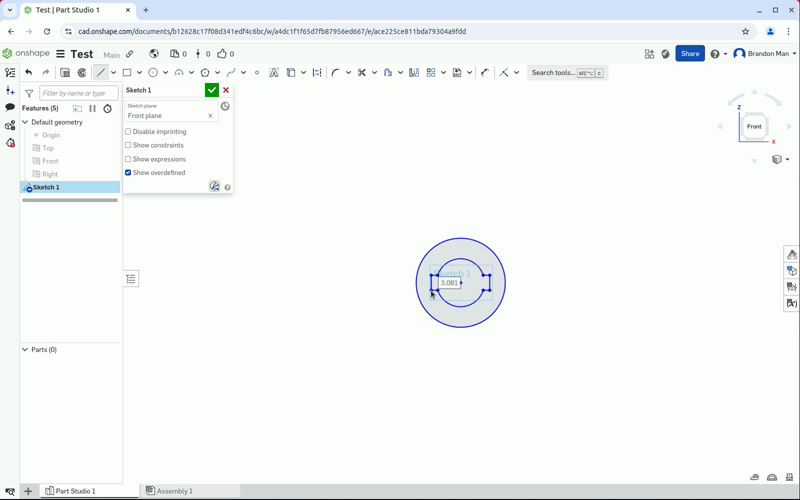
mouse_move(476, 253)
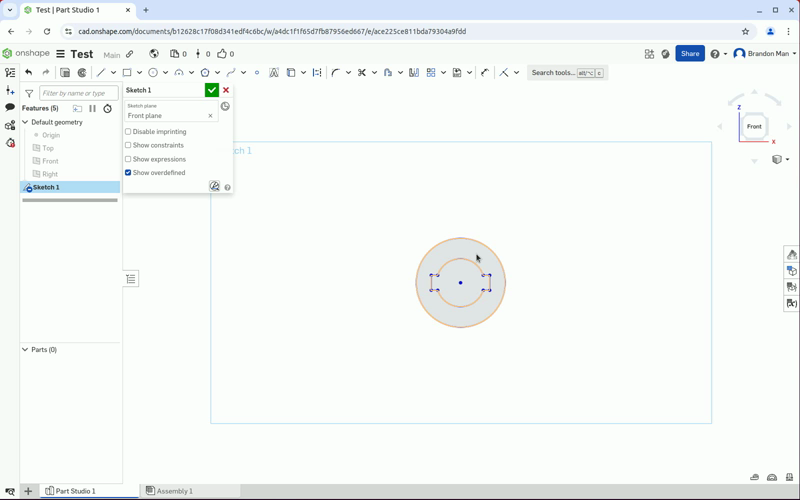
click(476, 253)
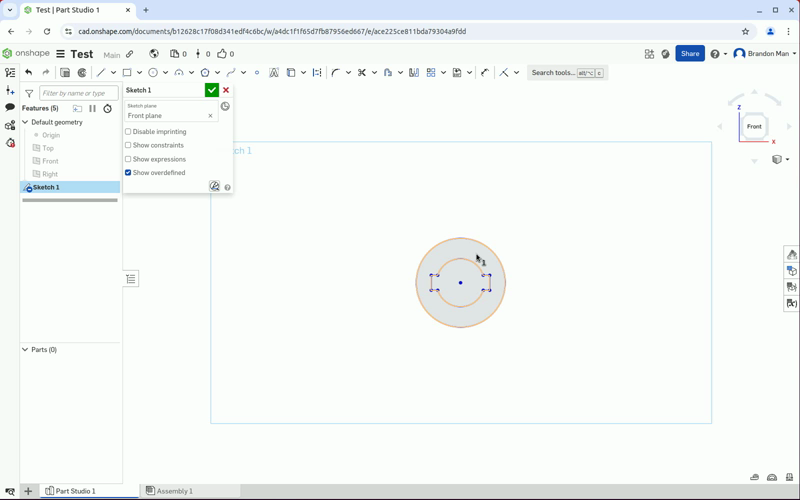
mouse_move(73, 352)
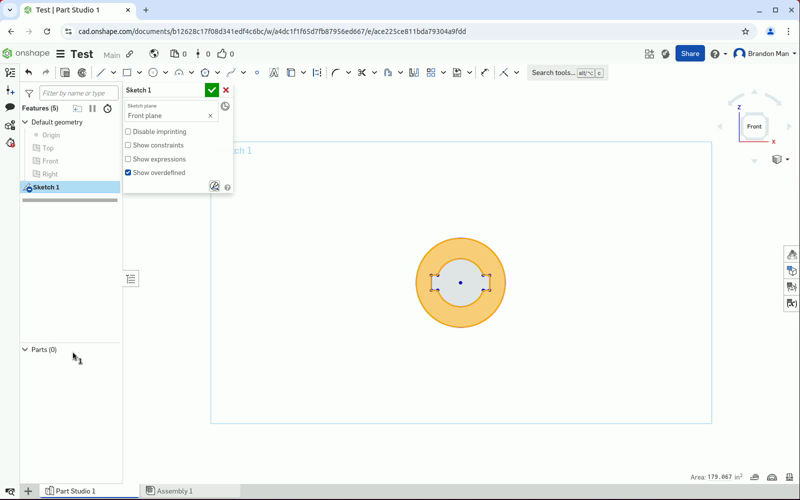
key(shift+y)
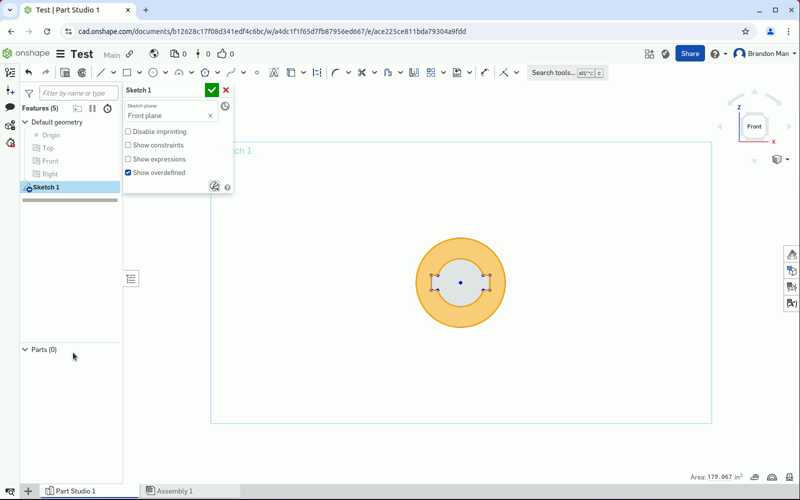
key(shift+e)
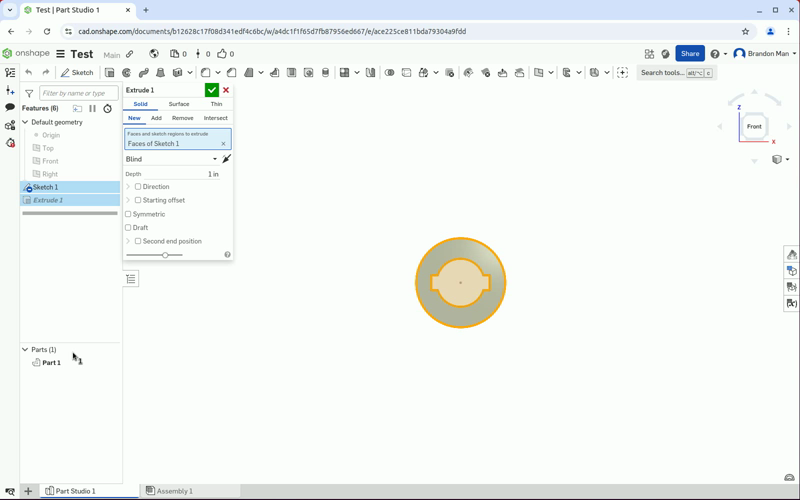
mouse_move(143, 106)
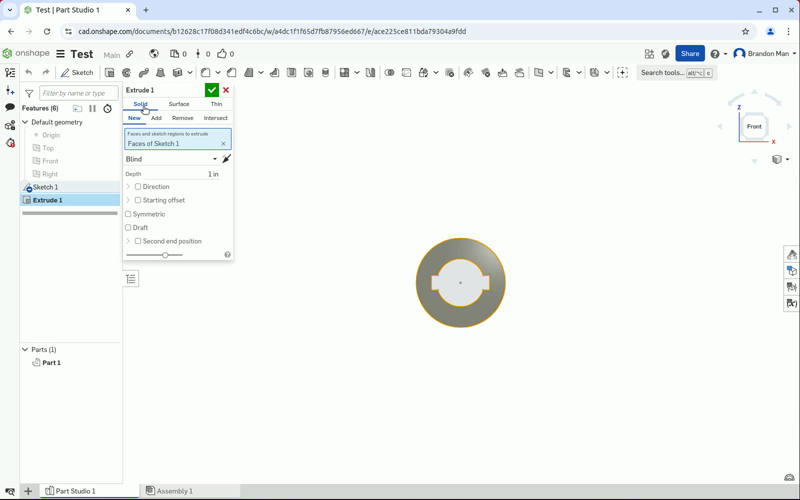
click(143, 106)
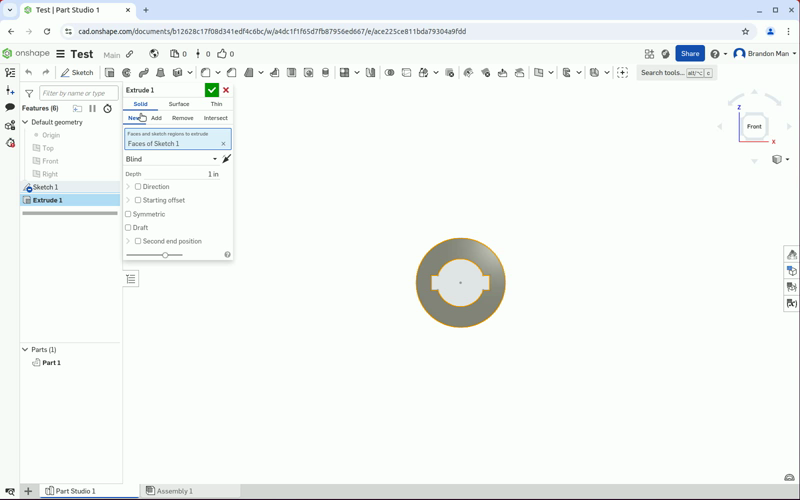
mouse_move(137, 120)
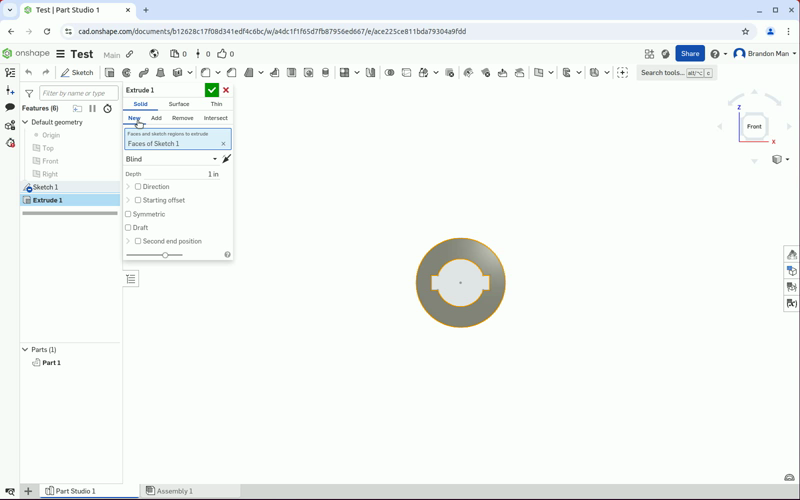
click(137, 120)
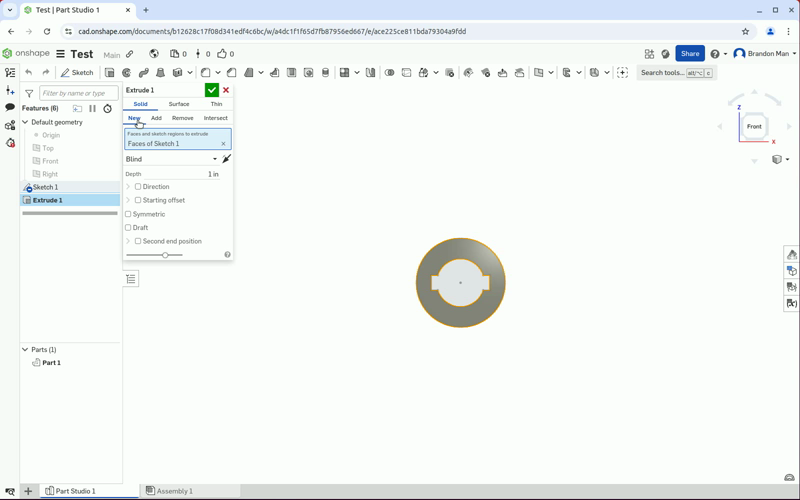
key(tab, 4)
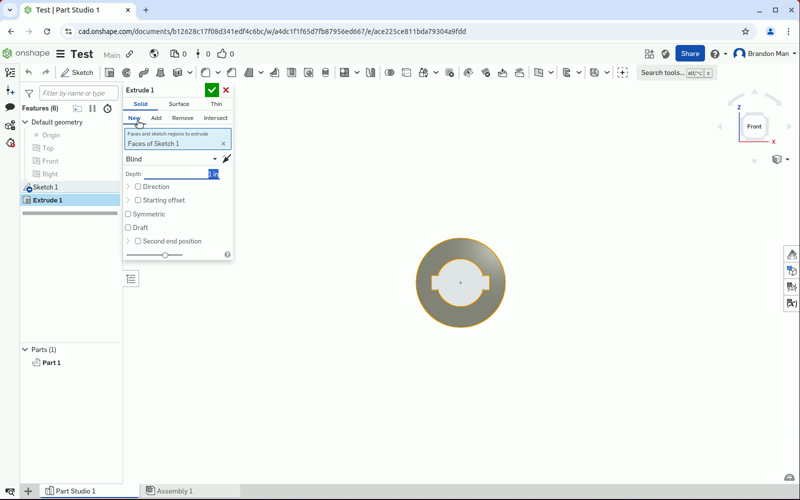
text(7.943)
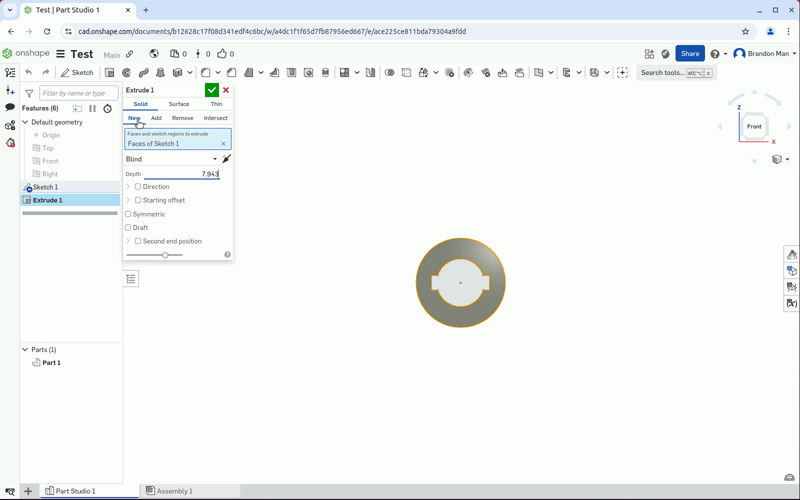
key(enter)
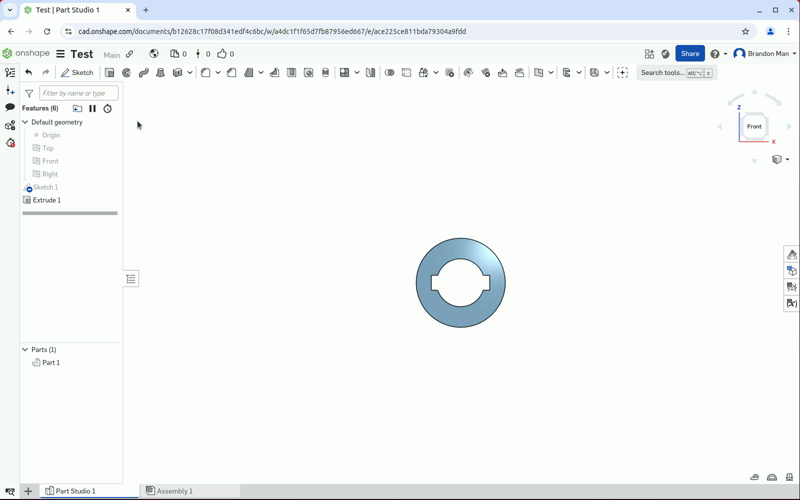
key(shift+h)
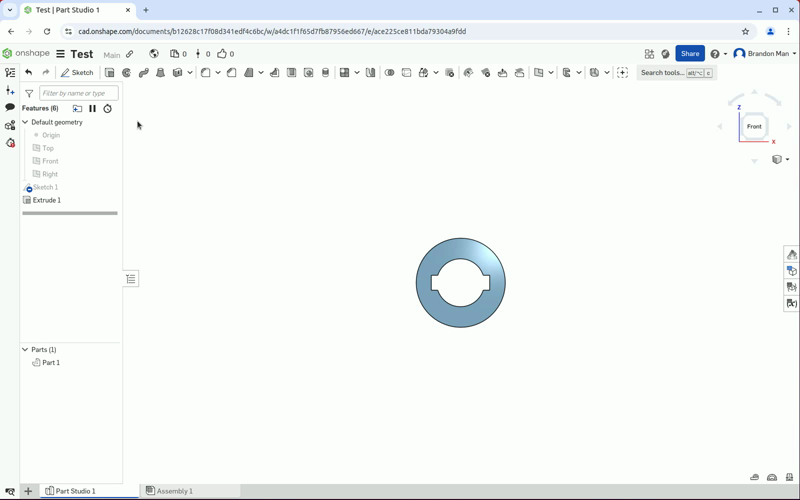
key(shift+h)
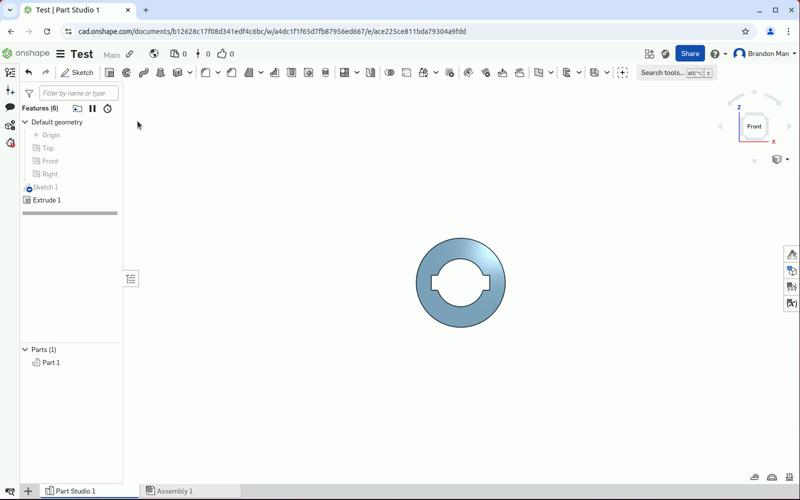
mouse_move(73, 189)
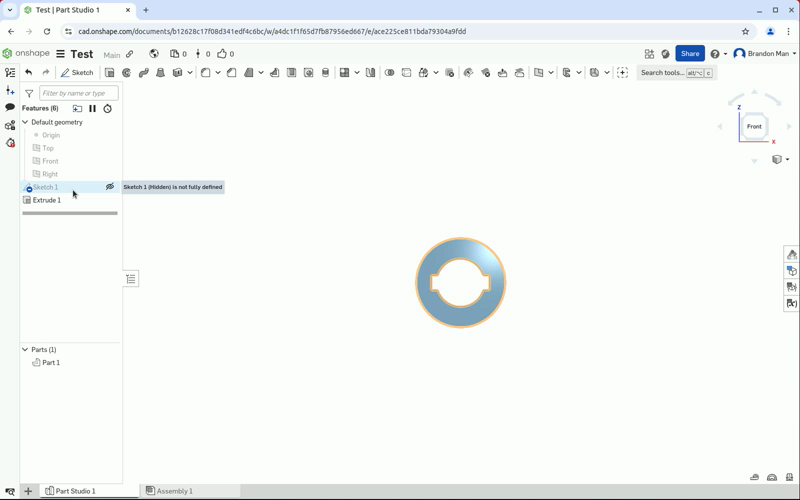
click(73, 189)
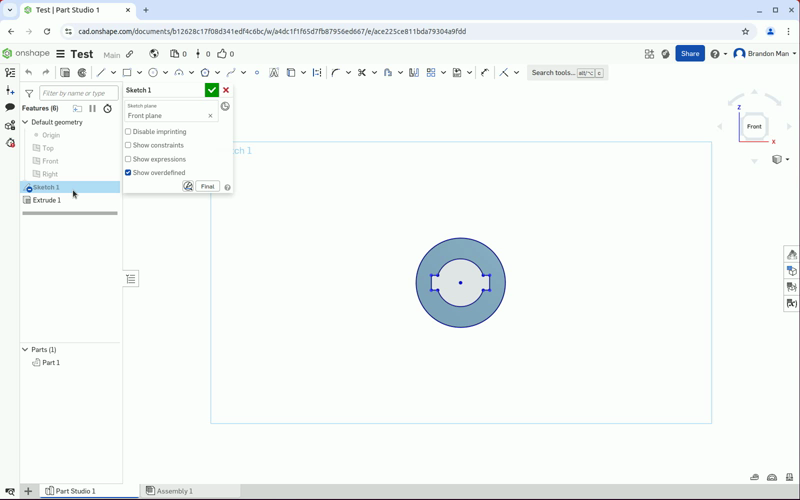
mouse_move(229, 92)
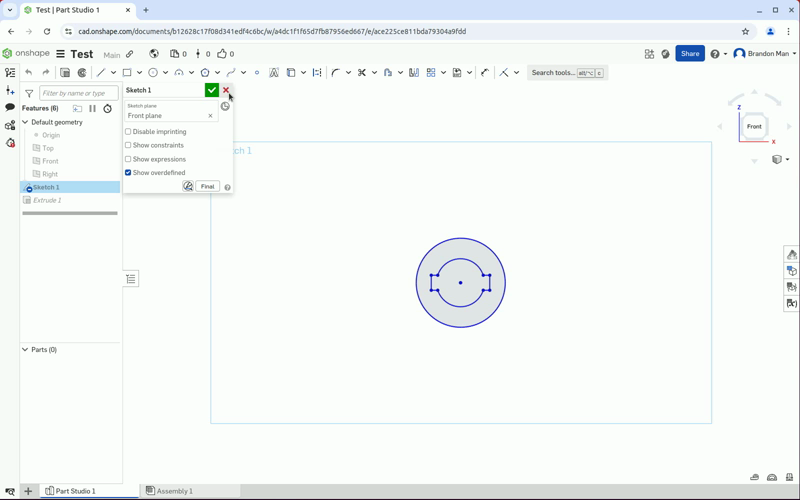
click(229, 92)
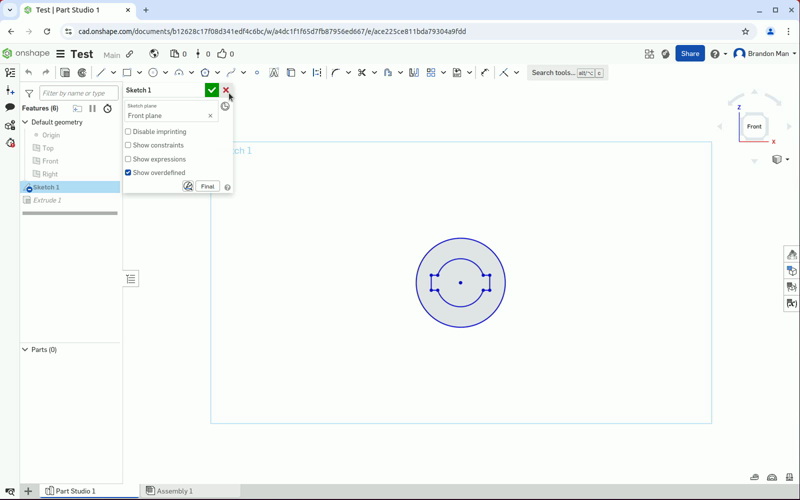
key(shift+s)
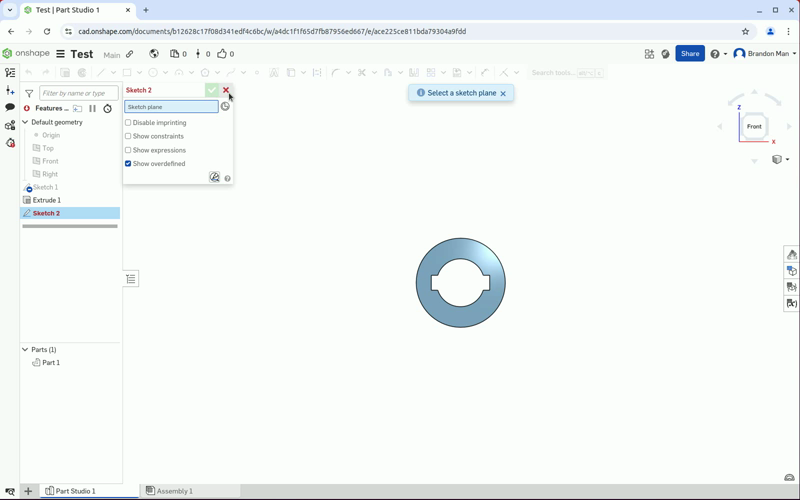
mouse_move(73, 163)
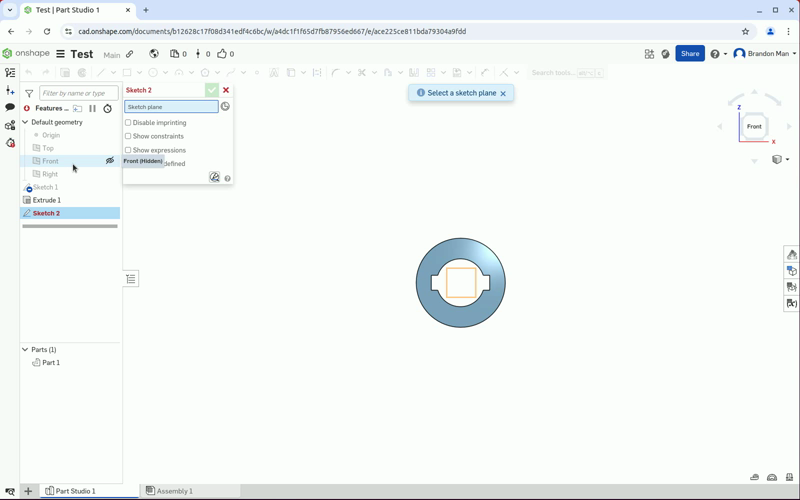
click(73, 163)
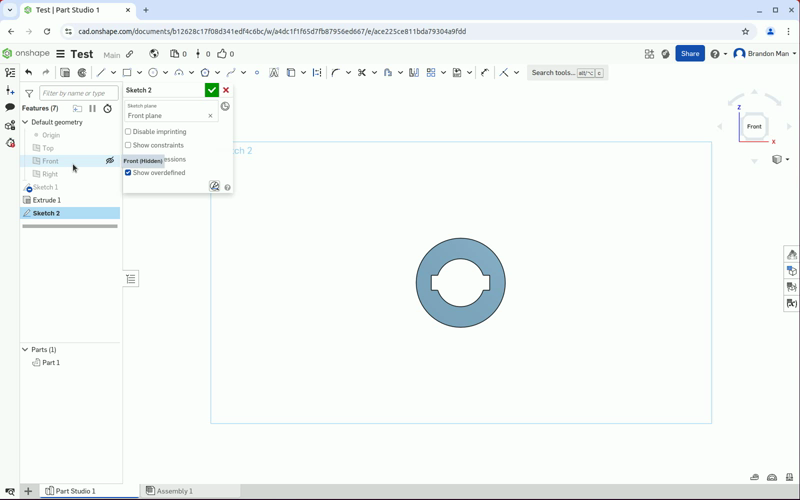
mouse_move(73, 352)
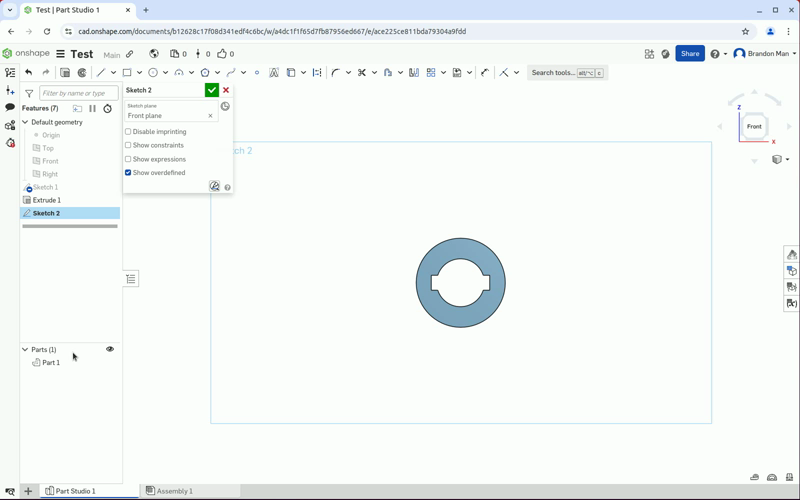
key(y)
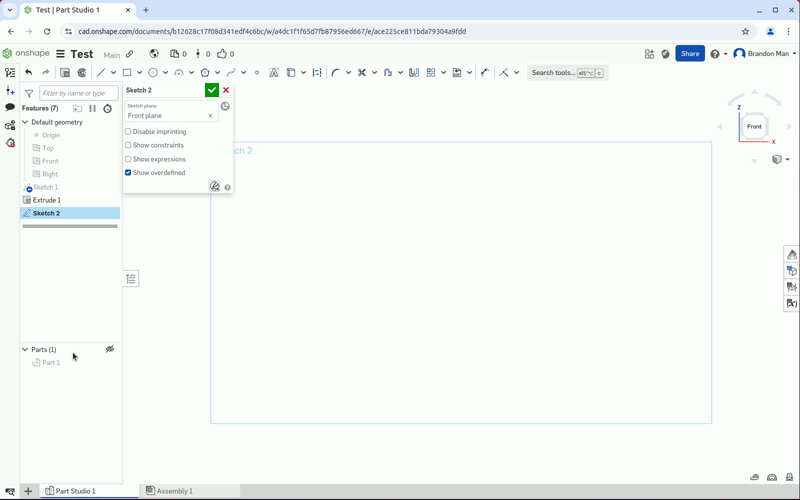
key(l)
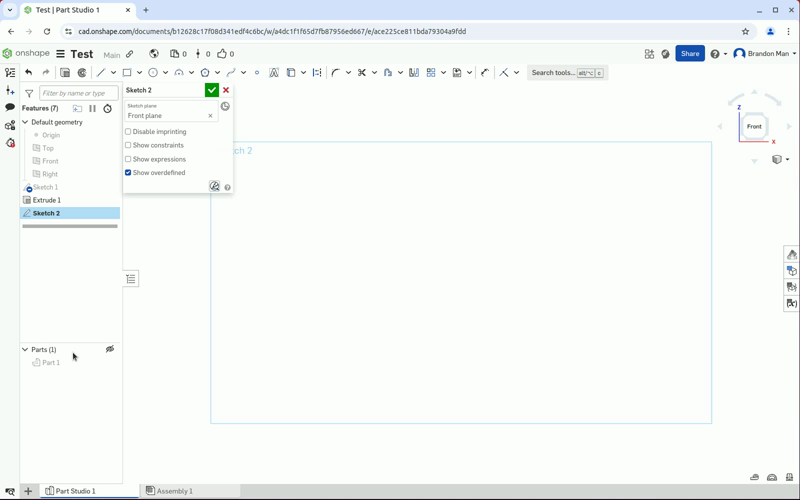
key_down(shift)
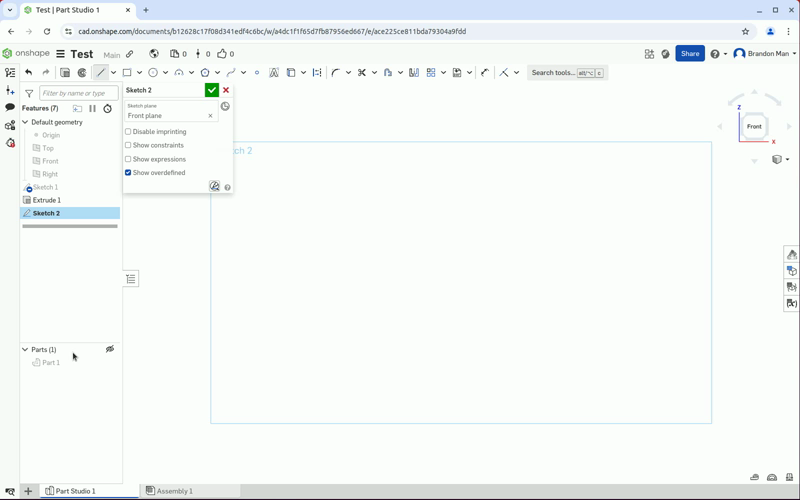
mouse_move(476, 324)
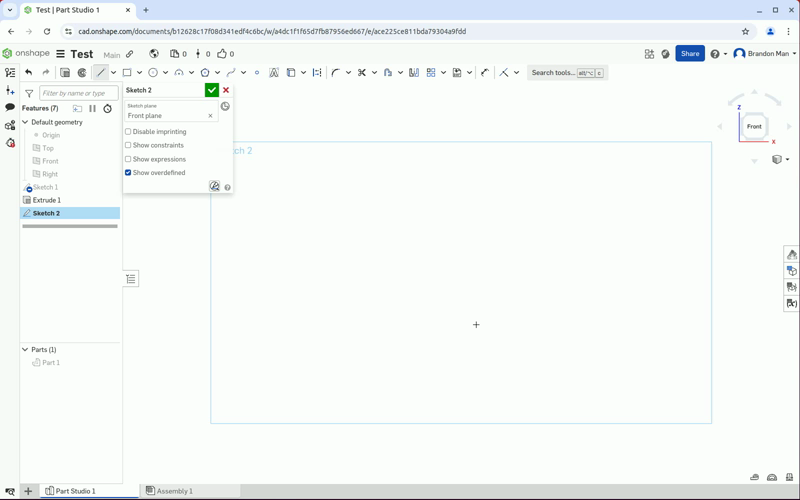
click(476, 324)
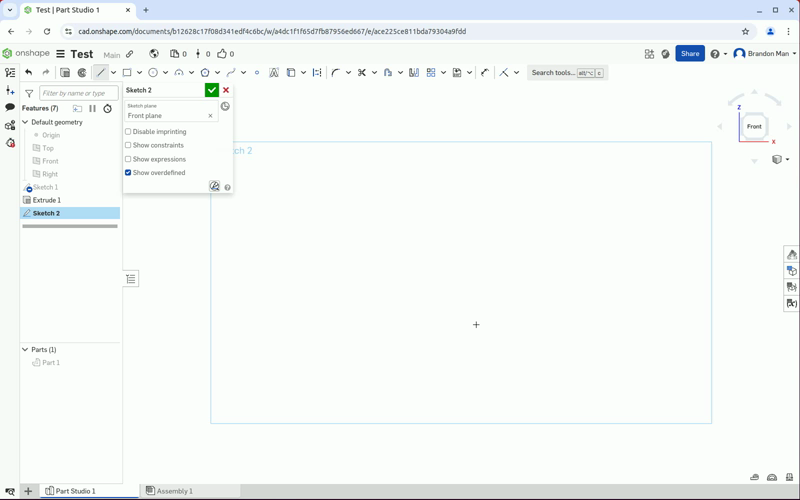
key_up(shift)
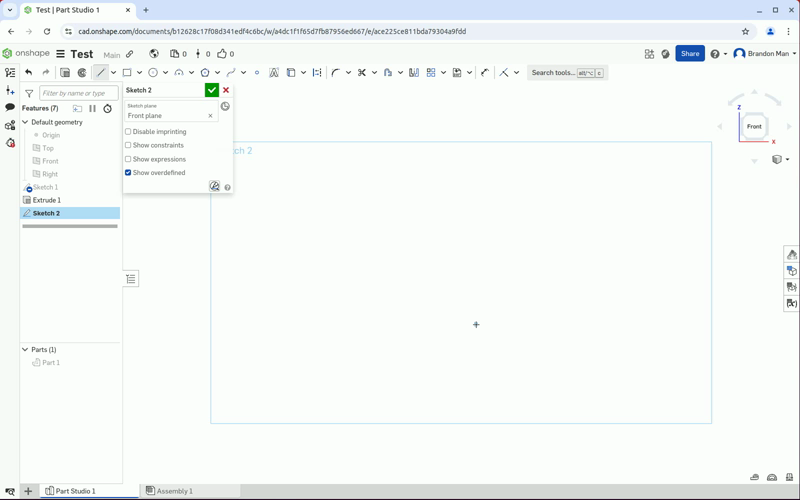
key_down(shift)
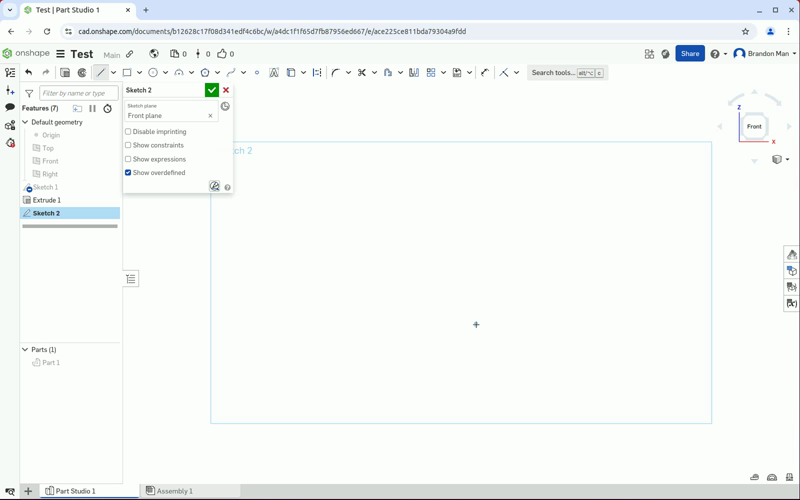
mouse_move(543, 311)
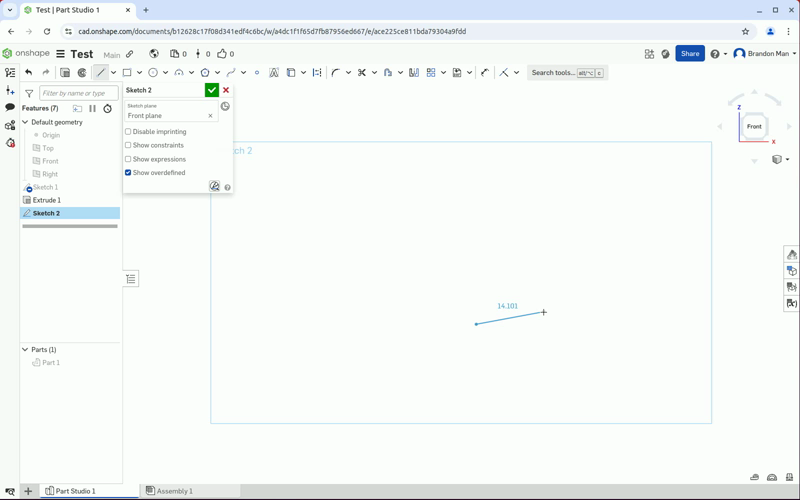
click(543, 311)
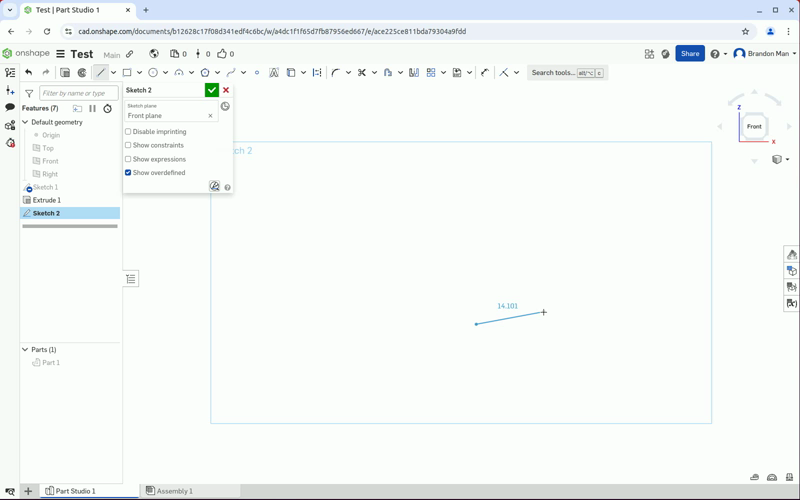
key_up(shift)
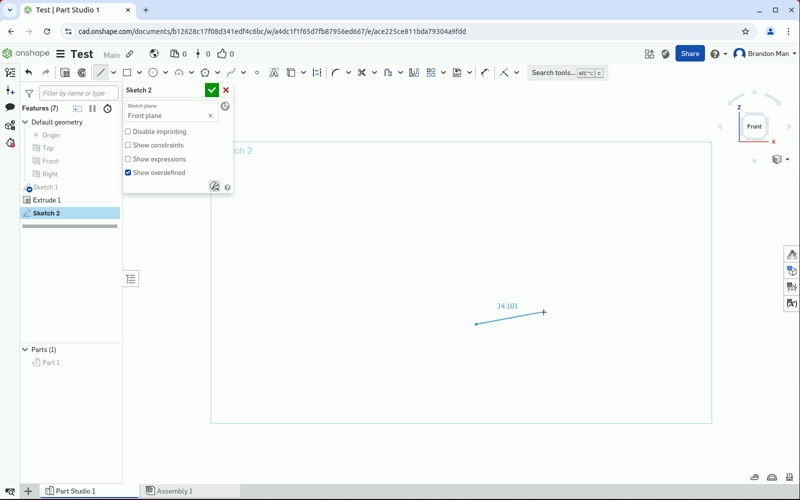
key(esc)
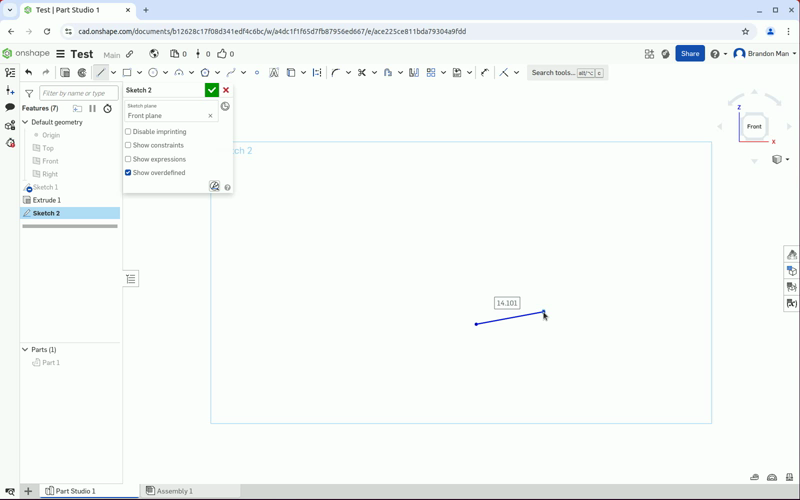
key(a)
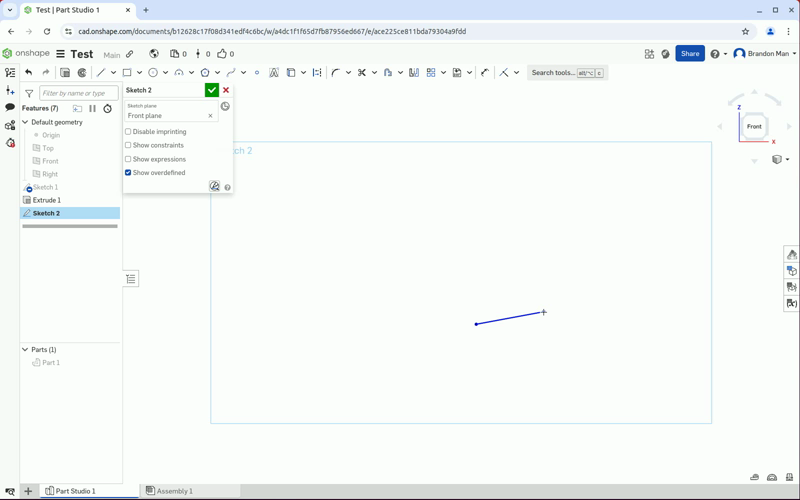
mouse_move(543, 311)
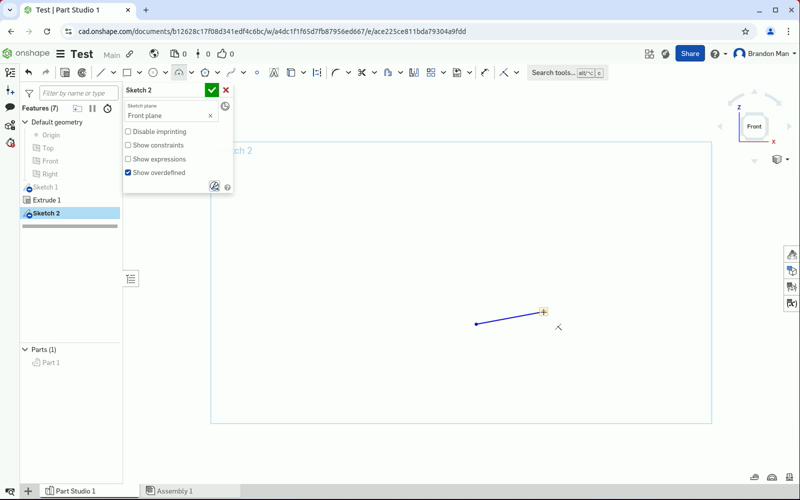
click(543, 311)
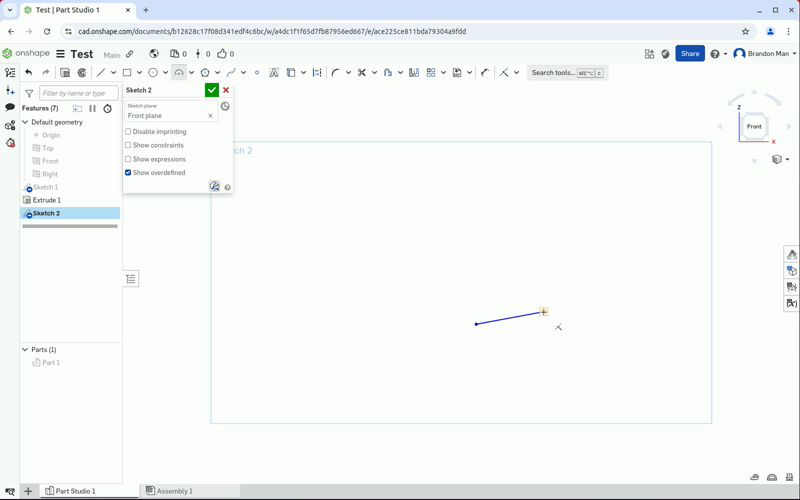
key_down(shift)
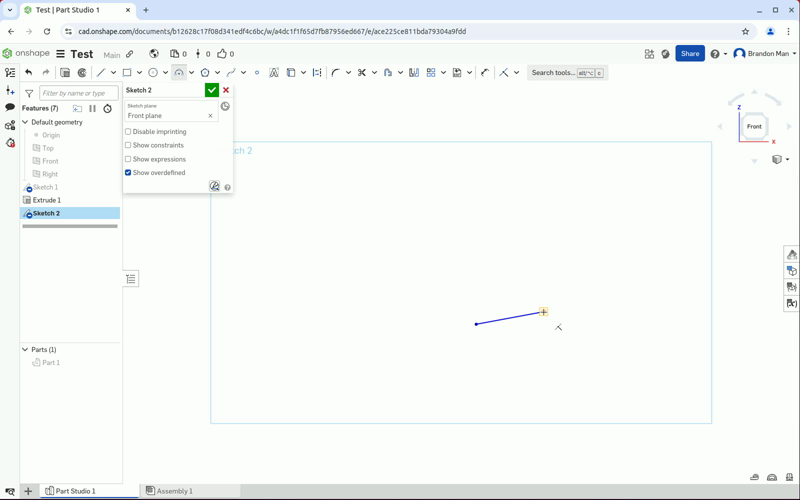
mouse_move(543, 253)
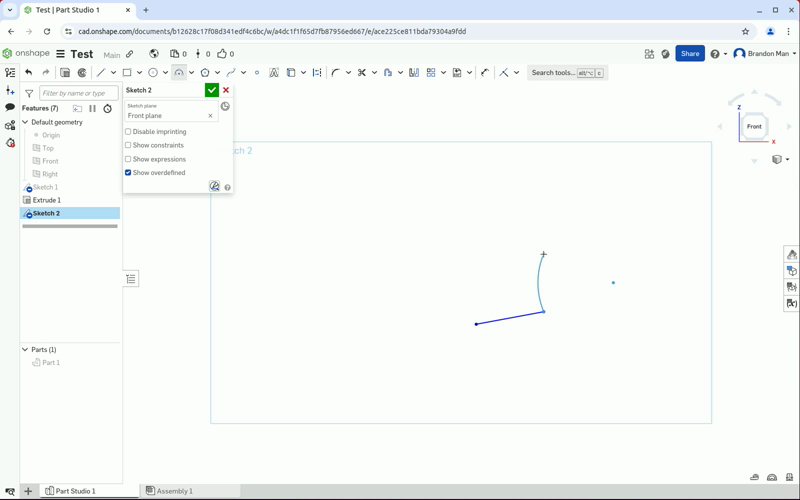
click(543, 253)
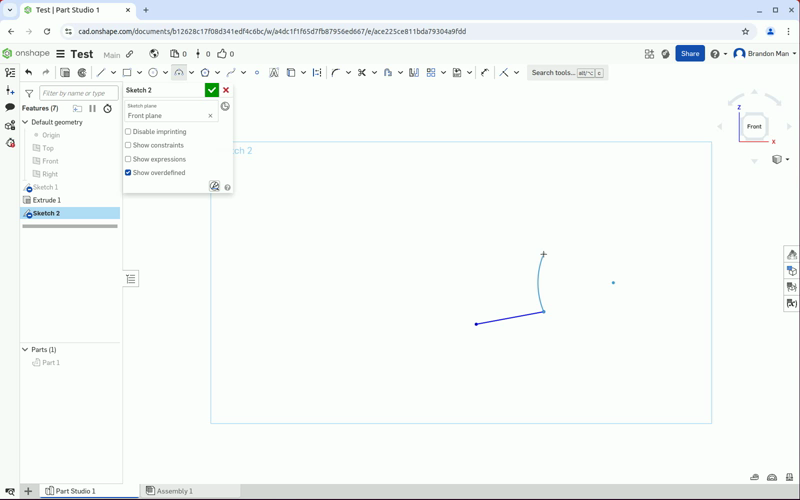
mouse_move(514, 282)
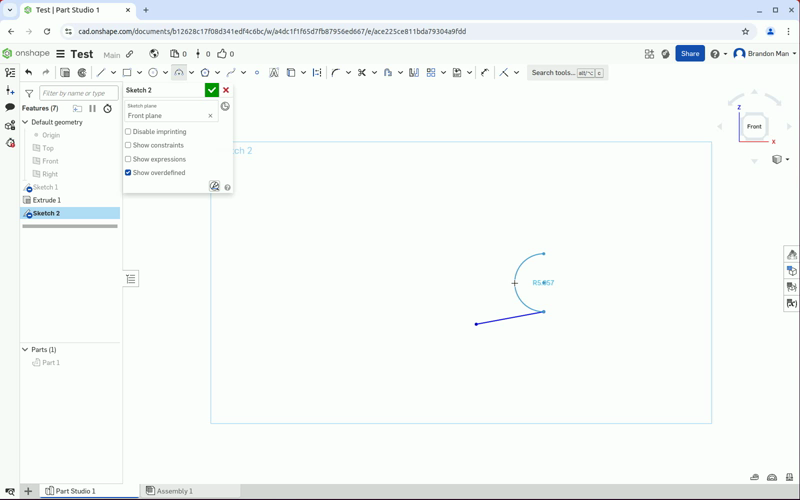
click(514, 282)
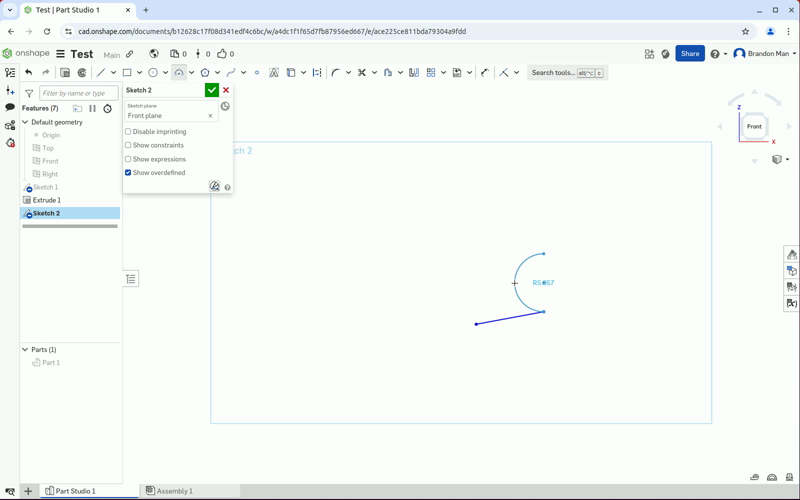
key_up(shift)
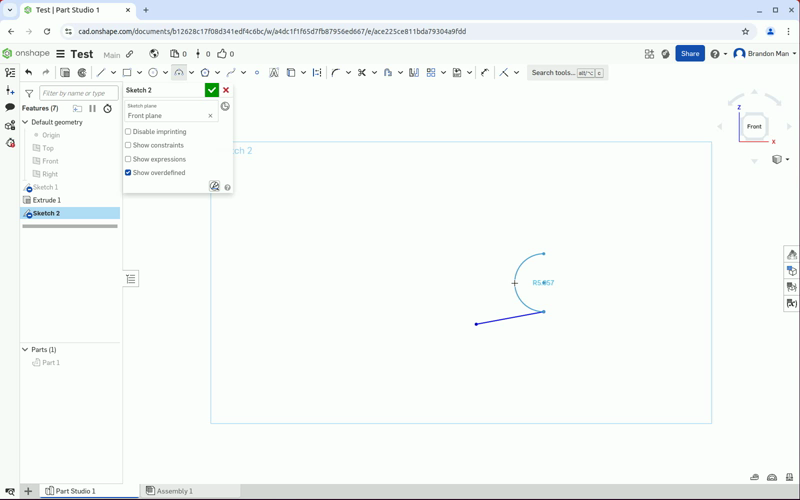
key(esc)
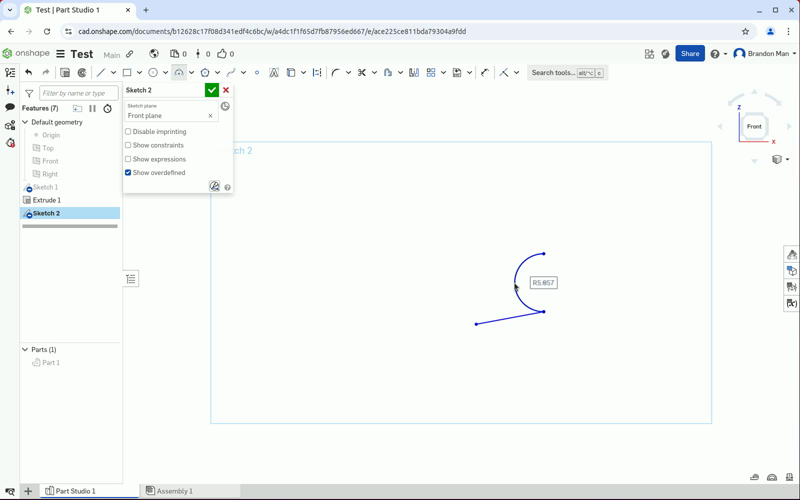
key(l)
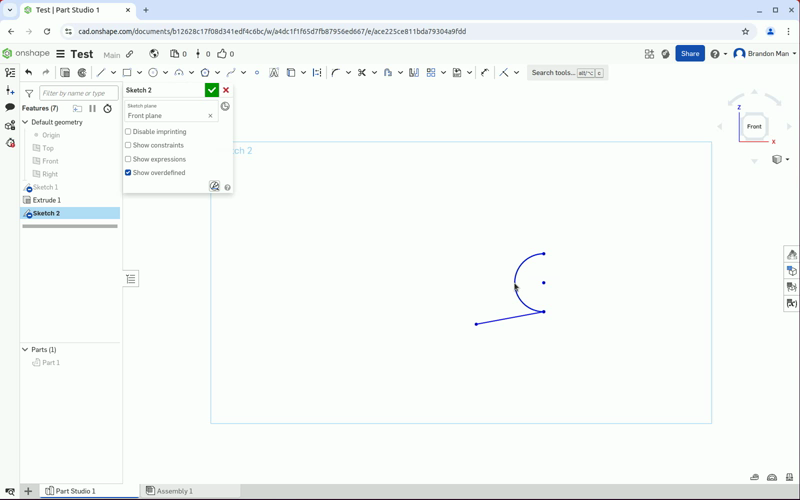
mouse_move(543, 253)
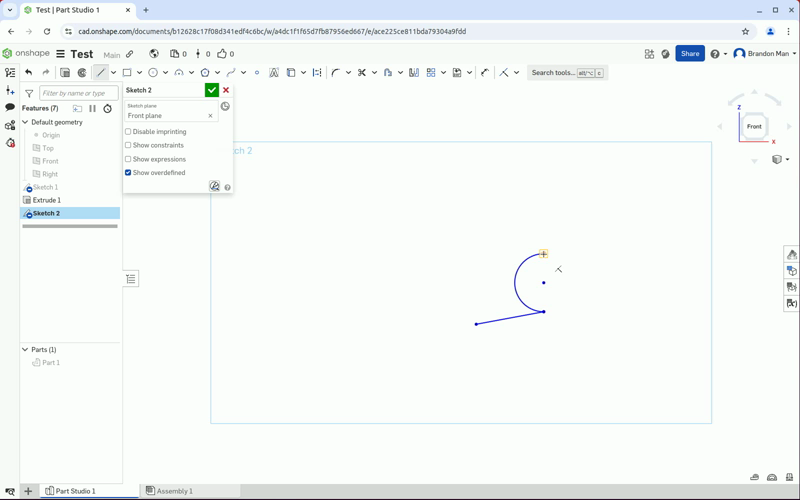
click(543, 253)
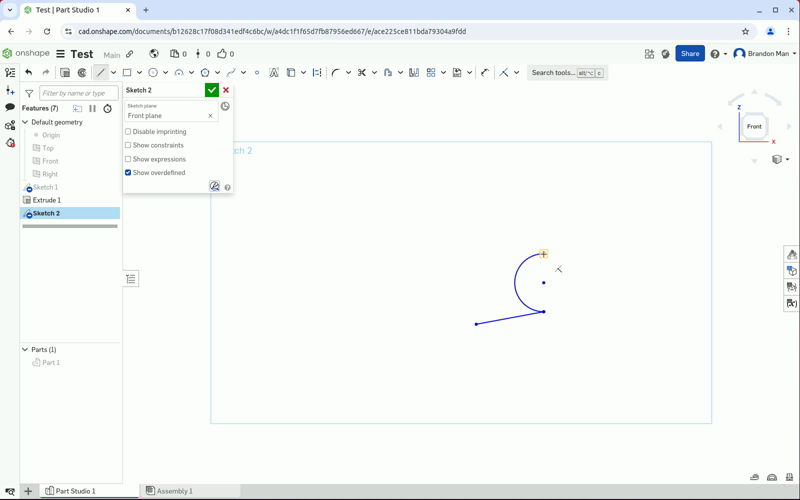
key_down(shift)
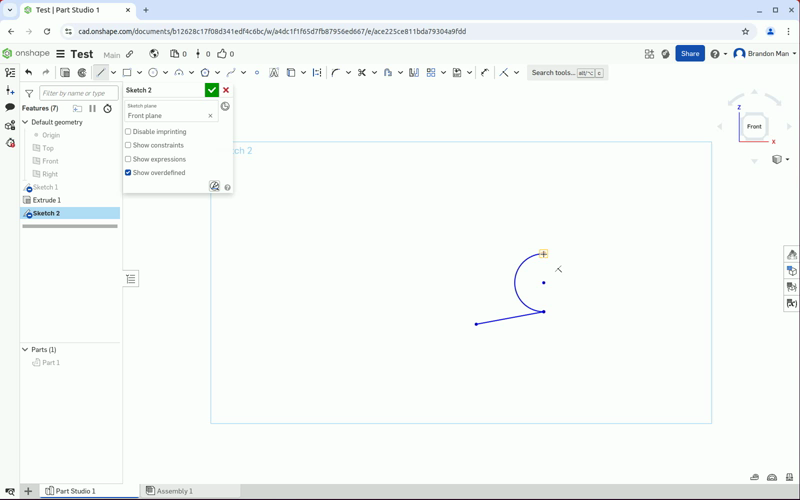
mouse_move(476, 241)
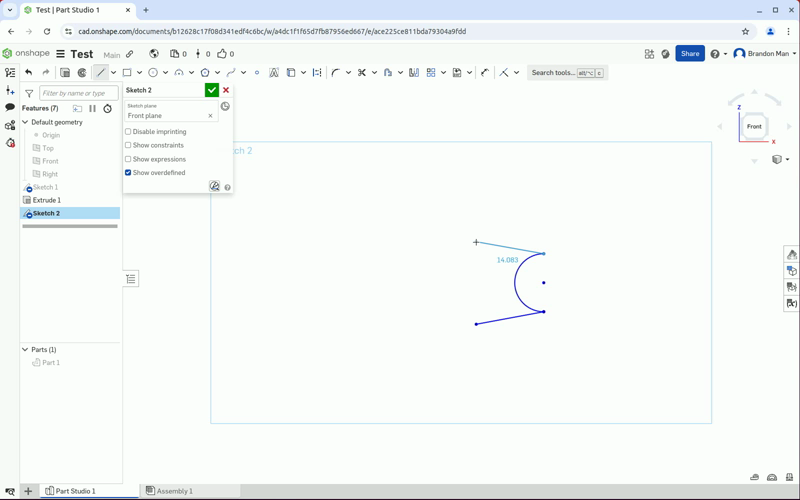
click(476, 241)
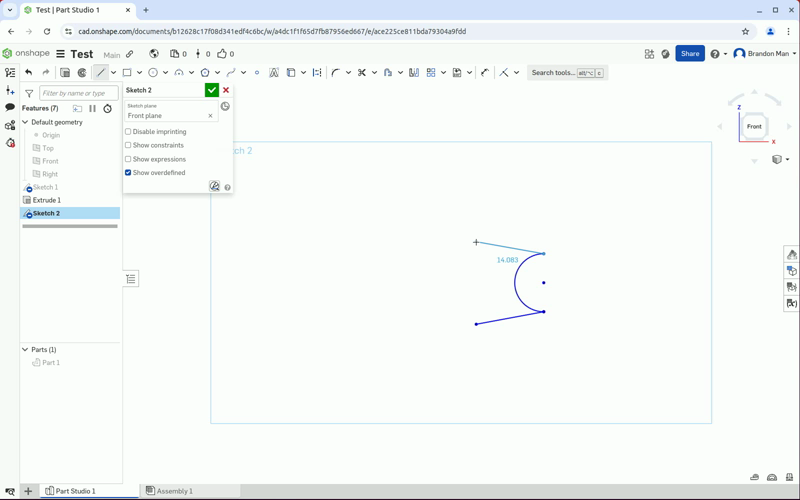
key_up(shift)
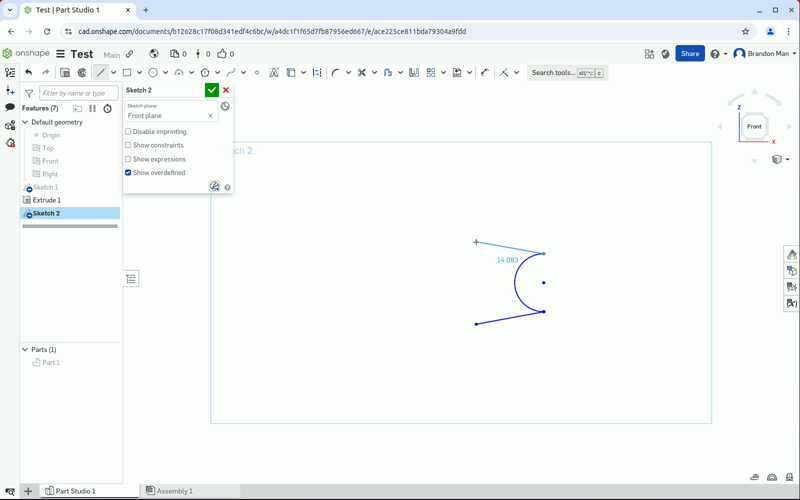
key(esc)
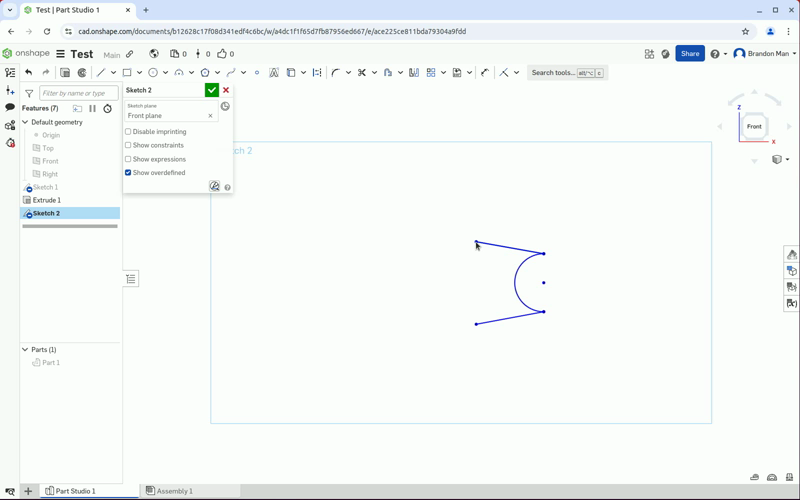
key(a)
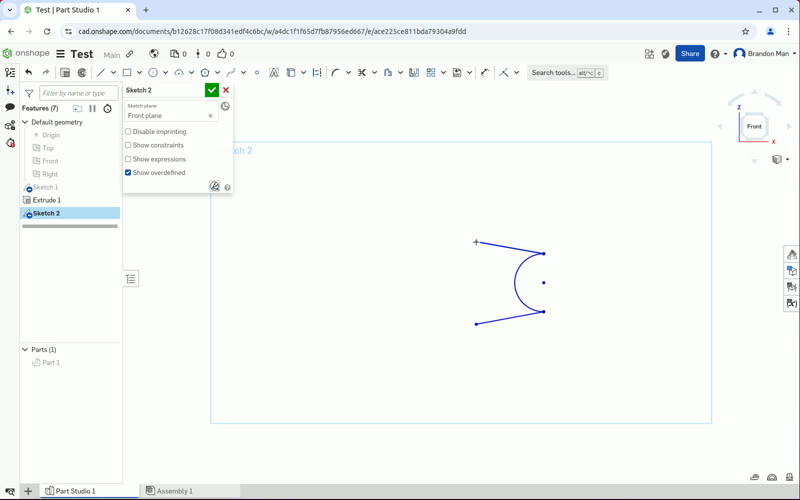
mouse_move(476, 241)
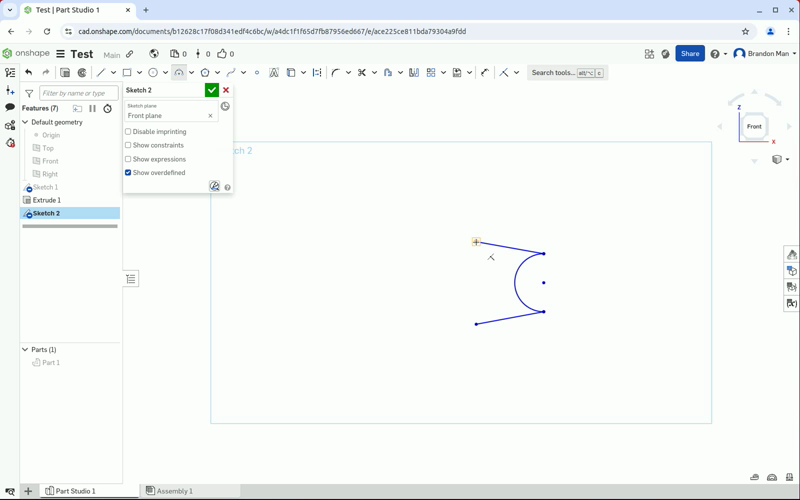
click(476, 241)
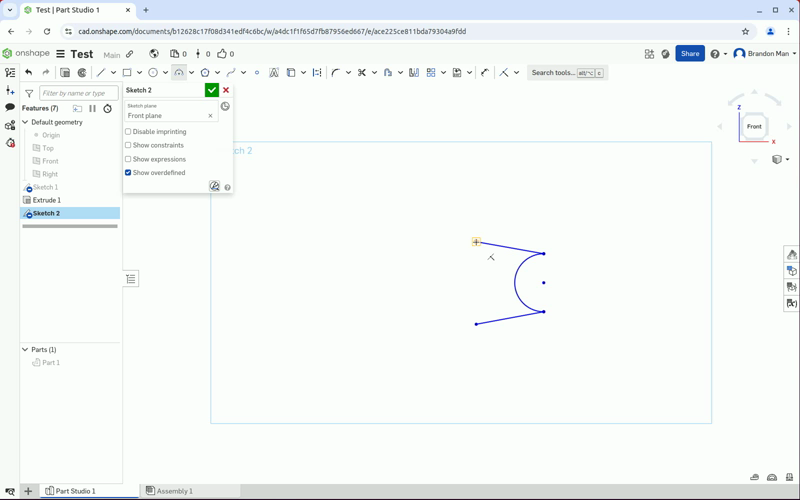
mouse_move(476, 324)
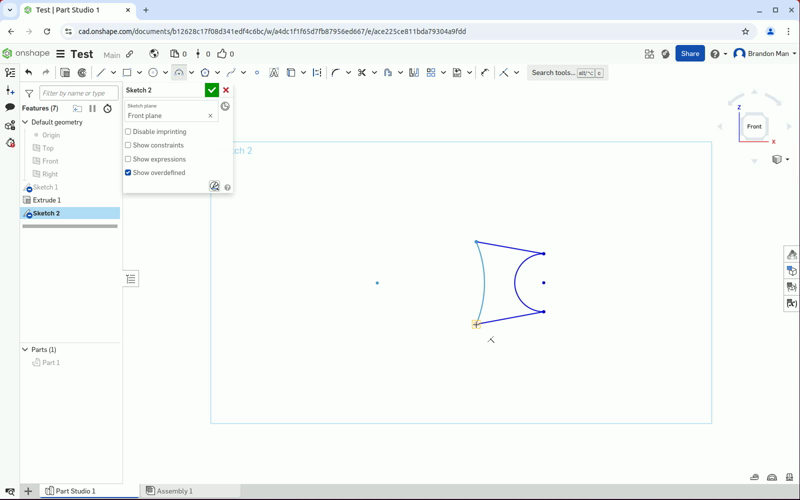
click(476, 324)
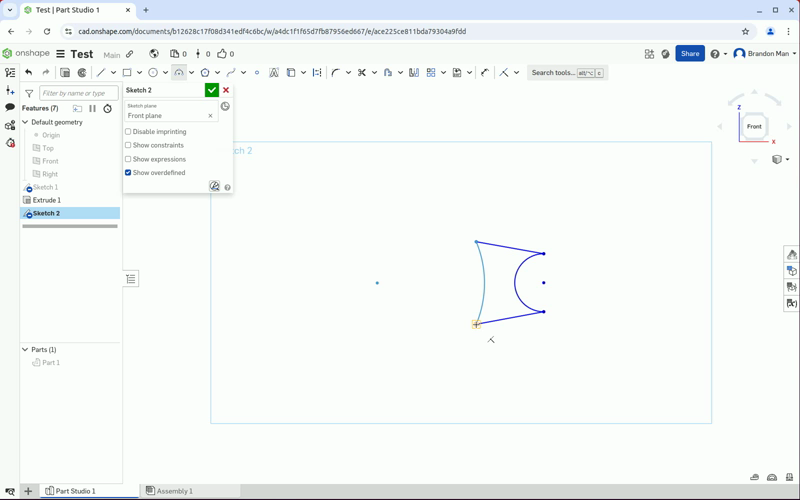
key_down(shift)
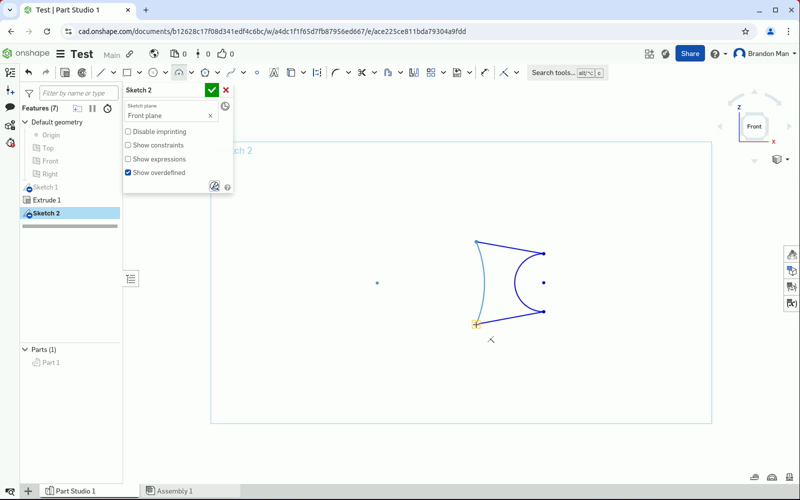
mouse_move(504, 282)
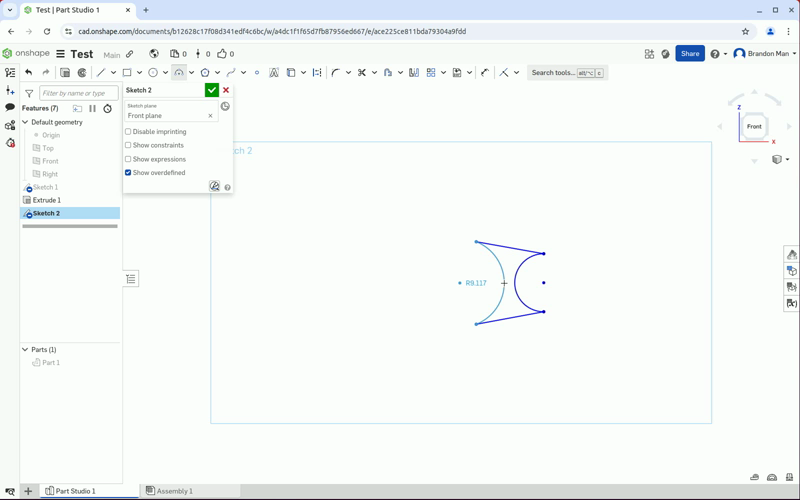
click(504, 282)
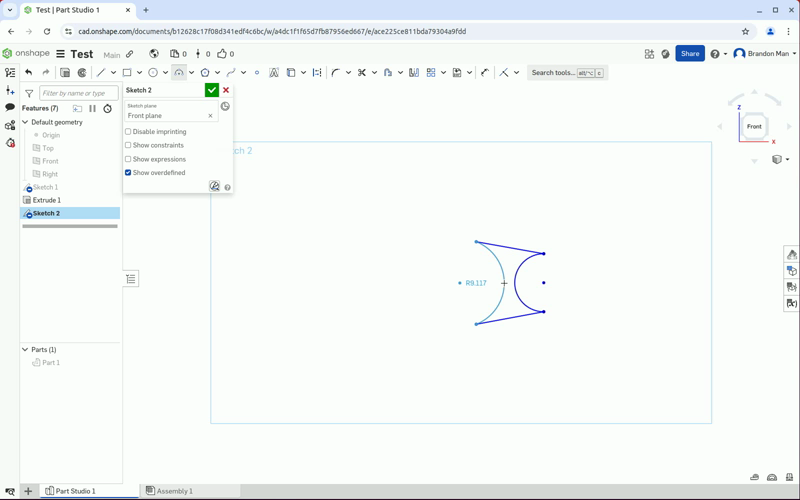
key_up(shift)
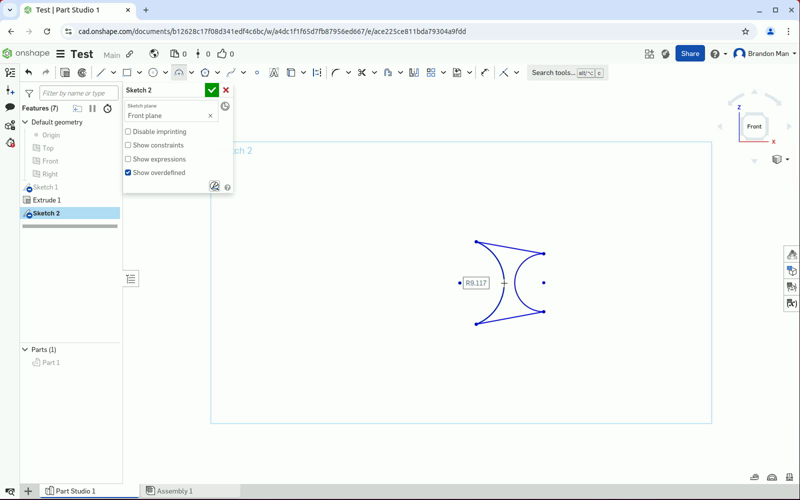
key(esc)
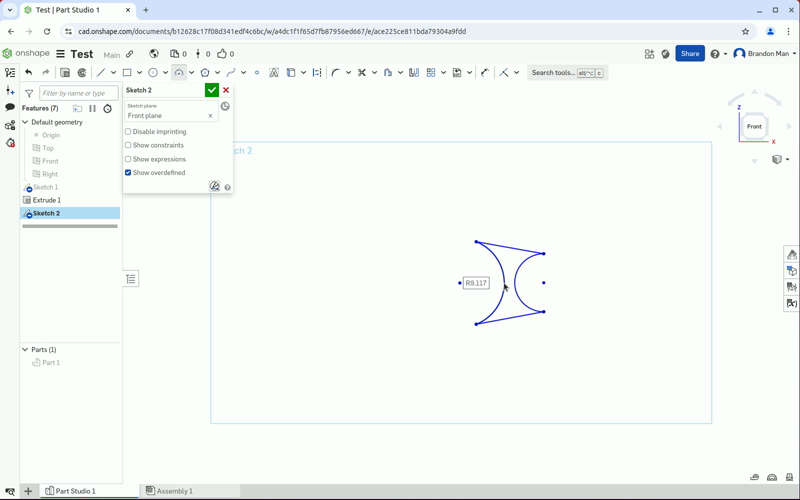
mouse_move(506, 275)
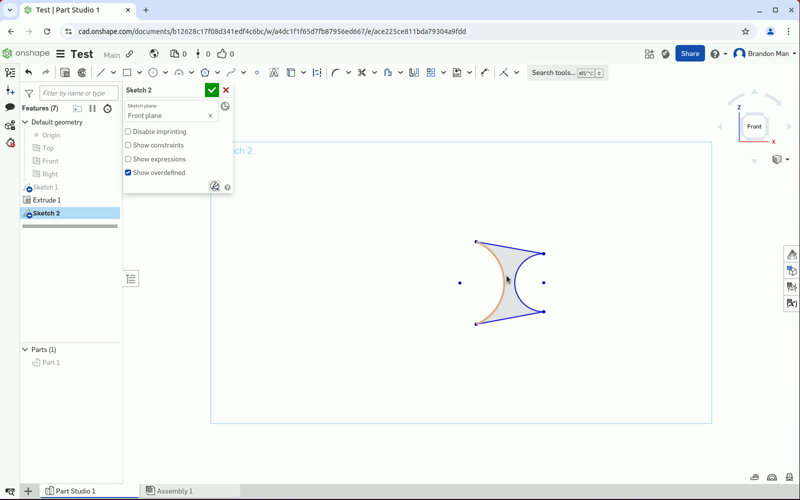
scroll(6)
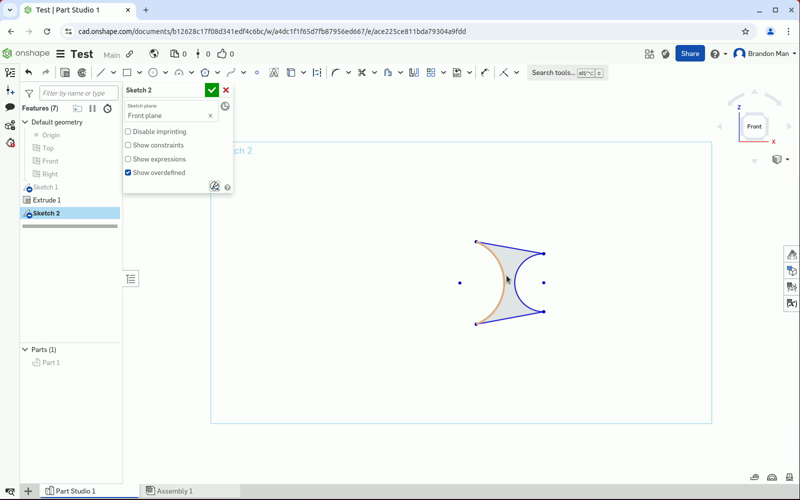
scroll(6)
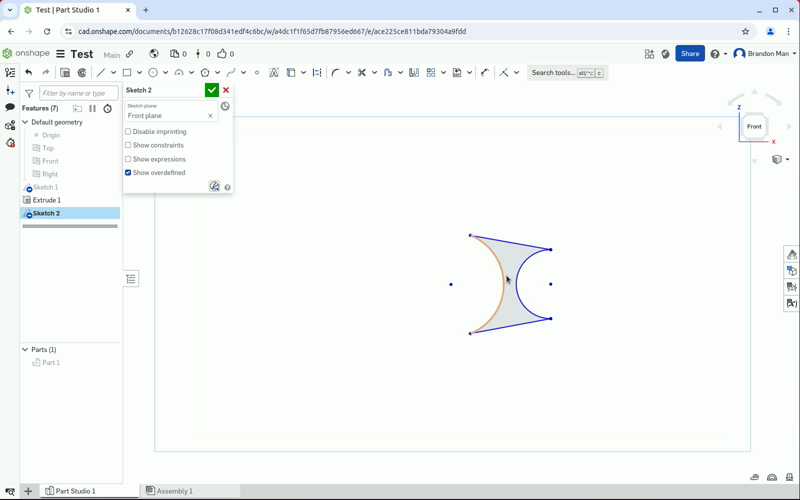
scroll(6)
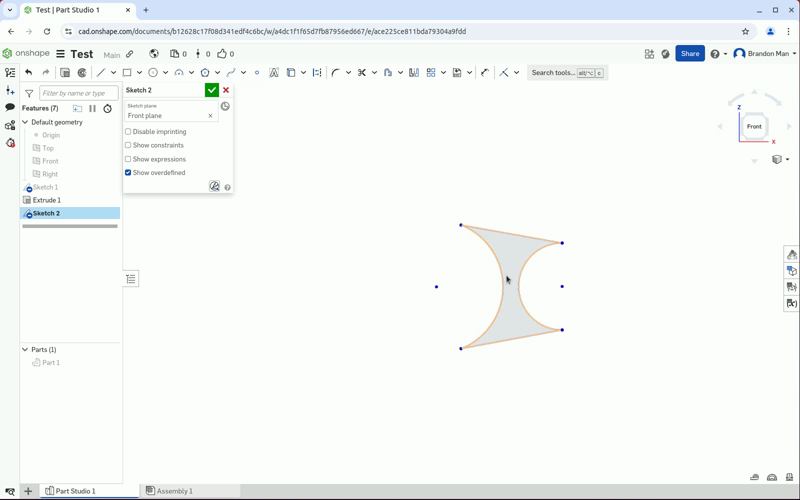
scroll(6)
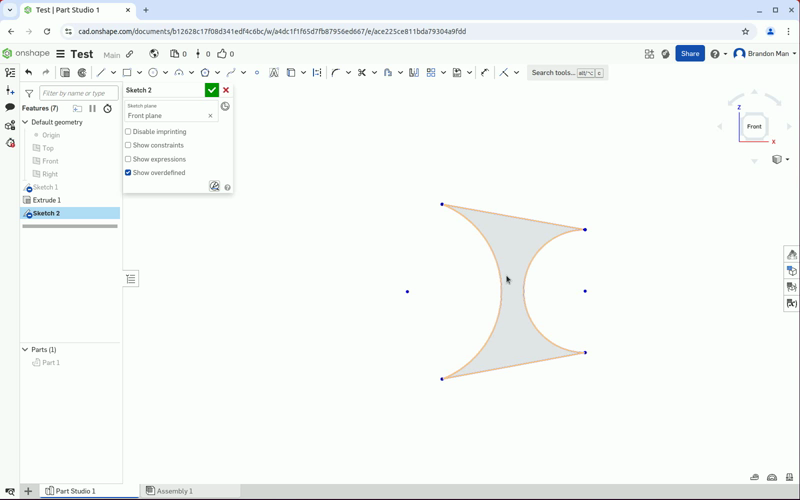
scroll(6)
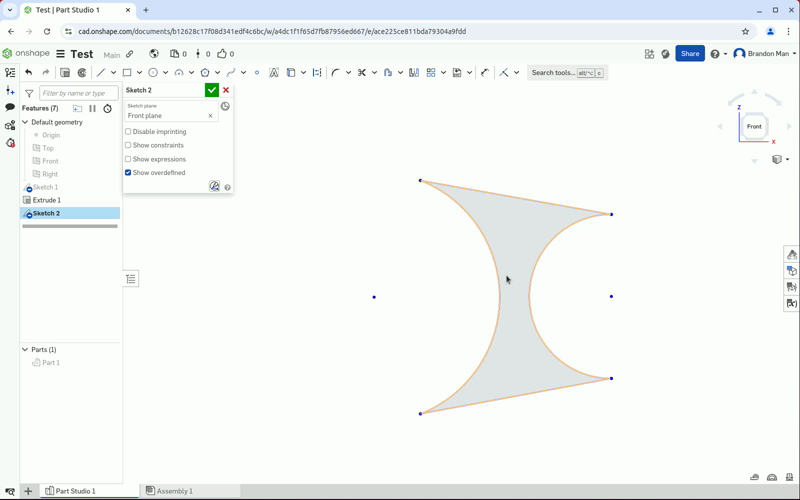
scroll(6)
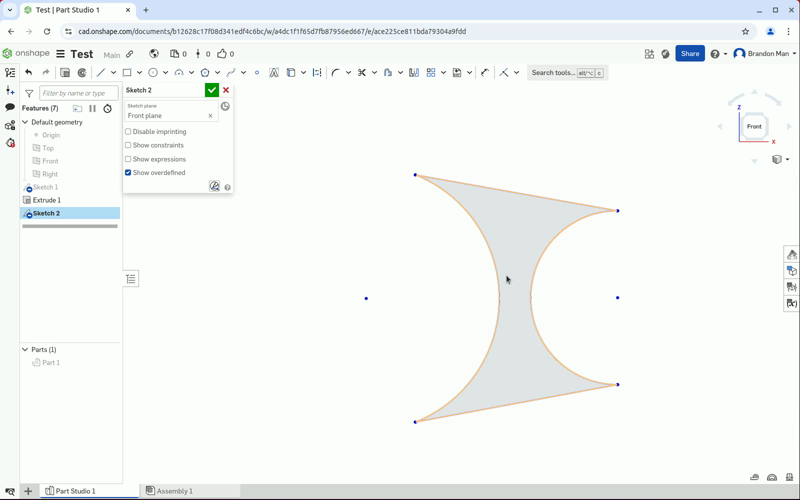
scroll(6)
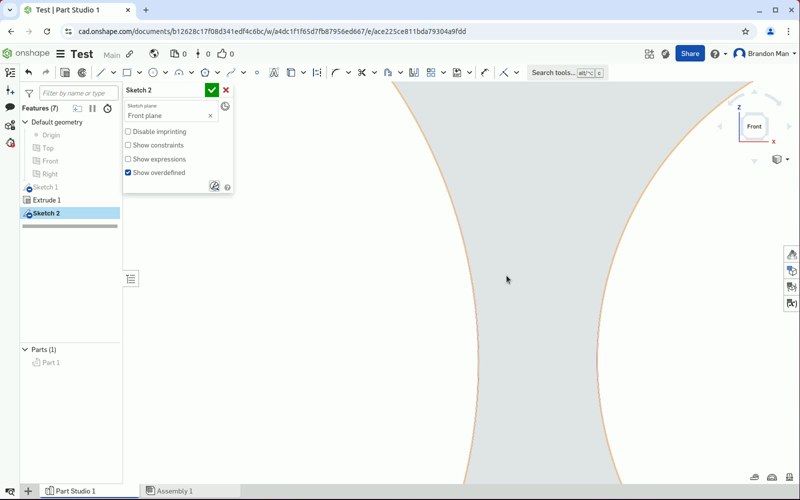
click(506, 275)
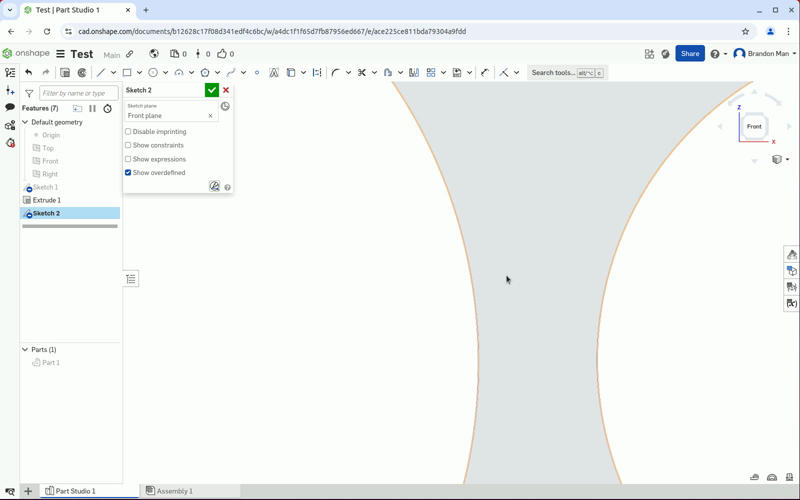
scroll(-6)
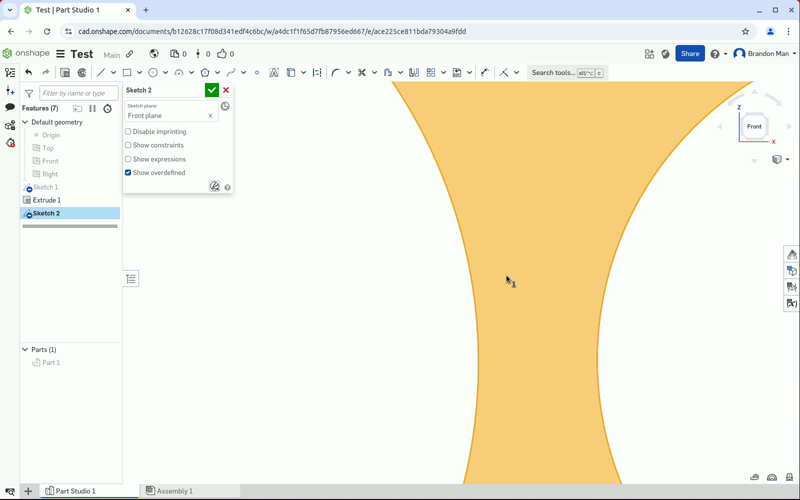
scroll(-6)
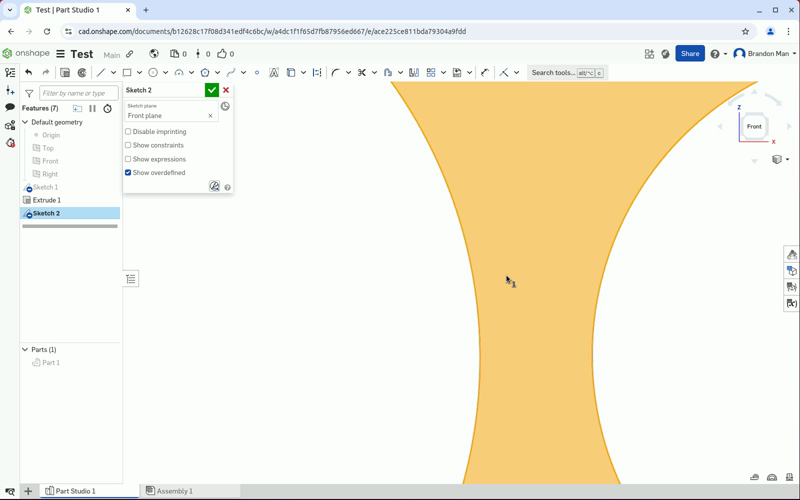
scroll(-6)
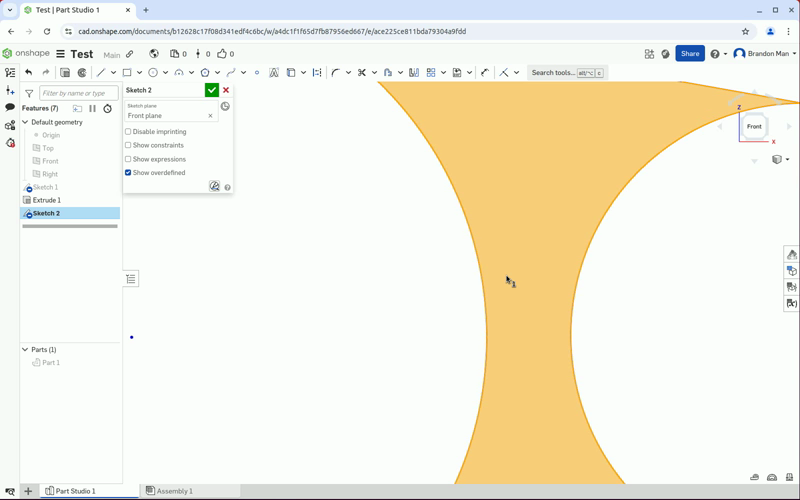
scroll(-6)
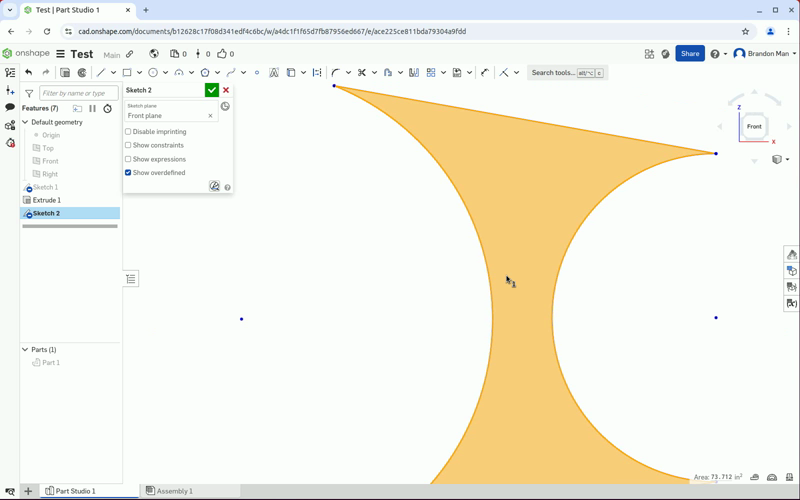
scroll(-6)
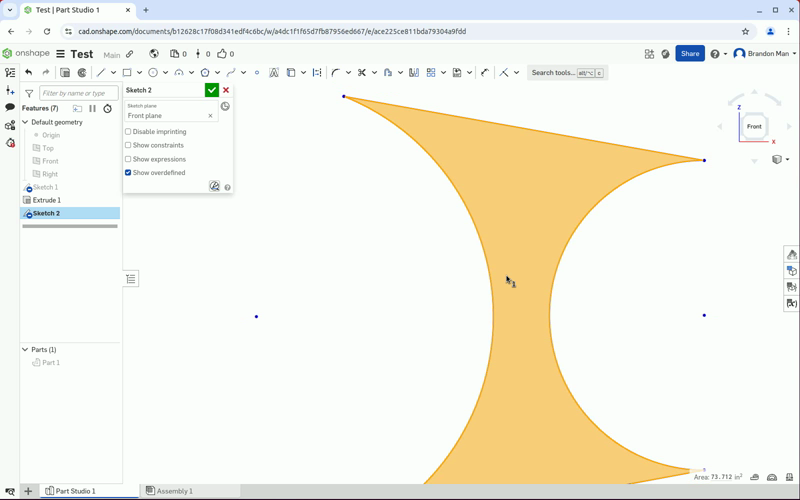
scroll(-6)
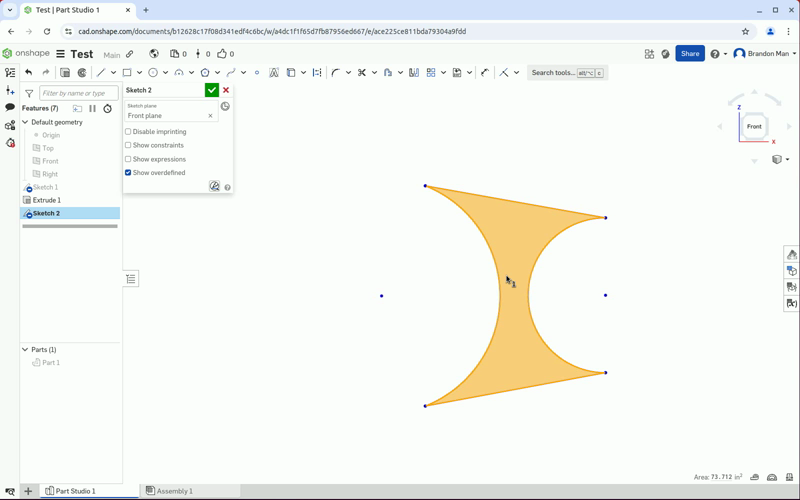
scroll(-6)
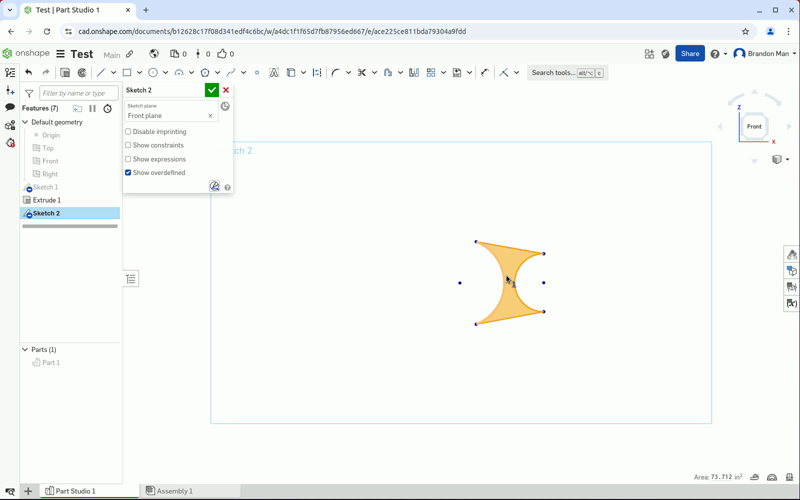
mouse_move(73, 352)
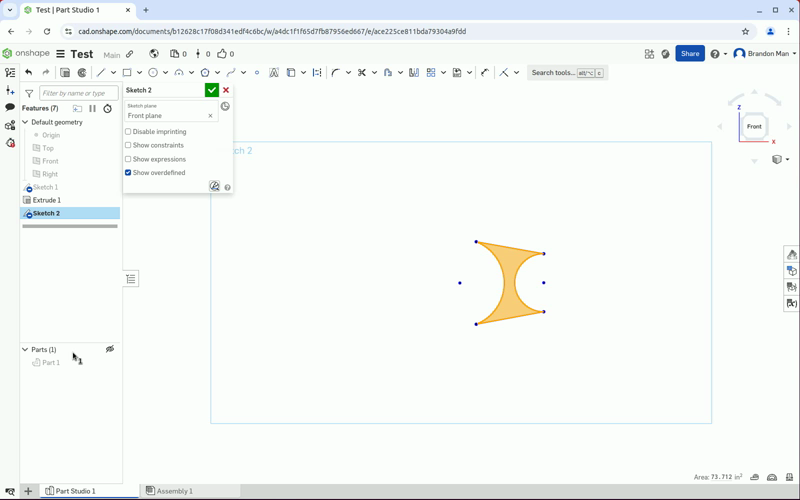
key(shift+y)
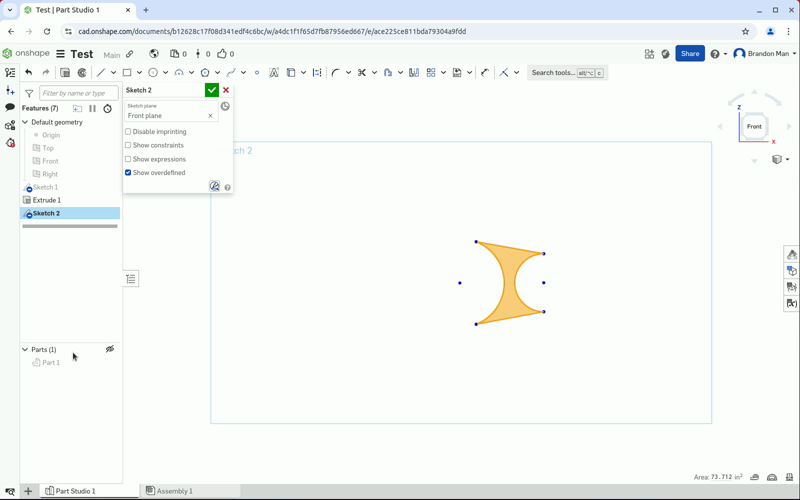
key(shift+e)
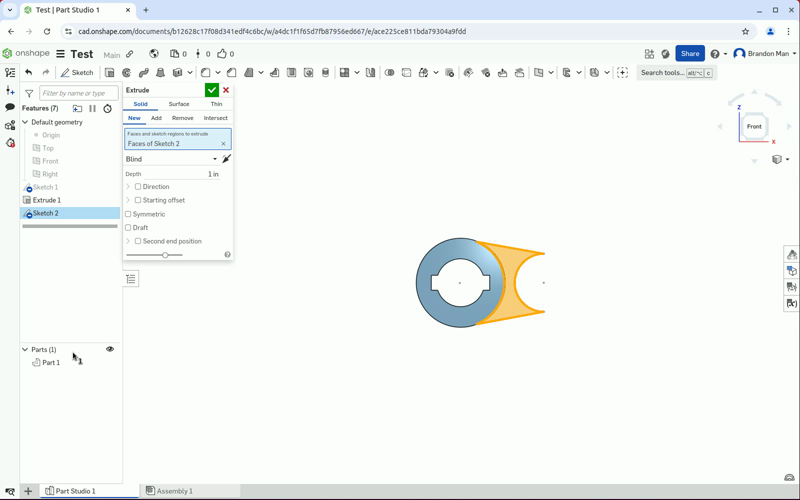
mouse_move(143, 106)
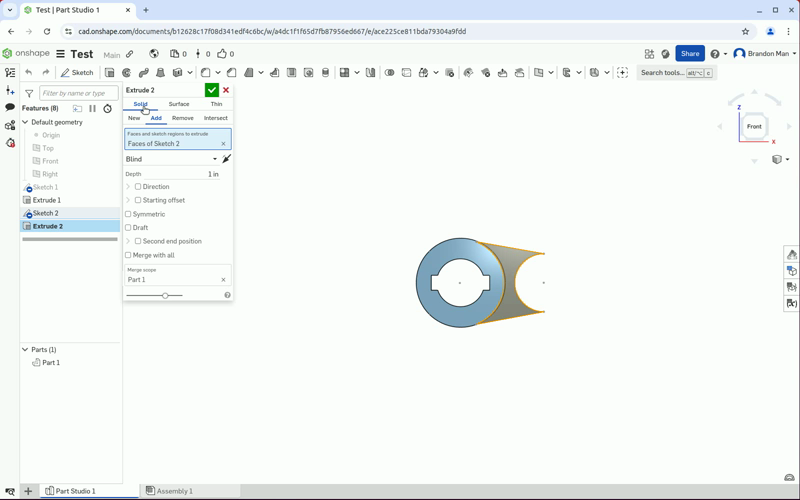
click(143, 106)
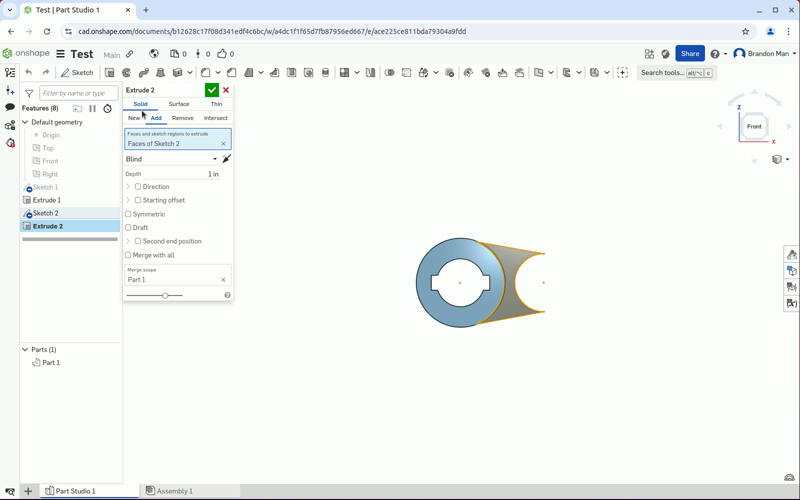
mouse_move(137, 120)
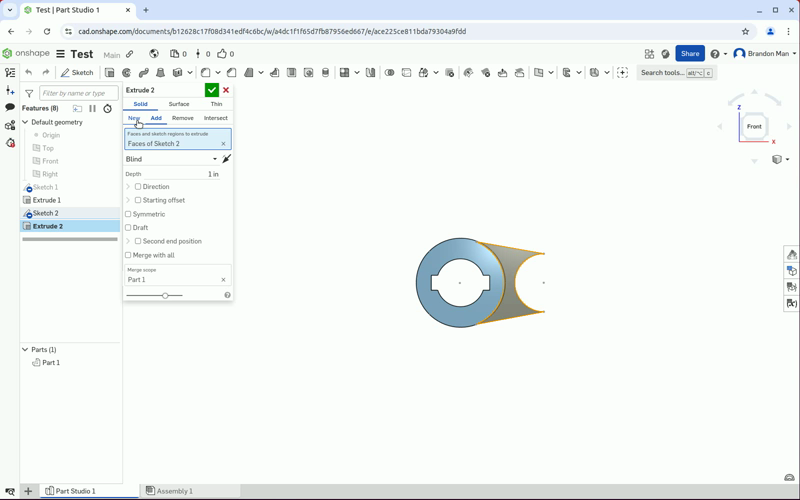
click(137, 120)
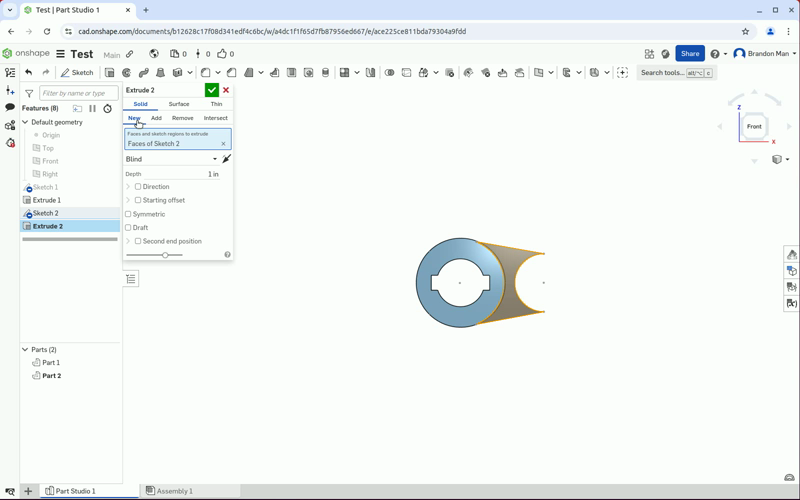
key(tab, 4)
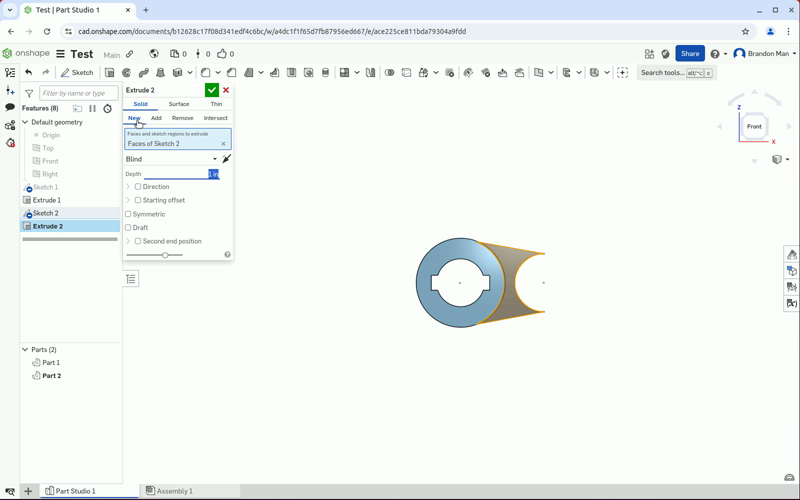
text(7.943)
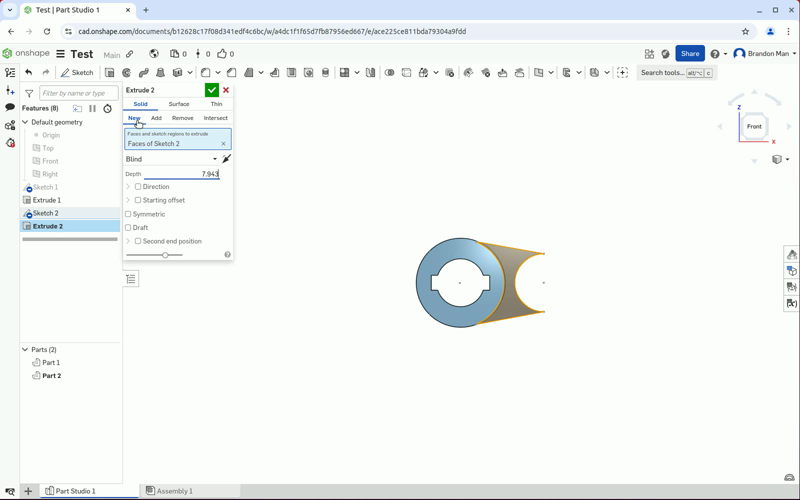
key(enter)
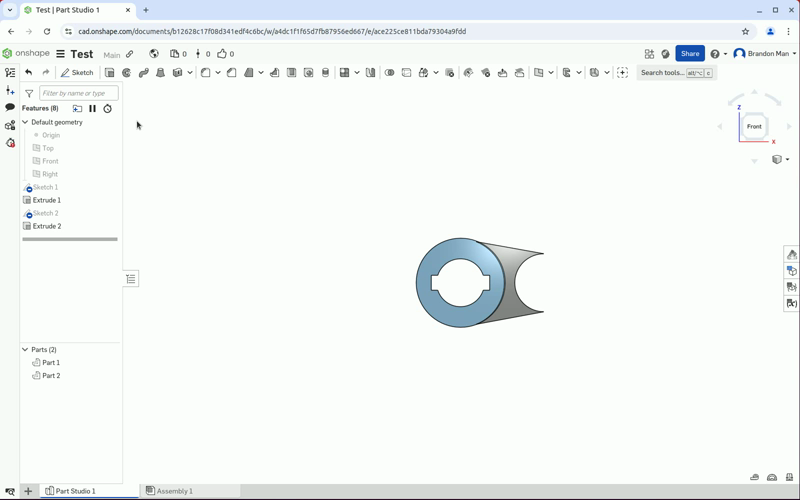
key(shift+h)
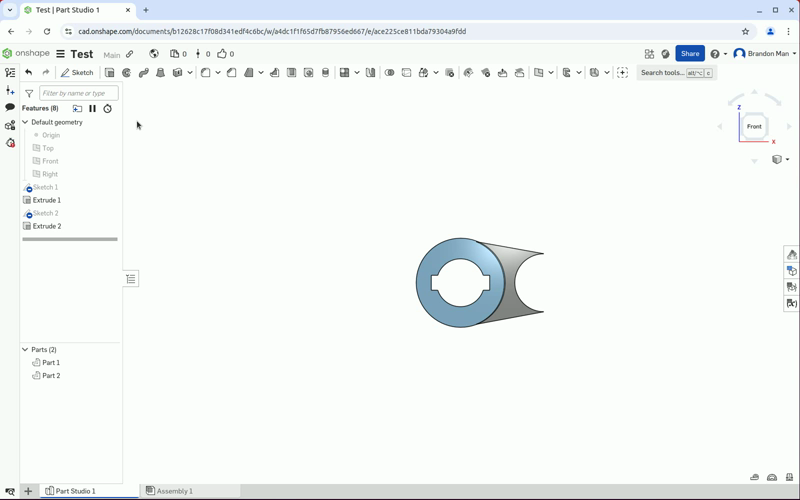
key(shift+h)
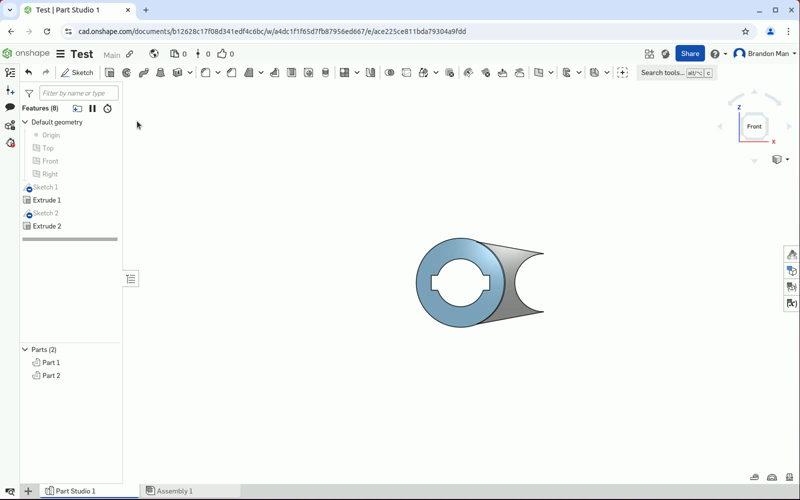
mouse_move(73, 189)
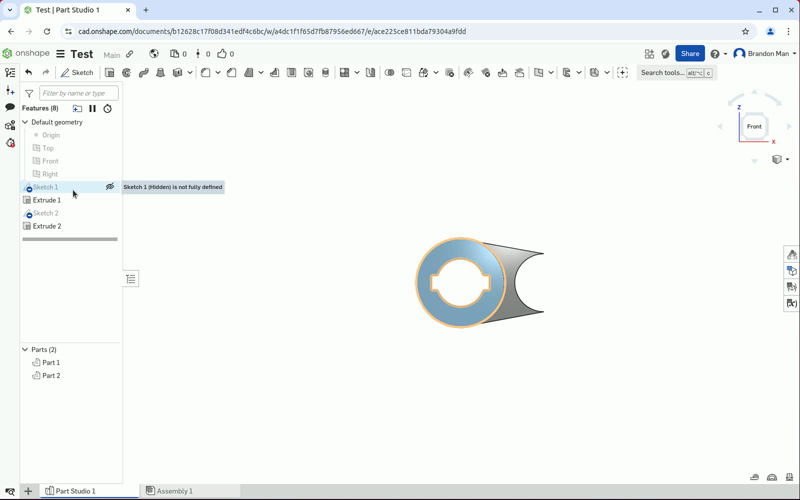
click(73, 189)
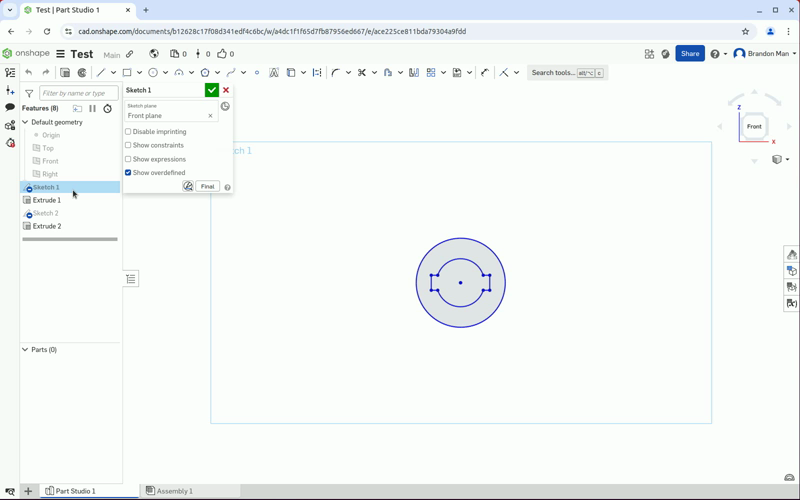
mouse_move(229, 92)
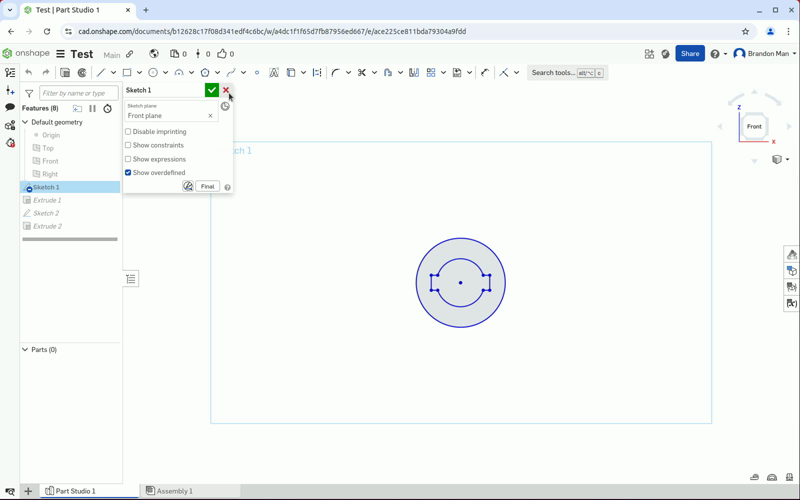
click(229, 92)
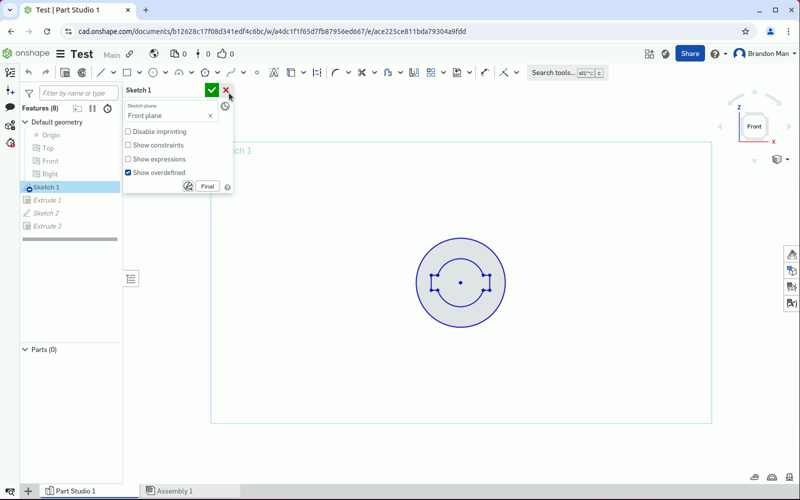
key(shift+s)
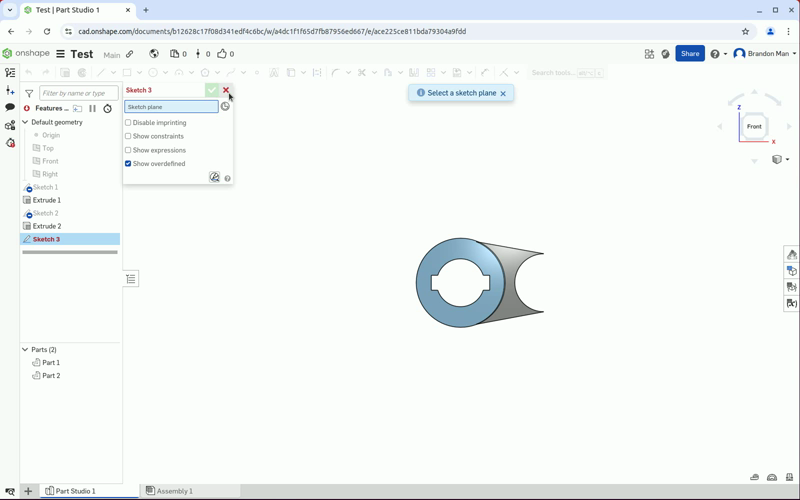
mouse_move(73, 163)
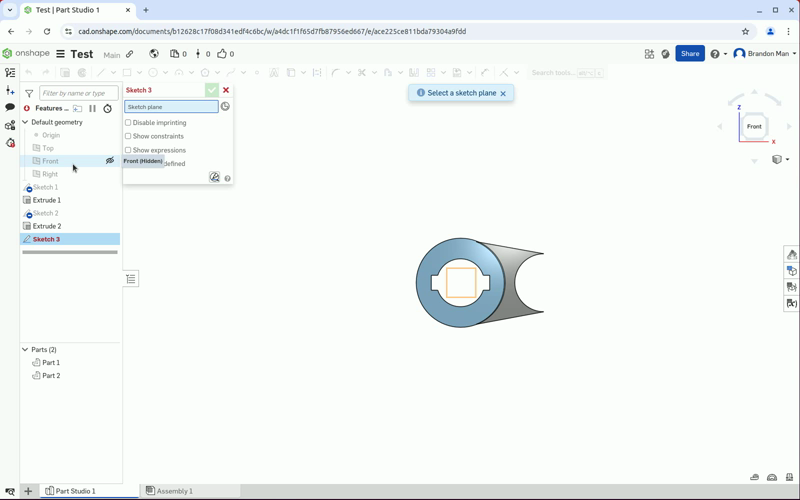
click(73, 163)
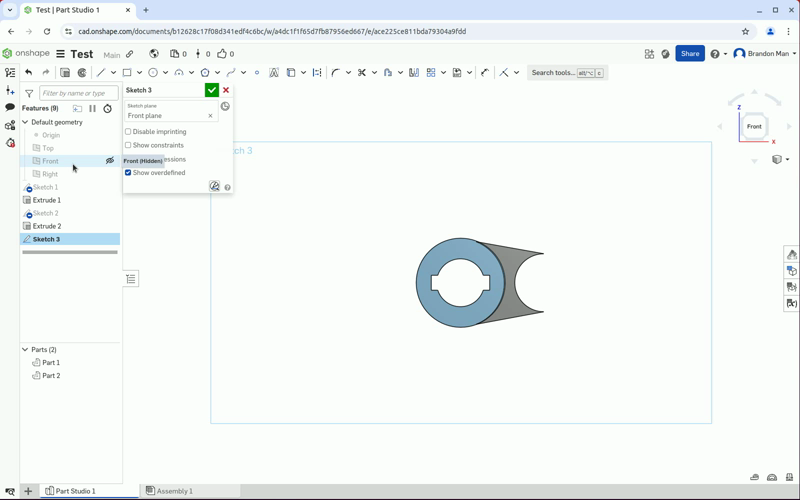
mouse_move(73, 352)
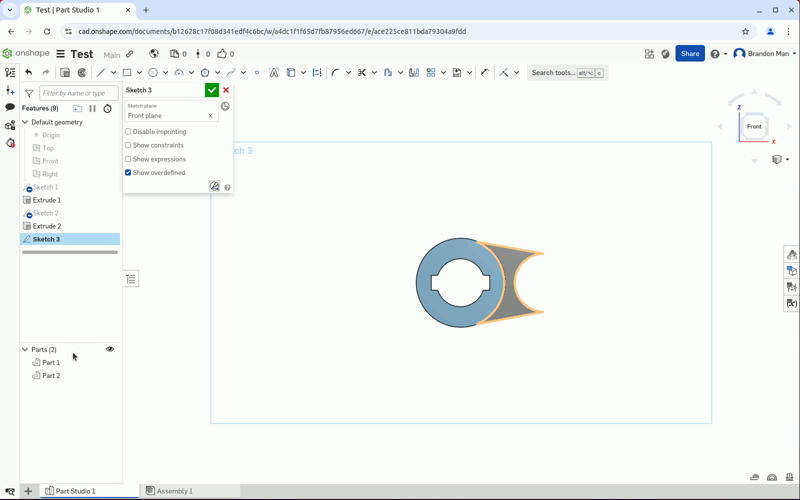
key(y)
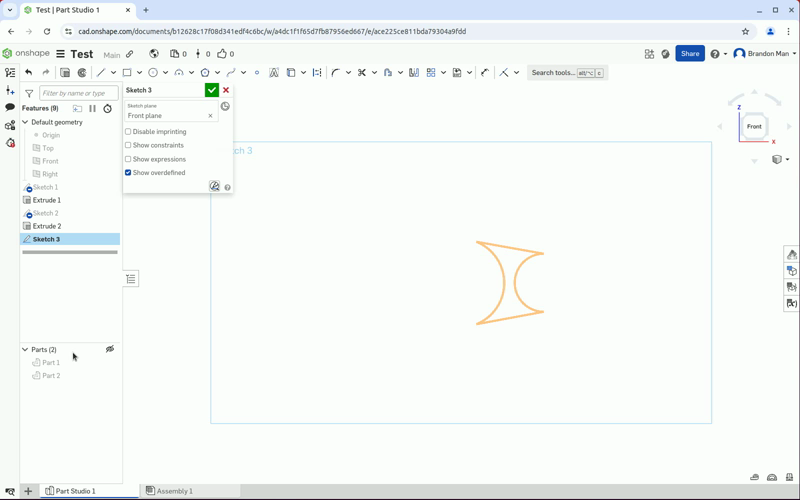
key(c)
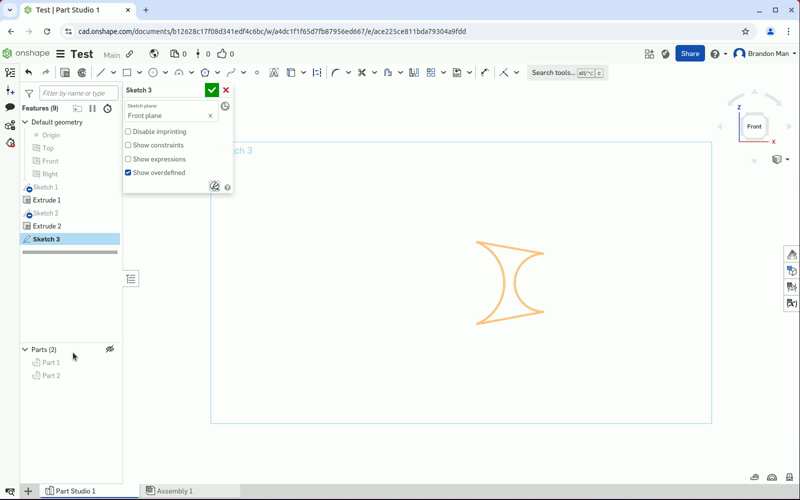
key_down(shift)
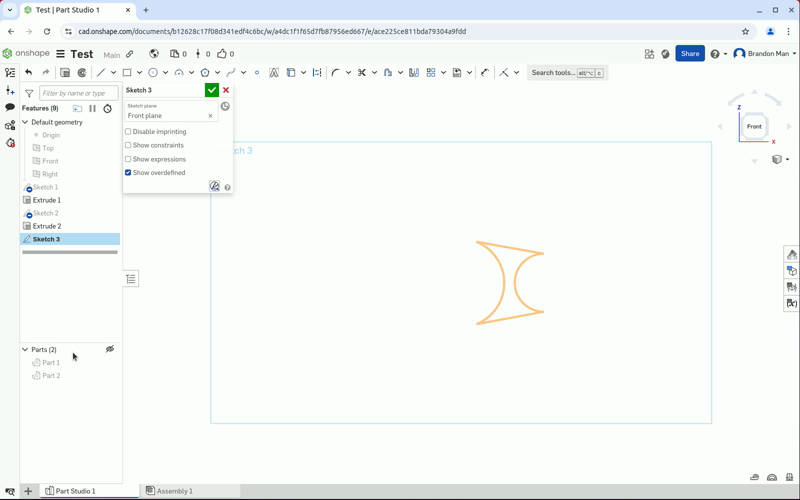
mouse_move(544, 282)
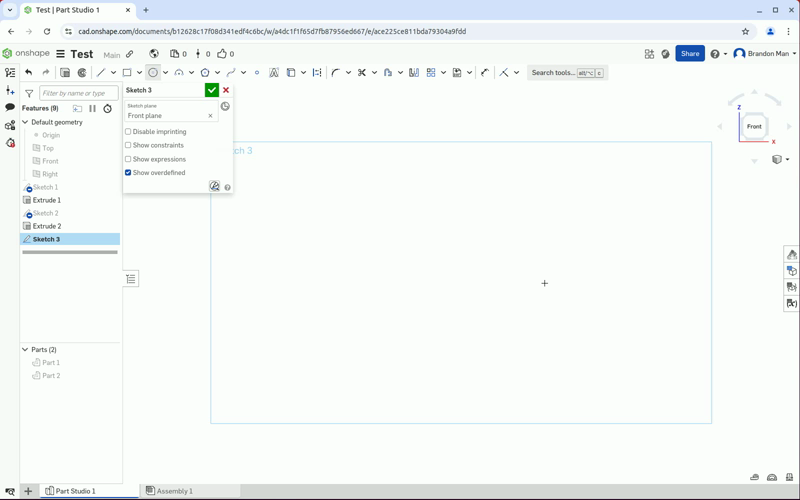
click(544, 282)
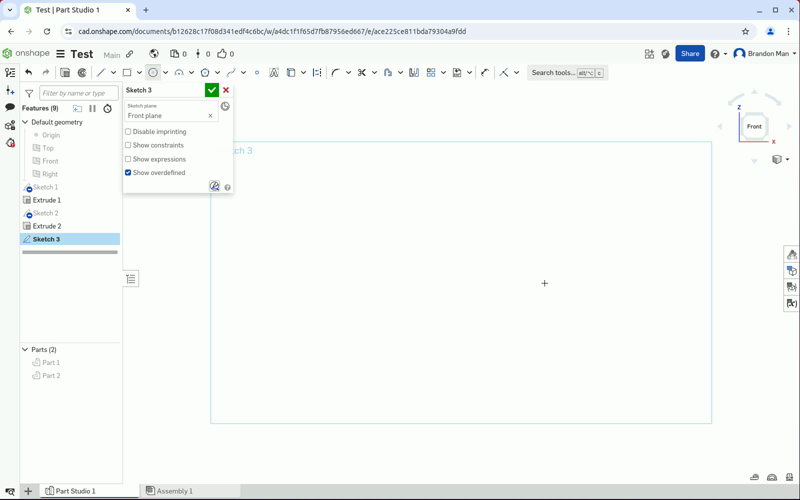
key_up(shift)
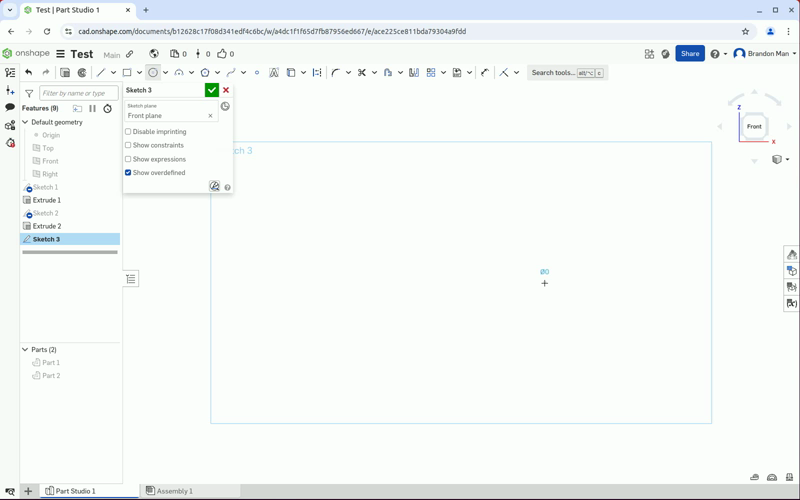
mouse_move(573, 282)
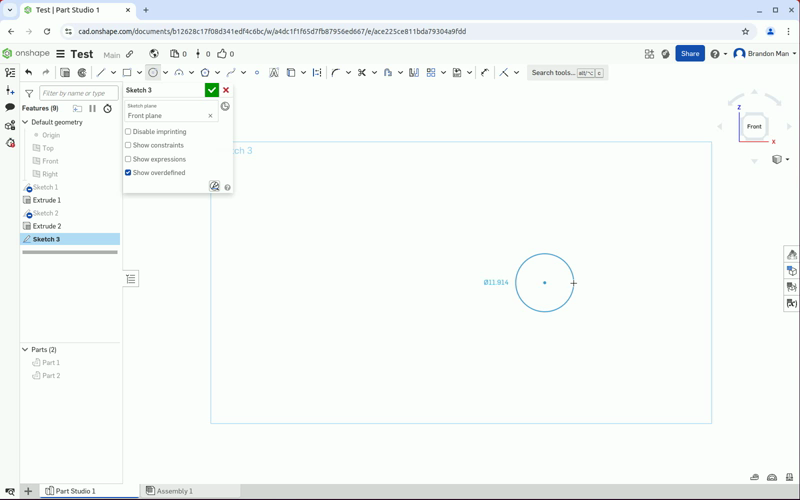
click(573, 282)
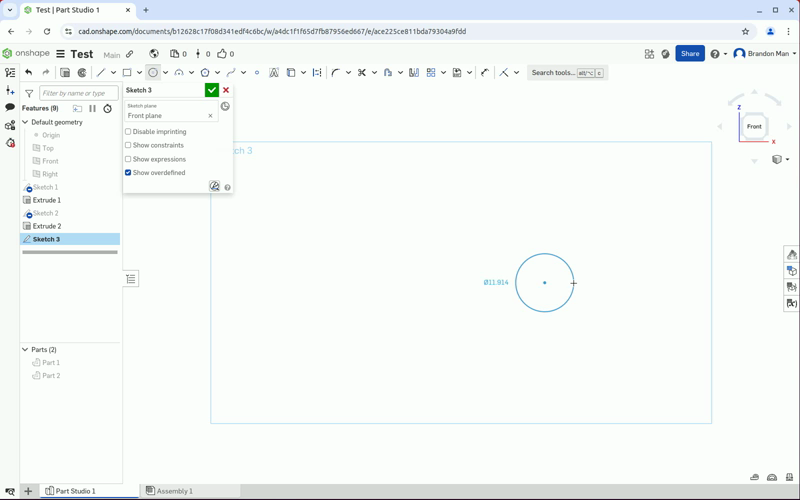
key(esc)
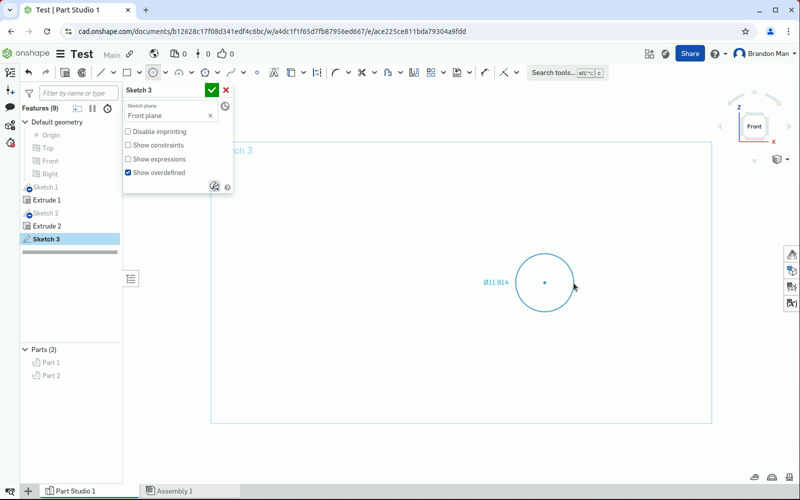
key(c)
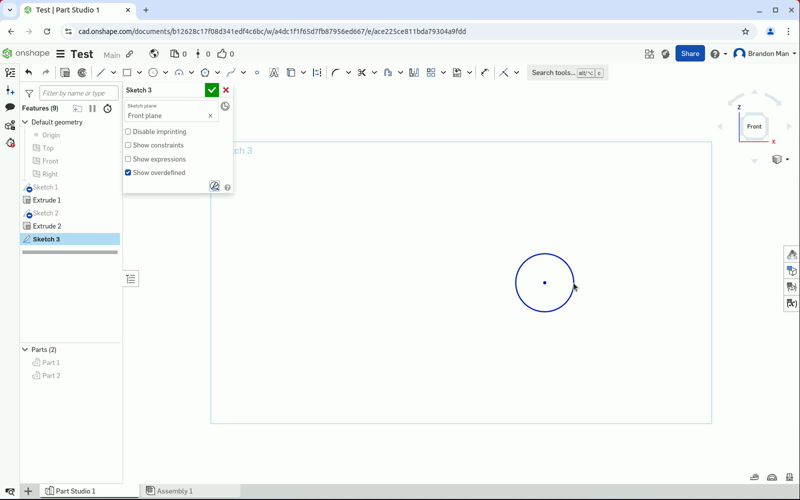
key_down(shift)
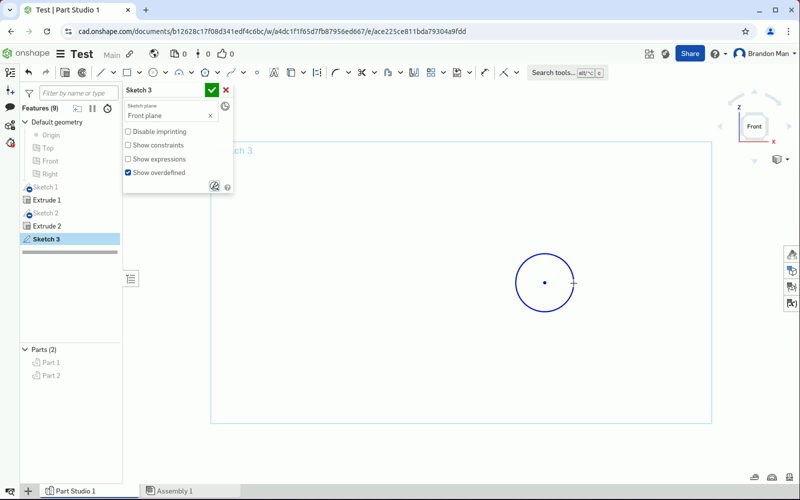
mouse_move(544, 282)
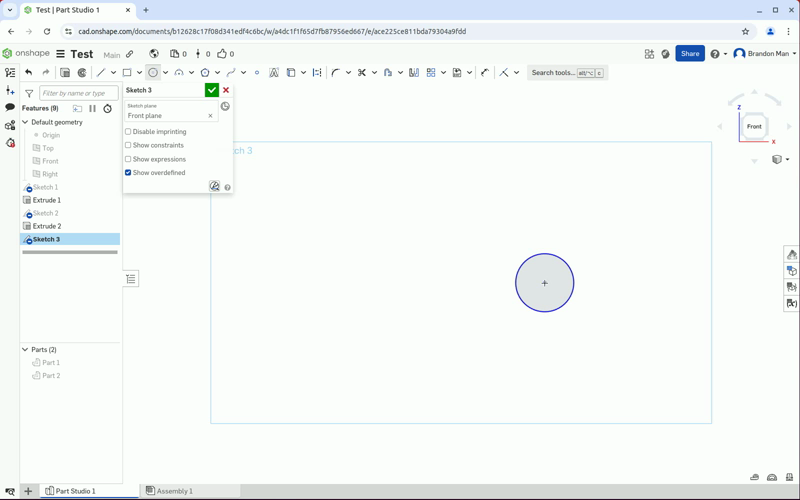
click(544, 282)
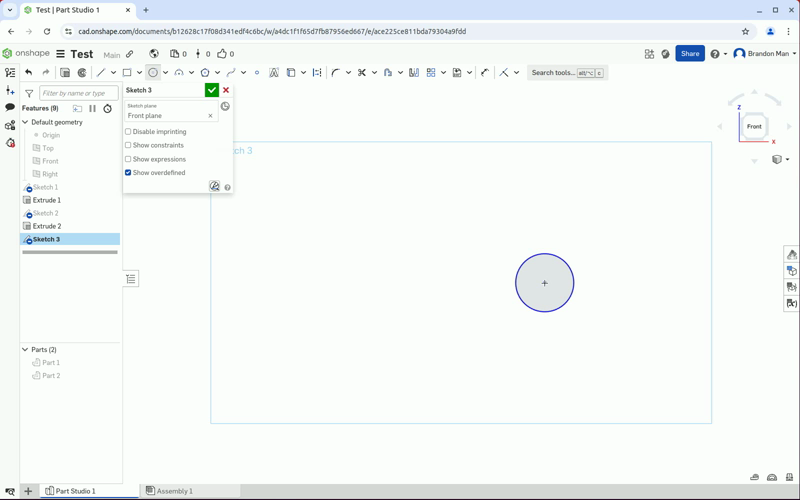
key_up(shift)
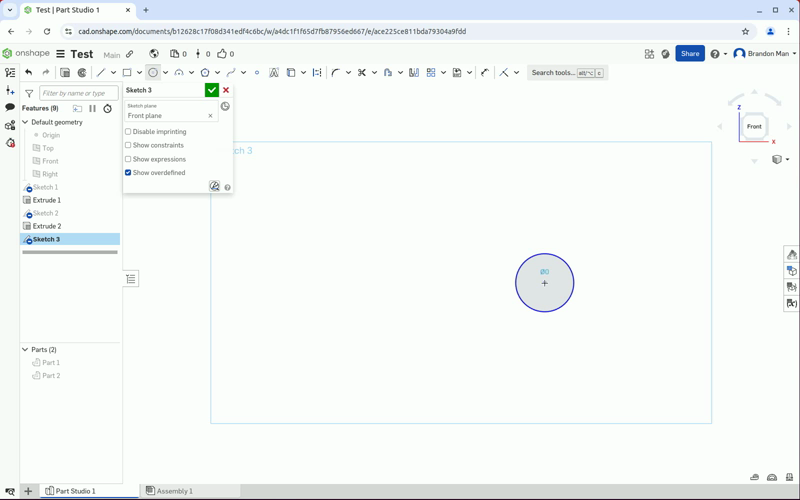
mouse_move(567, 282)
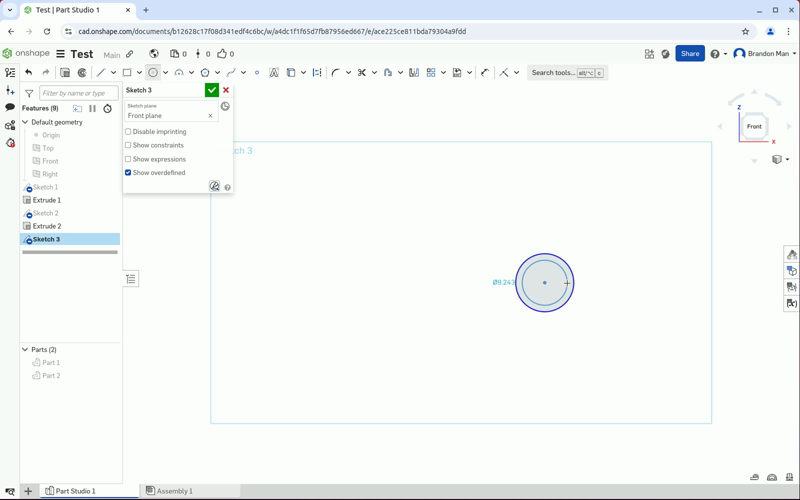
click(567, 282)
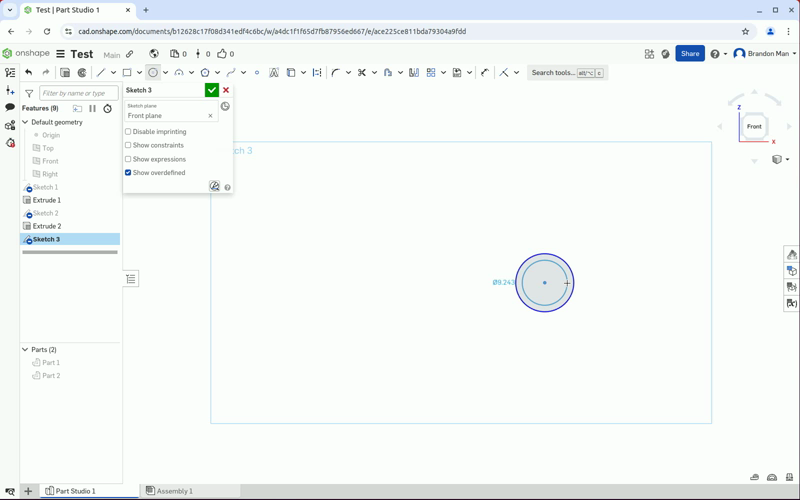
key(esc)
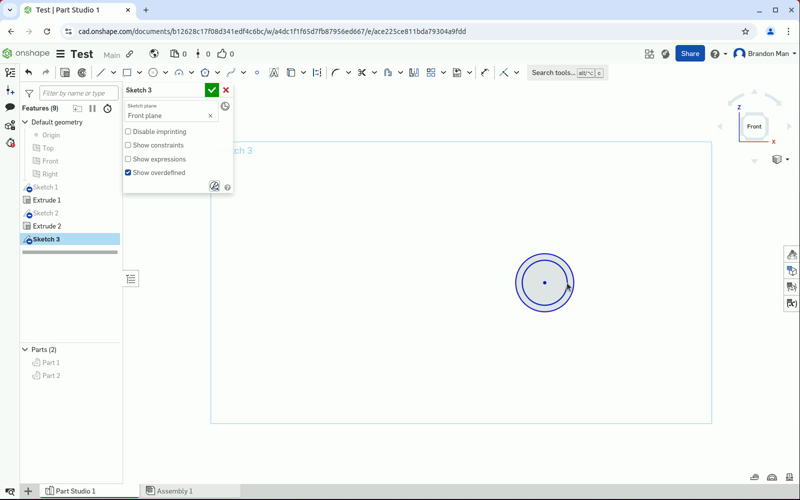
mouse_move(567, 298)
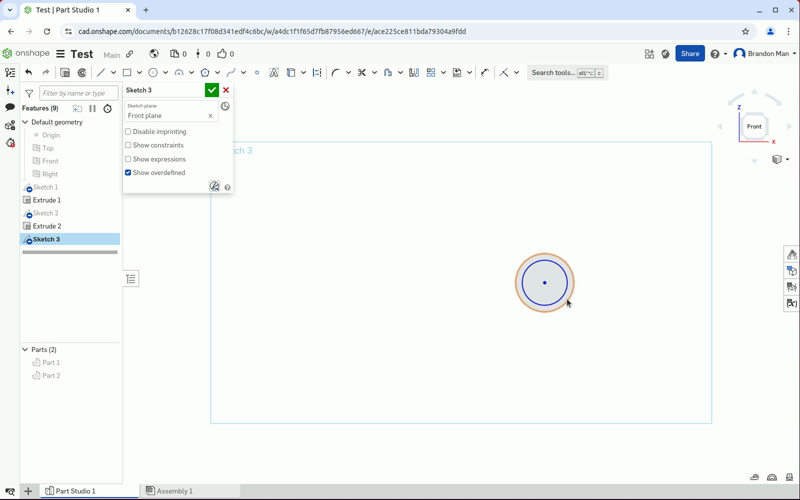
scroll(6)
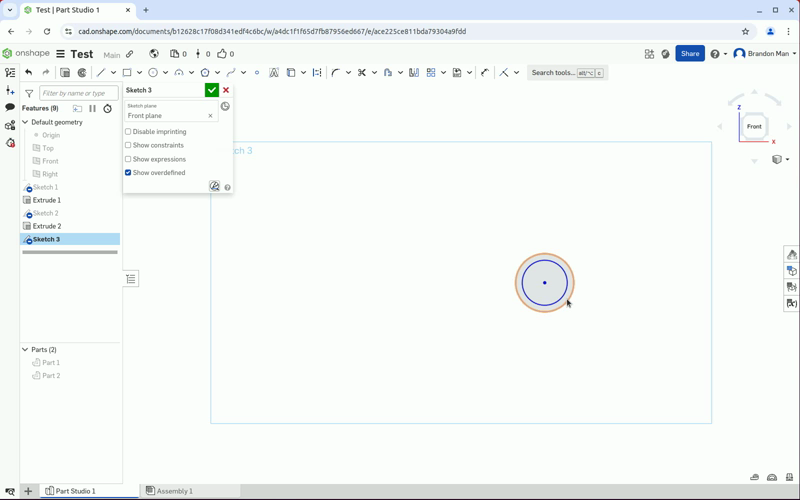
scroll(6)
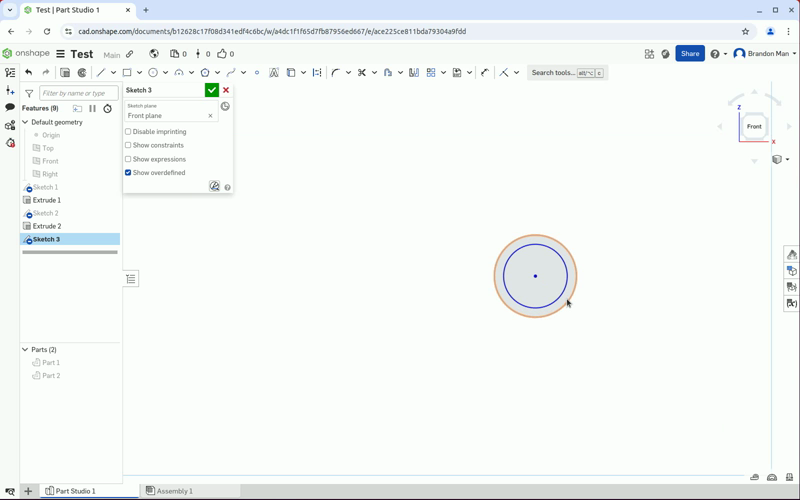
scroll(6)
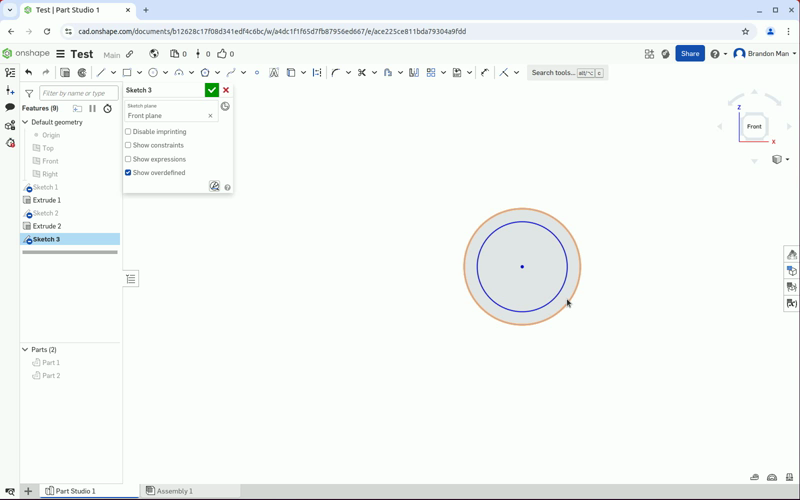
scroll(6)
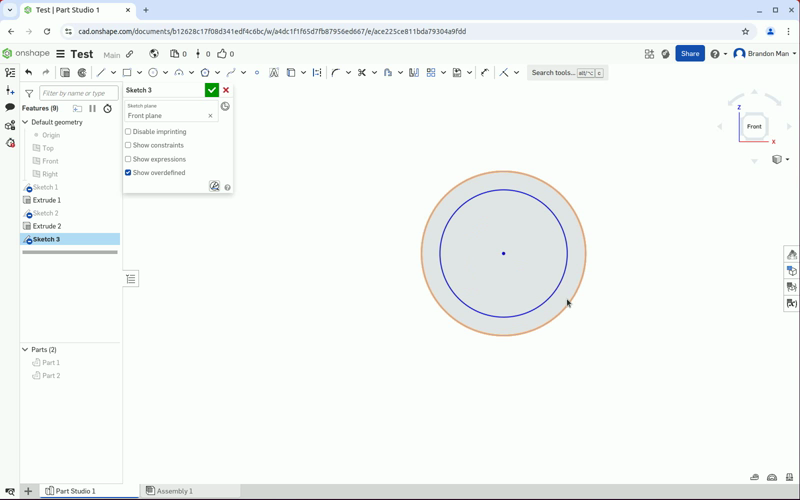
scroll(6)
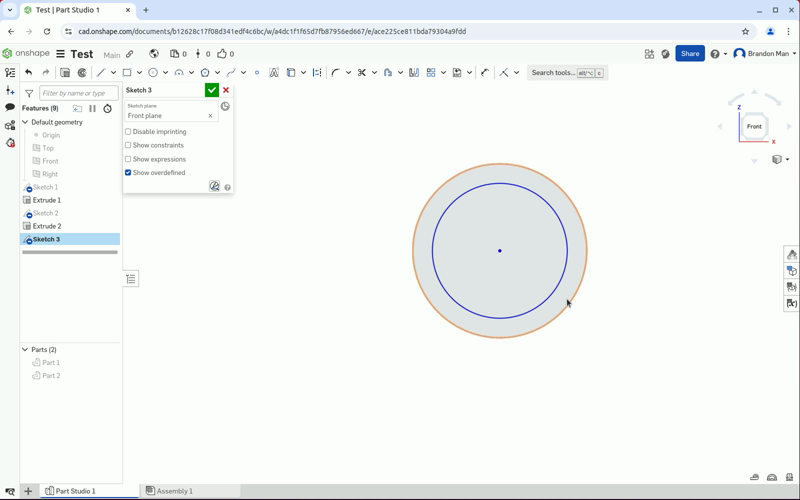
scroll(6)
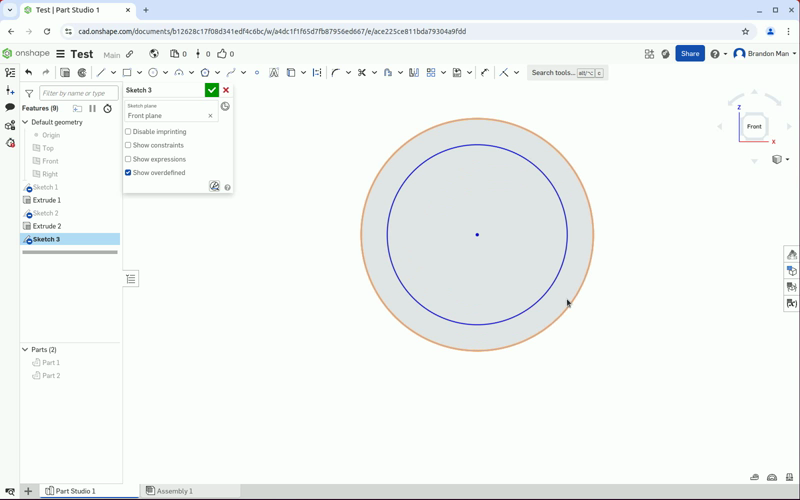
scroll(6)
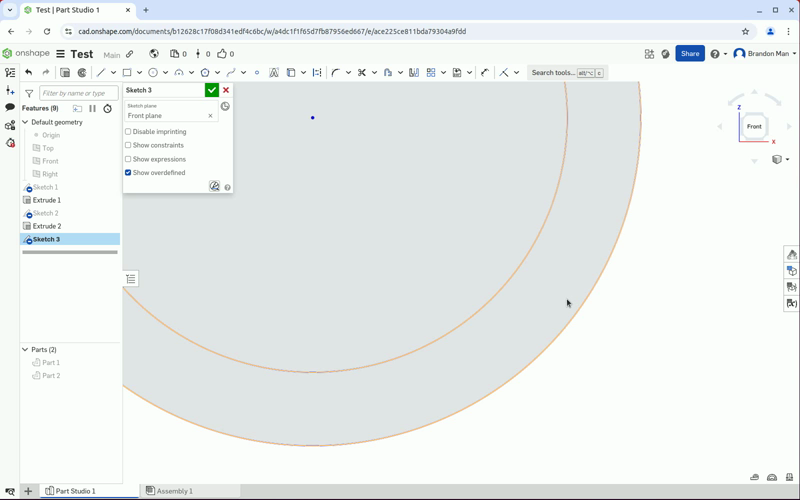
click(567, 298)
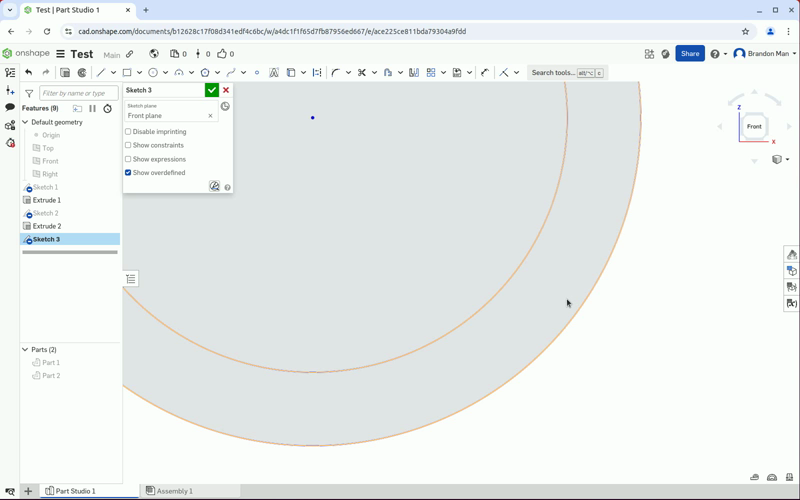
scroll(-6)
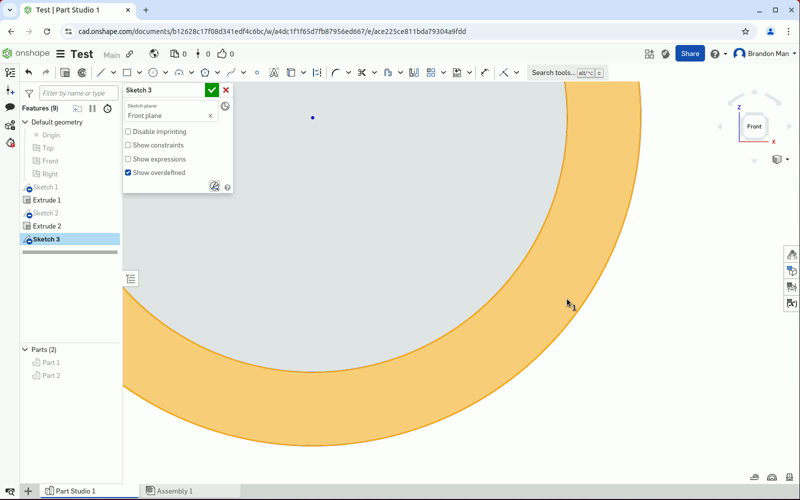
scroll(-6)
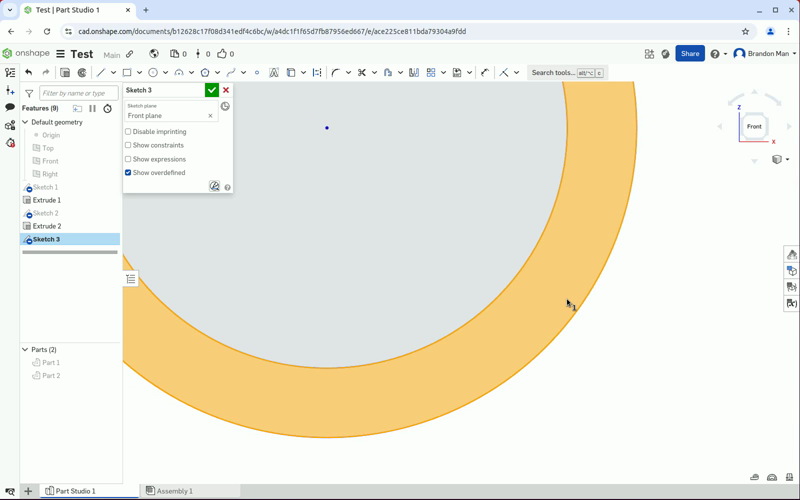
scroll(-6)
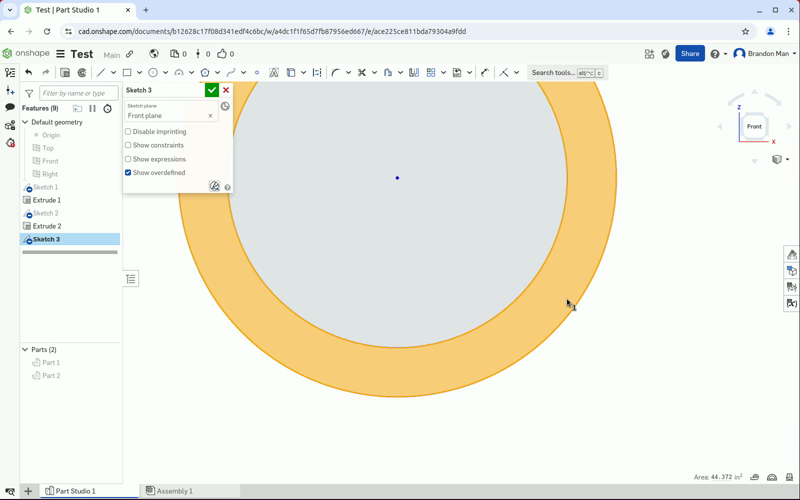
scroll(-6)
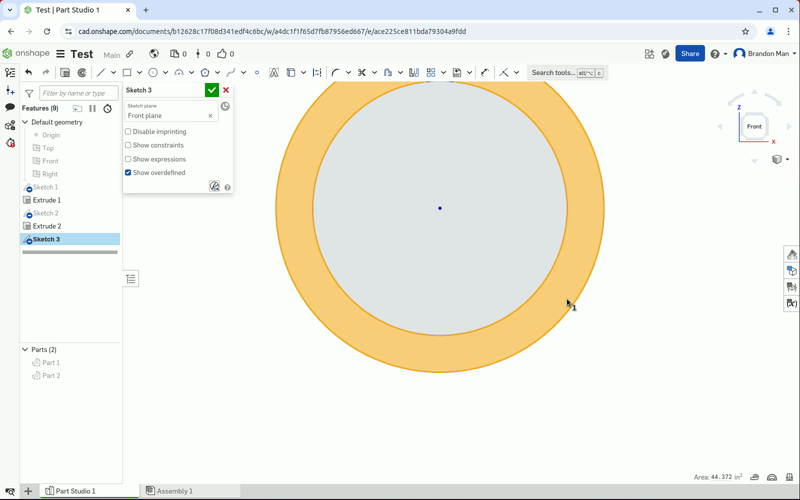
scroll(-6)
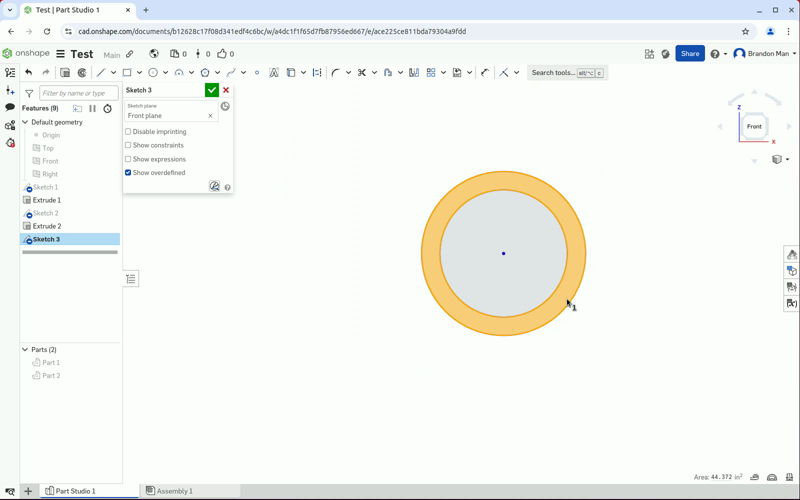
scroll(-6)
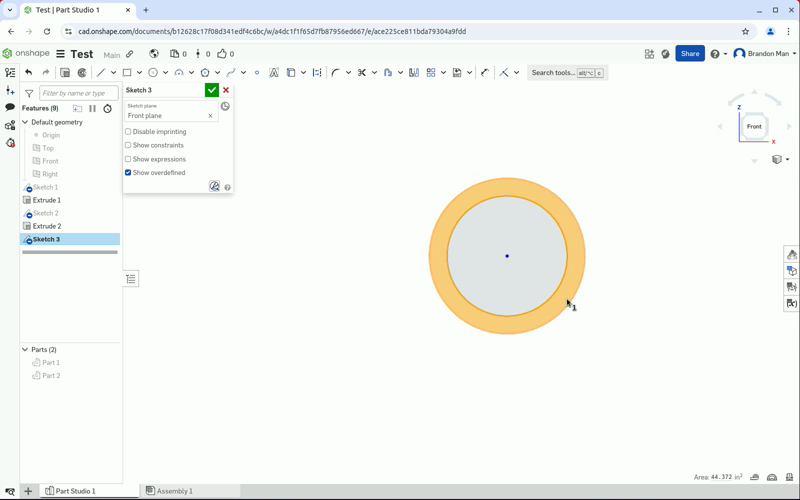
scroll(-6)
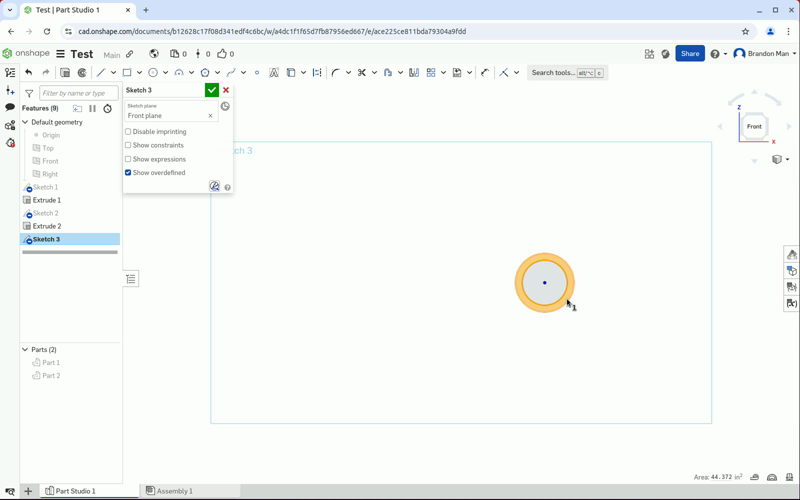
mouse_move(73, 352)
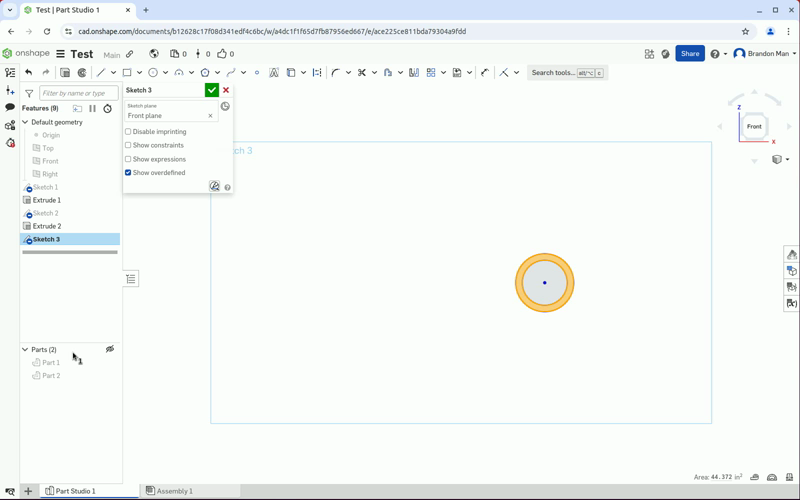
key(shift+y)
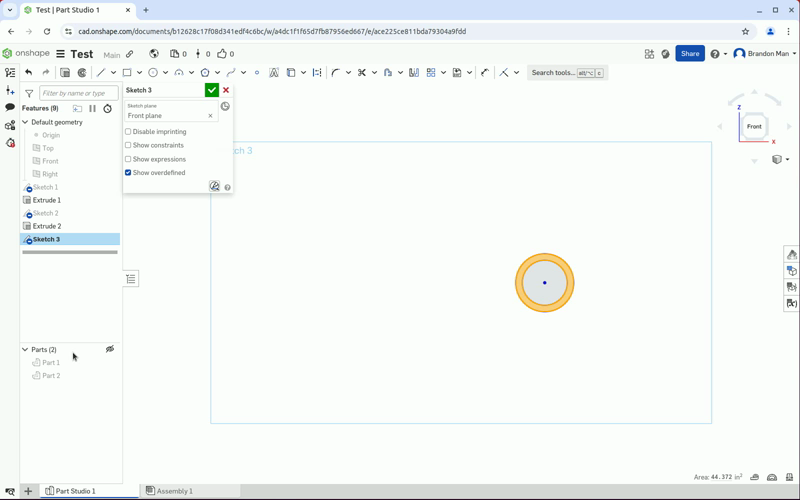
key(shift+e)
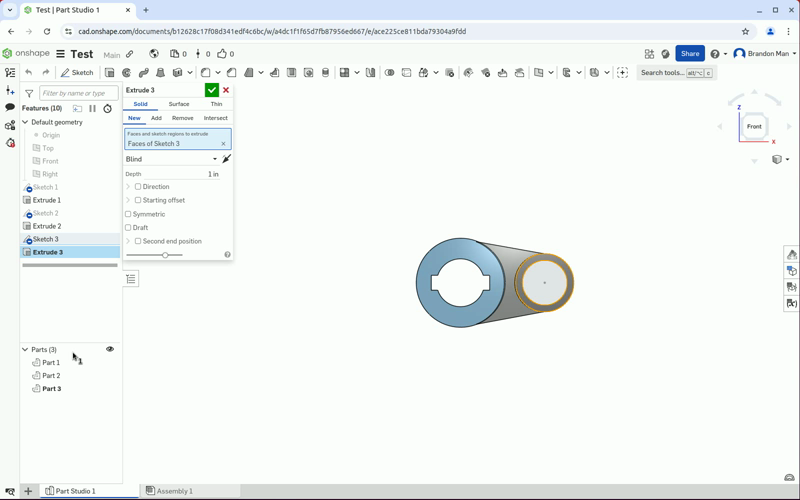
mouse_move(143, 106)
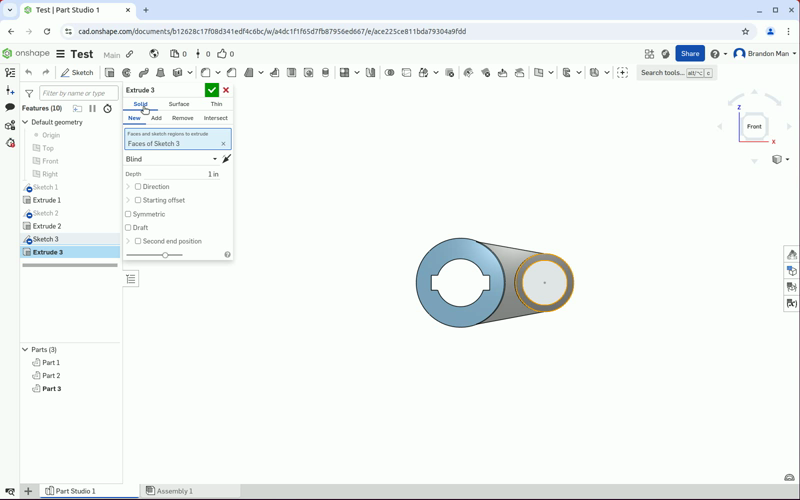
click(143, 106)
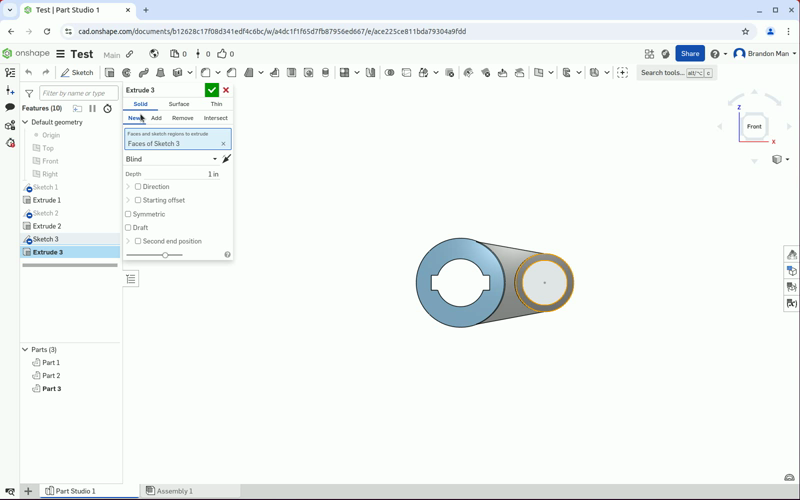
mouse_move(137, 120)
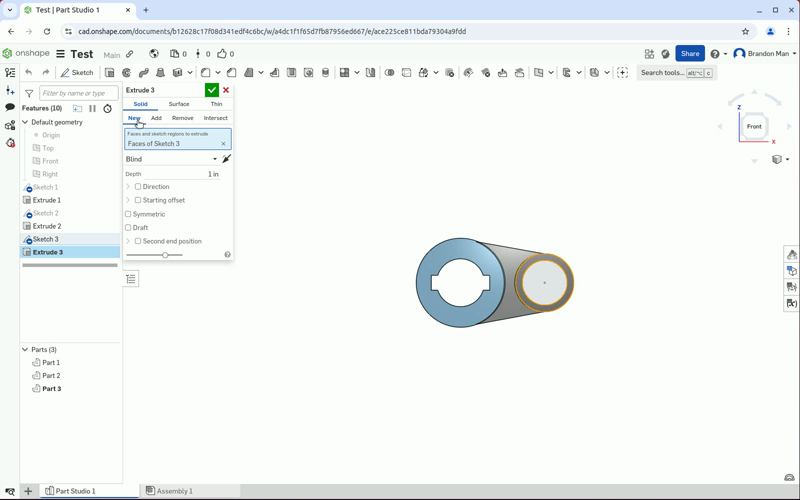
click(137, 120)
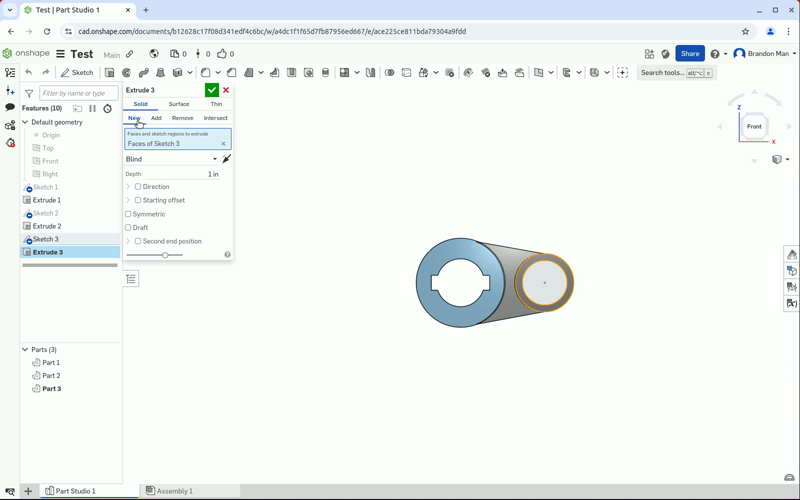
key(tab, 4)
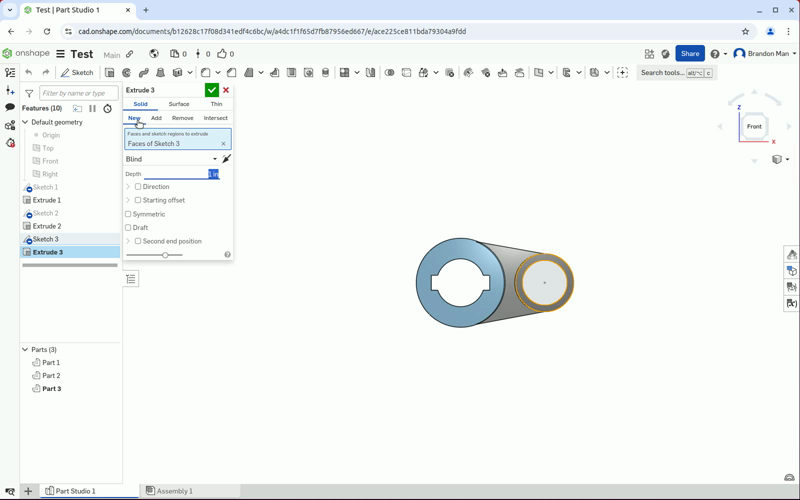
text(7.943)
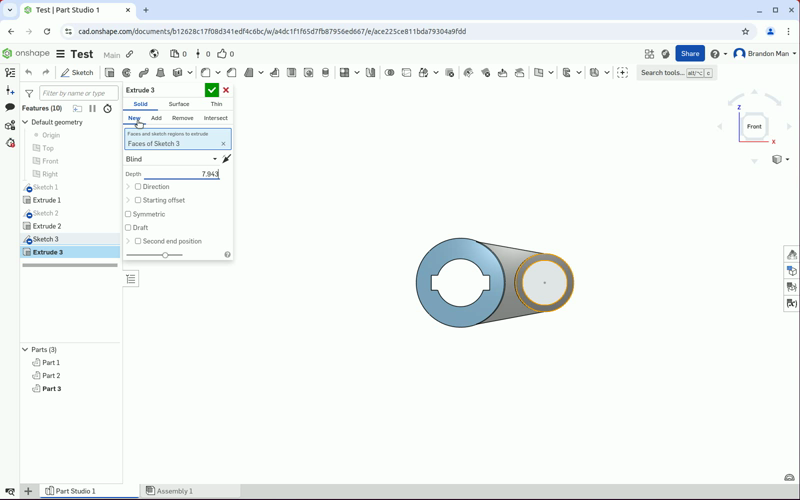
key(enter)
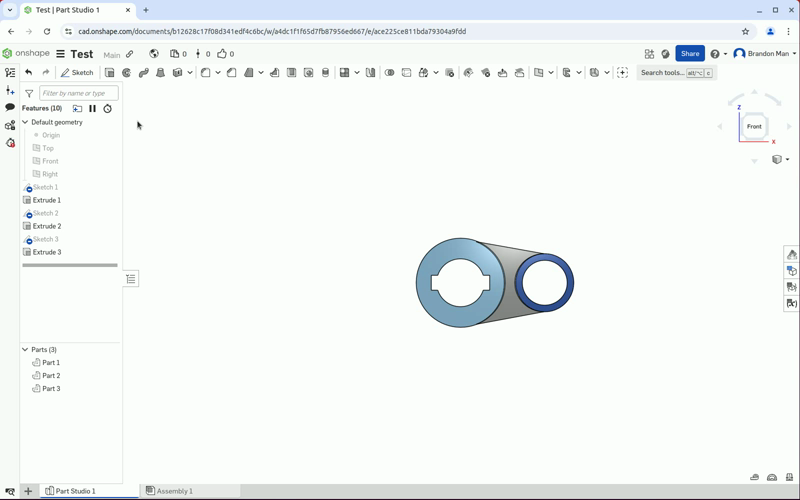
key(shift+h)
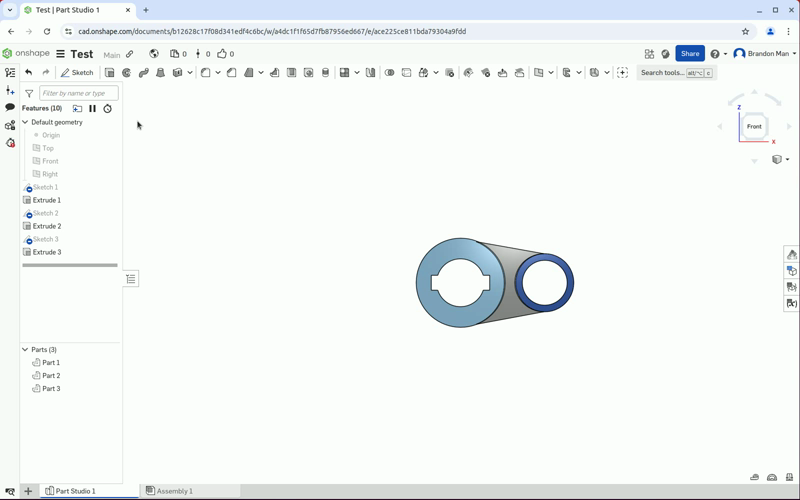
key(shift+h)
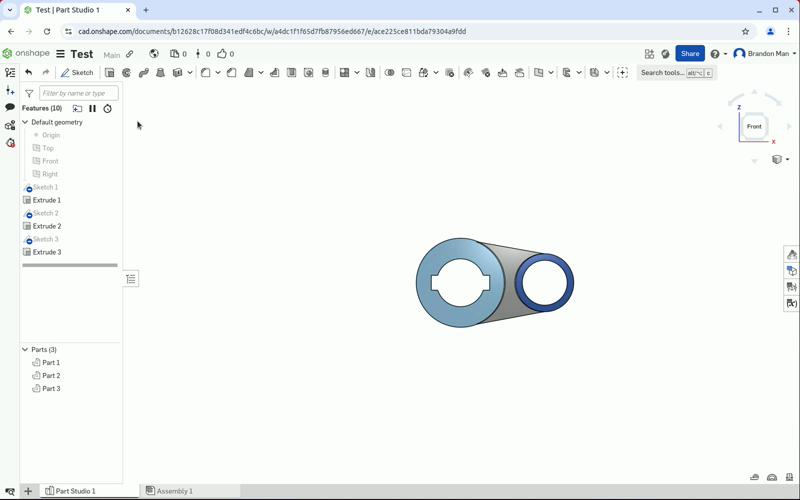
mouse_move(73, 189)
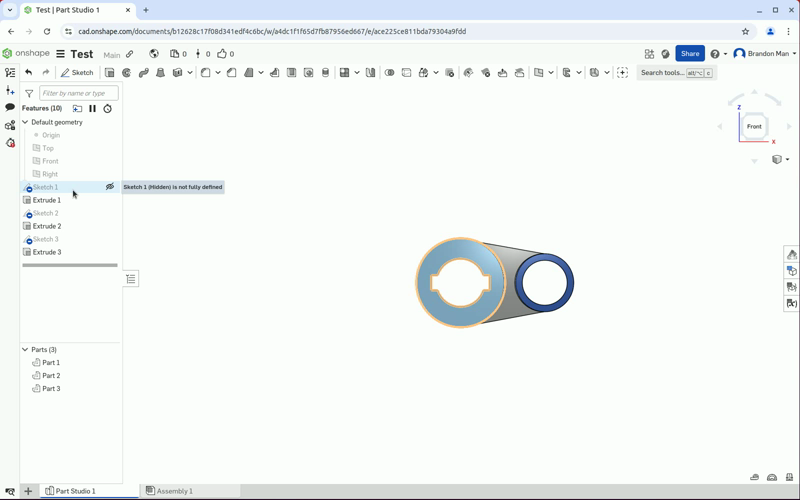
click(73, 189)
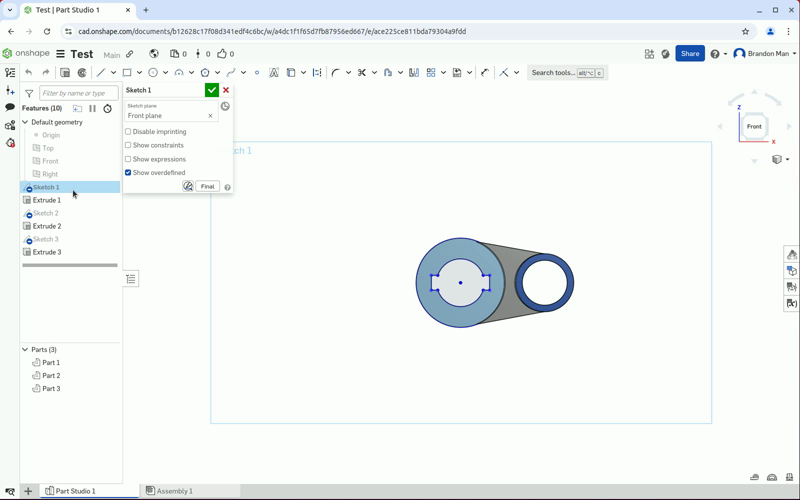
mouse_move(229, 92)
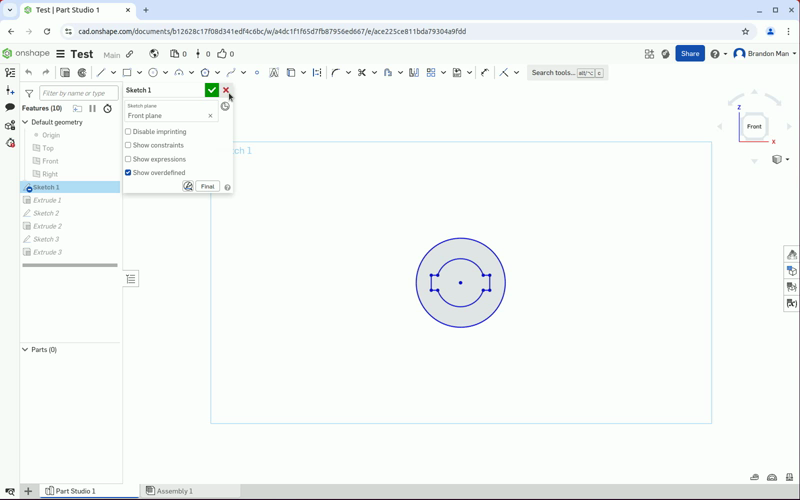
click(229, 92)
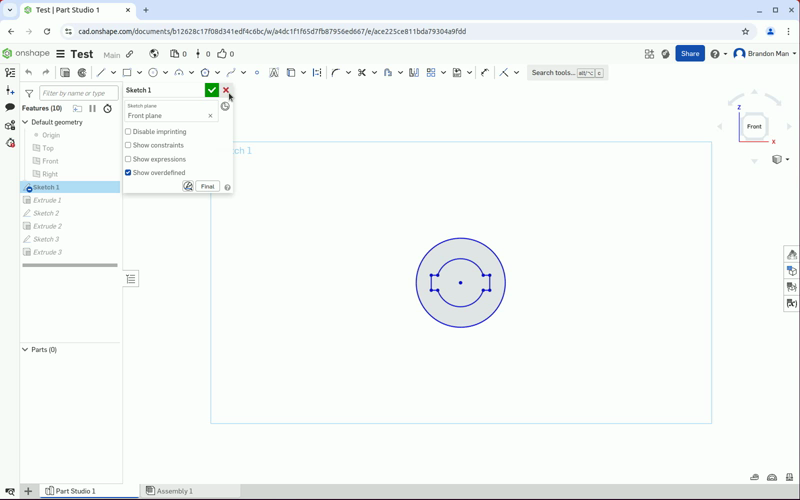
key(shift+s)
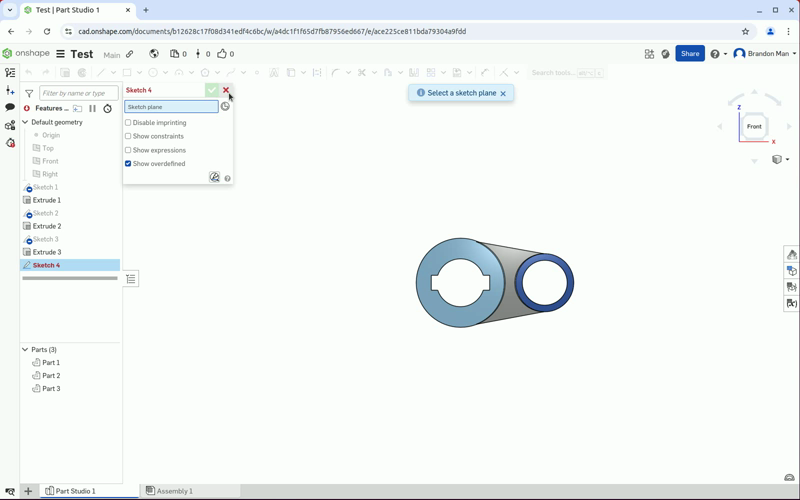
mouse_move(73, 163)
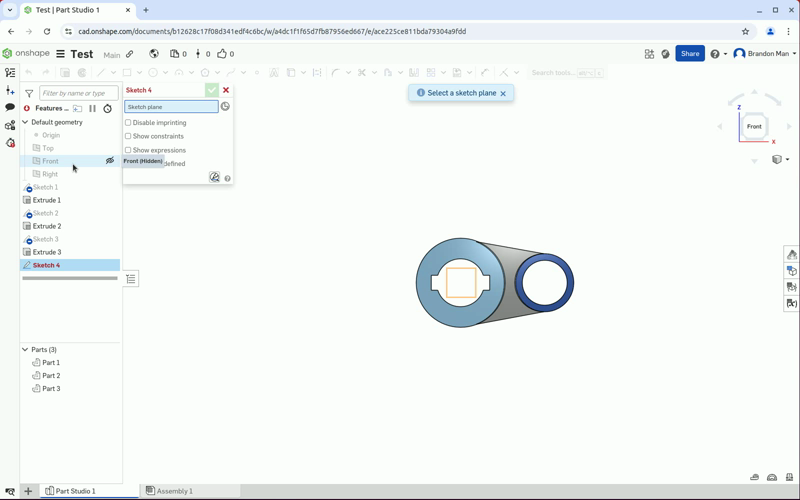
click(73, 163)
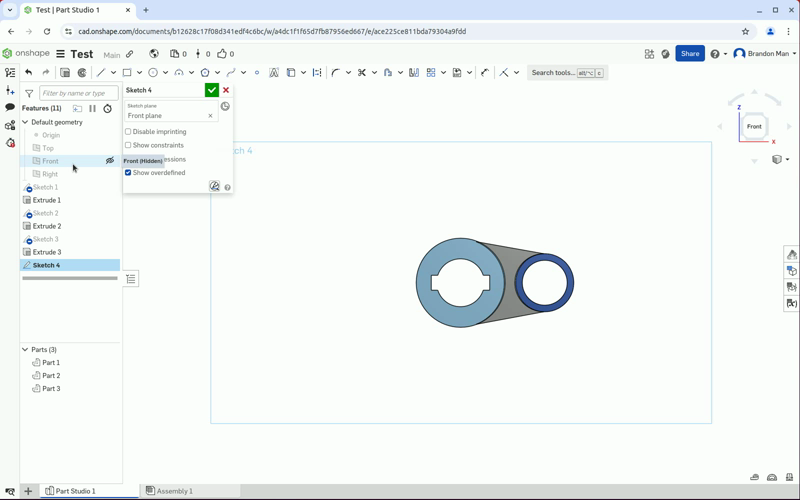
mouse_move(73, 352)
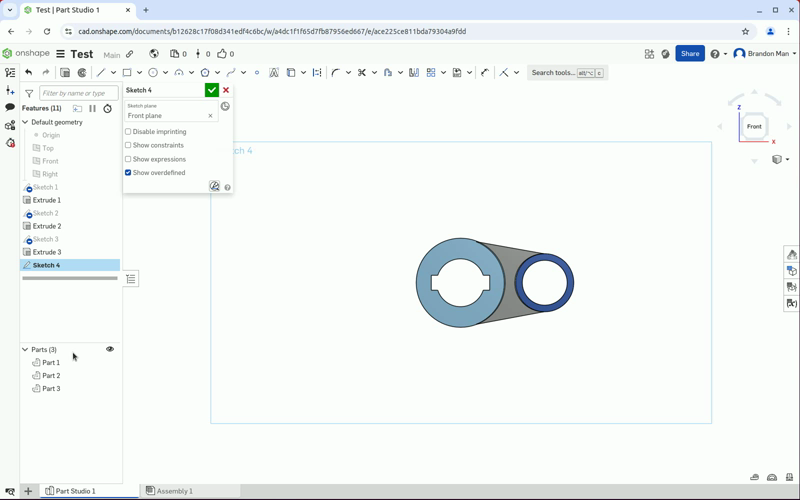
key(y)
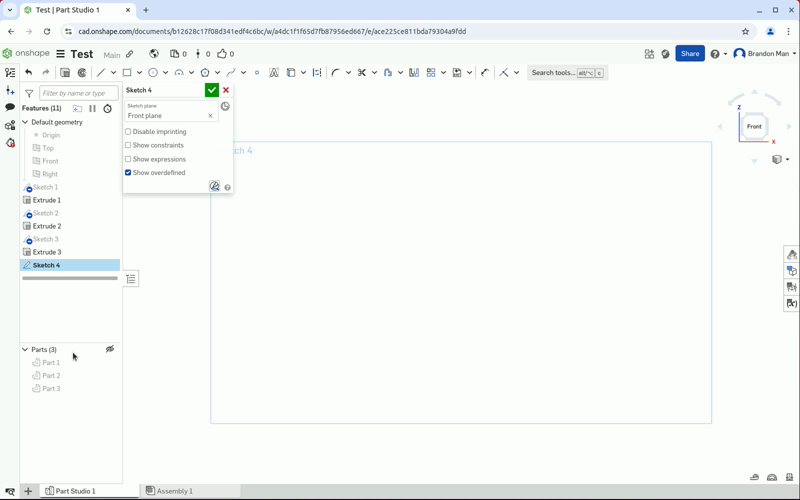
key(l)
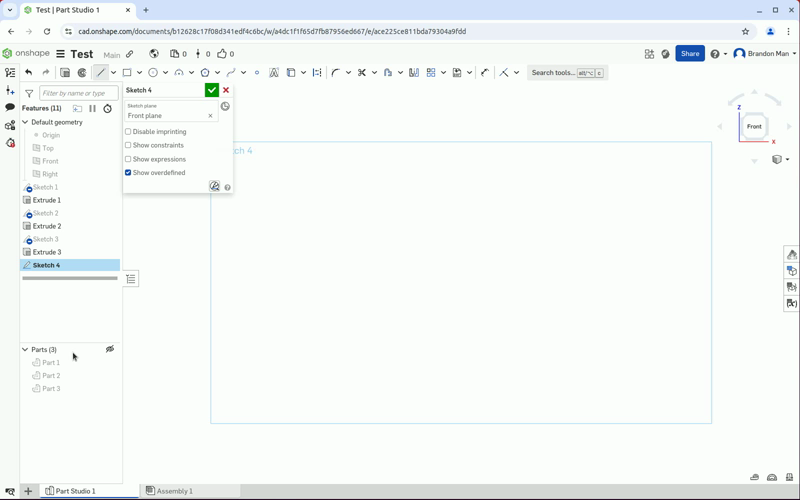
key_down(shift)
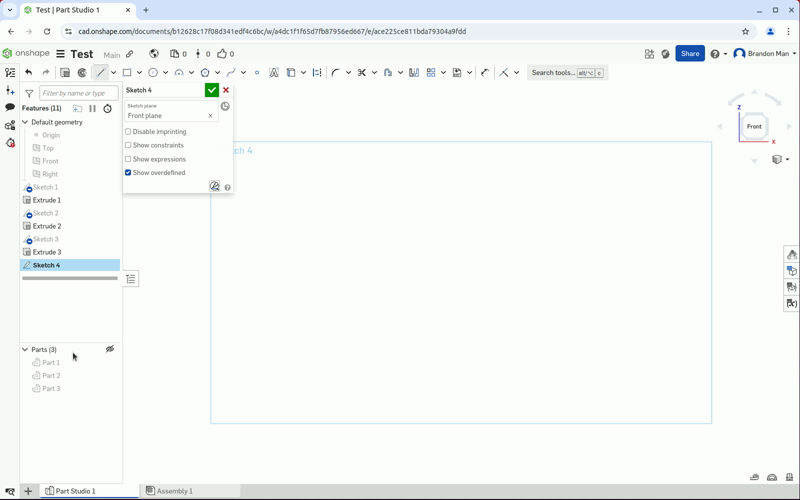
mouse_move(431, 290)
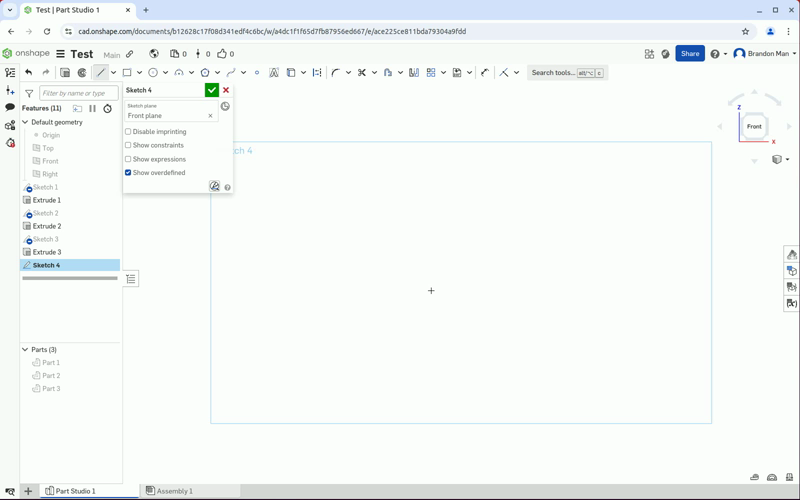
click(431, 290)
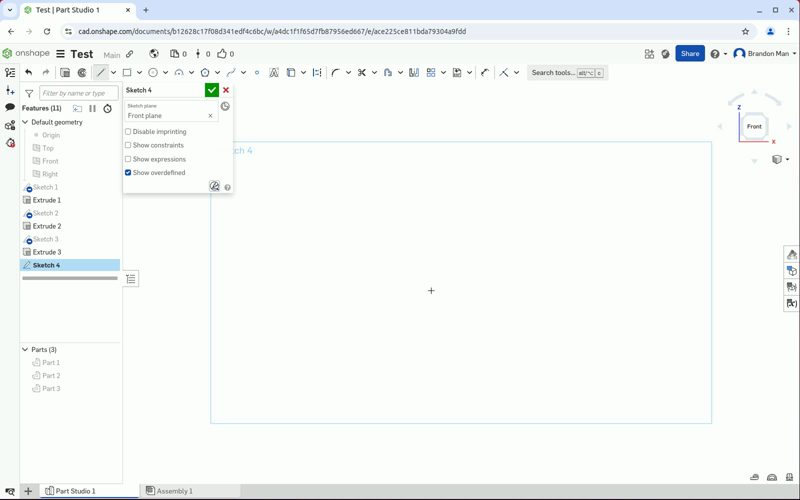
key_up(shift)
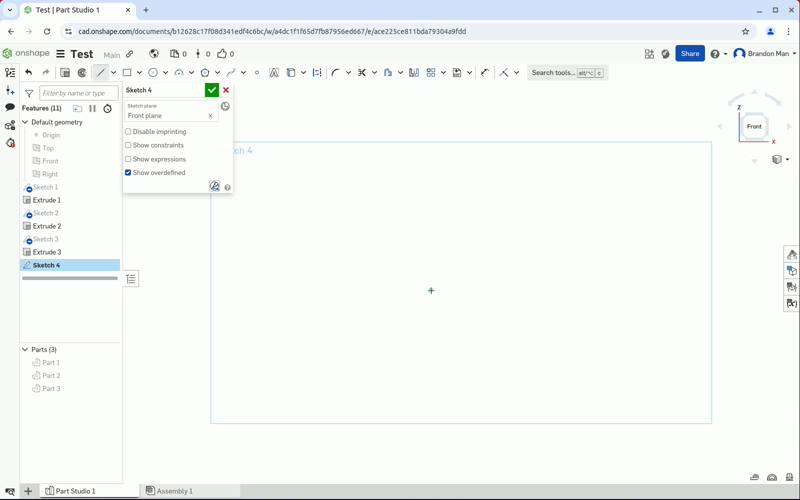
key_down(shift)
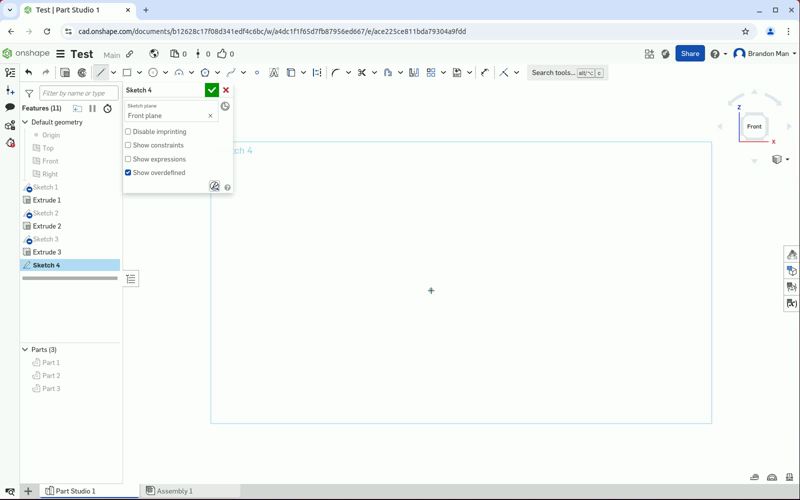
mouse_move(461, 290)
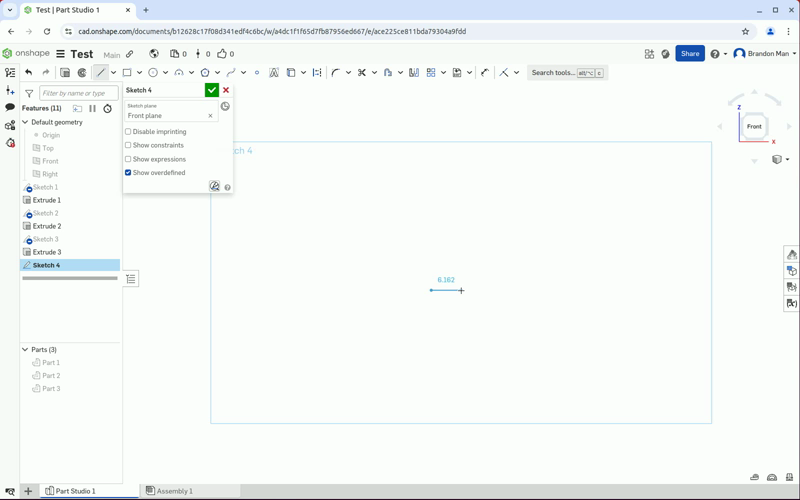
mouse_move(438, 290)
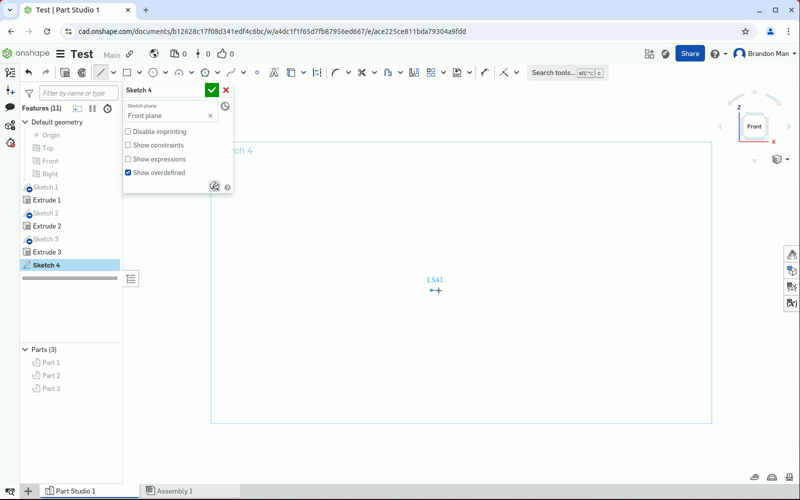
scroll(6)
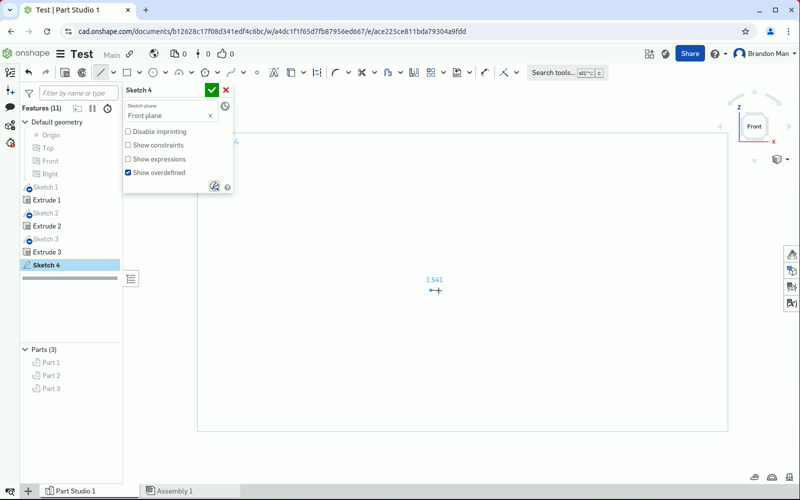
scroll(6)
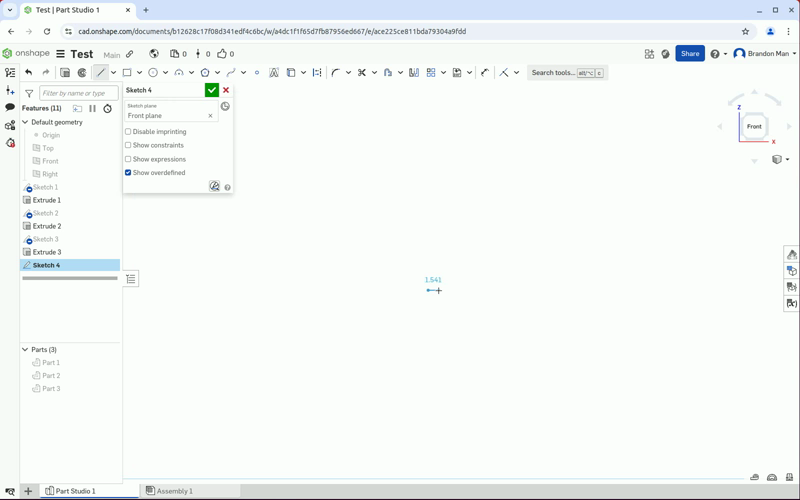
scroll(6)
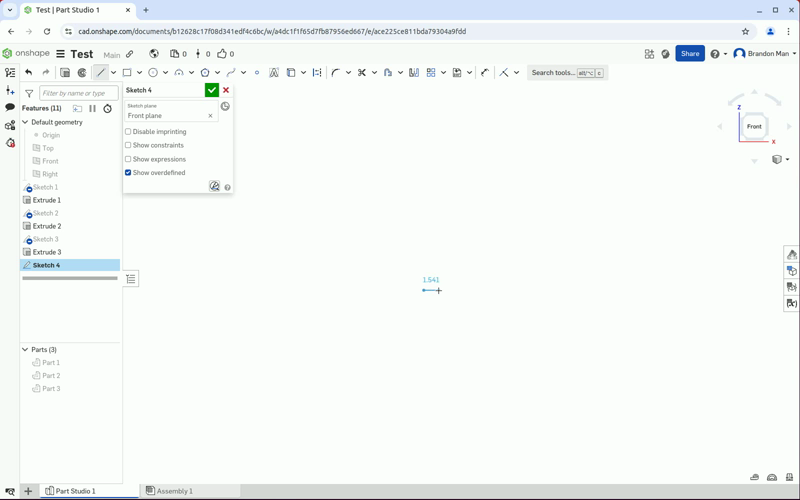
scroll(6)
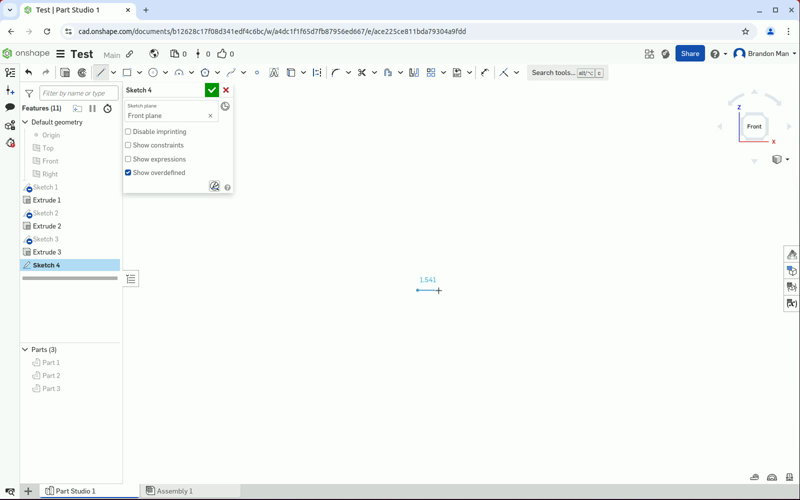
scroll(6)
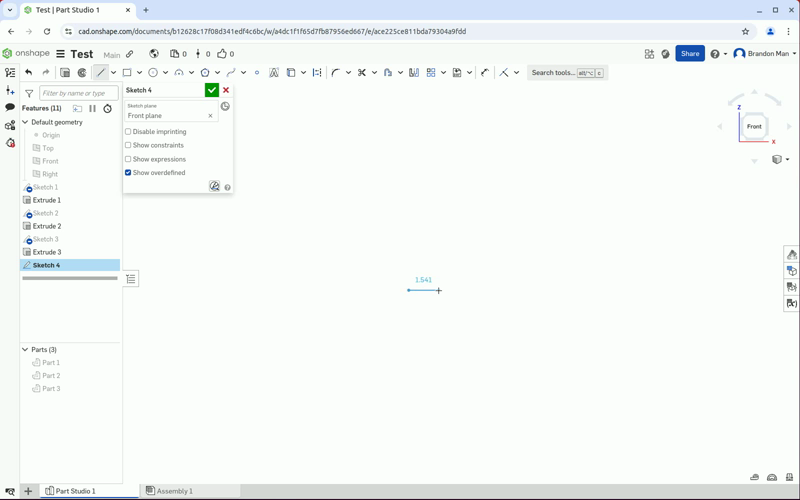
scroll(6)
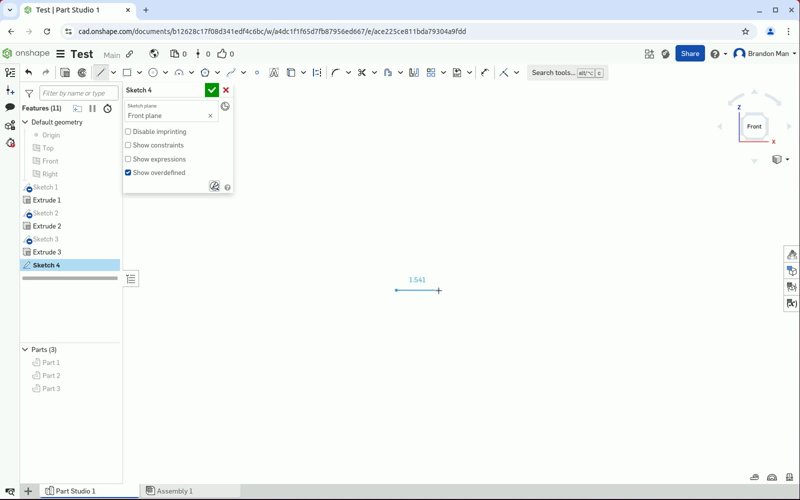
scroll(6)
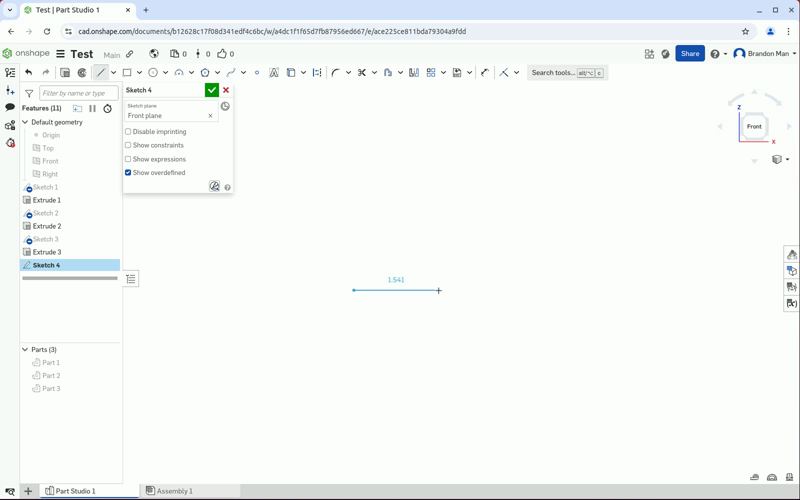
click(438, 290)
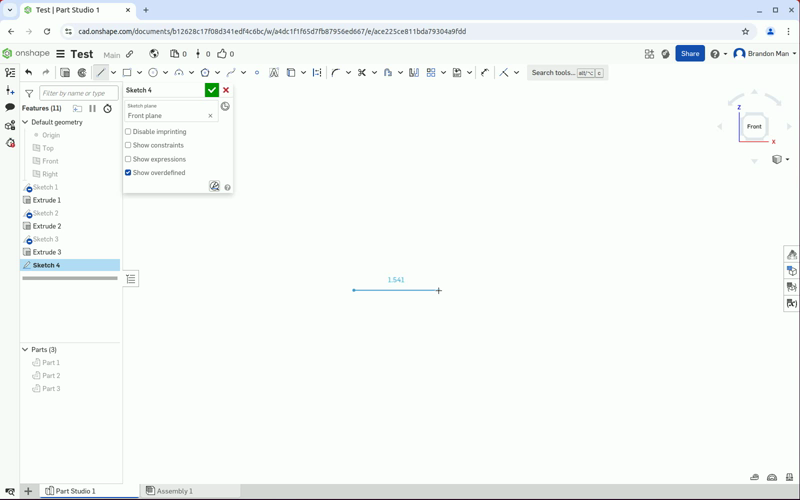
scroll(-6)
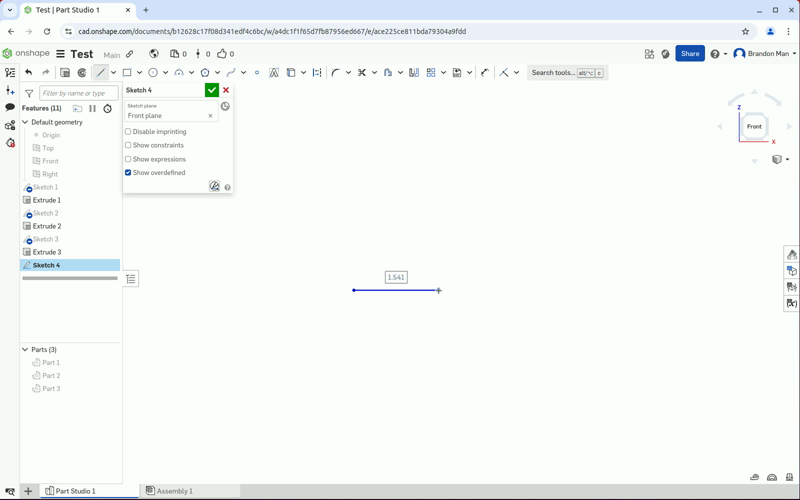
scroll(-6)
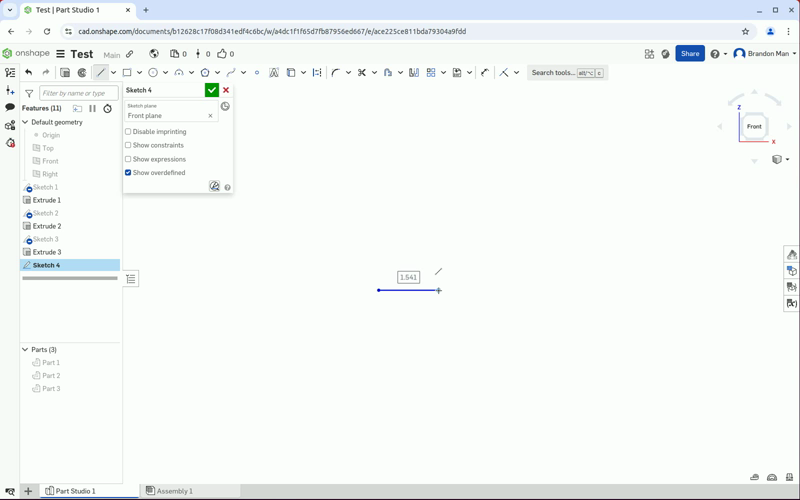
scroll(-6)
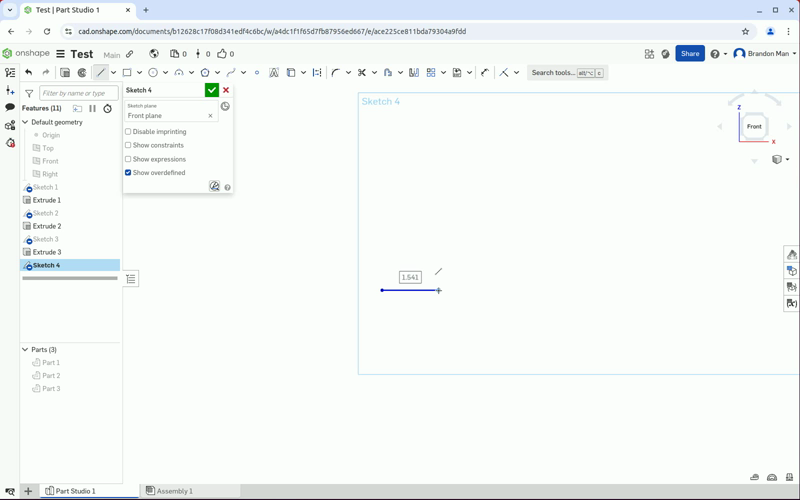
scroll(-6)
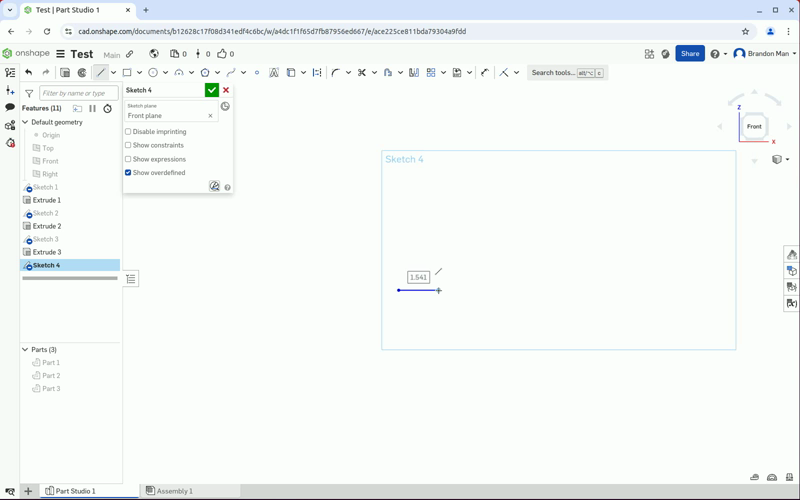
scroll(-6)
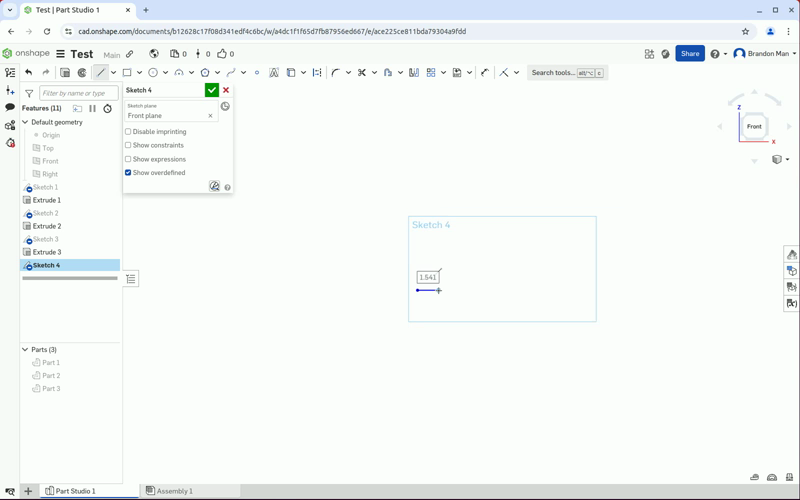
scroll(-6)
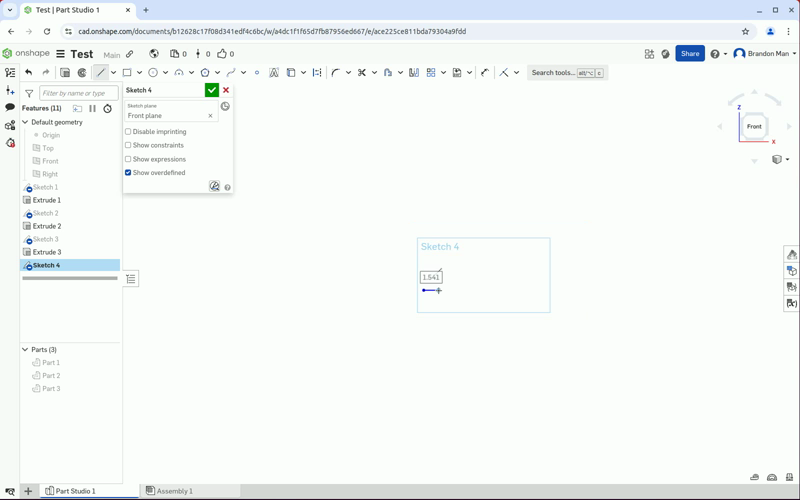
scroll(-6)
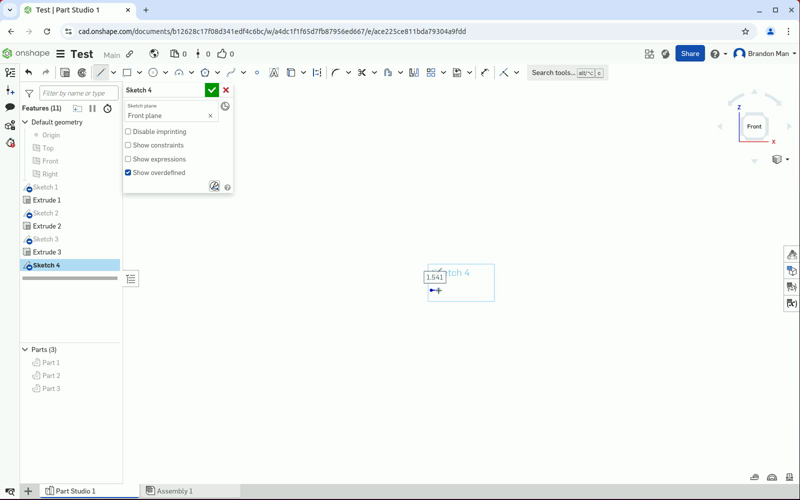
key_up(shift)
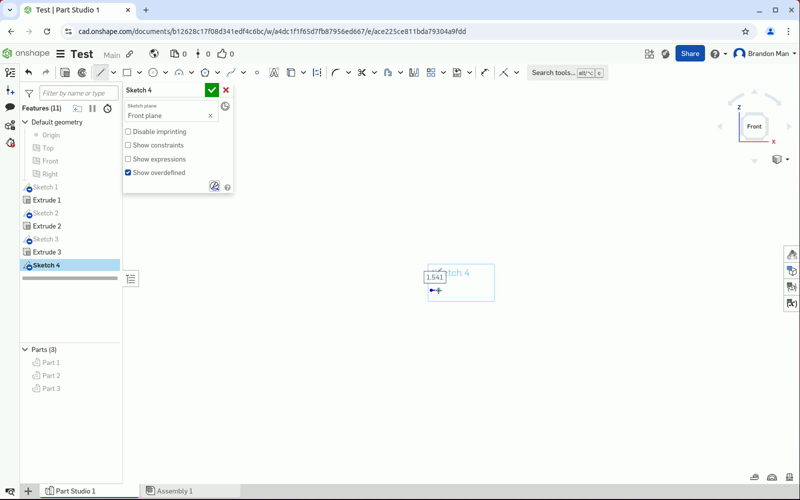
key(esc)
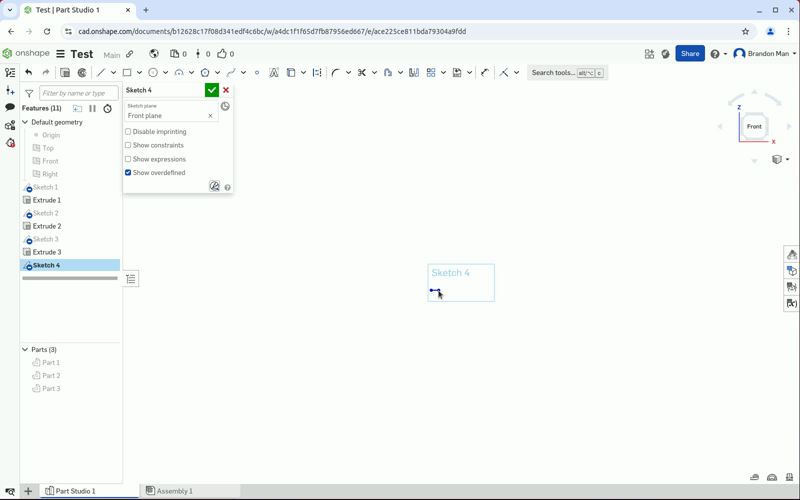
key(a)
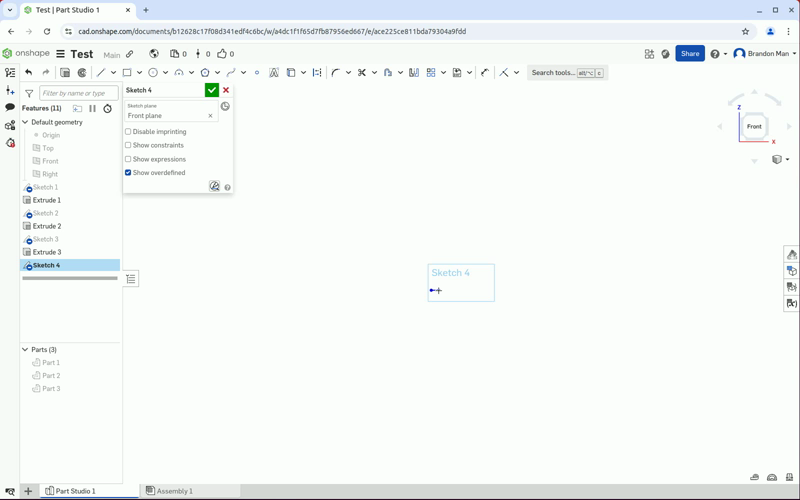
mouse_move(438, 290)
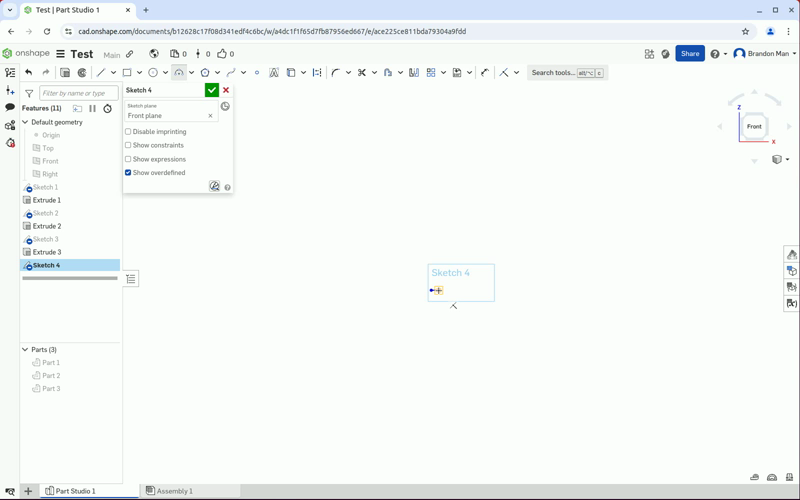
click(438, 290)
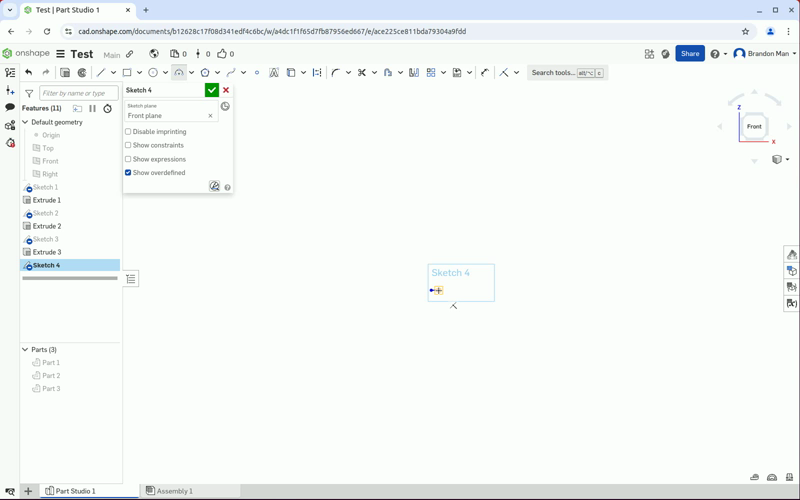
key_down(shift)
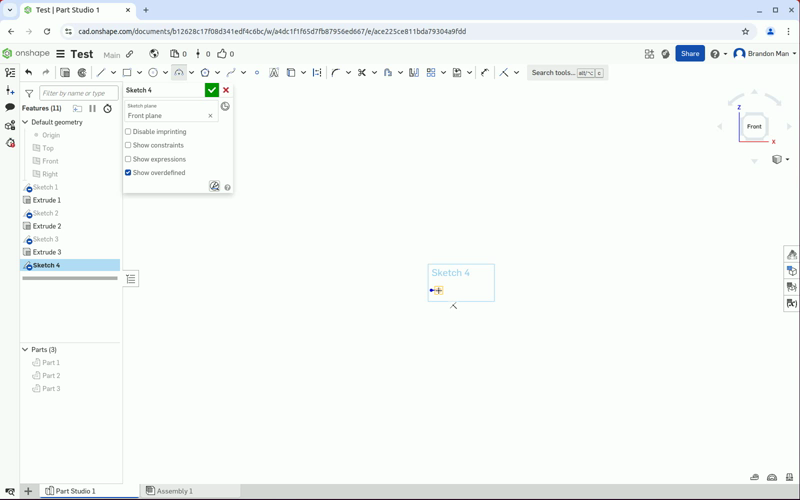
mouse_move(438, 273)
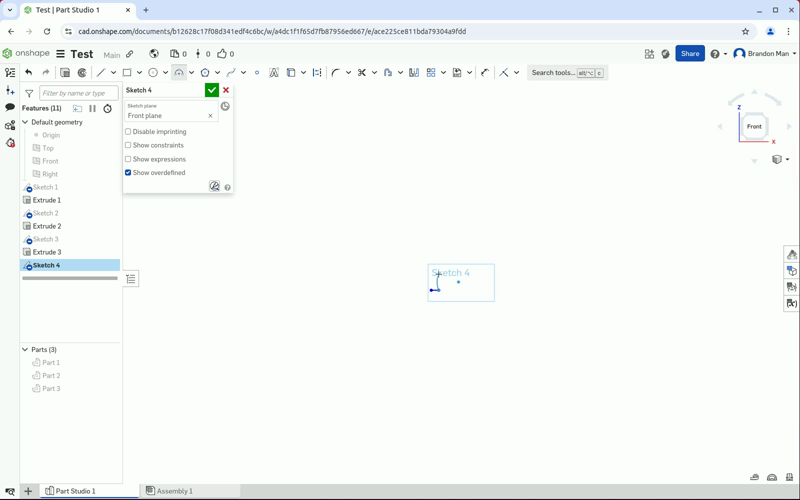
click(438, 273)
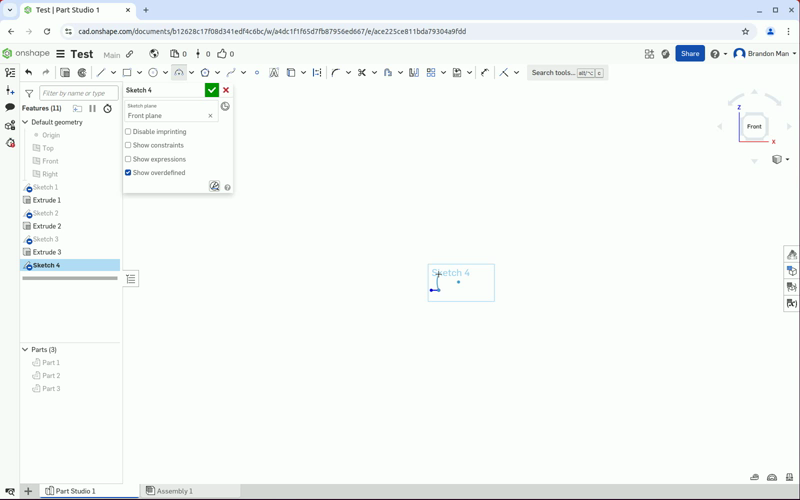
mouse_move(437, 281)
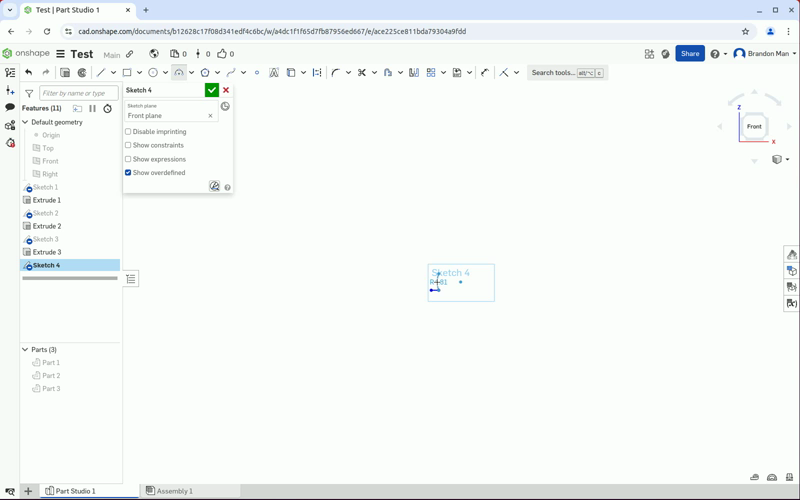
click(437, 281)
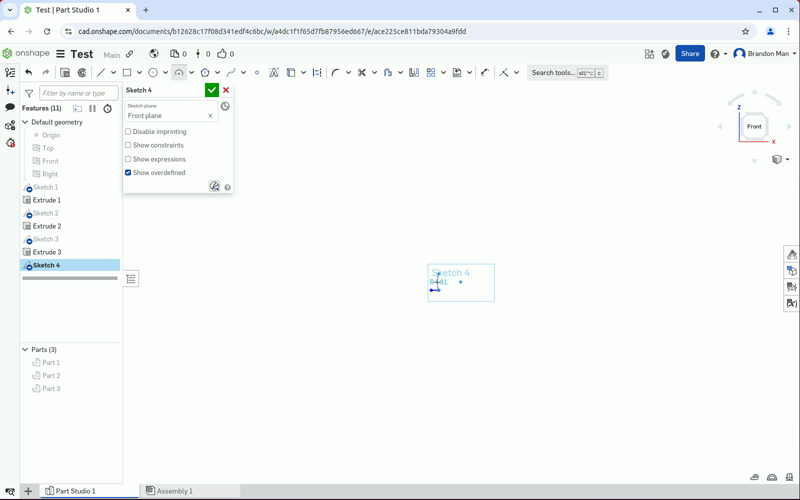
key_up(shift)
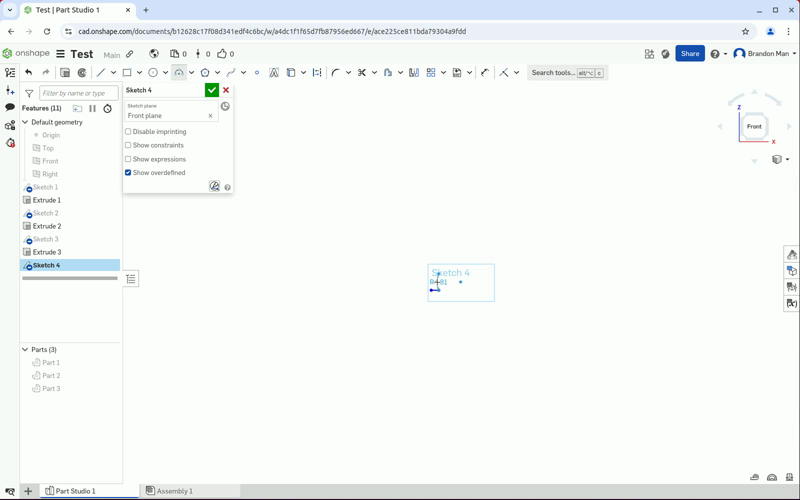
key(esc)
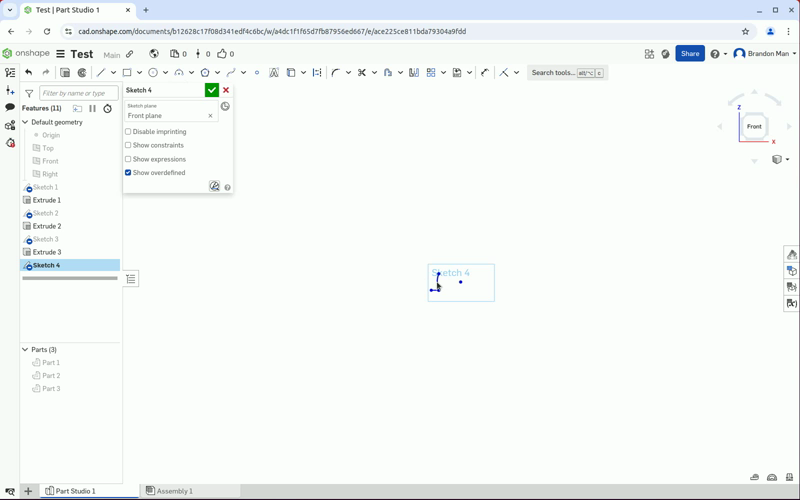
key(l)
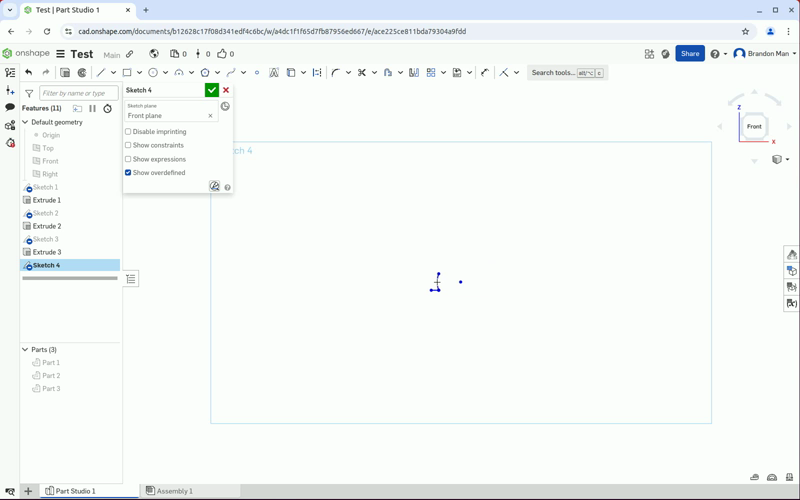
mouse_move(438, 273)
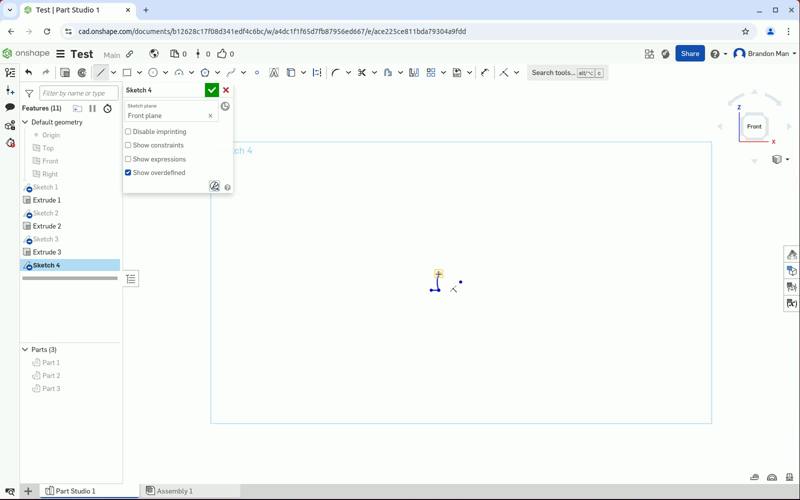
click(438, 273)
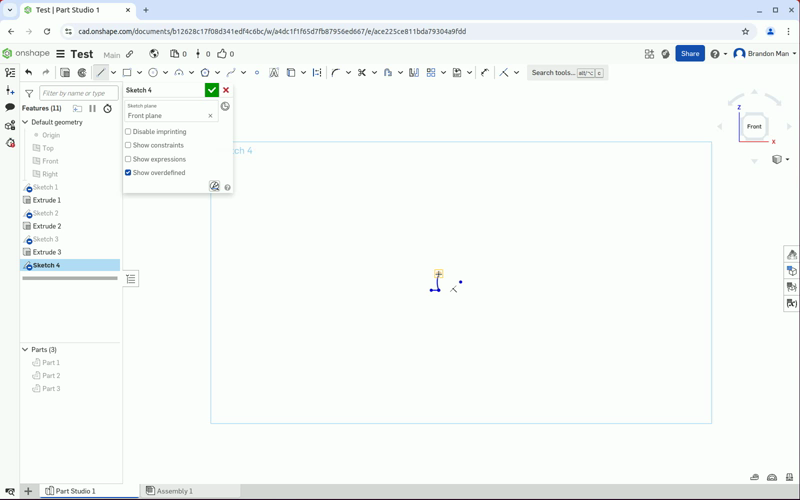
key_down(shift)
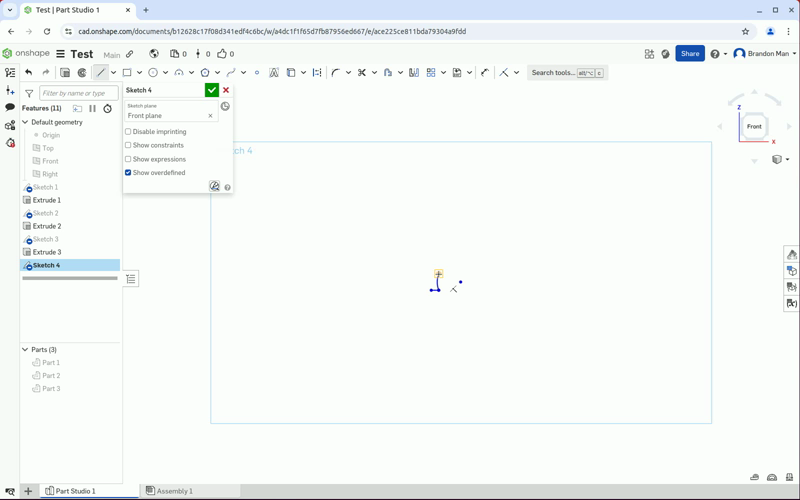
mouse_move(468, 273)
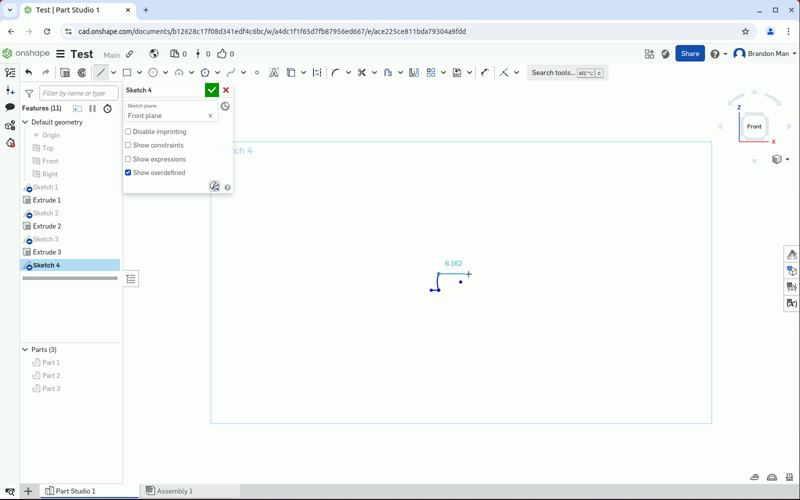
mouse_move(431, 273)
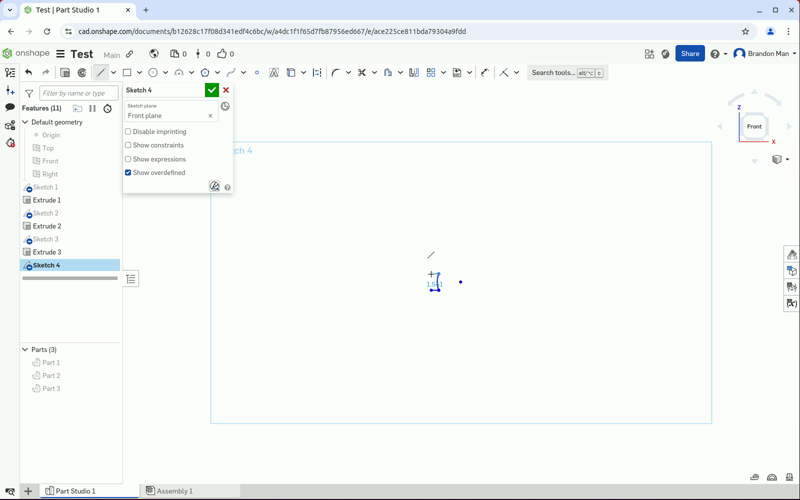
scroll(6)
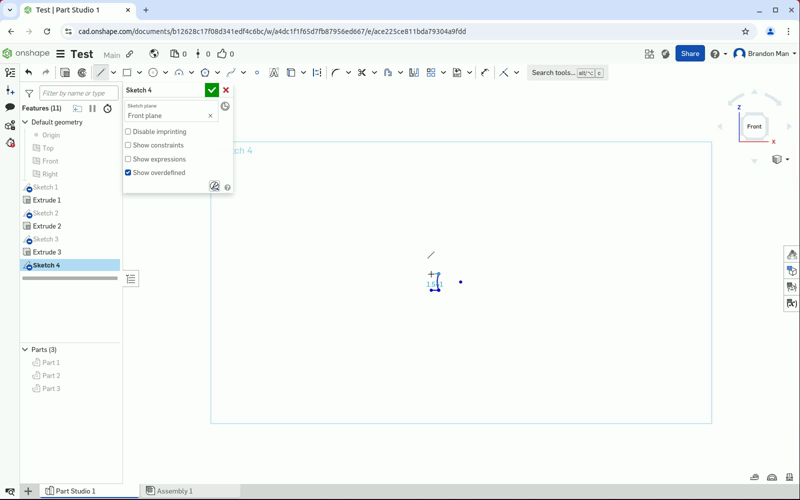
scroll(6)
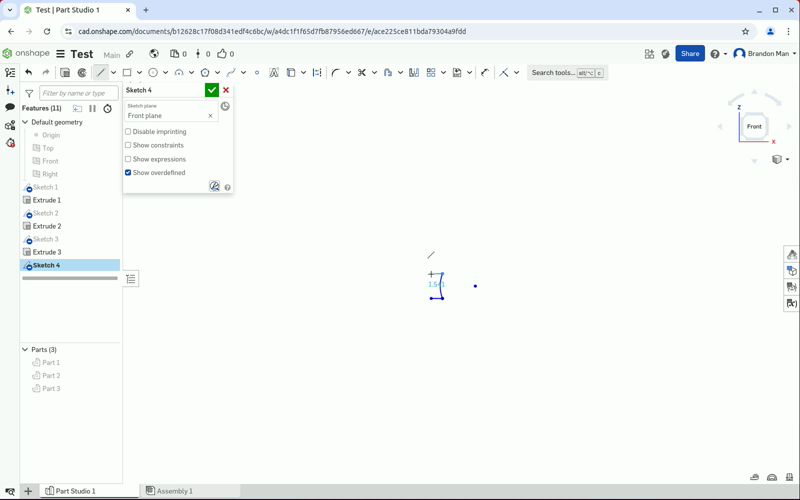
scroll(6)
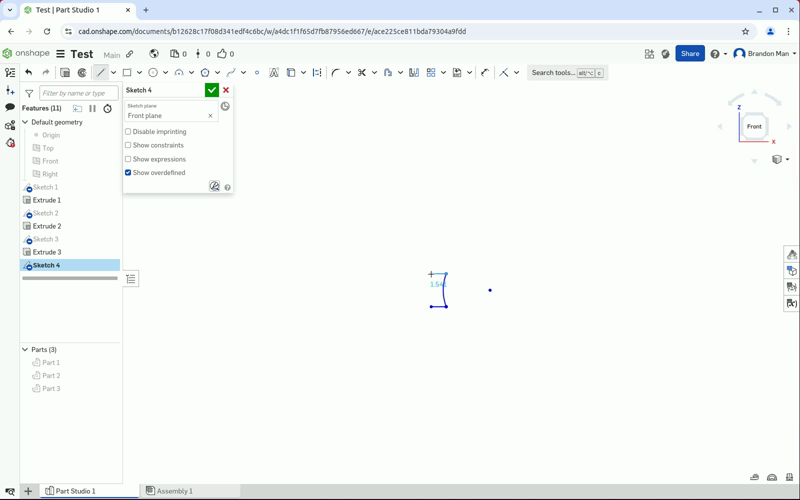
scroll(6)
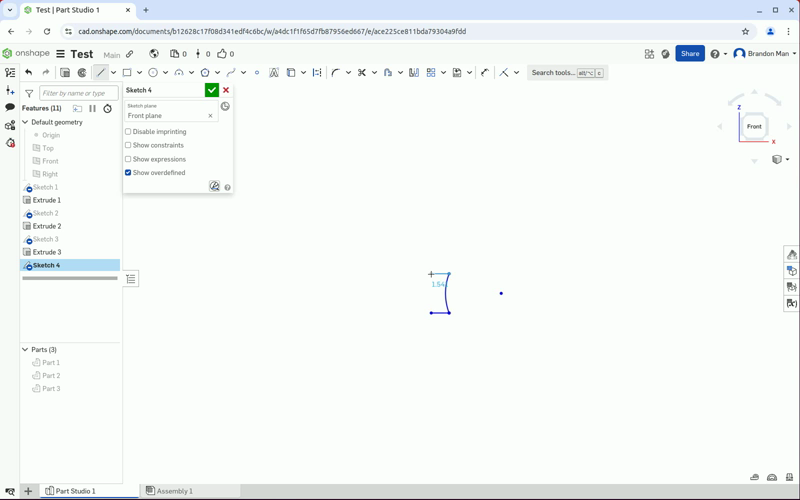
scroll(6)
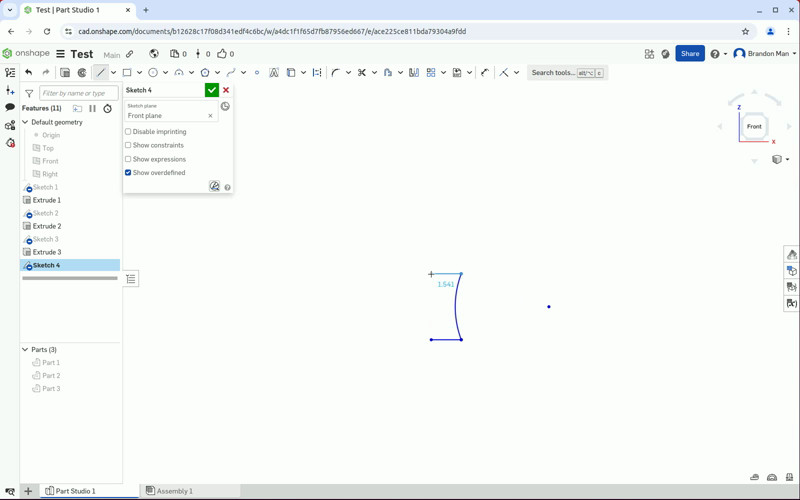
scroll(6)
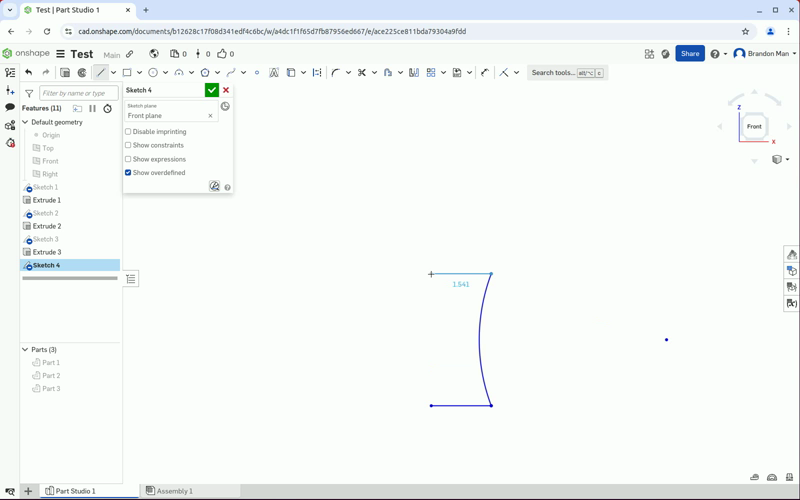
scroll(6)
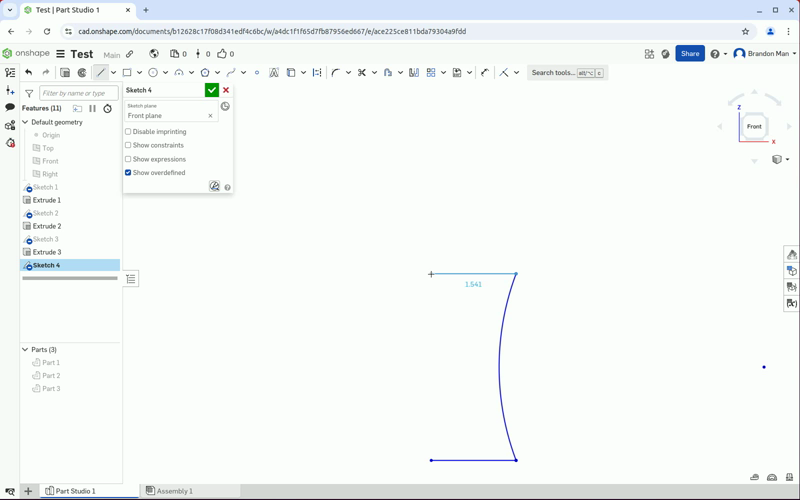
click(431, 273)
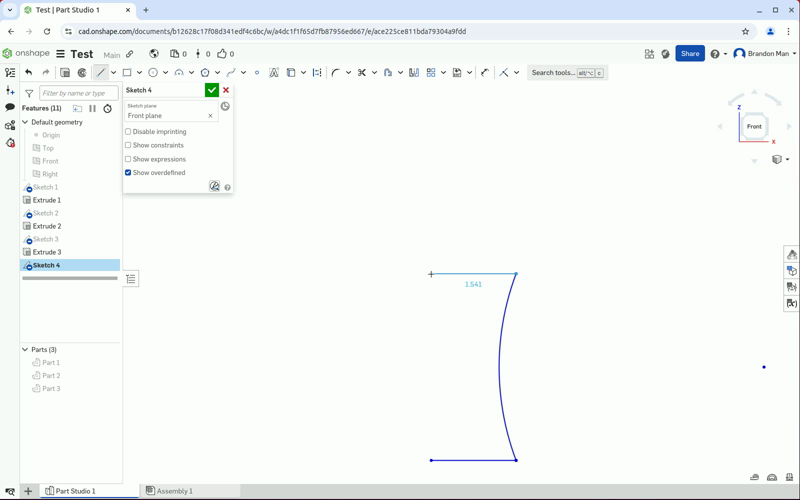
scroll(-6)
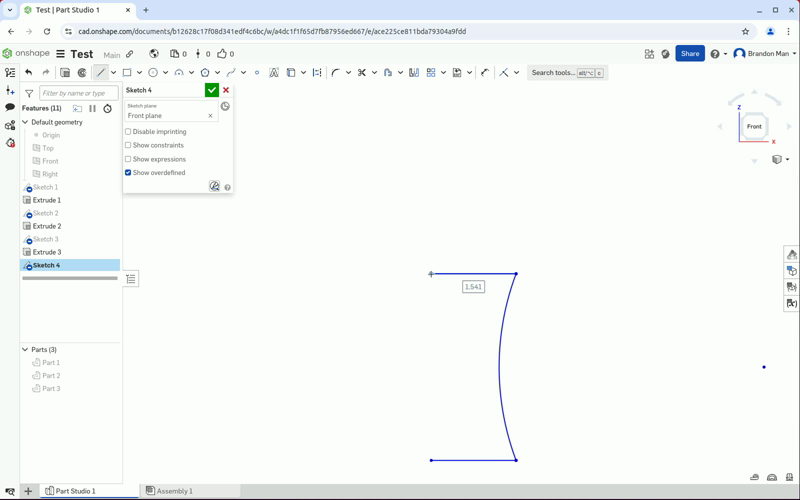
scroll(-6)
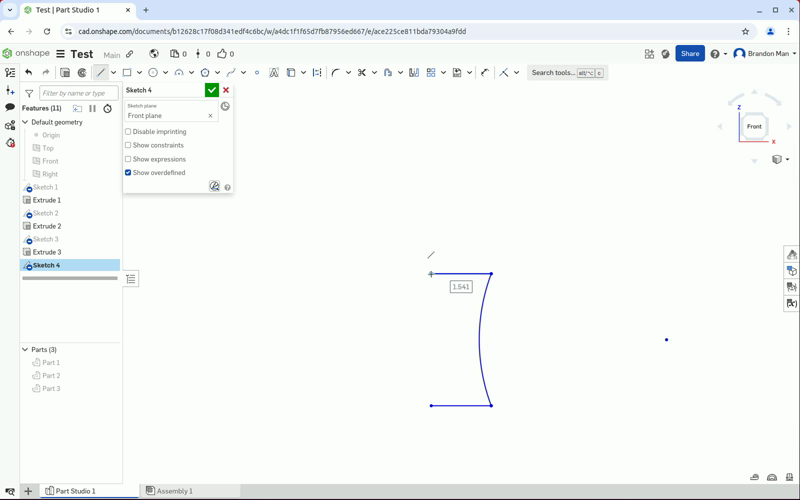
scroll(-6)
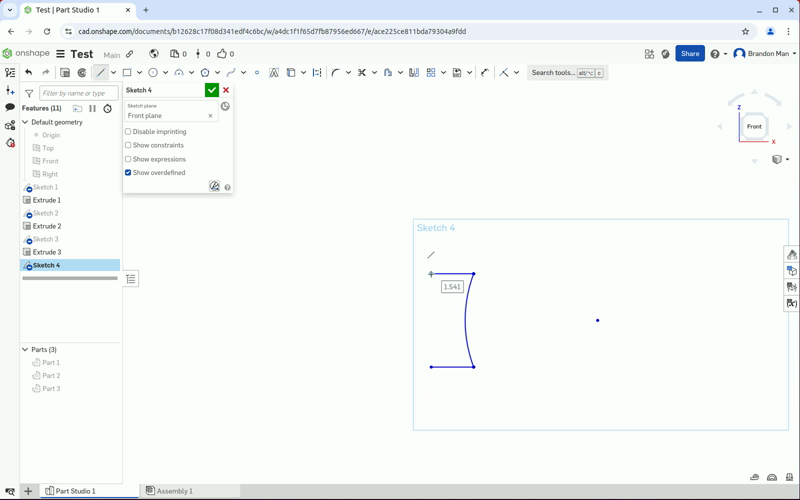
scroll(-6)
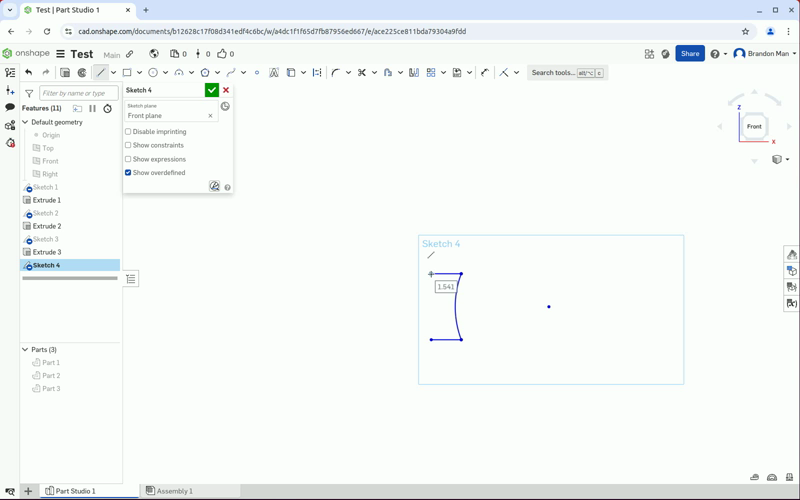
scroll(-6)
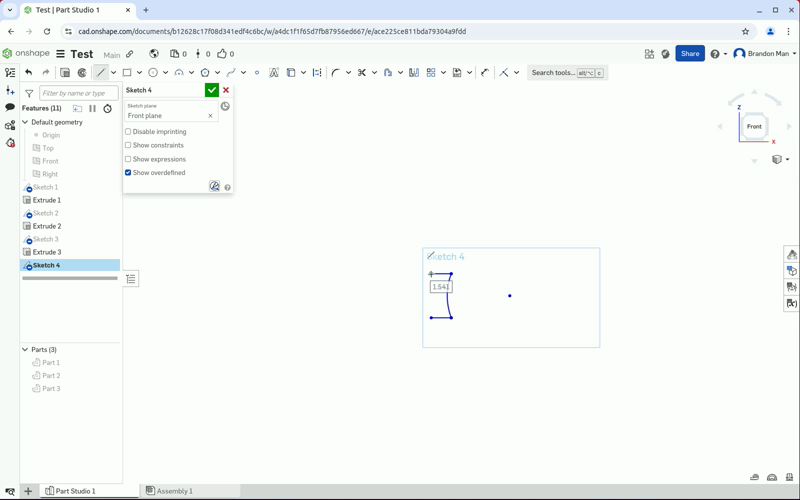
scroll(-6)
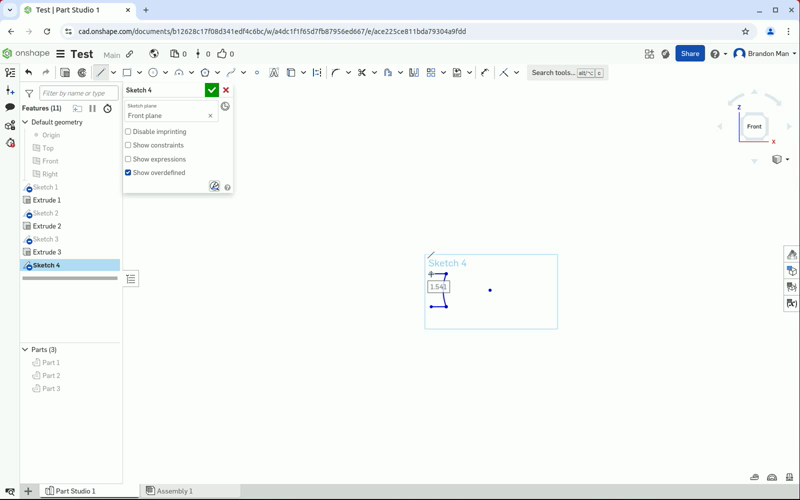
scroll(-6)
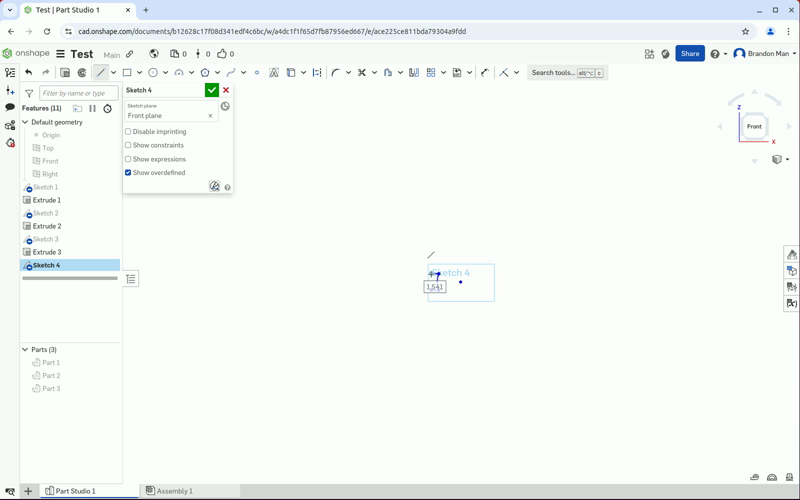
key_up(shift)
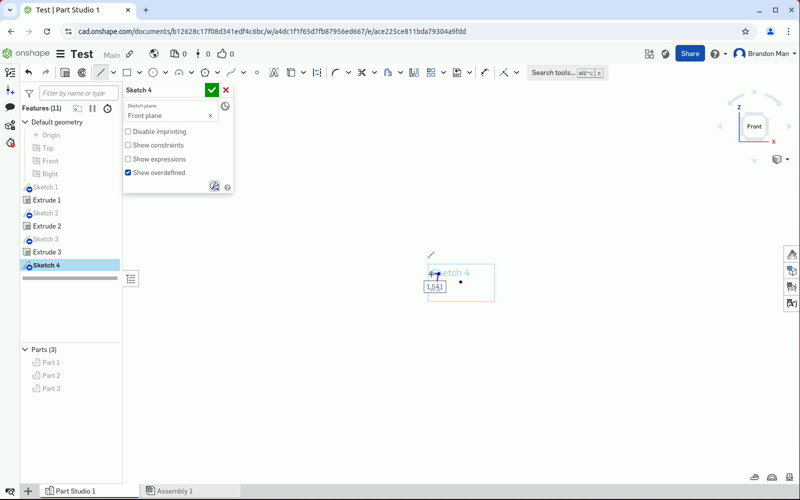
mouse_move(461, 273)
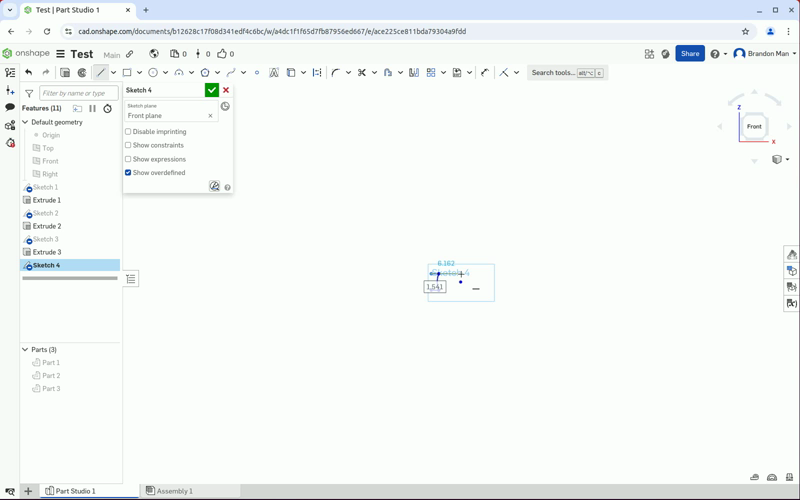
key_down(shift)
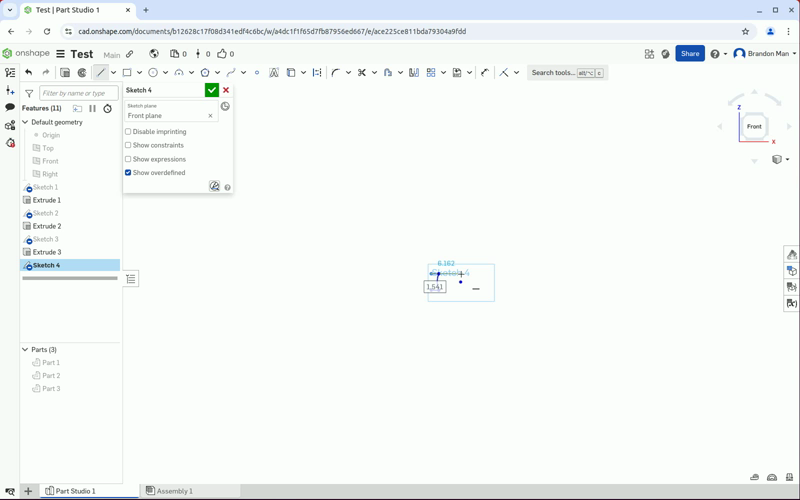
mouse_move(431, 290)
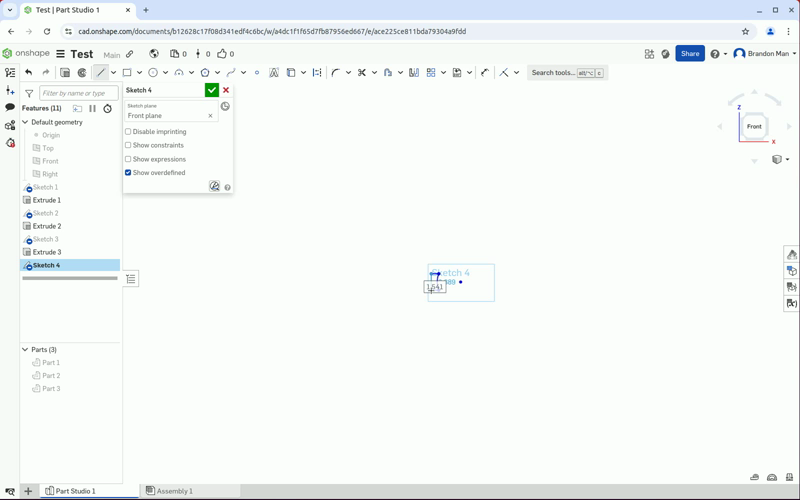
key_up(shift)
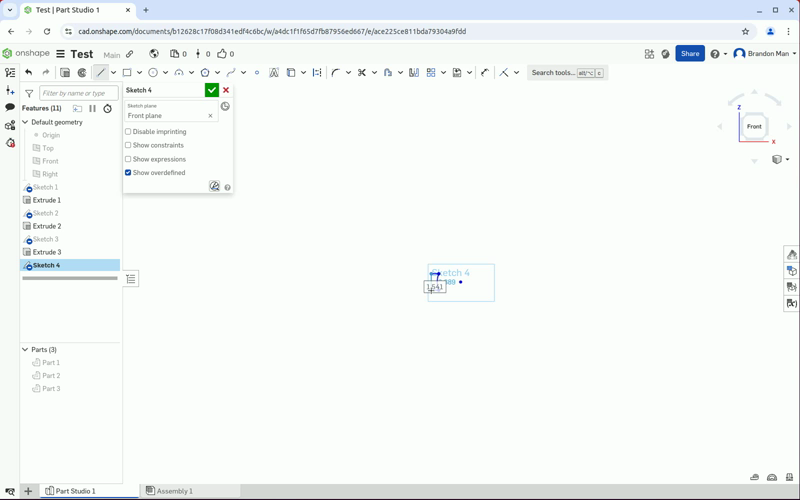
click(431, 290)
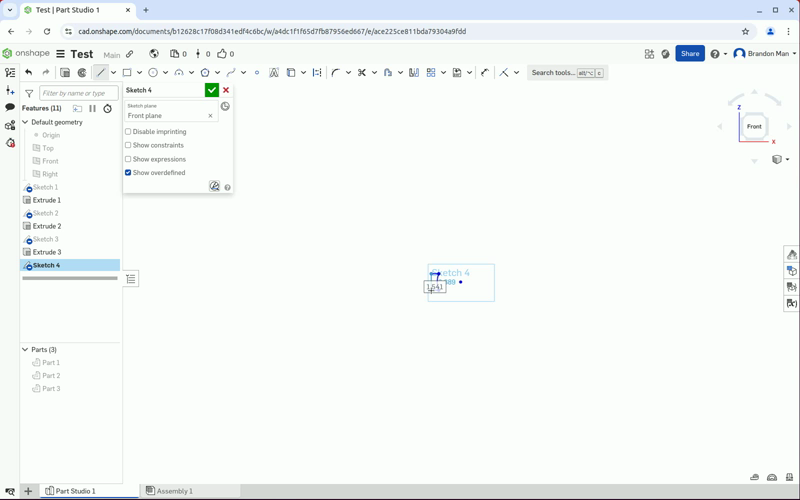
key(esc)
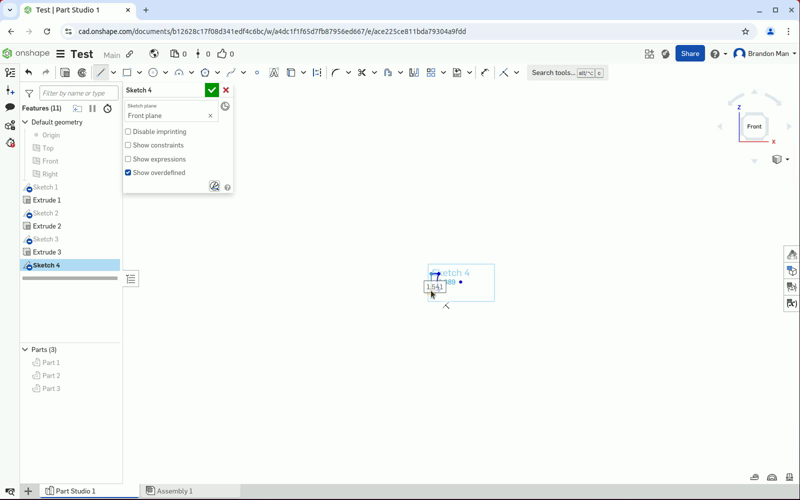
mouse_move(432, 289)
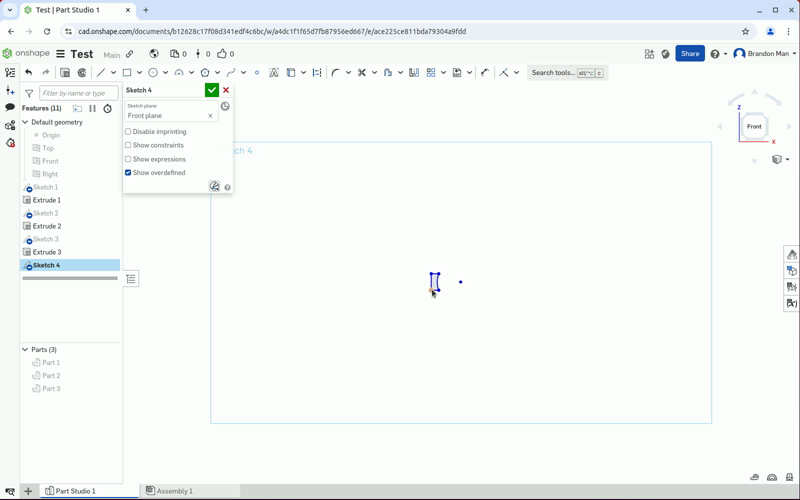
scroll(6)
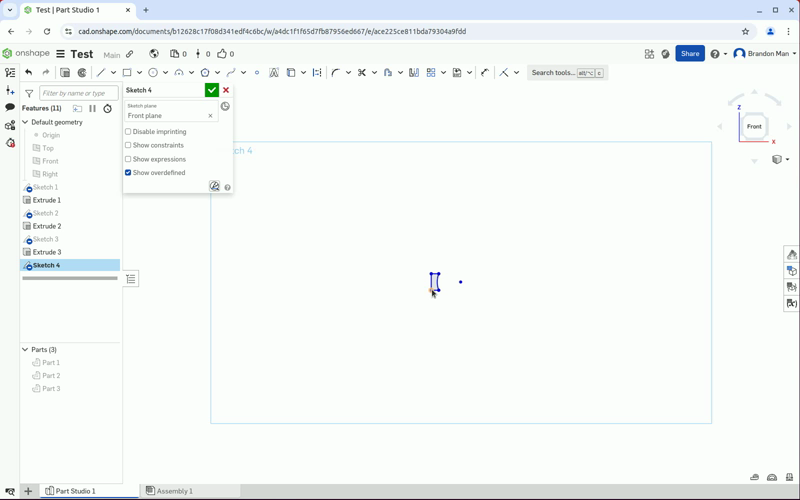
scroll(6)
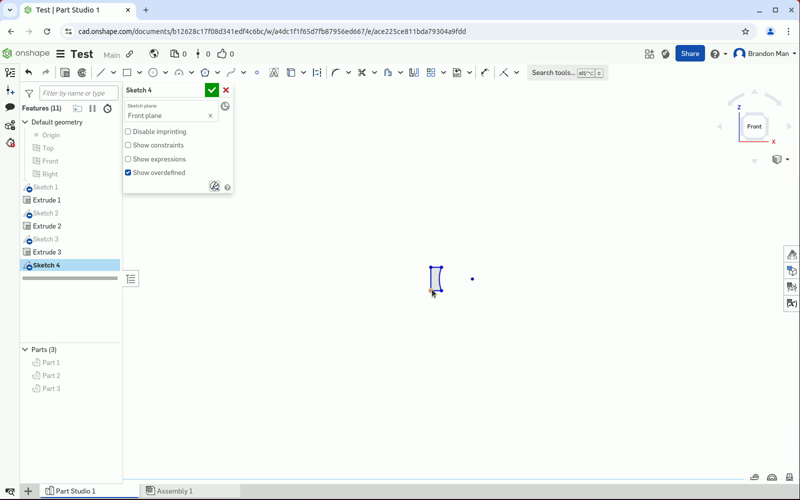
scroll(6)
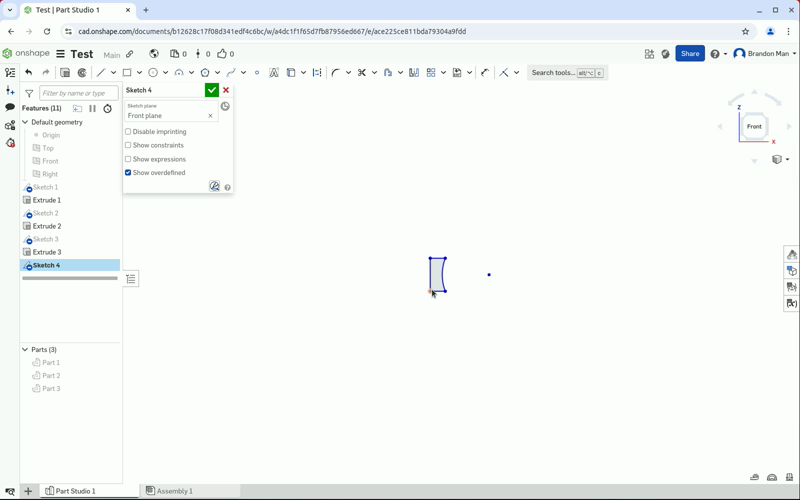
scroll(6)
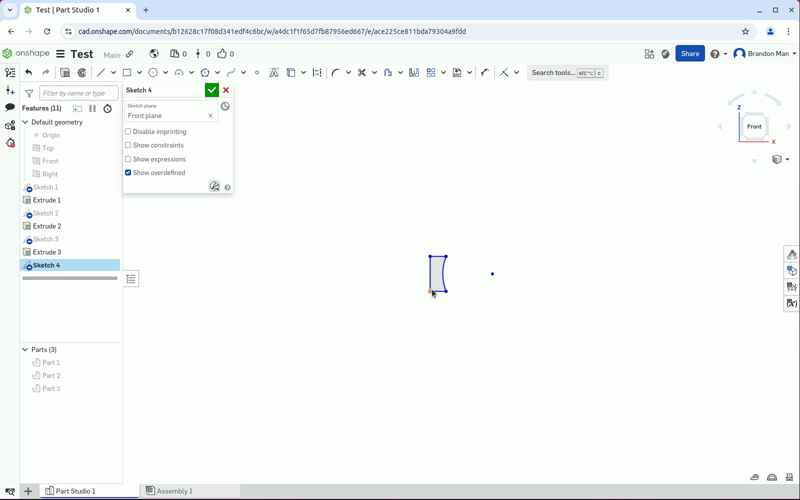
scroll(6)
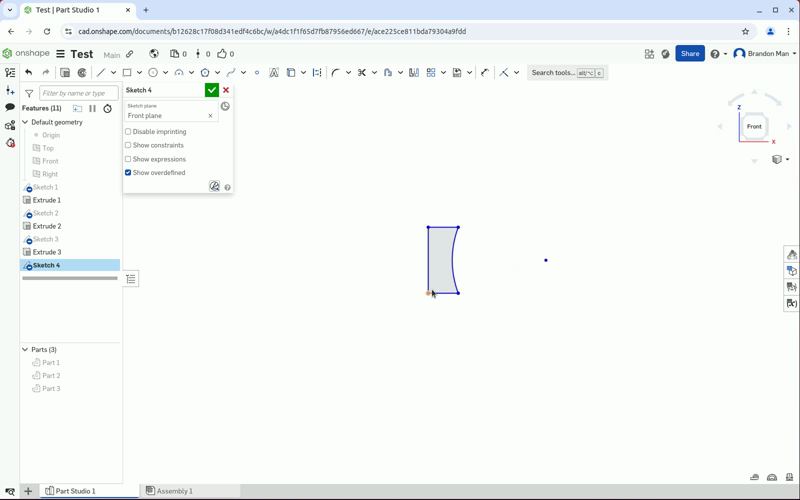
scroll(6)
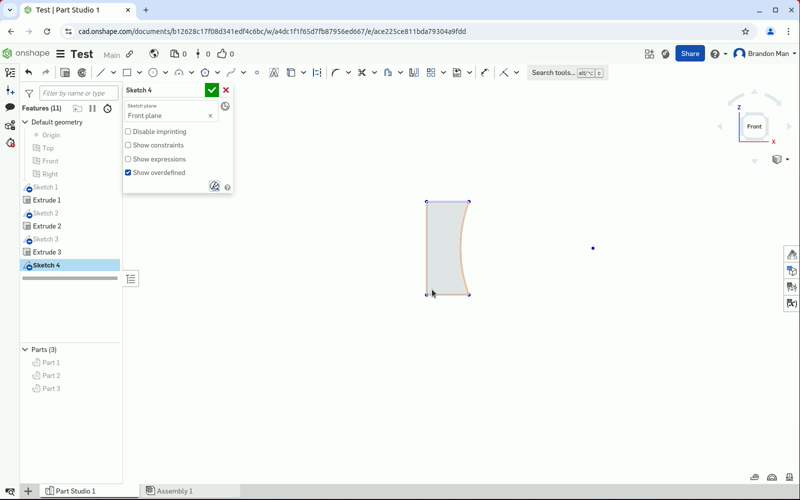
scroll(6)
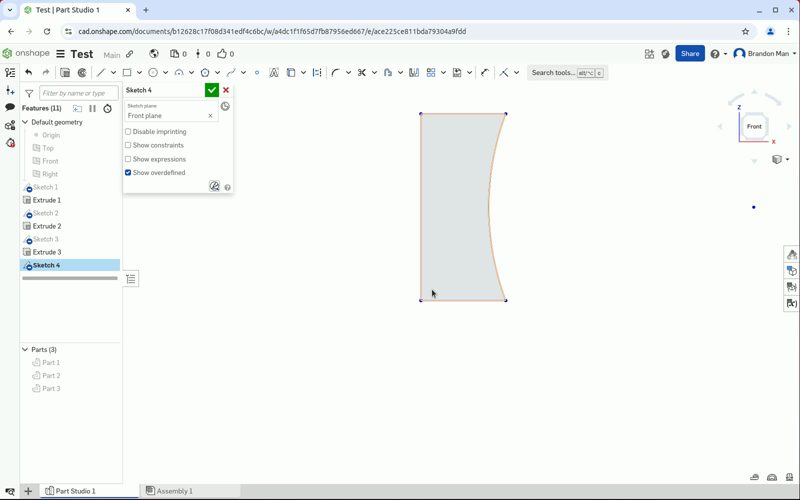
click(432, 289)
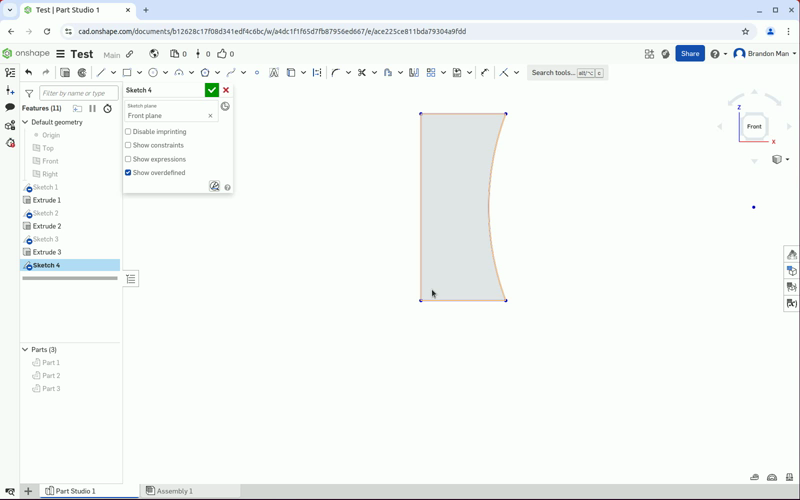
scroll(-6)
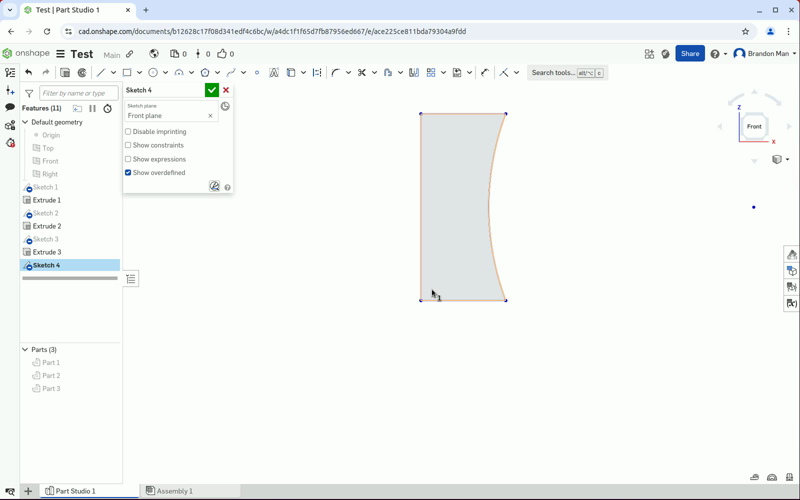
scroll(-6)
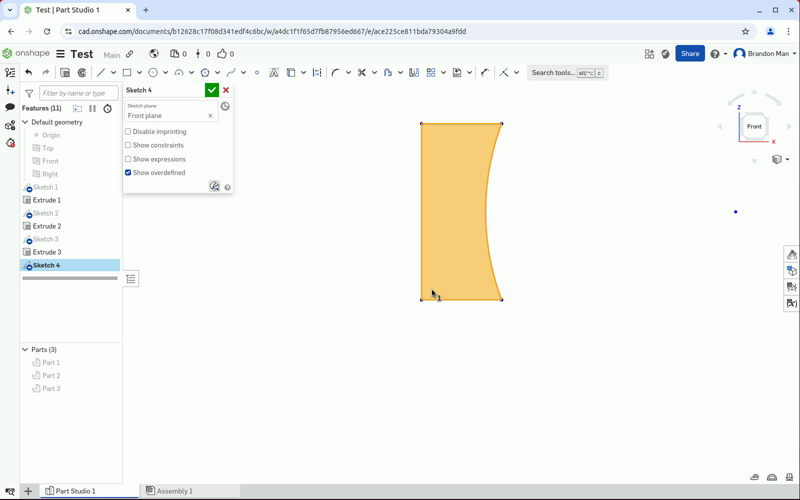
scroll(-6)
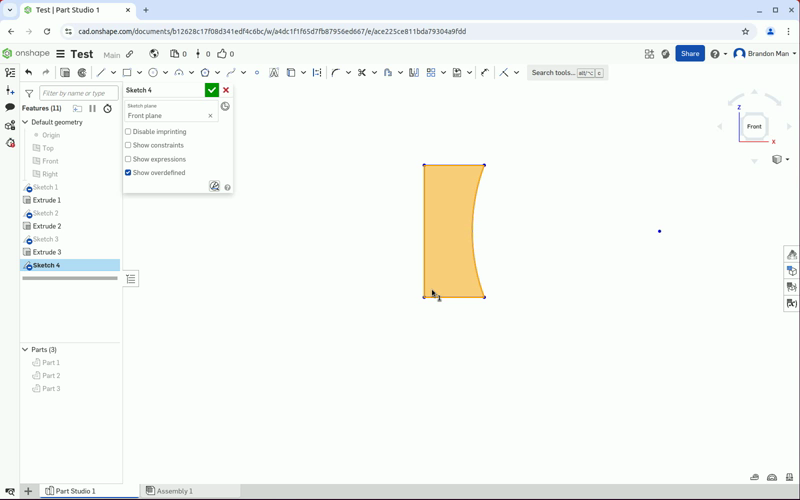
scroll(-6)
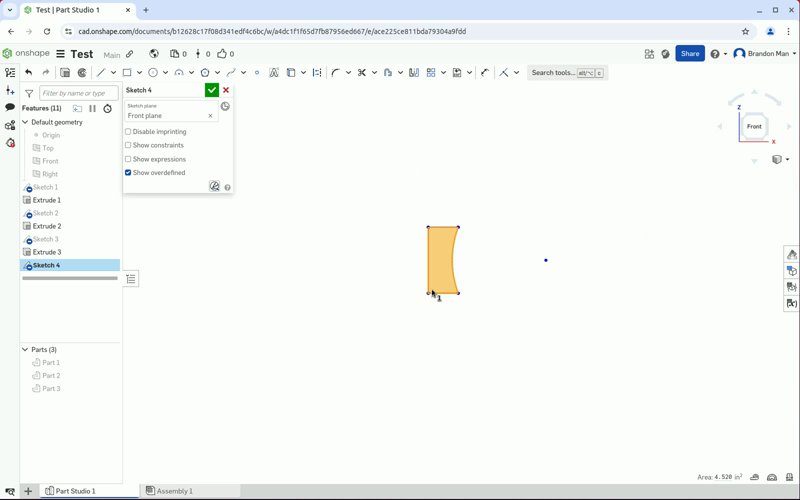
scroll(-6)
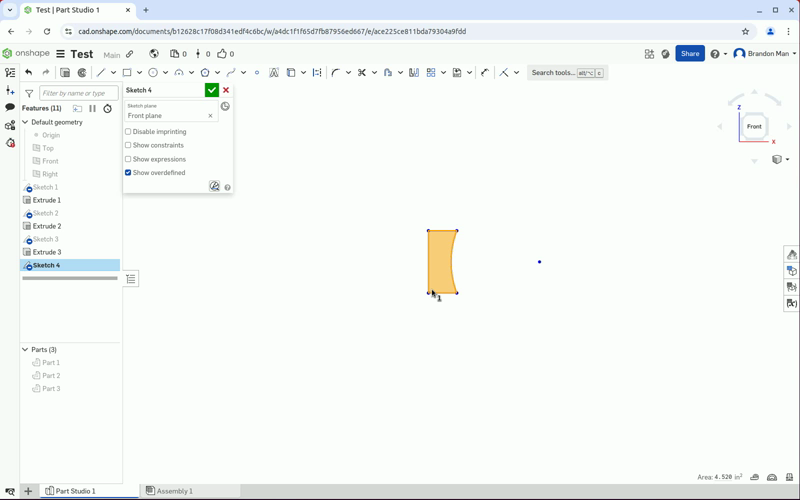
scroll(-6)
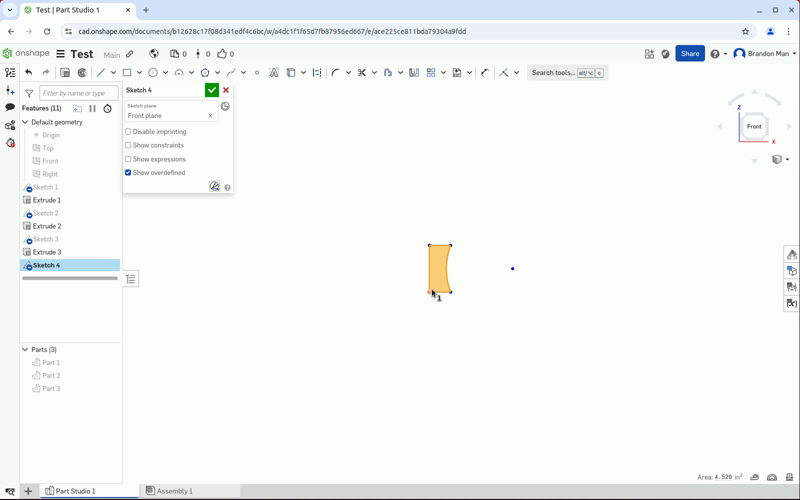
scroll(-6)
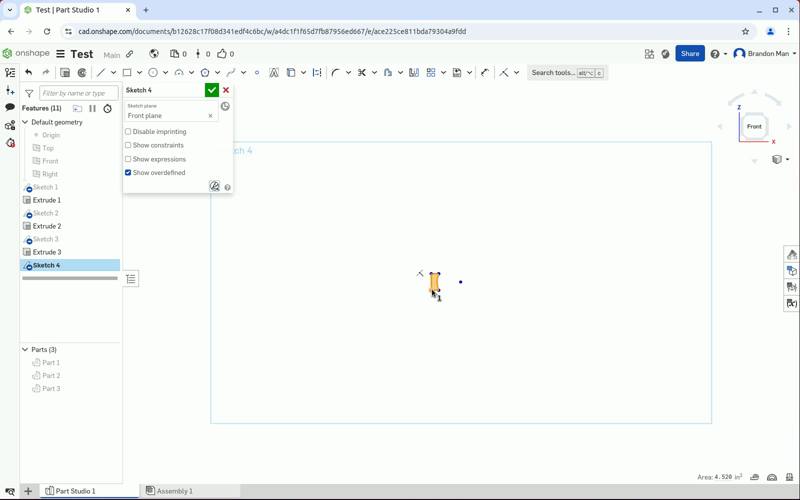
mouse_move(73, 352)
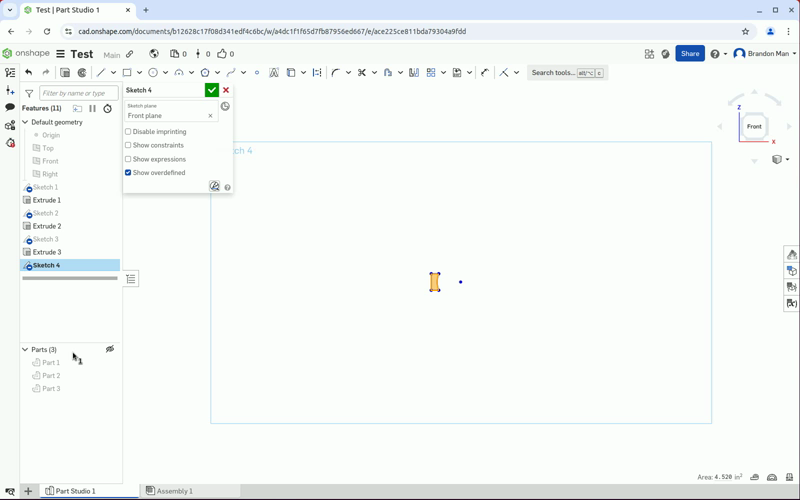
key(shift+y)
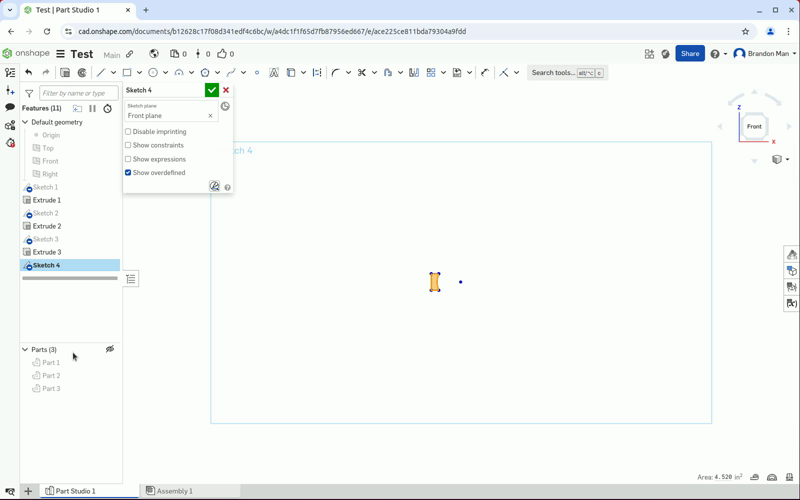
key(shift+e)
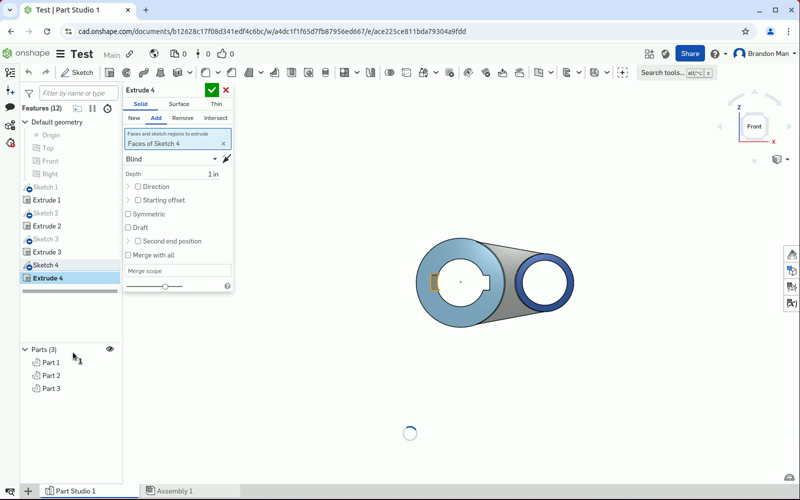
mouse_move(143, 106)
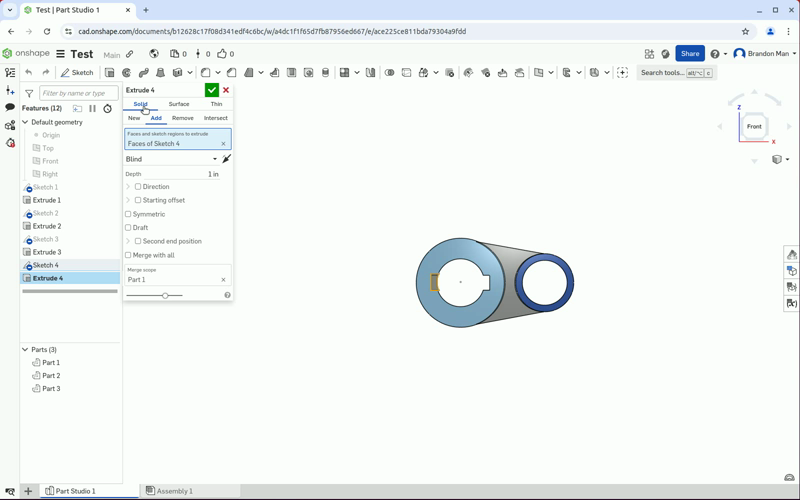
click(143, 106)
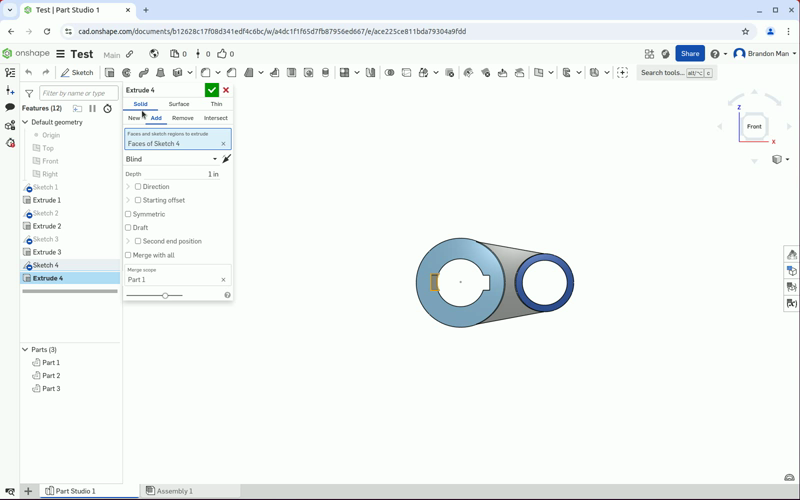
mouse_move(137, 120)
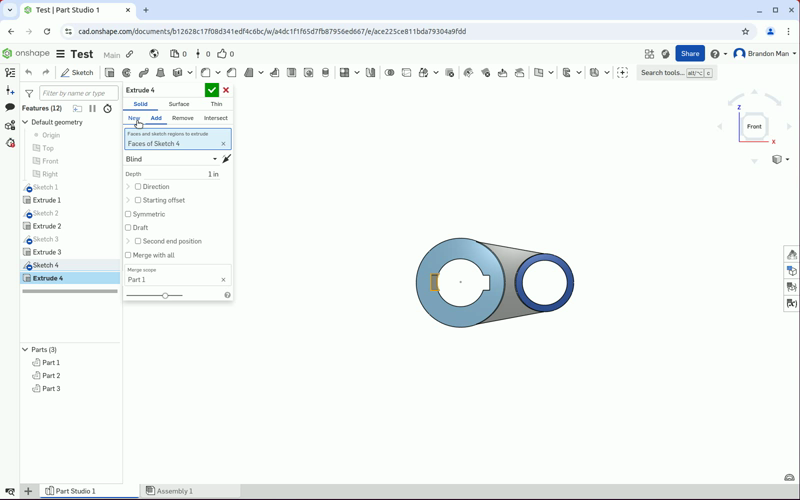
click(137, 120)
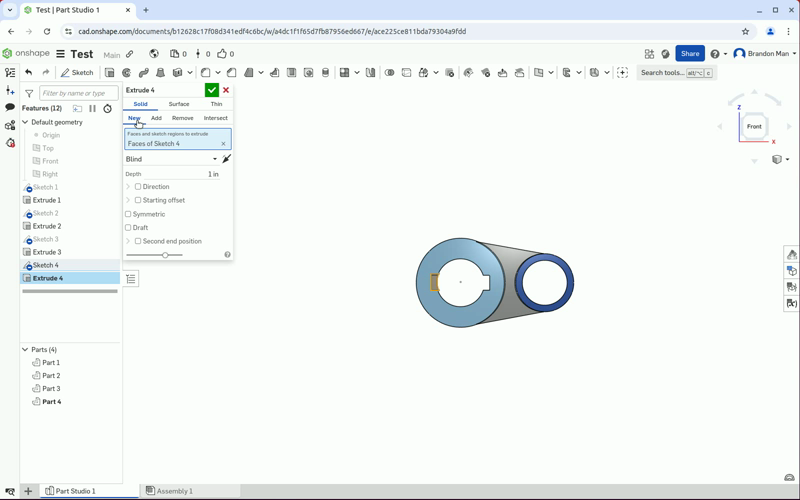
key(tab, 4)
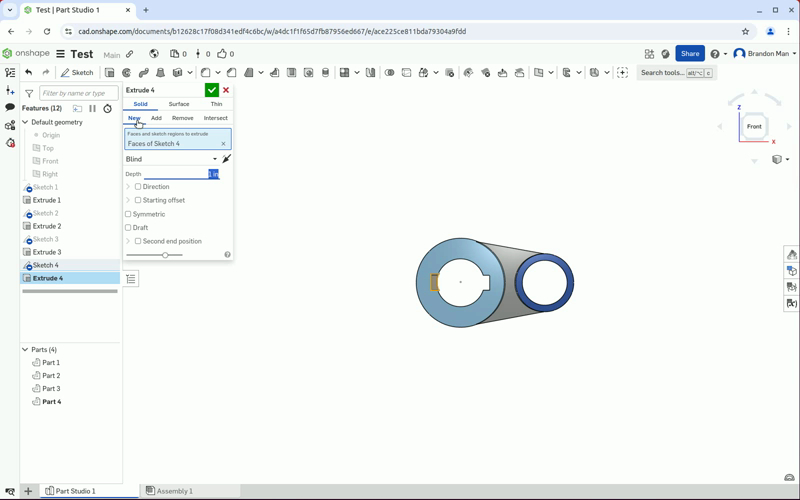
text(7.943)
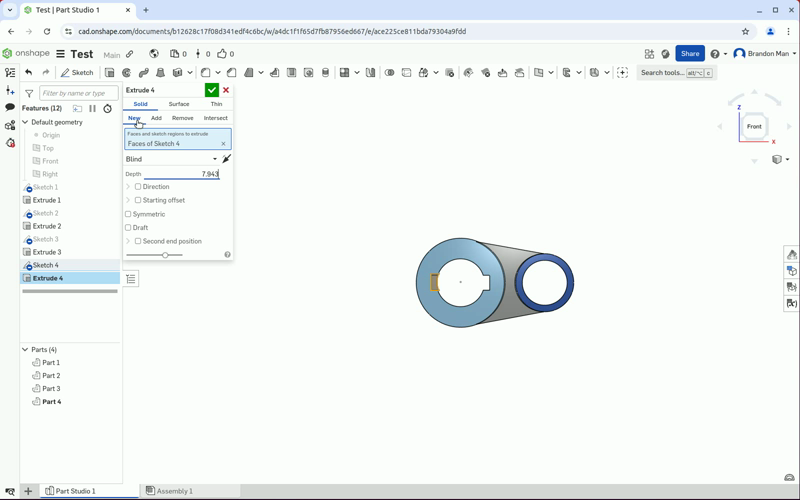
key(enter)
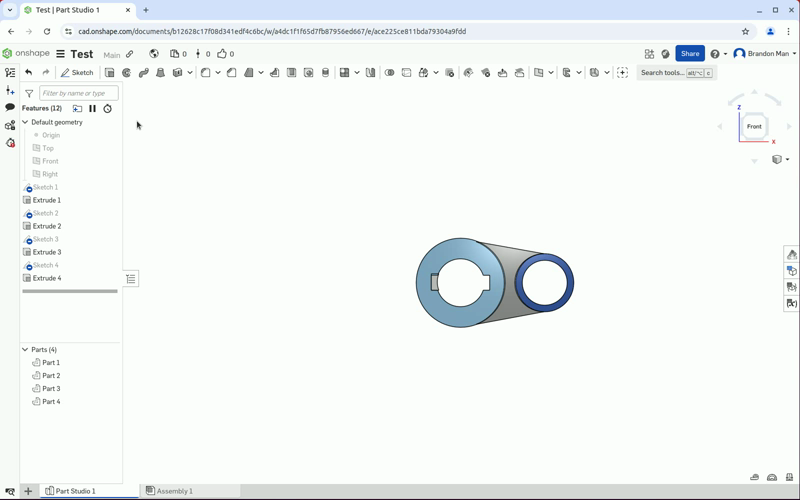
key(shift+h)
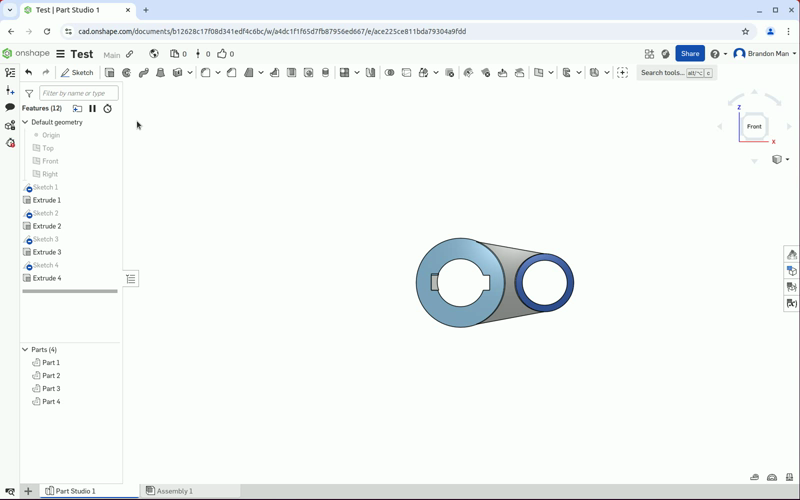
key(shift+h)
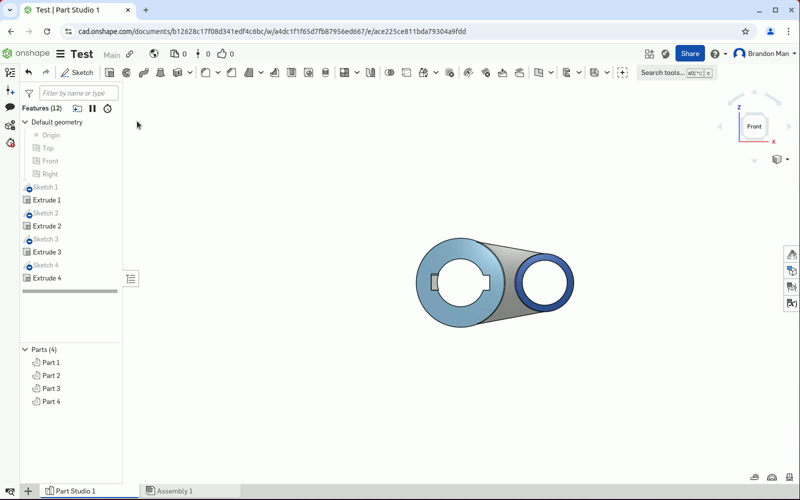
mouse_move(73, 189)
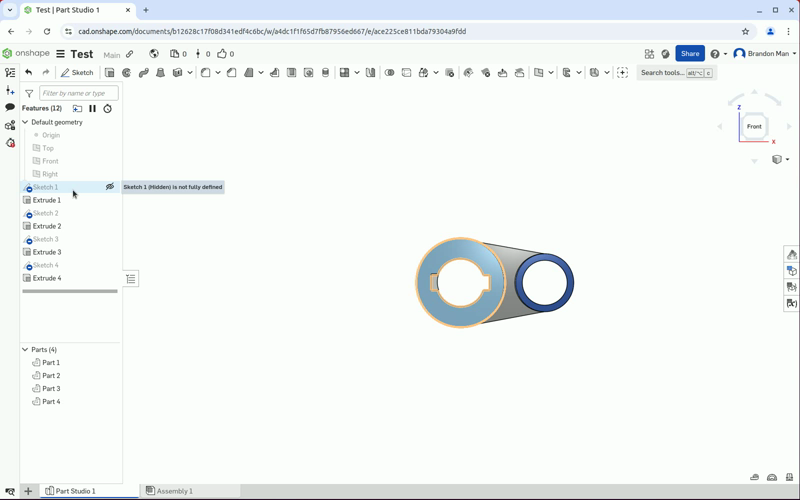
click(73, 189)
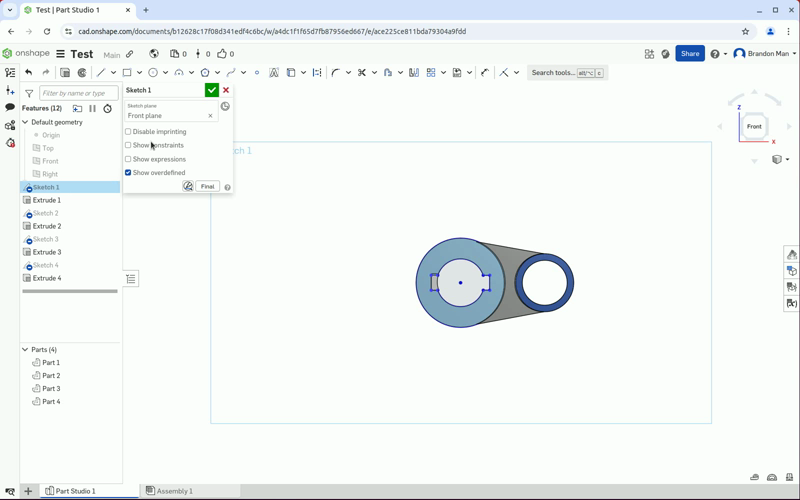
mouse_move(229, 92)
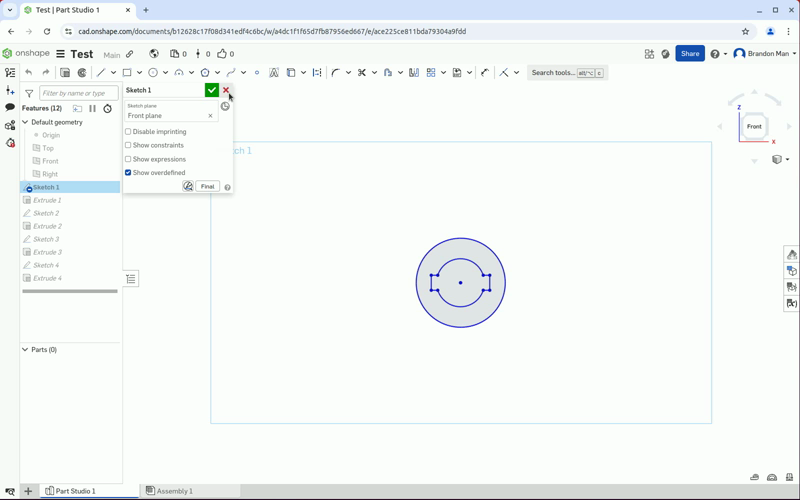
click(229, 92)
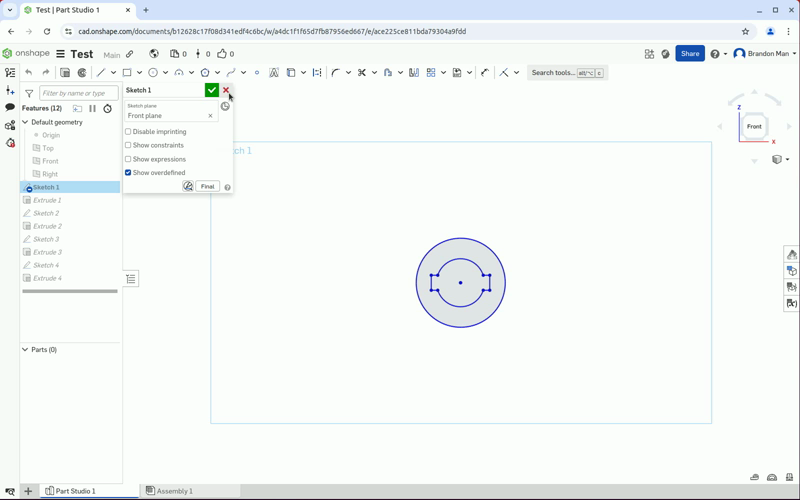
key(shift+s)
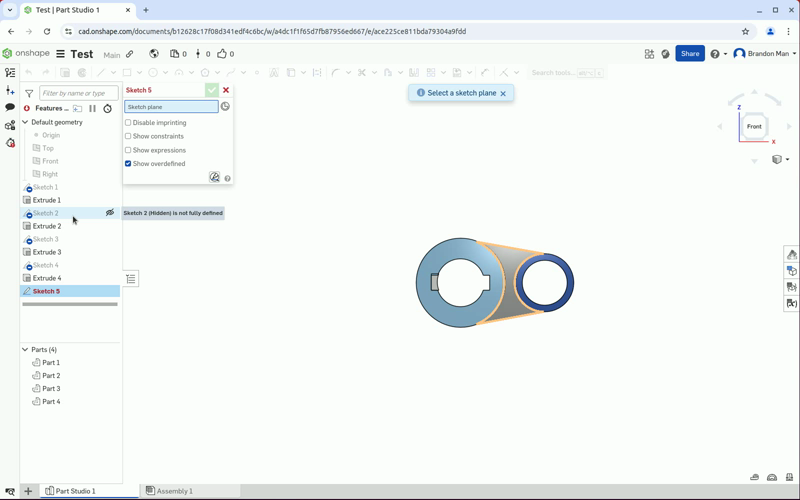
scroll(3)
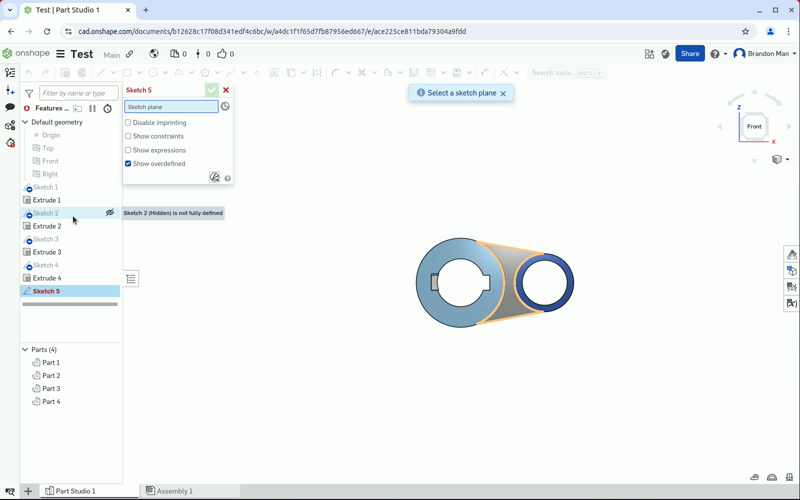
mouse_move(73, 163)
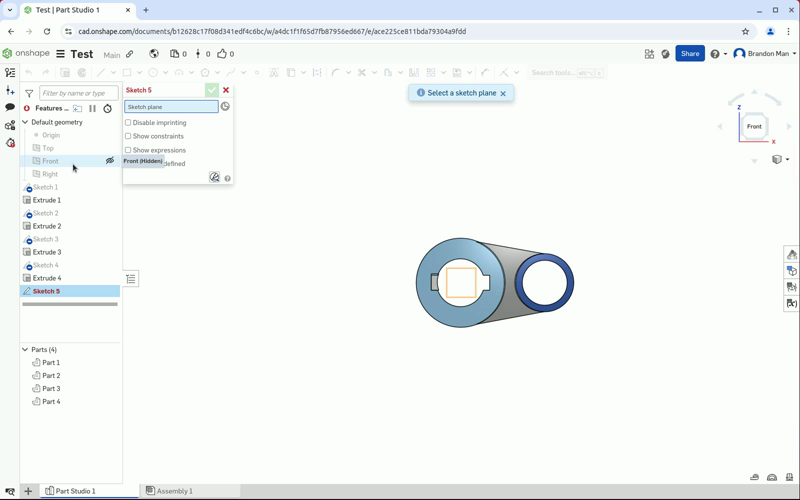
click(73, 163)
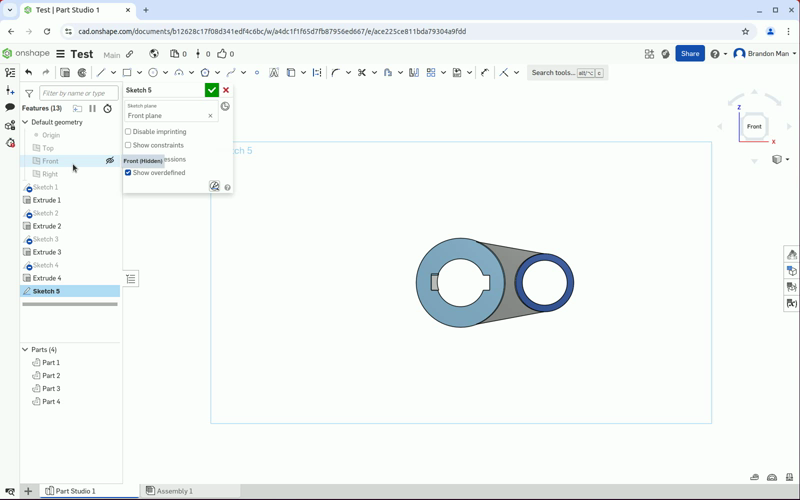
mouse_move(73, 352)
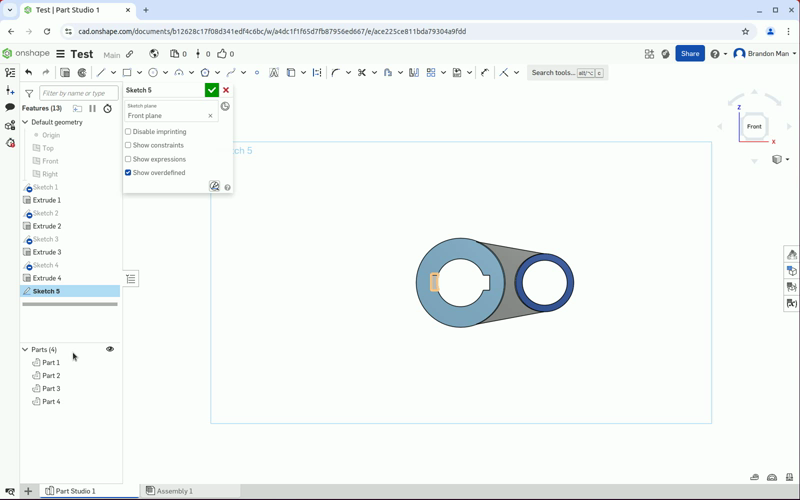
key(y)
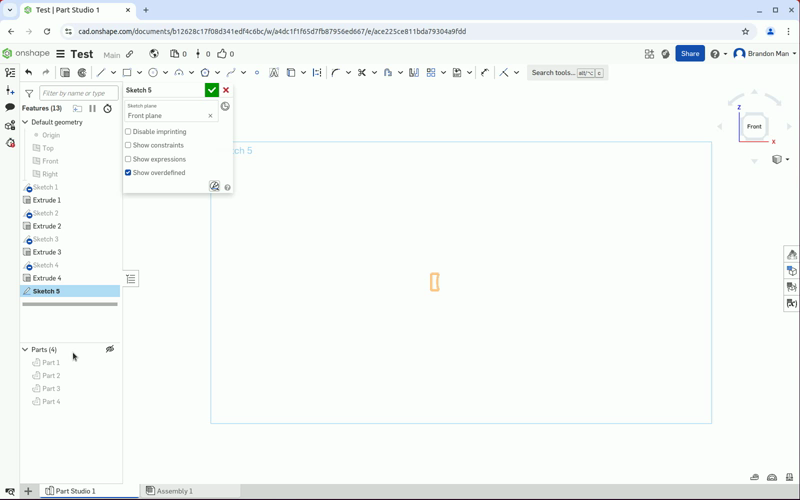
key(c)
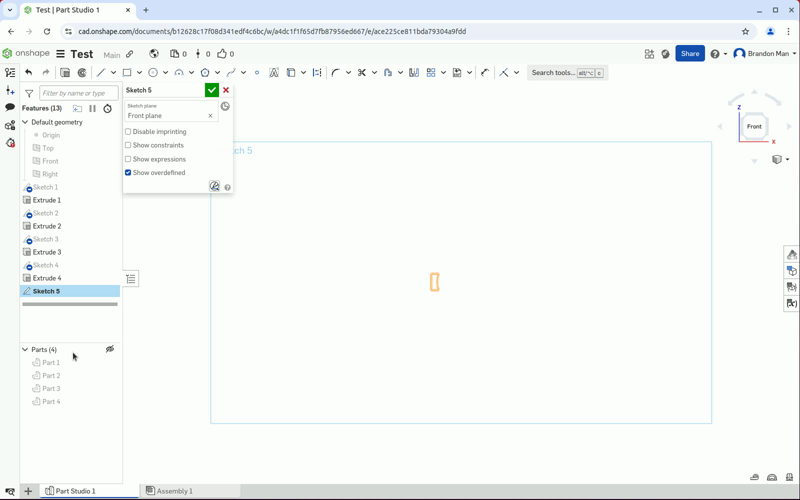
key_down(shift)
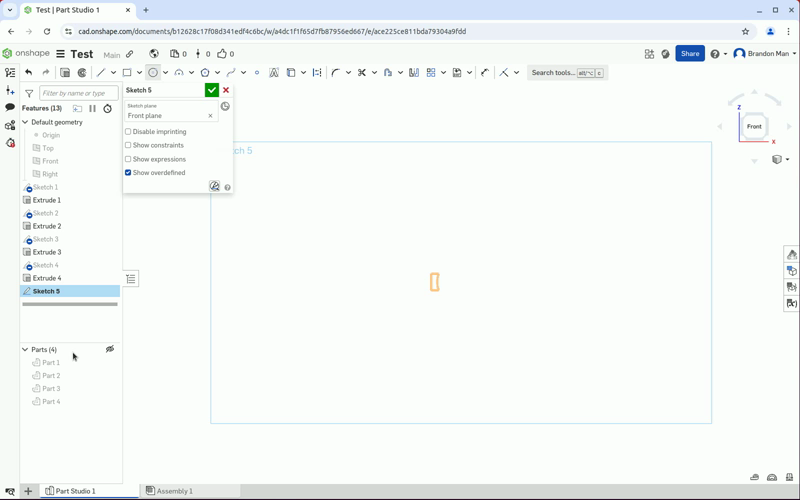
mouse_move(460, 282)
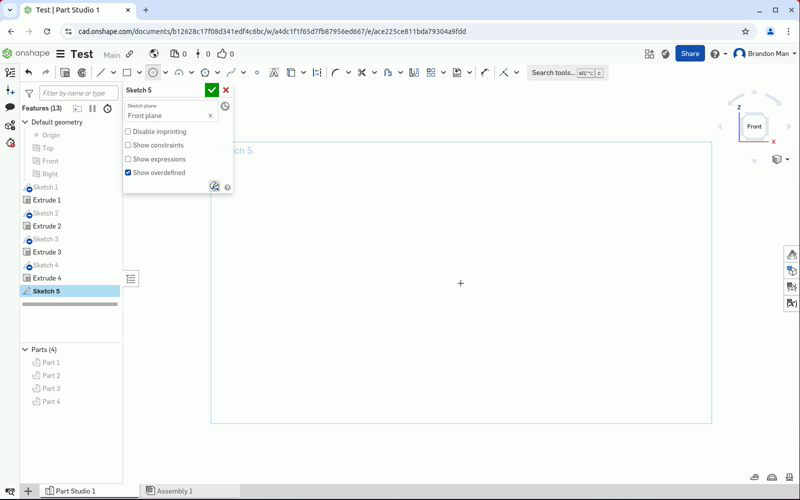
click(460, 282)
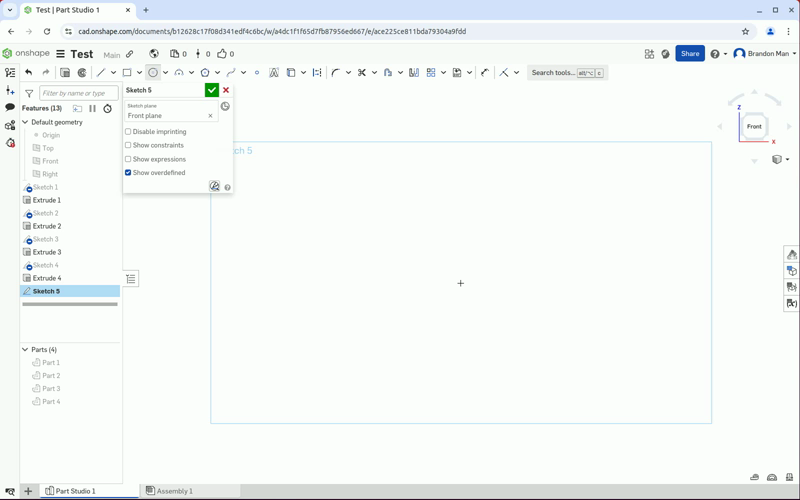
key_up(shift)
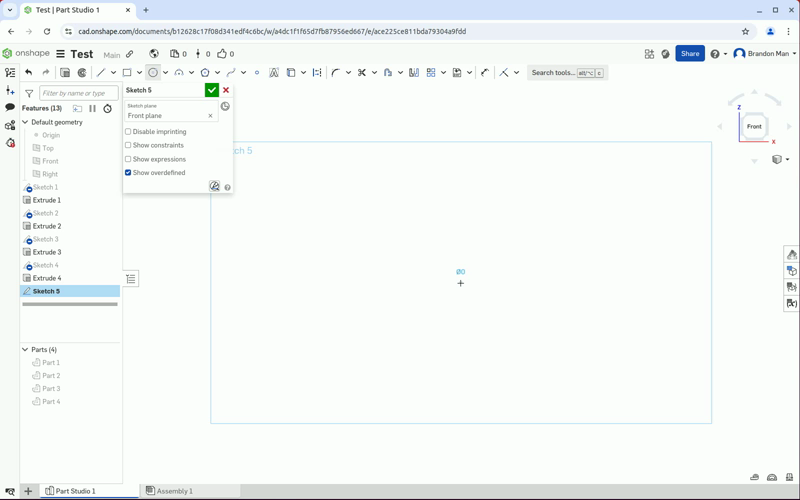
mouse_move(505, 282)
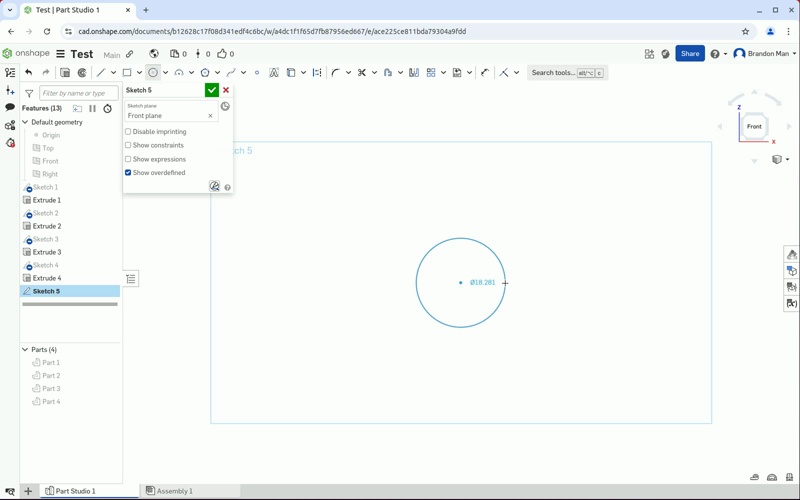
click(505, 282)
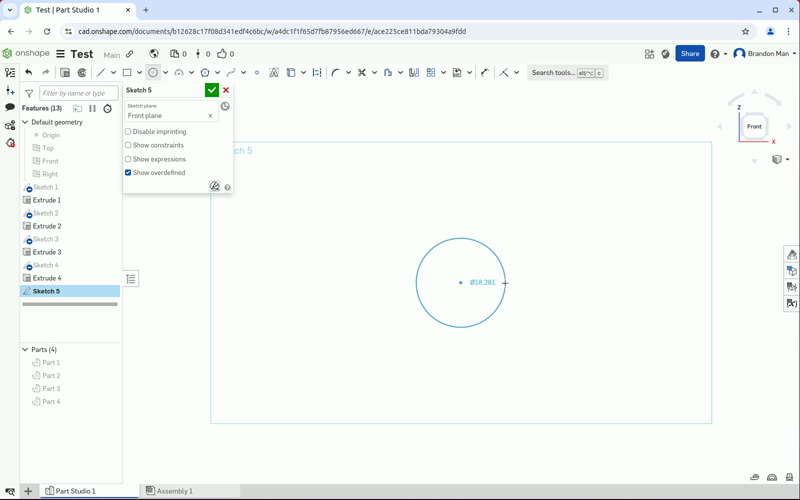
key(esc)
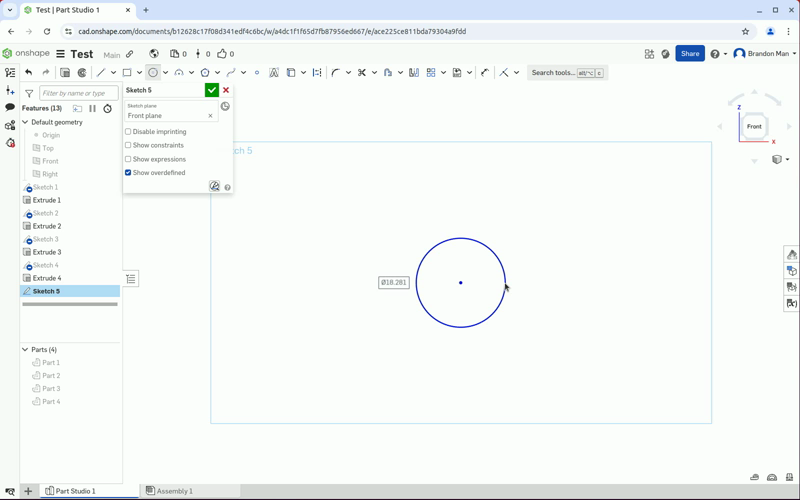
key(l)
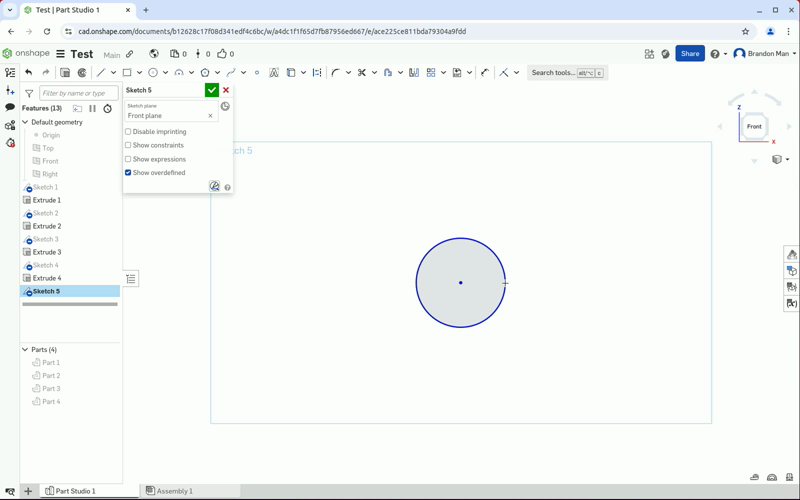
key_down(shift)
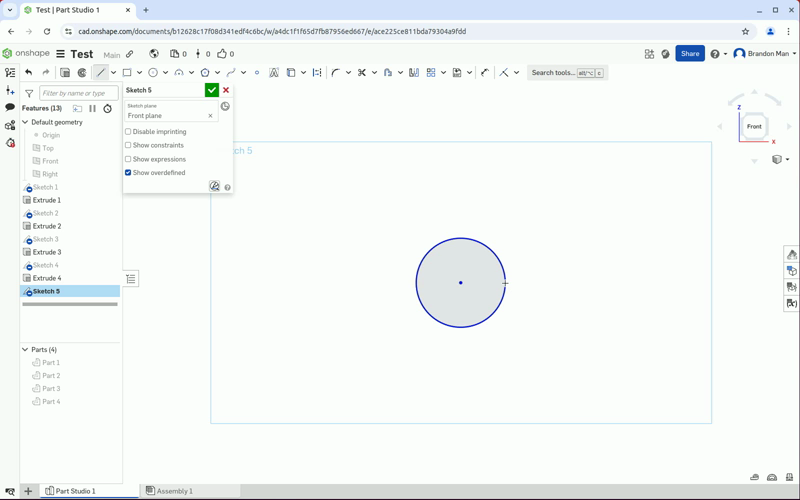
mouse_move(431, 290)
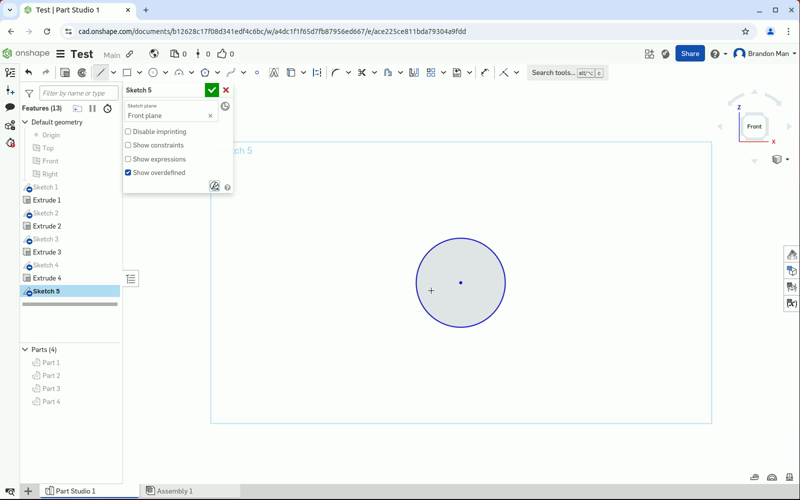
click(431, 290)
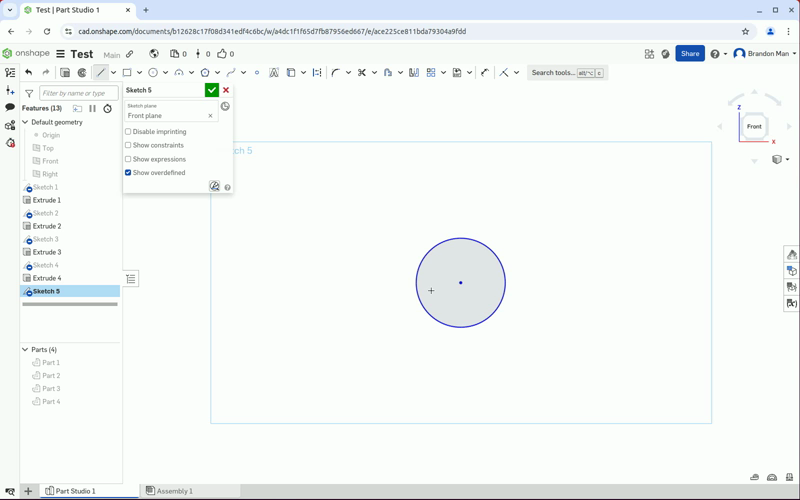
key_up(shift)
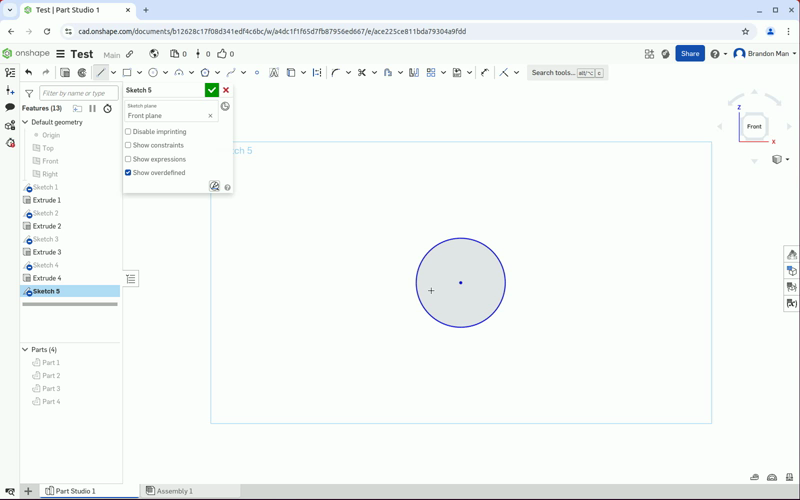
key_down(shift)
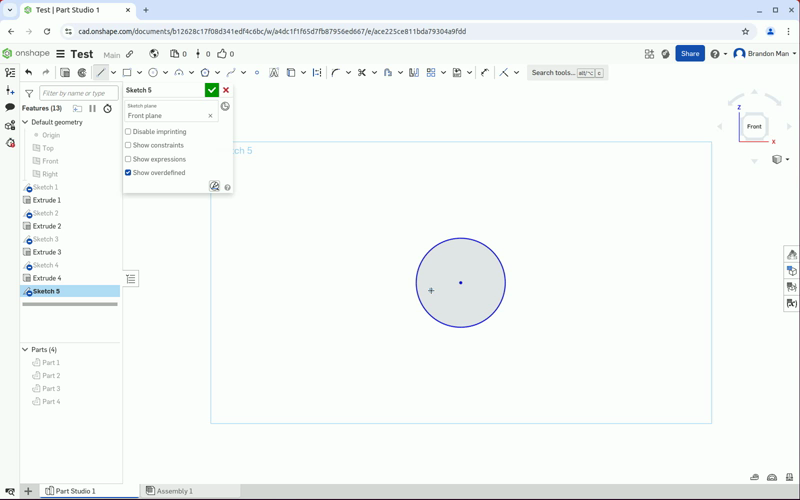
mouse_move(461, 290)
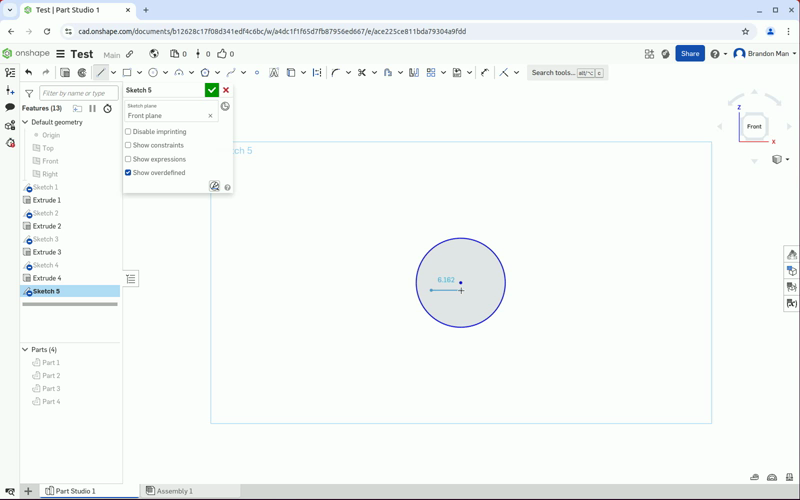
mouse_move(437, 290)
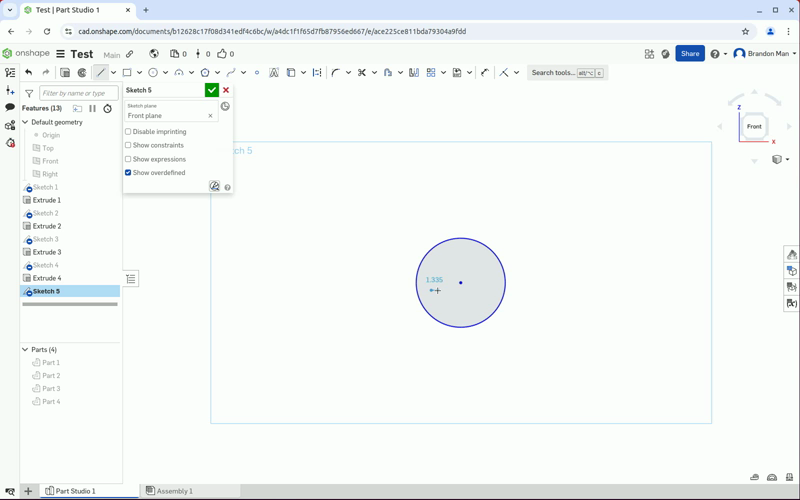
scroll(6)
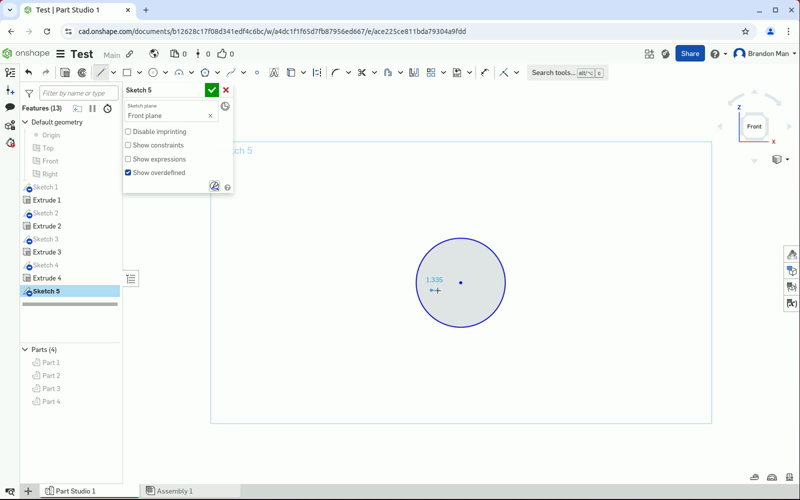
scroll(6)
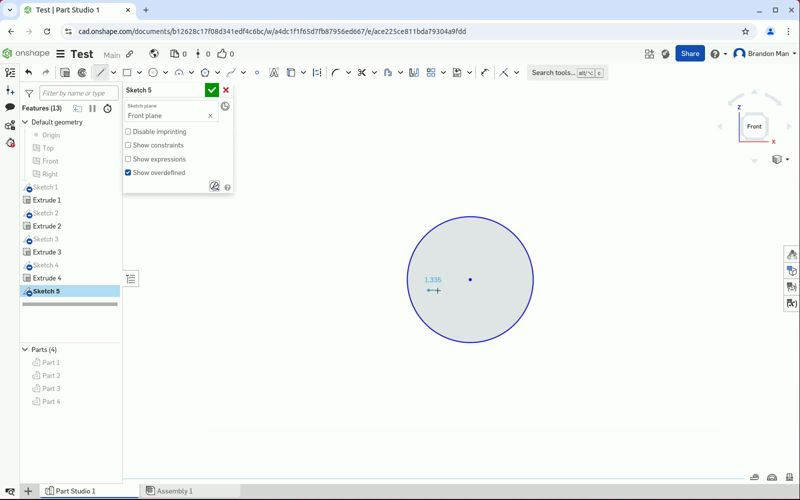
scroll(6)
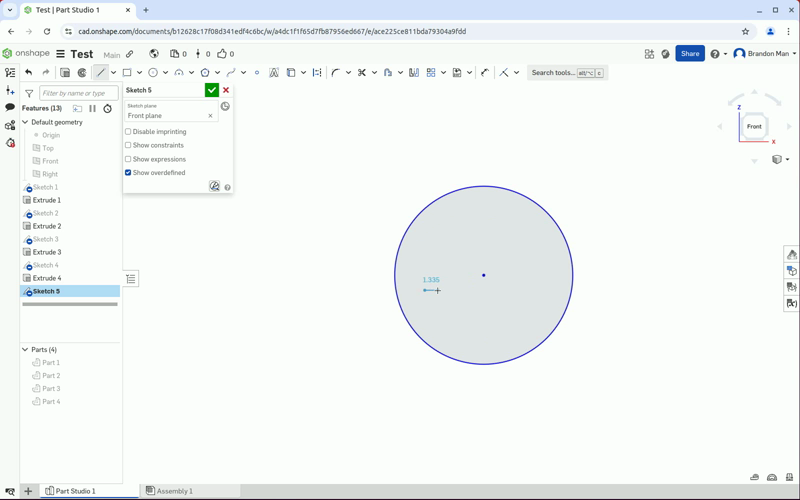
scroll(6)
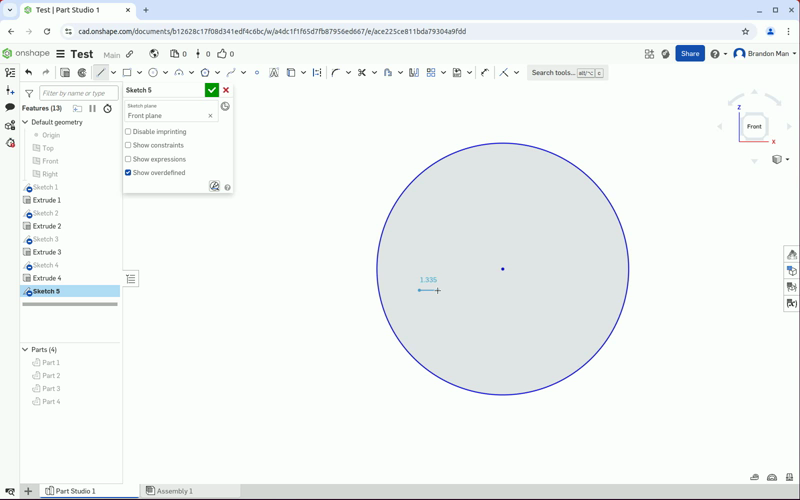
scroll(6)
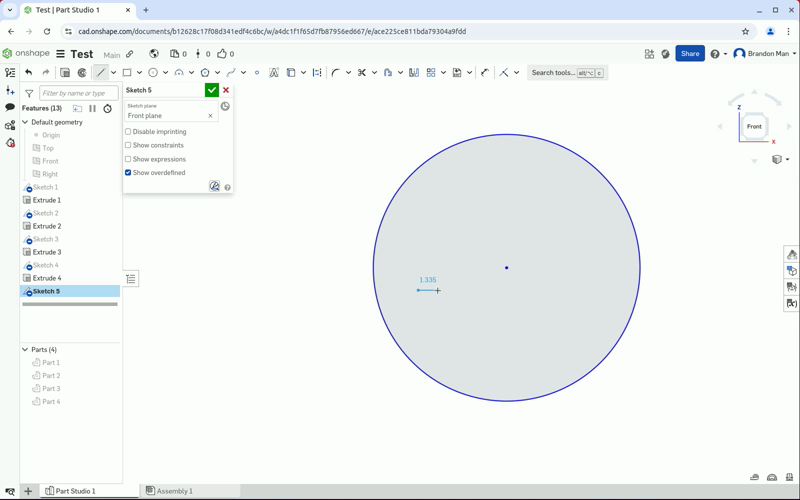
scroll(6)
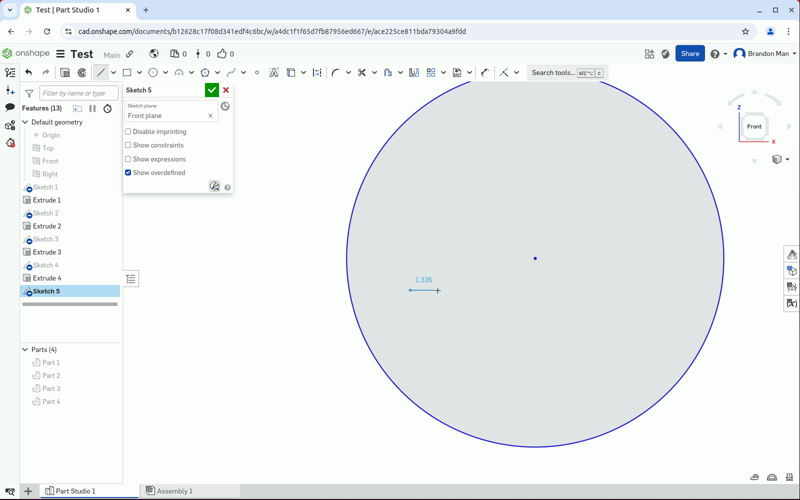
scroll(6)
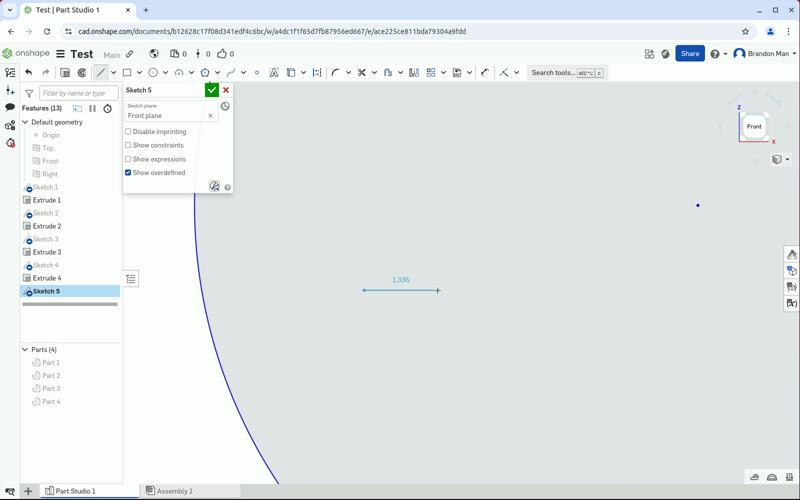
click(437, 290)
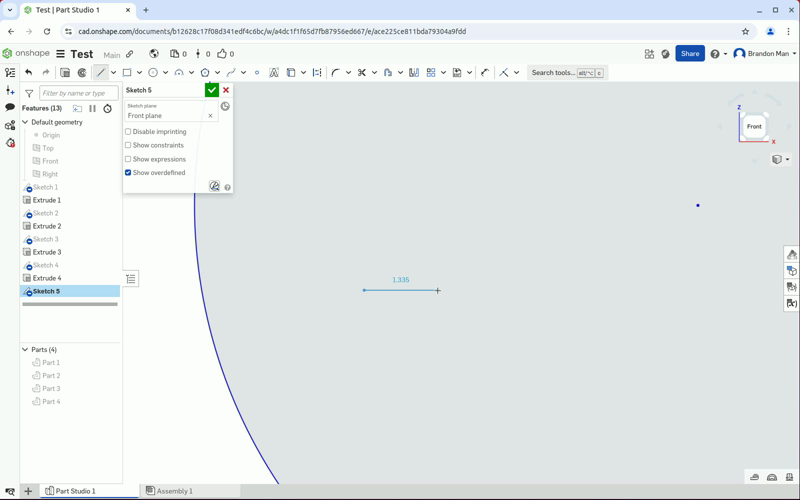
scroll(-6)
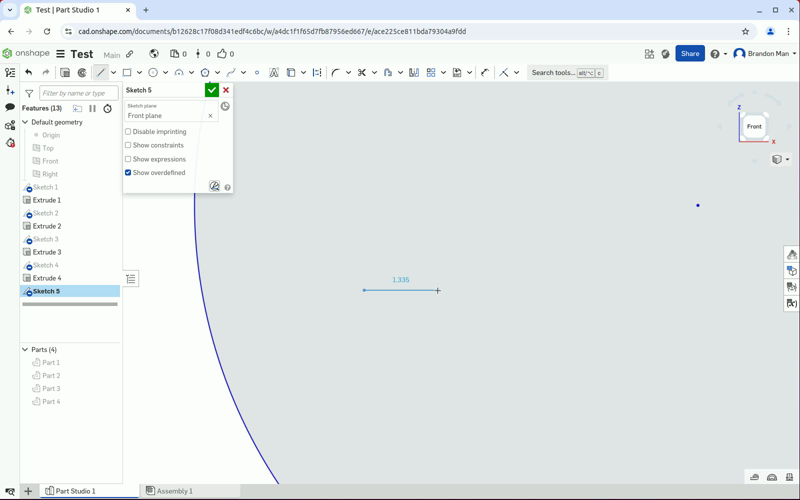
scroll(-6)
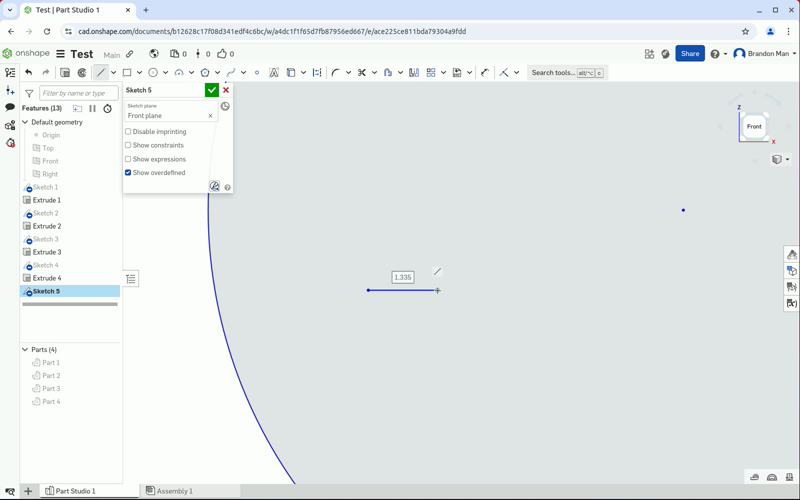
scroll(-6)
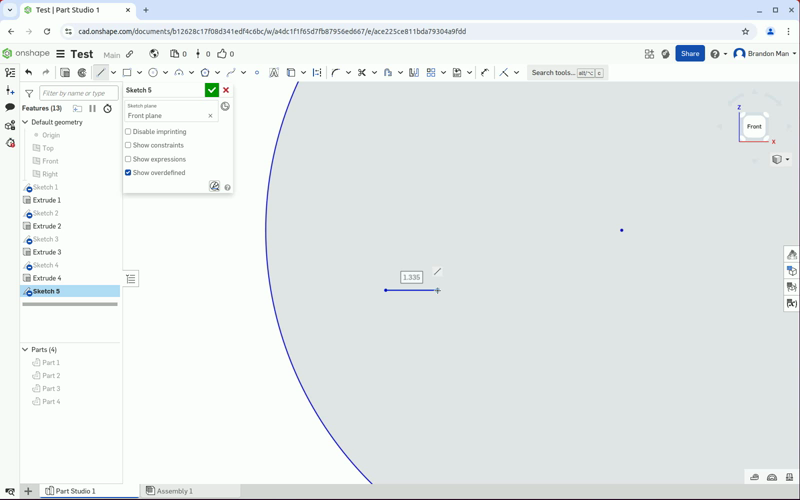
scroll(-6)
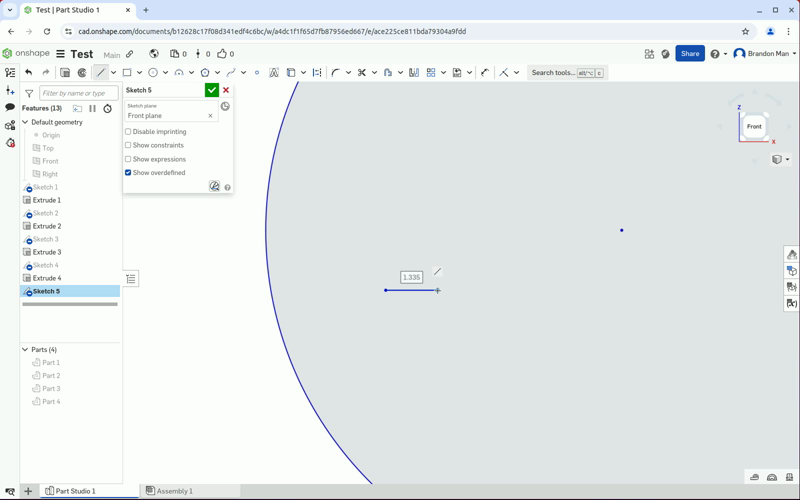
scroll(-6)
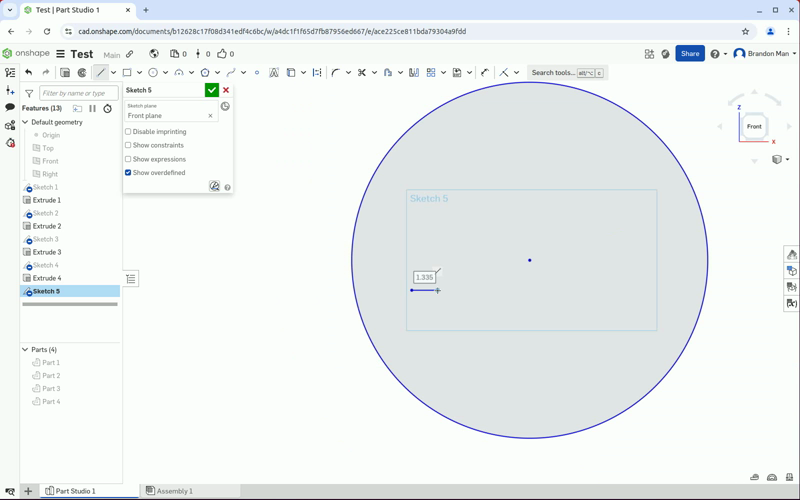
scroll(-6)
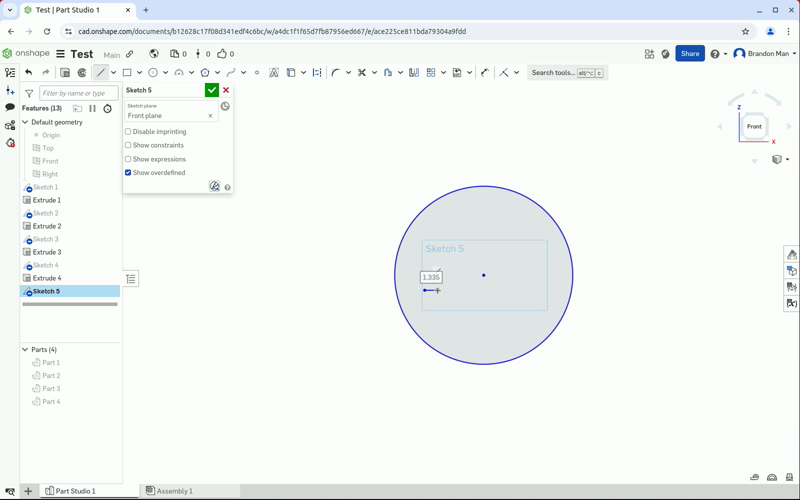
scroll(-6)
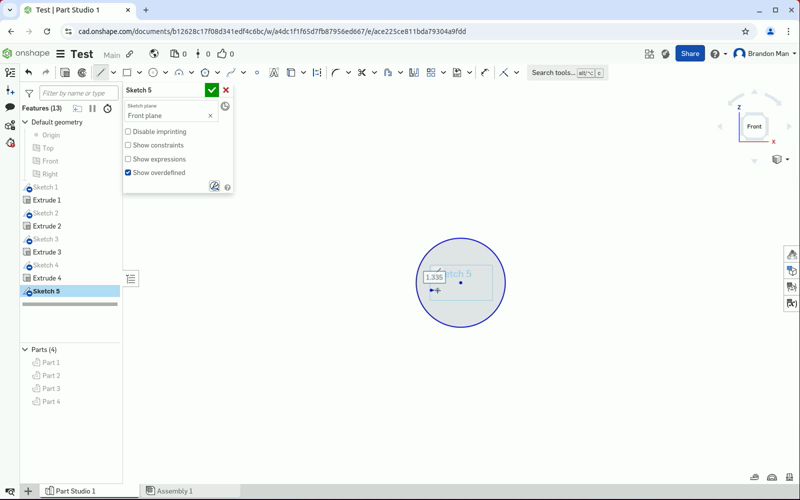
key_up(shift)
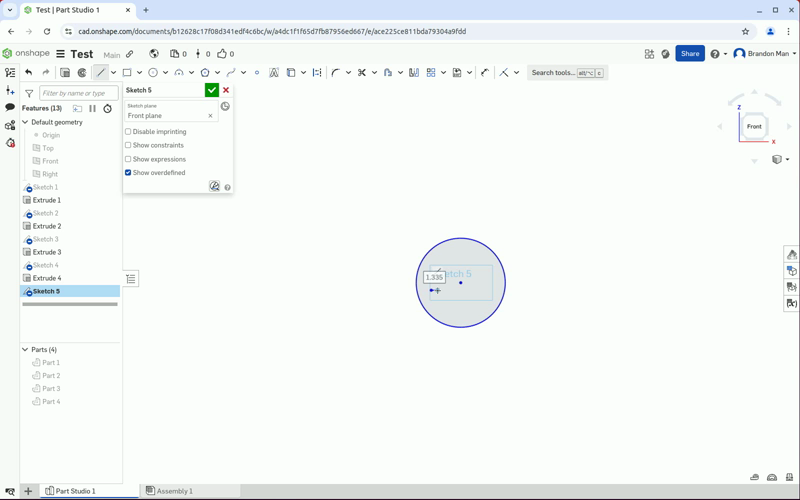
key(esc)
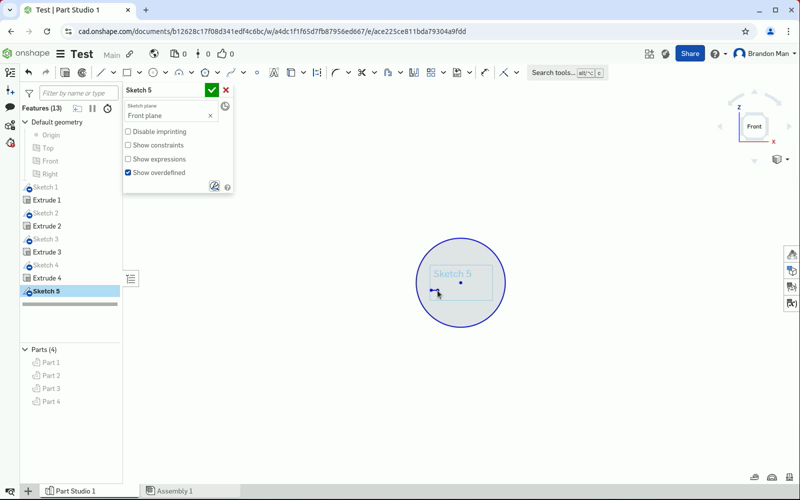
key(a)
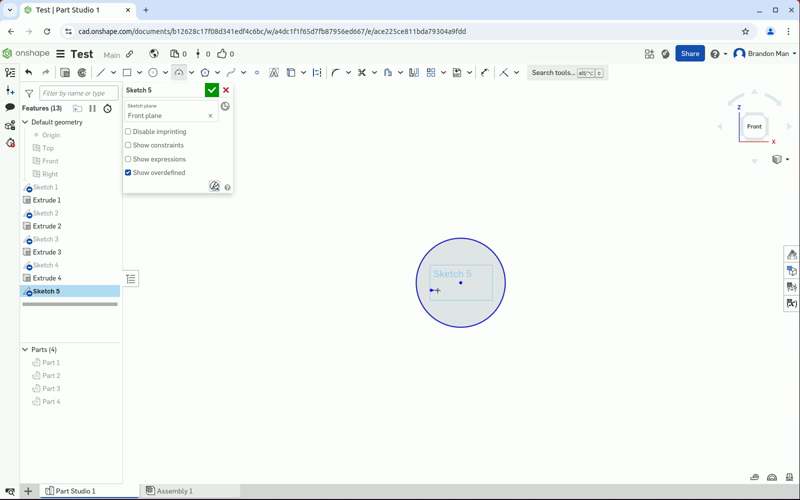
mouse_move(437, 290)
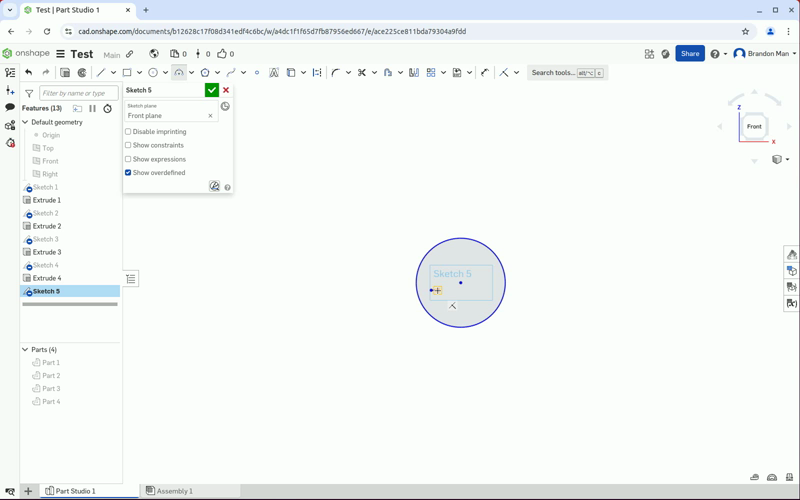
click(437, 290)
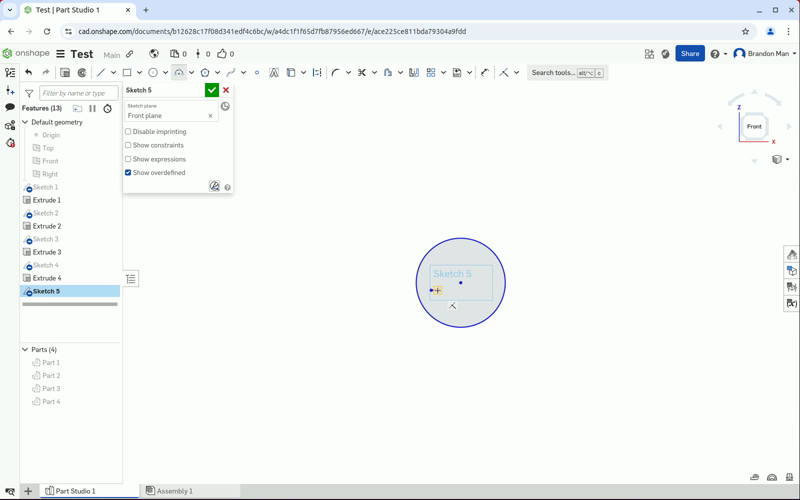
key_down(shift)
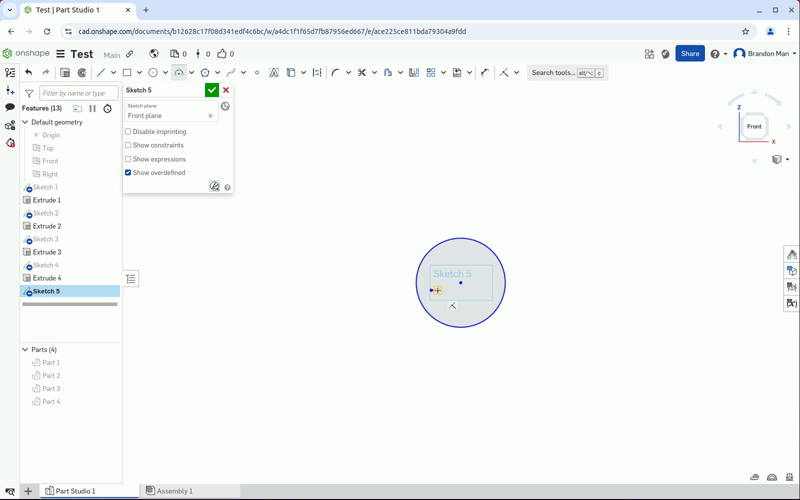
mouse_move(483, 290)
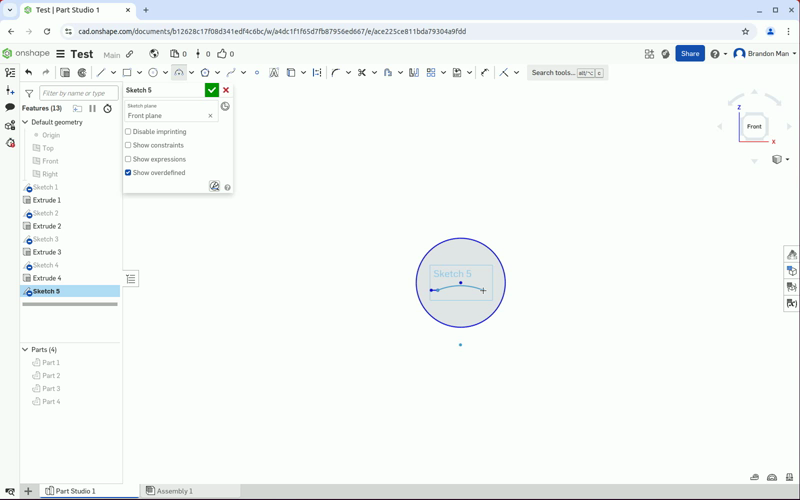
click(483, 290)
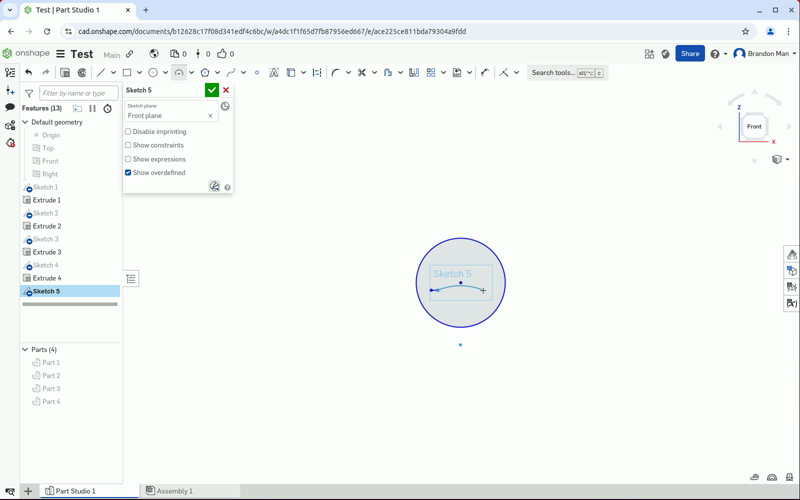
mouse_move(460, 306)
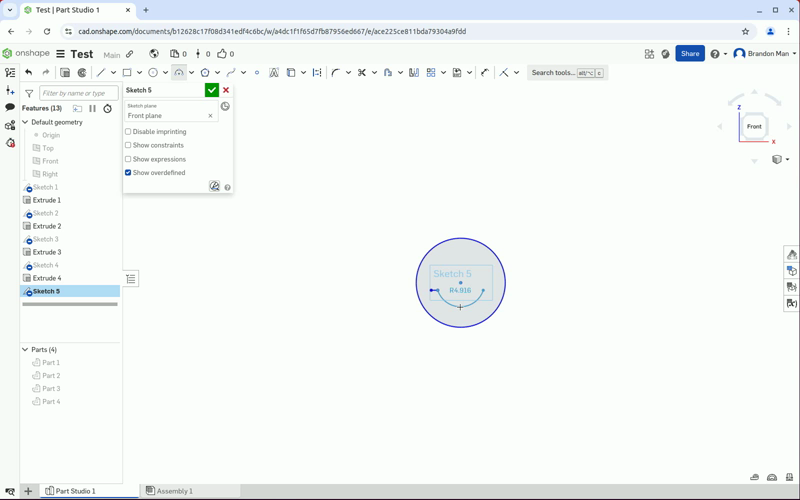
click(460, 306)
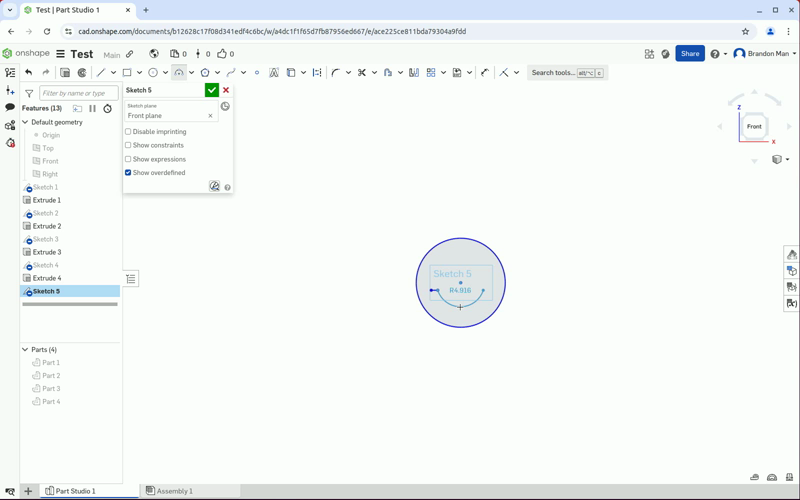
key_up(shift)
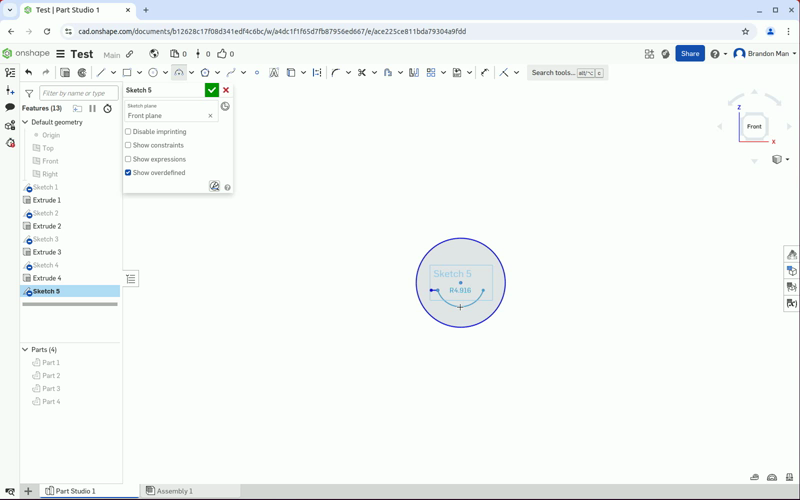
key(esc)
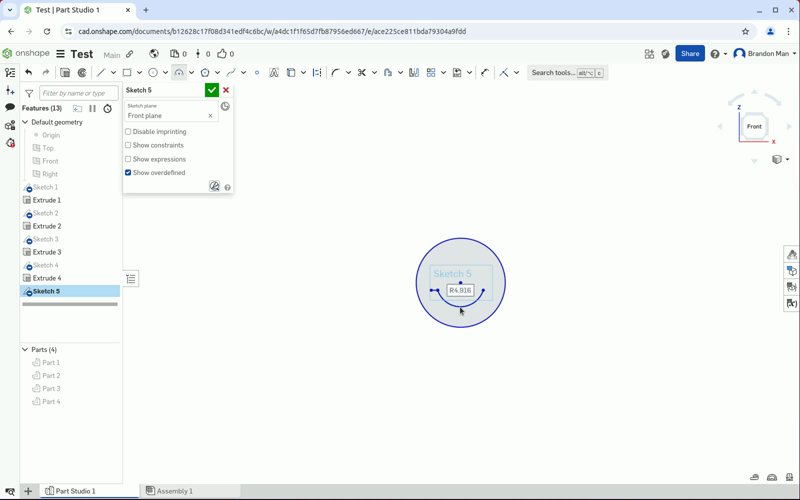
key(l)
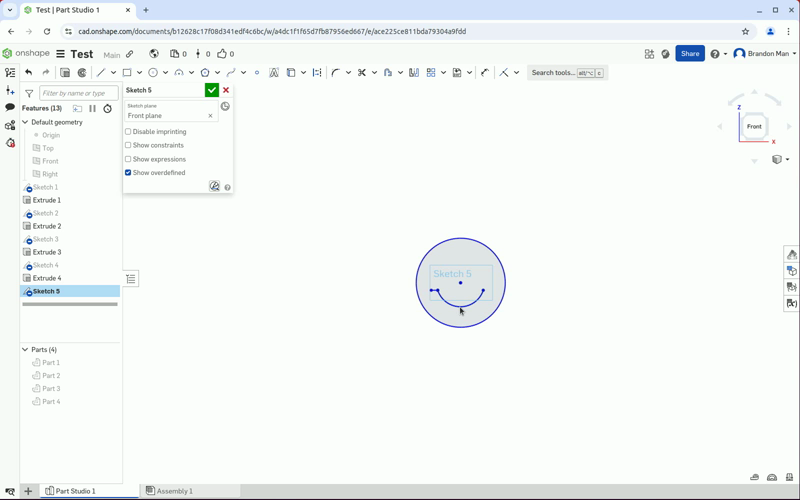
mouse_move(483, 290)
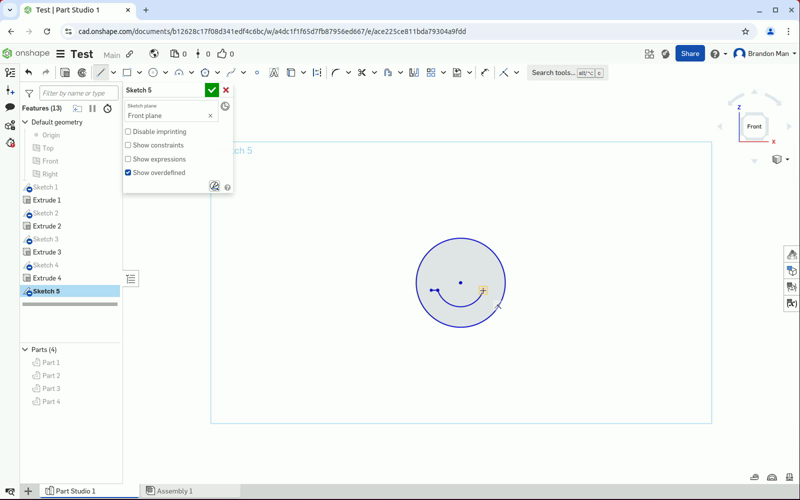
click(483, 290)
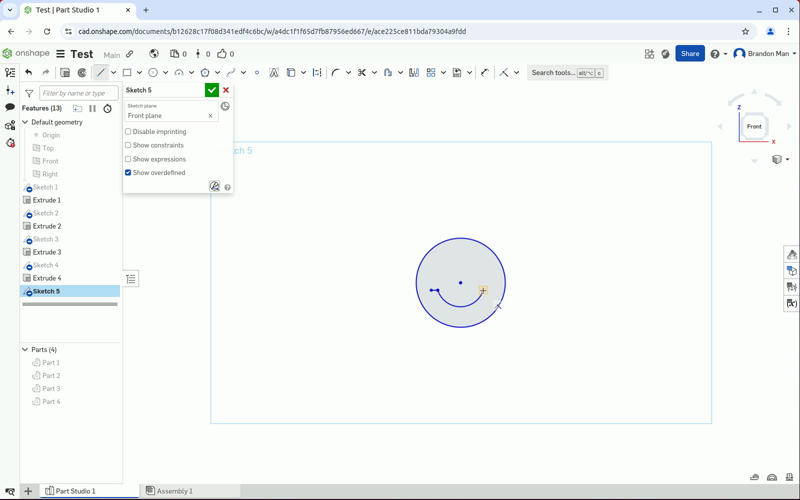
key_down(shift)
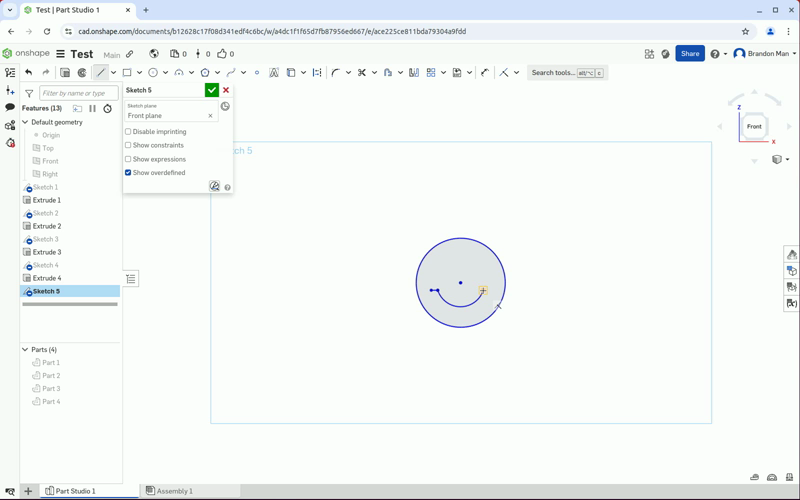
mouse_move(513, 290)
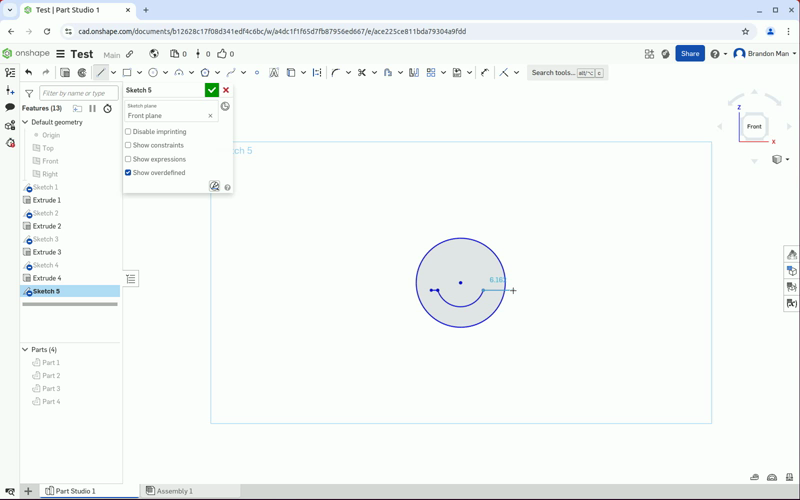
mouse_move(489, 290)
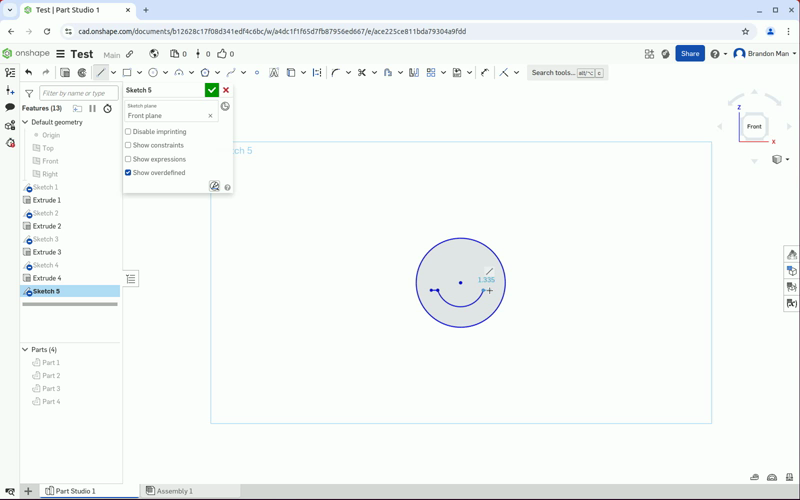
scroll(6)
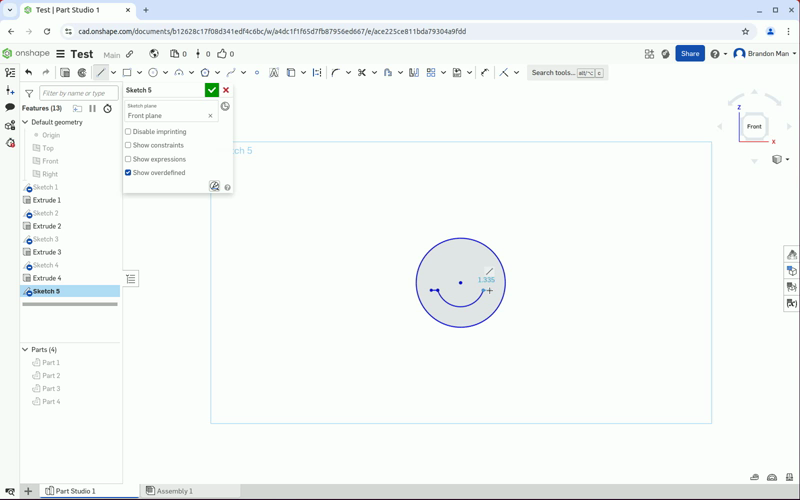
scroll(6)
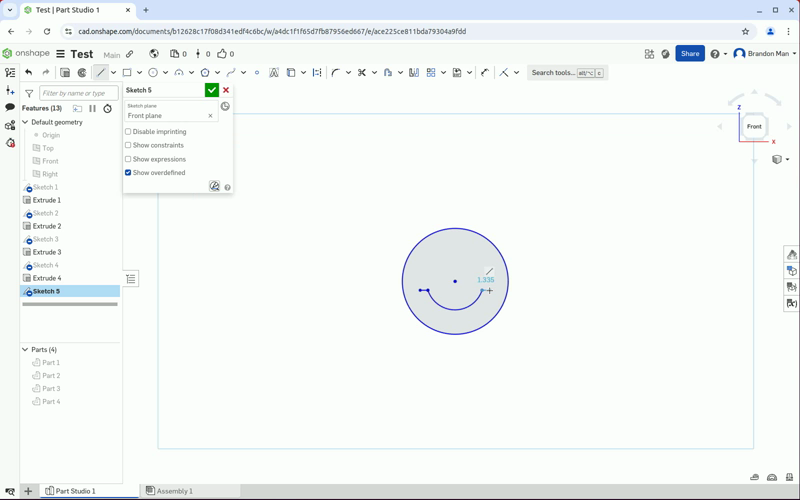
scroll(6)
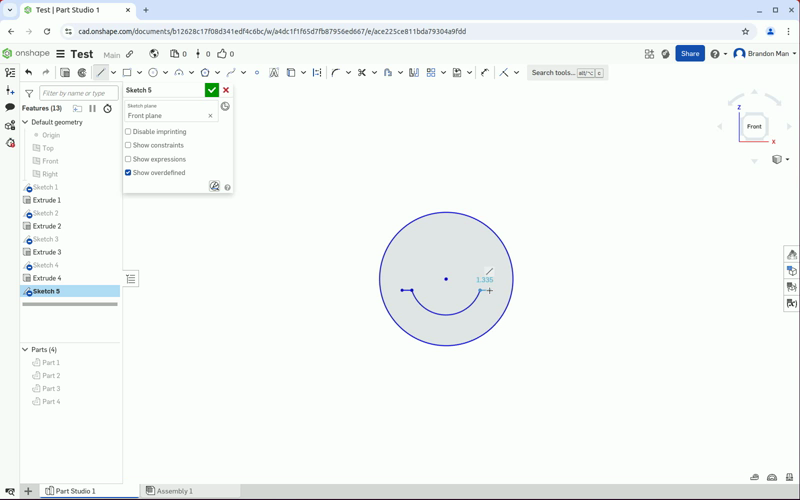
scroll(6)
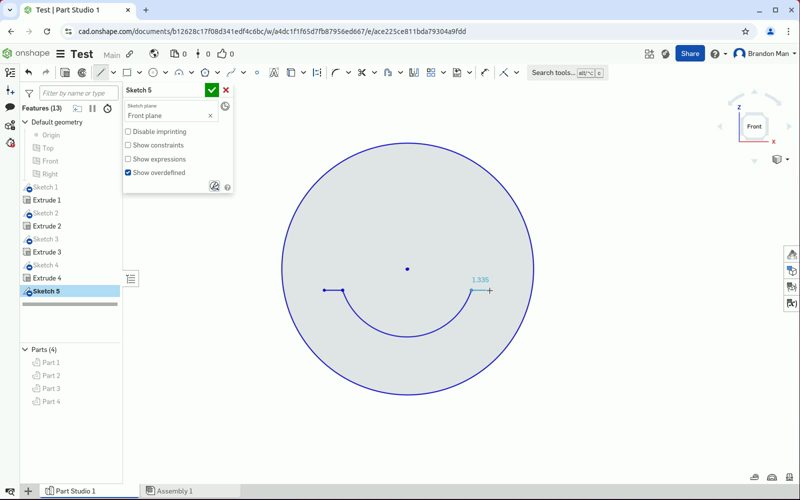
scroll(6)
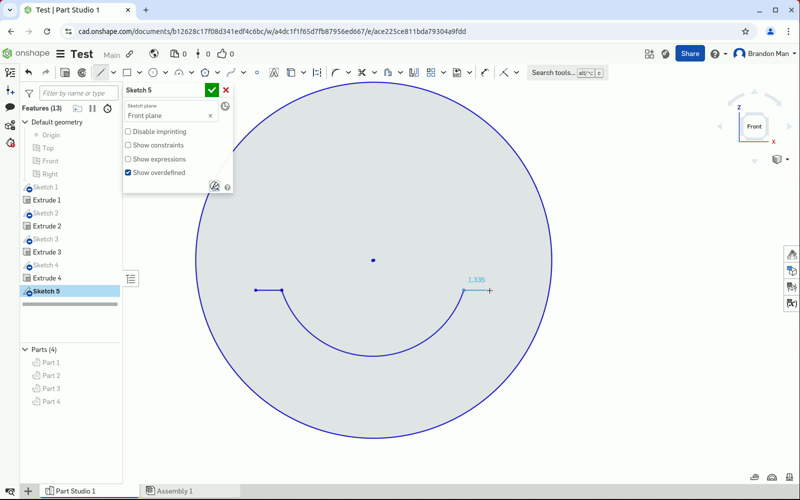
scroll(6)
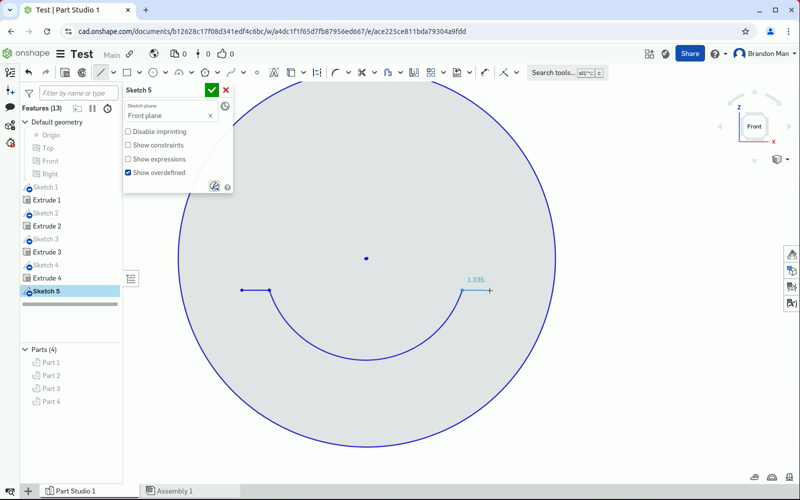
scroll(6)
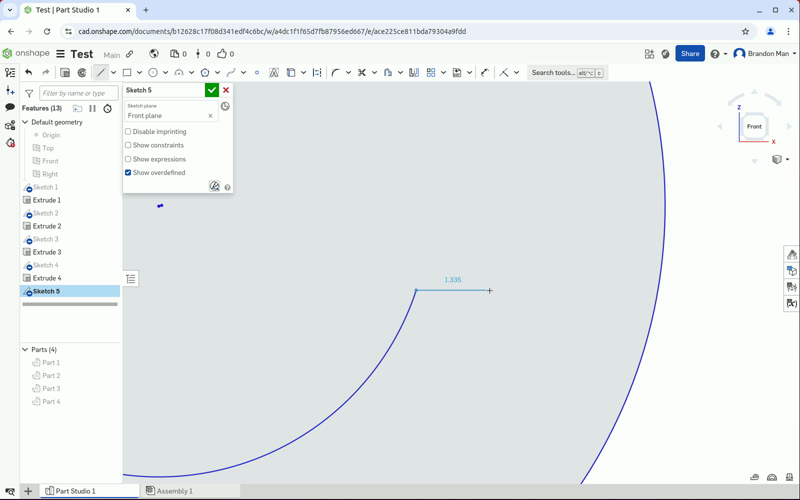
click(489, 290)
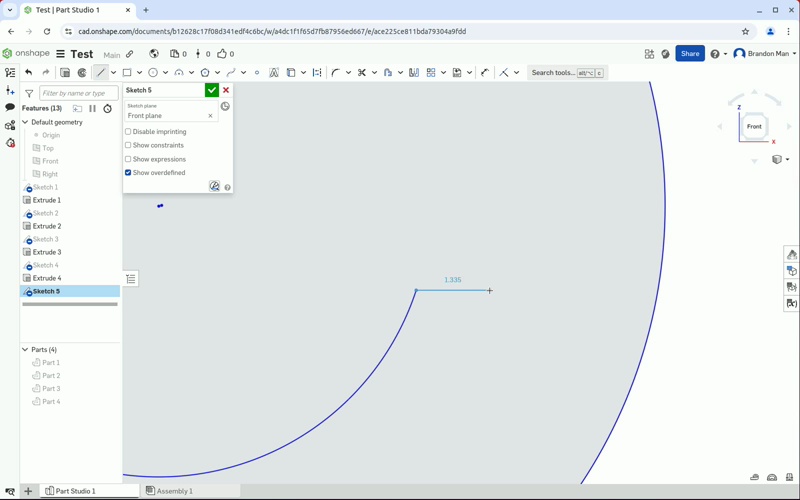
scroll(-6)
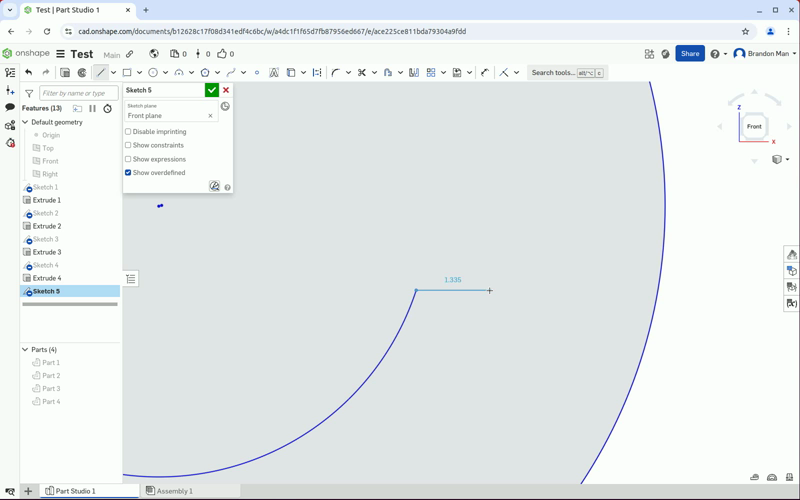
scroll(-6)
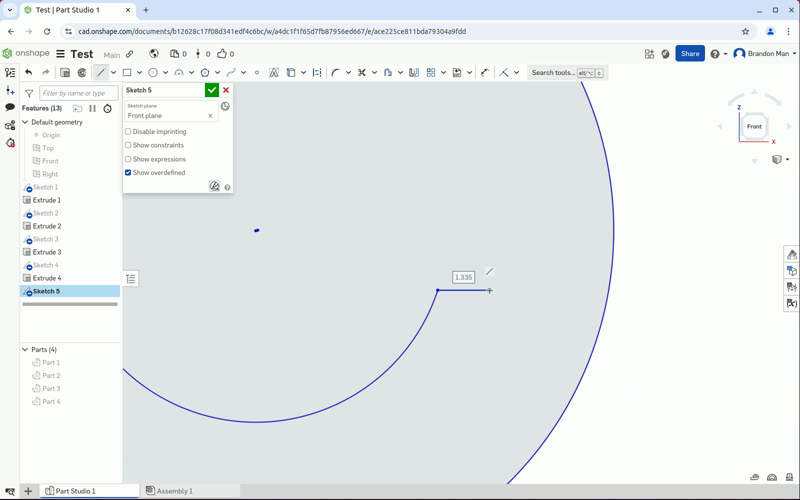
scroll(-6)
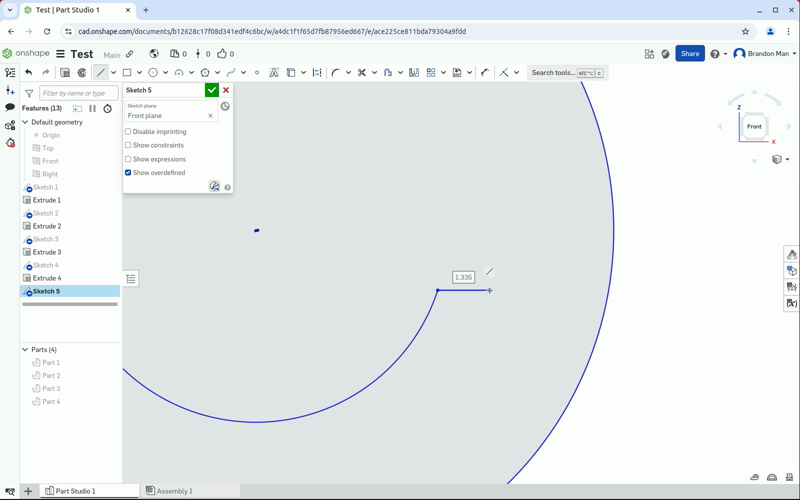
scroll(-6)
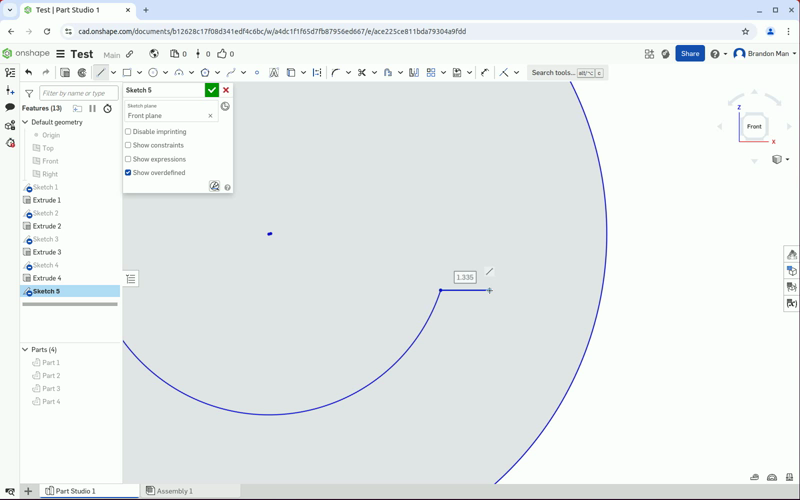
scroll(-6)
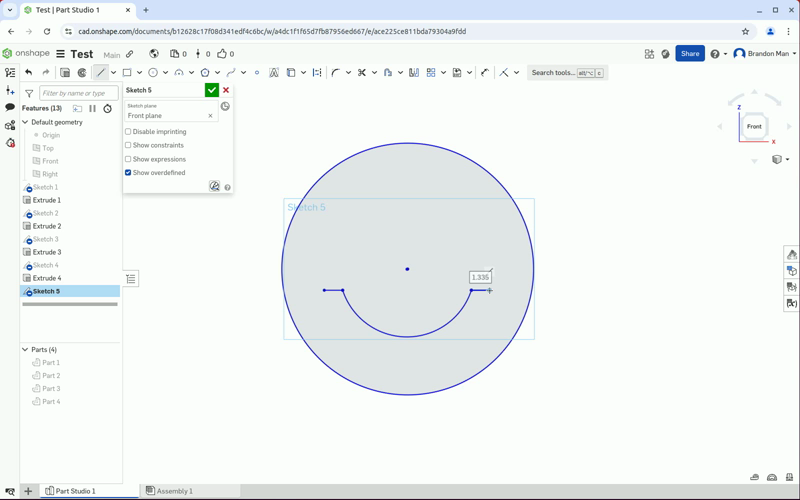
scroll(-6)
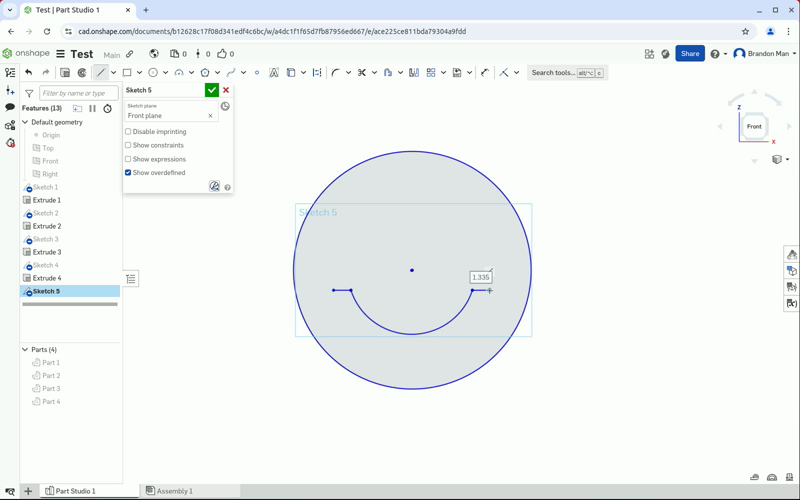
scroll(-6)
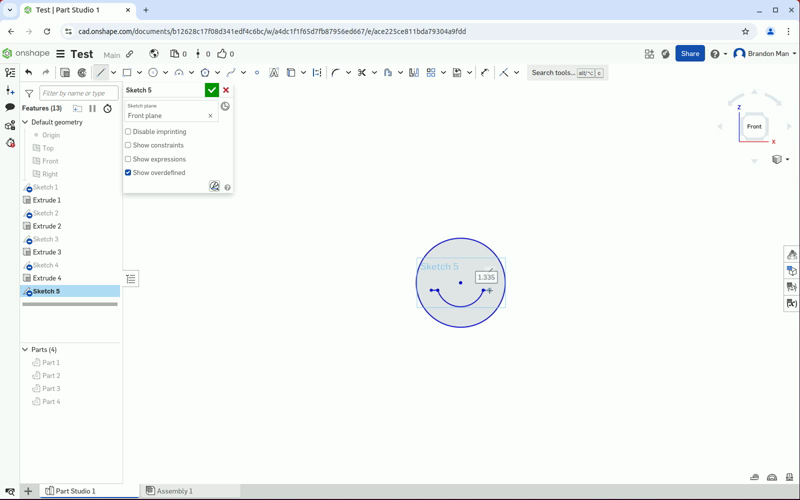
key_up(shift)
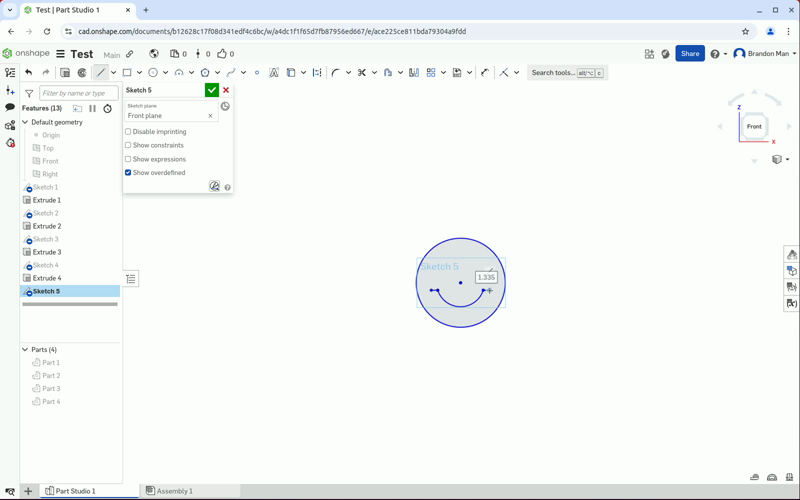
key_down(shift)
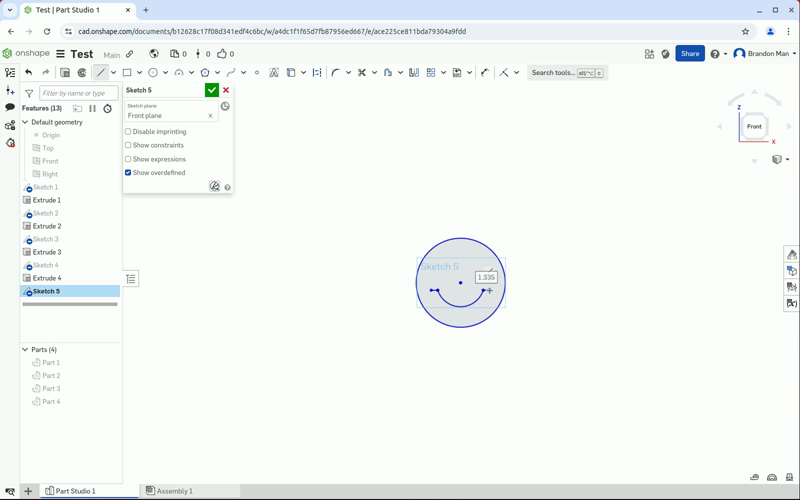
mouse_move(519, 290)
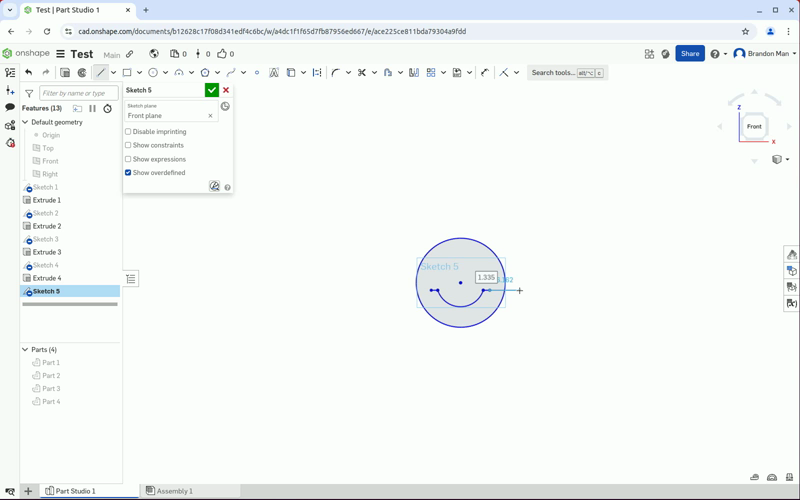
mouse_move(489, 275)
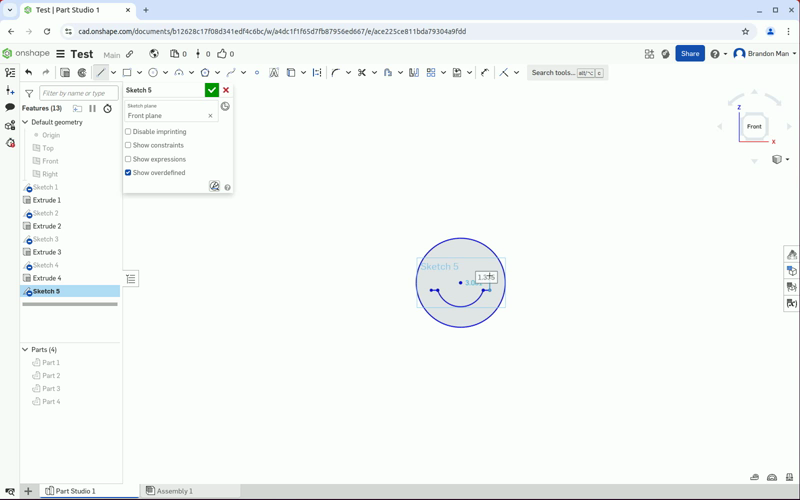
click(489, 275)
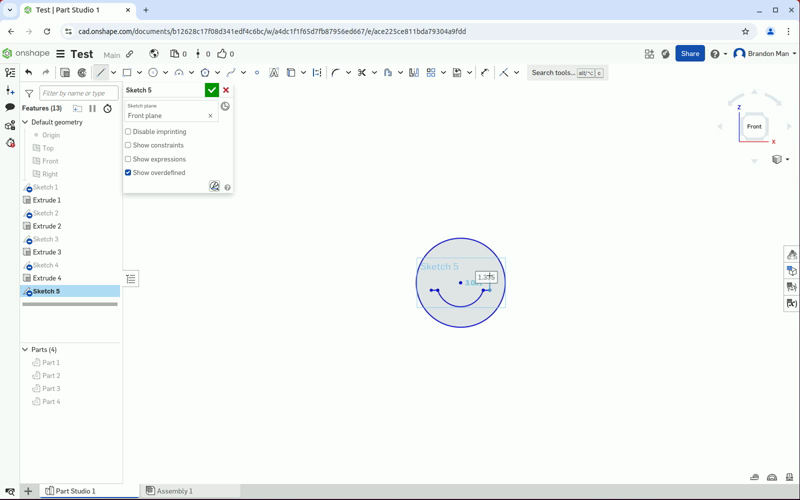
key_up(shift)
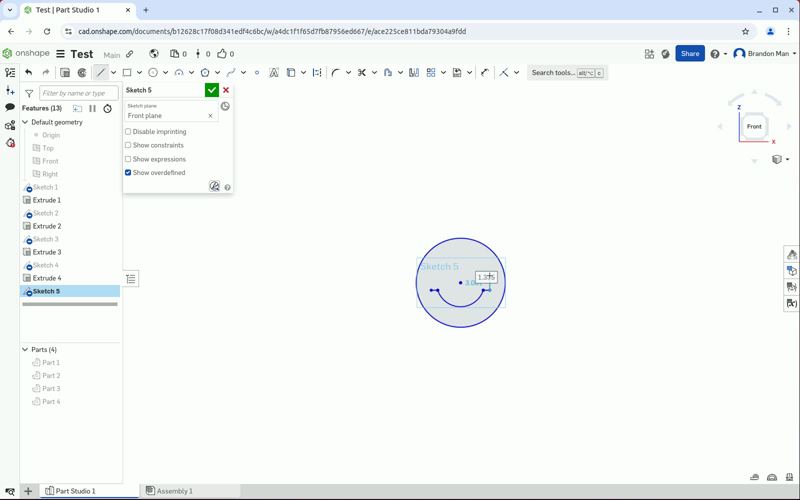
key_down(shift)
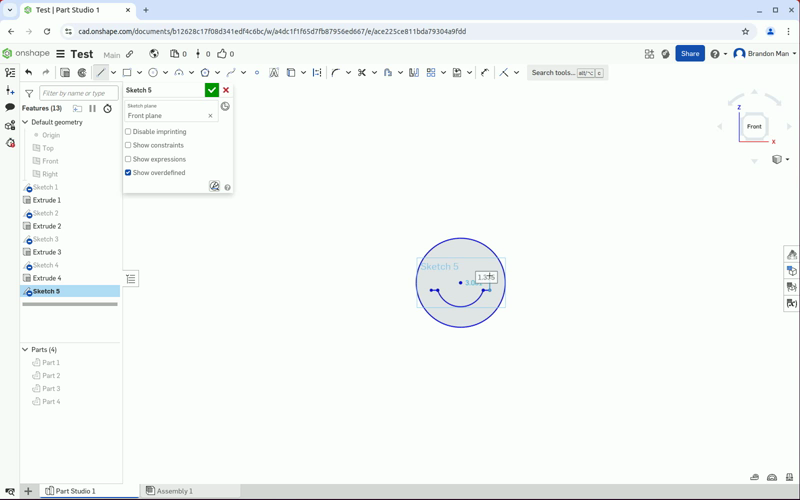
mouse_move(519, 275)
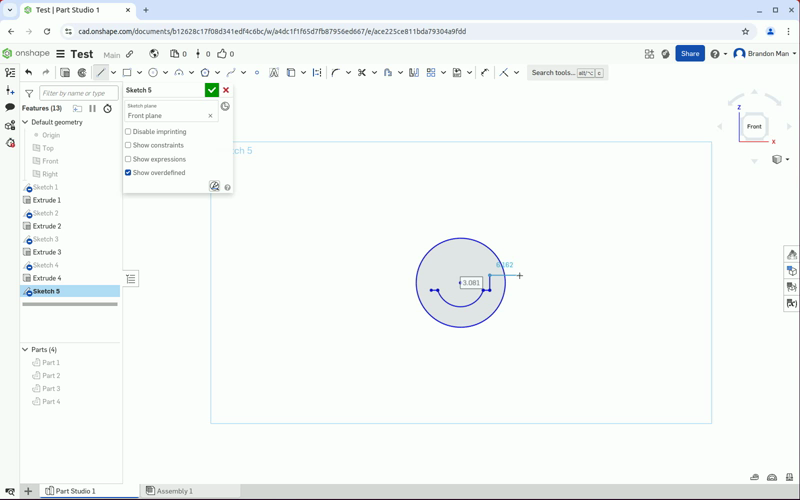
mouse_move(483, 275)
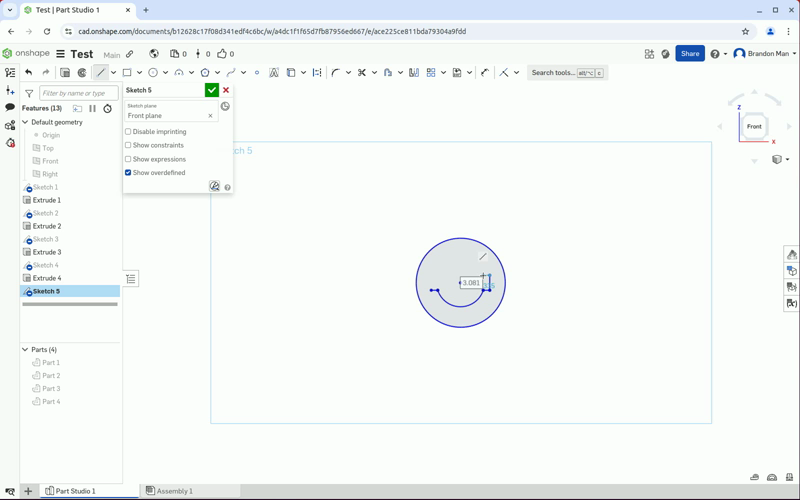
scroll(6)
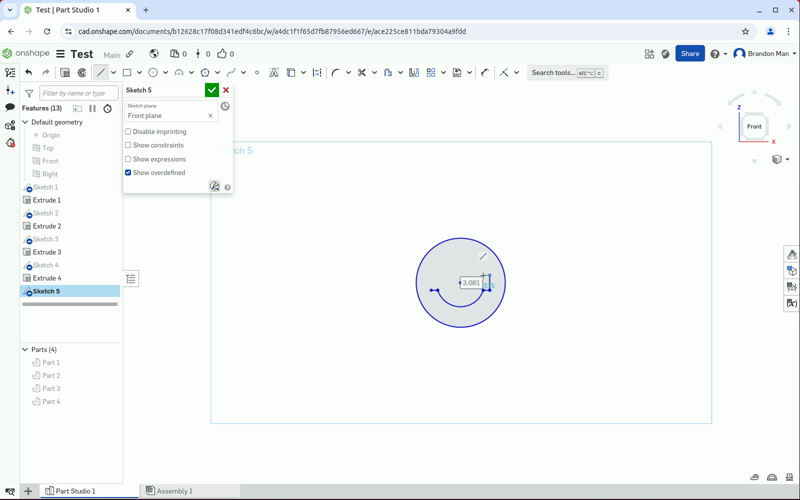
scroll(6)
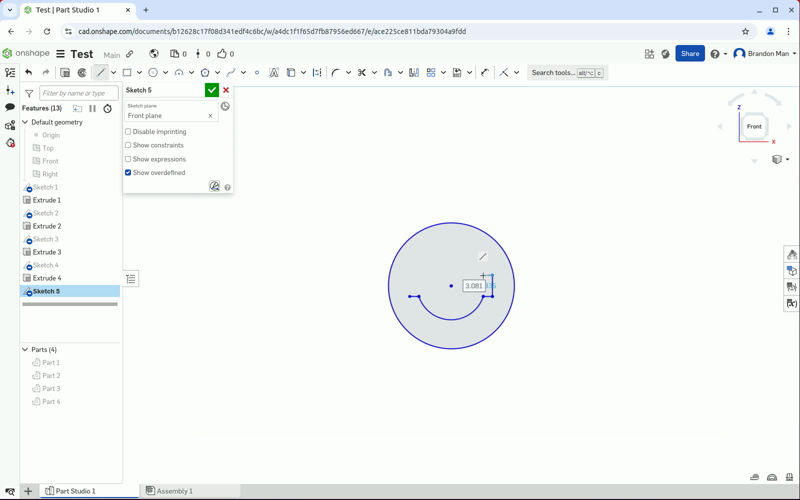
scroll(6)
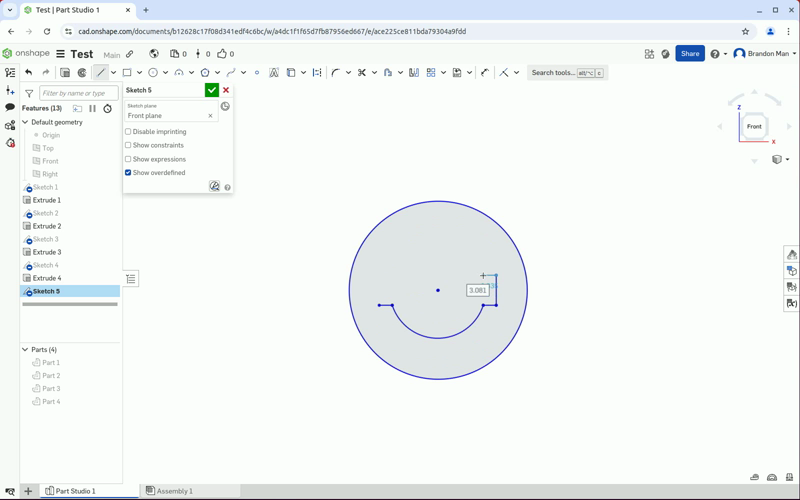
scroll(6)
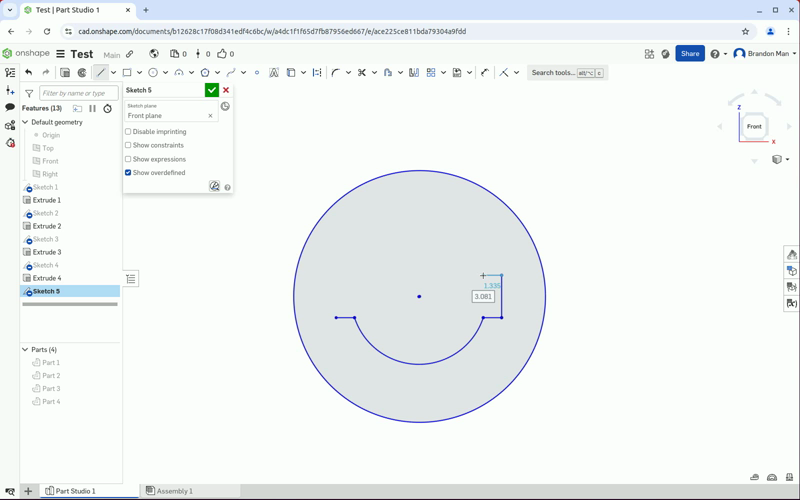
scroll(6)
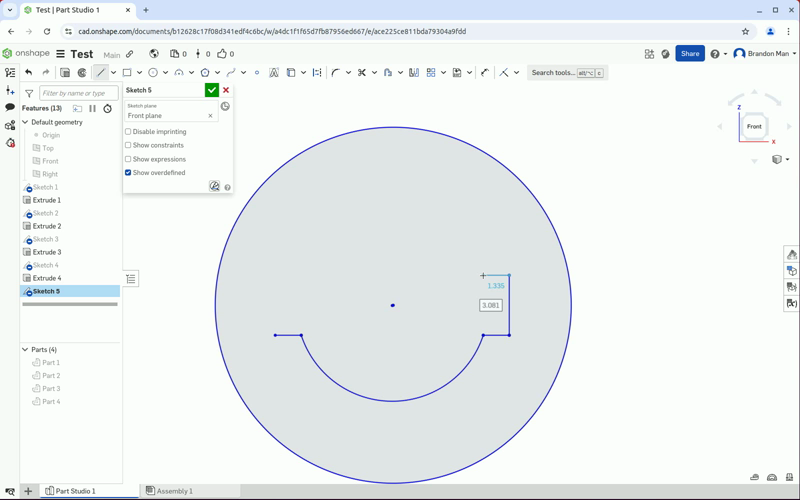
scroll(6)
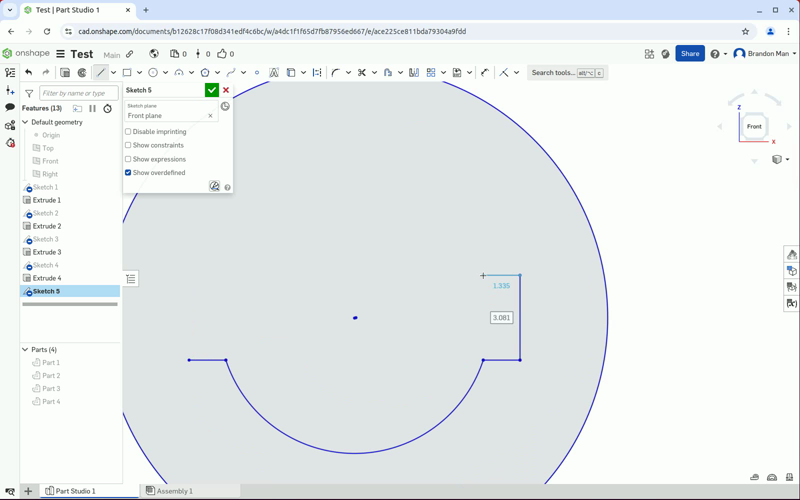
scroll(6)
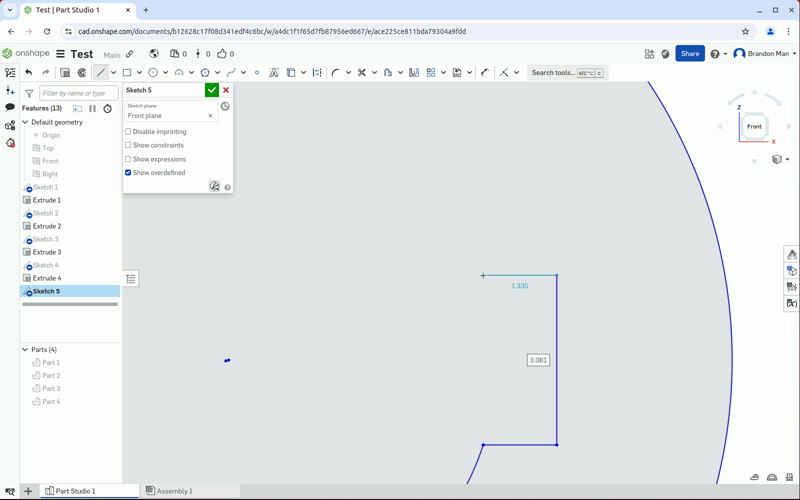
click(483, 275)
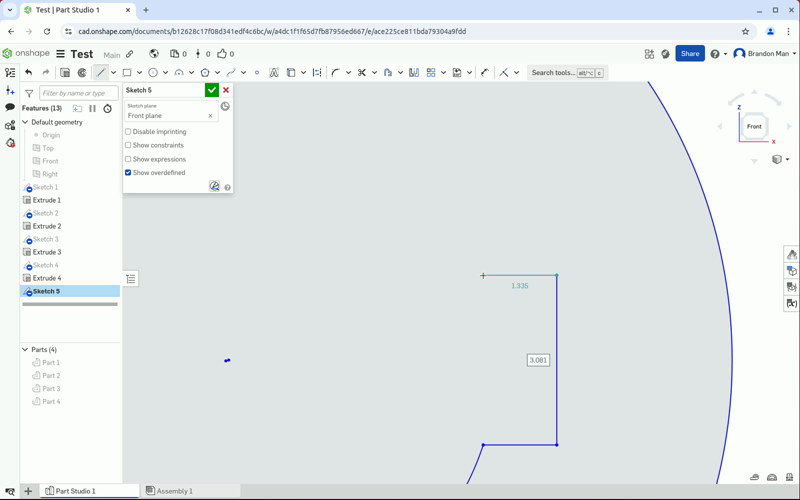
scroll(-6)
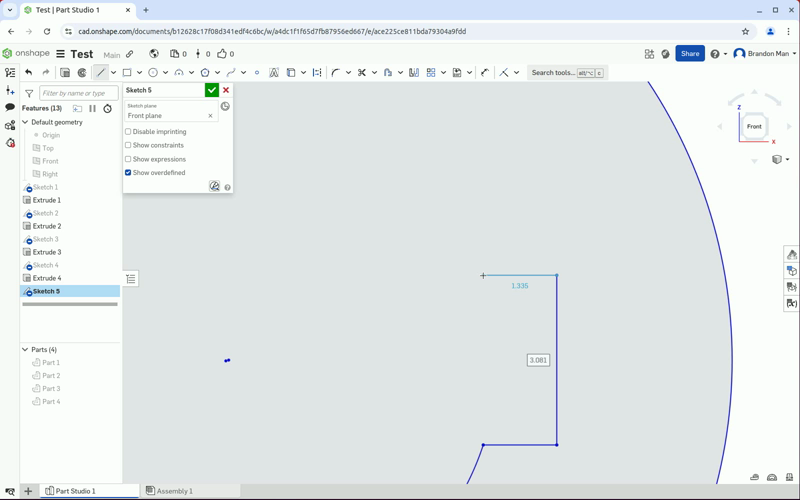
scroll(-6)
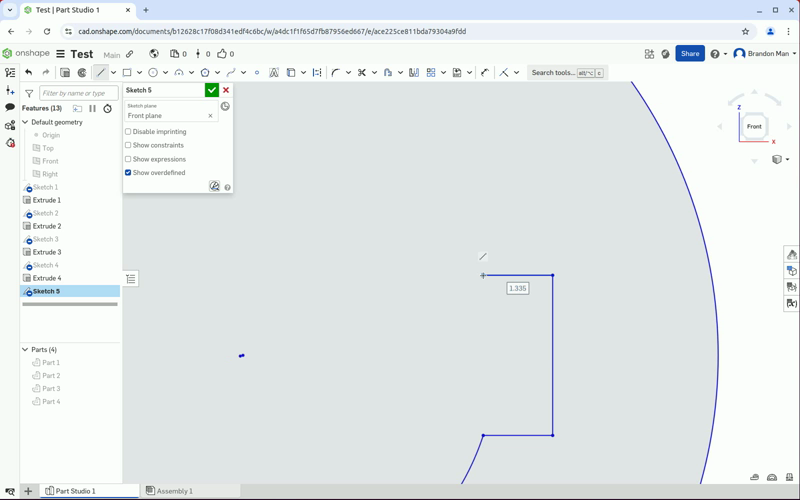
scroll(-6)
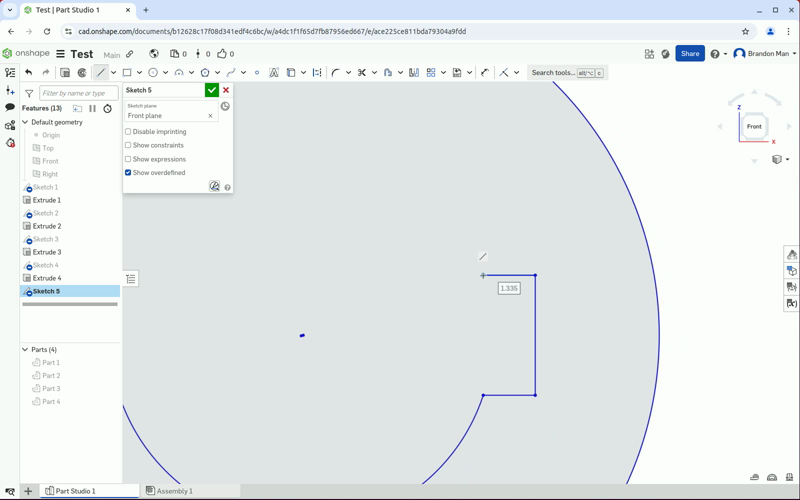
scroll(-6)
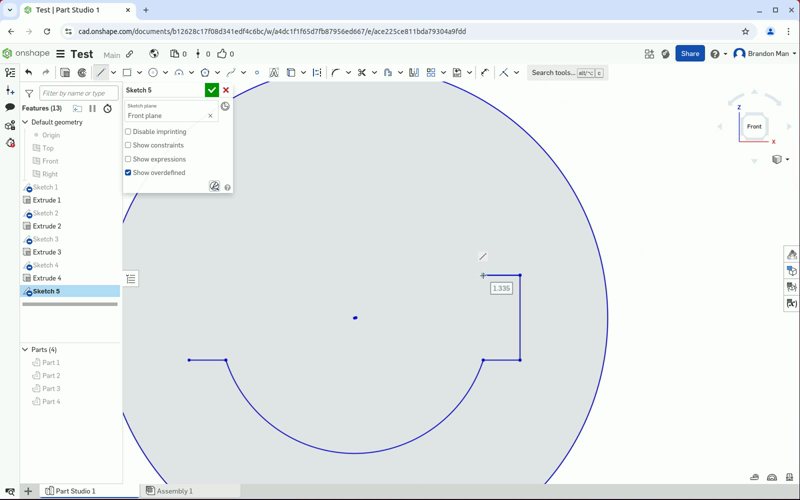
scroll(-6)
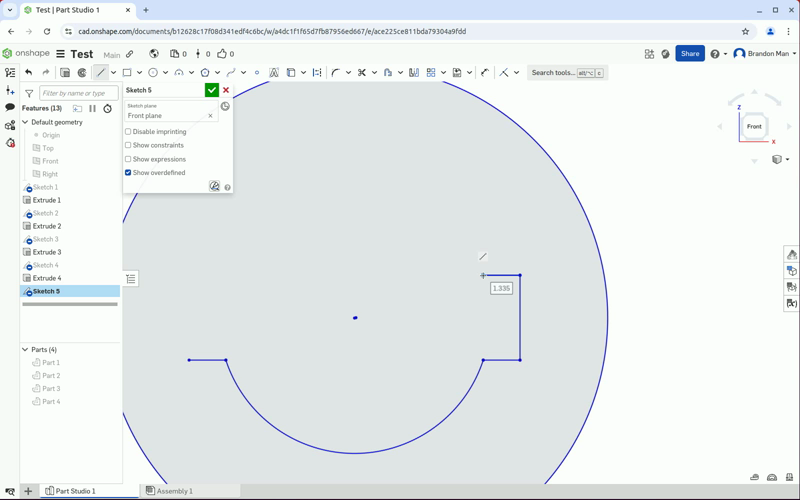
scroll(-6)
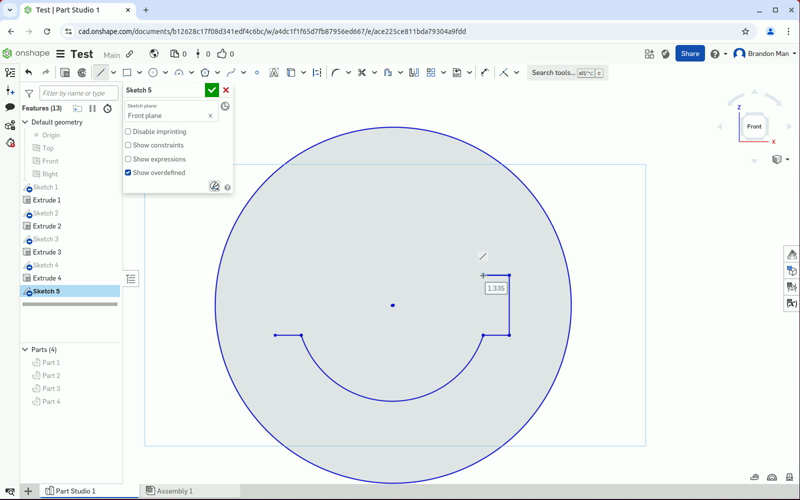
scroll(-6)
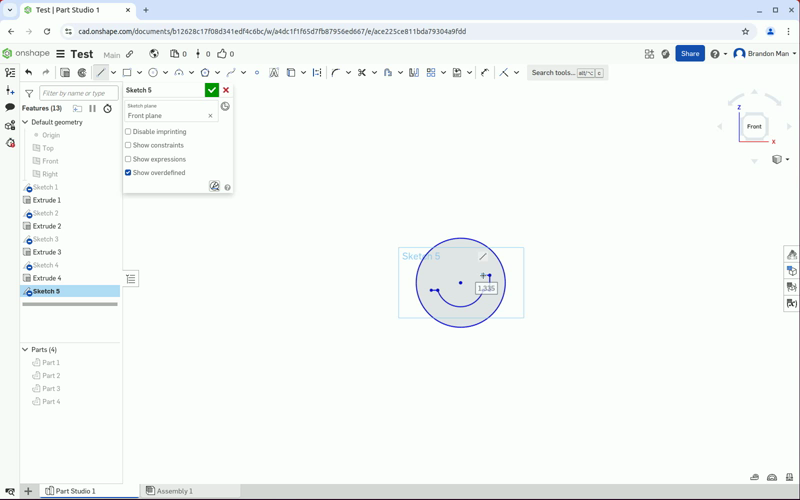
key_up(shift)
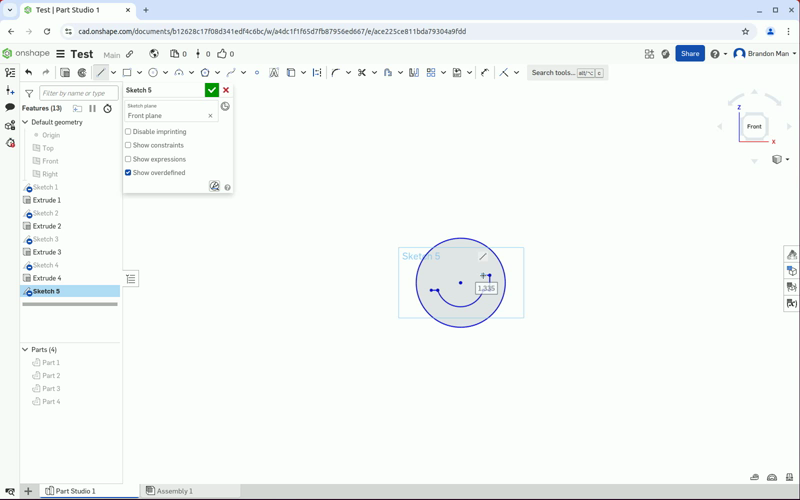
key(esc)
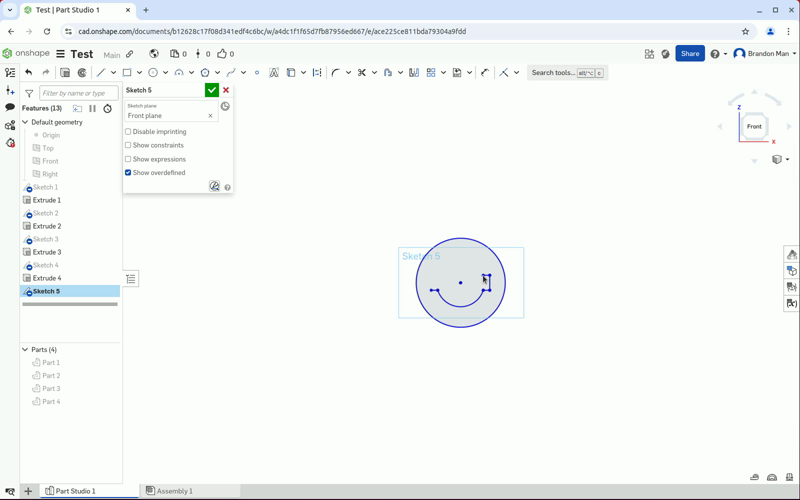
key(a)
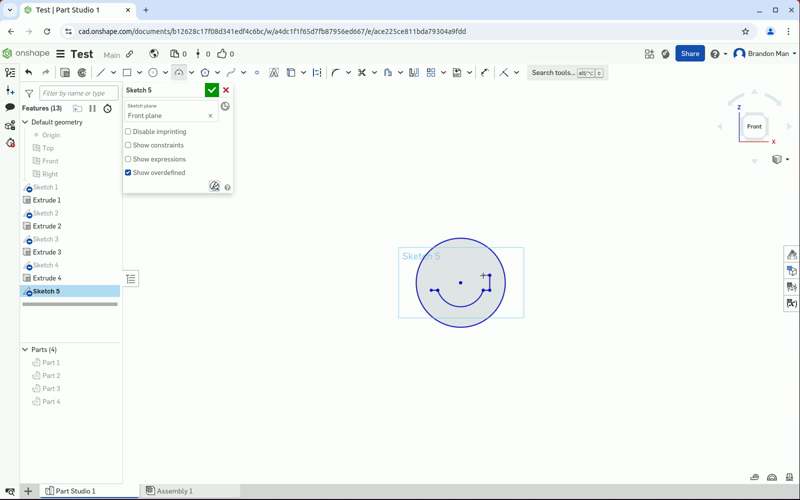
mouse_move(483, 275)
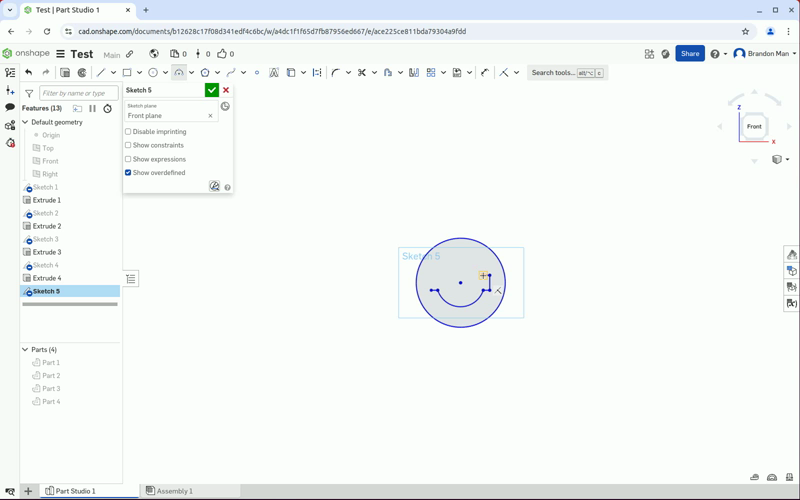
click(483, 275)
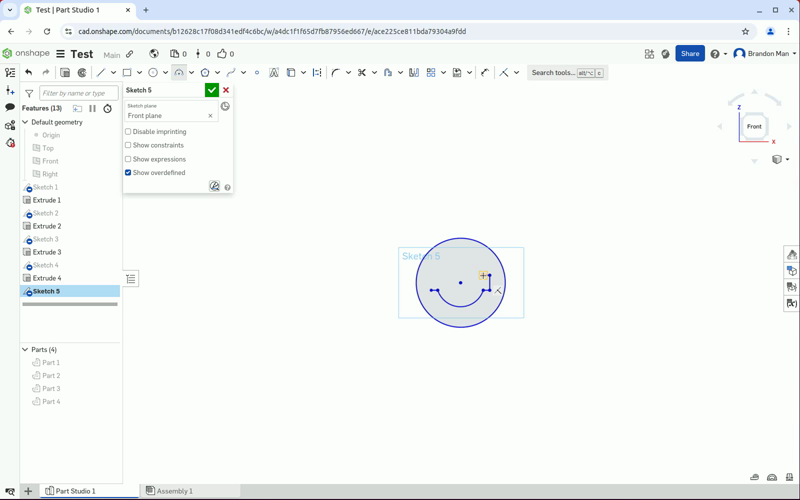
key_down(shift)
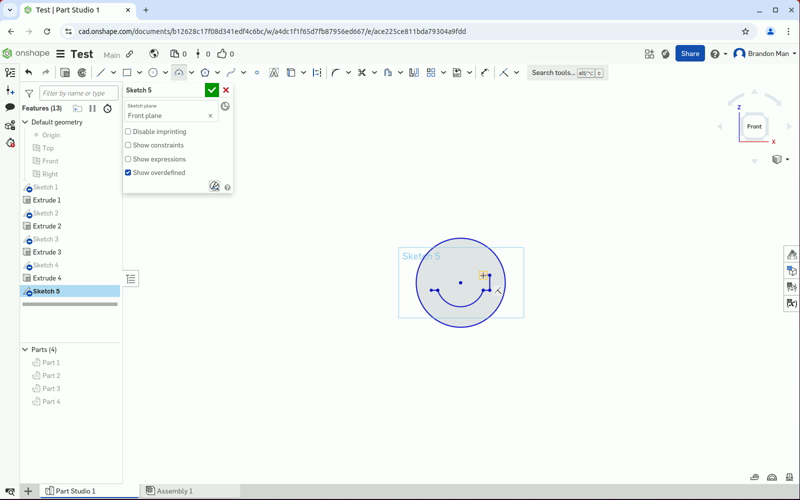
mouse_move(437, 275)
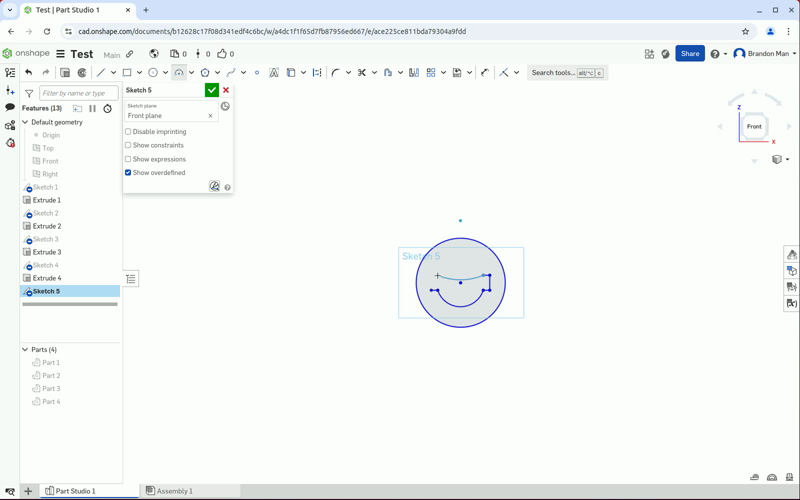
click(437, 275)
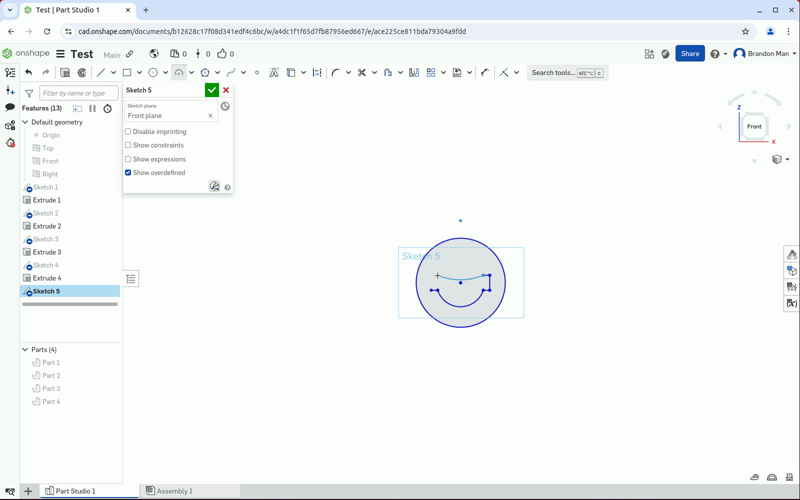
mouse_move(460, 258)
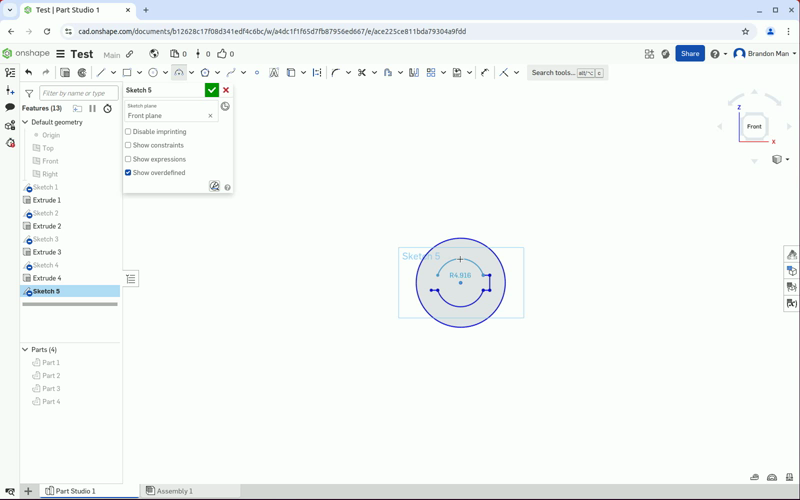
click(460, 258)
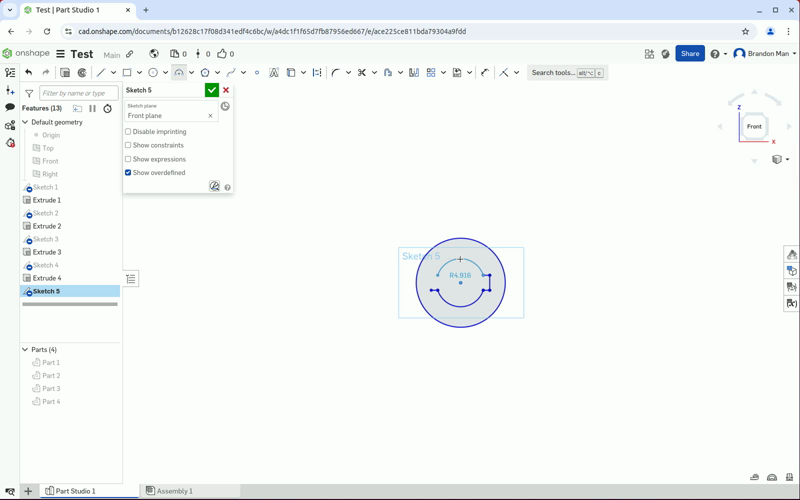
key_up(shift)
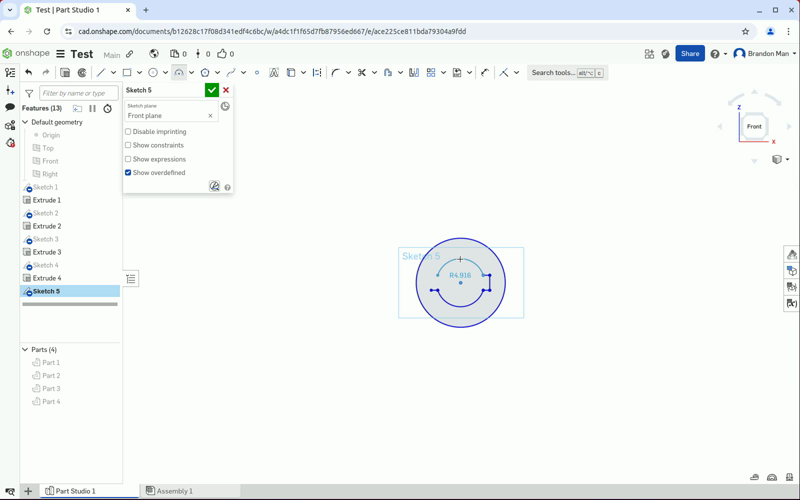
key(esc)
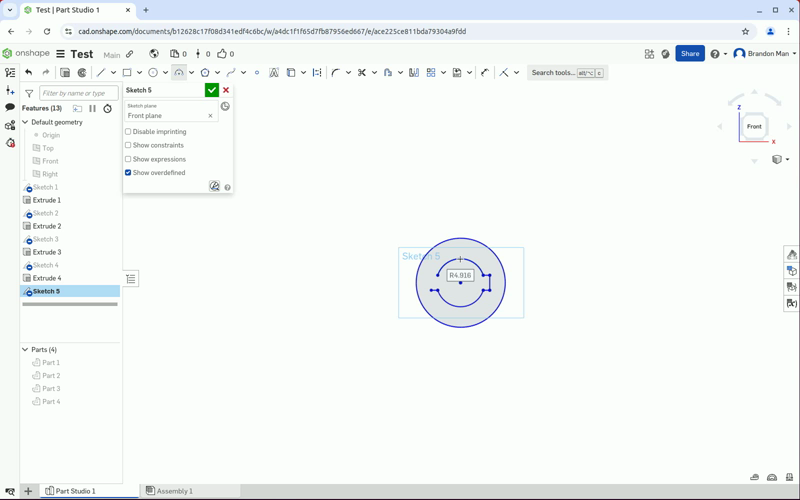
key(l)
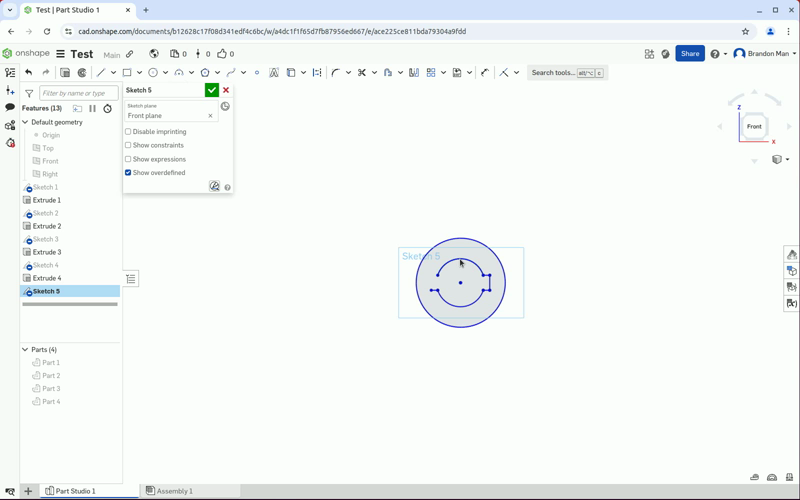
mouse_move(437, 275)
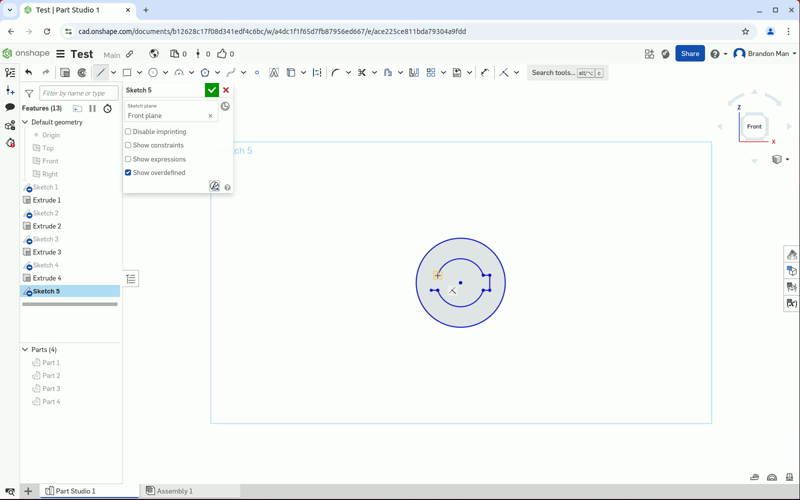
click(437, 275)
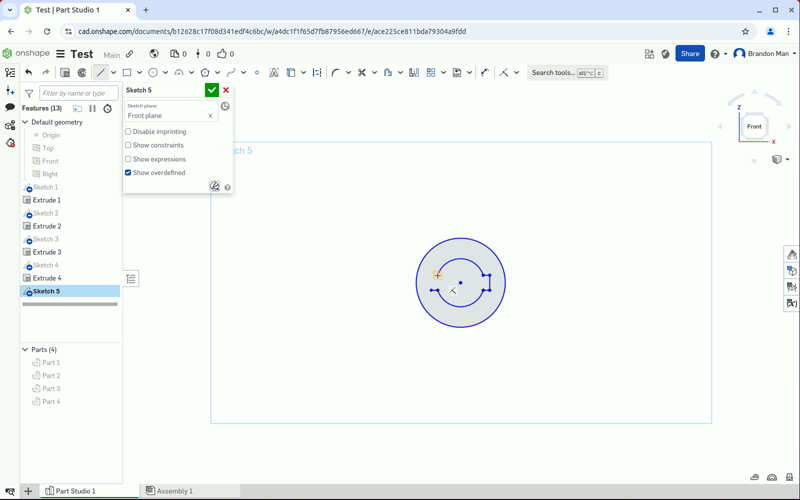
key_down(shift)
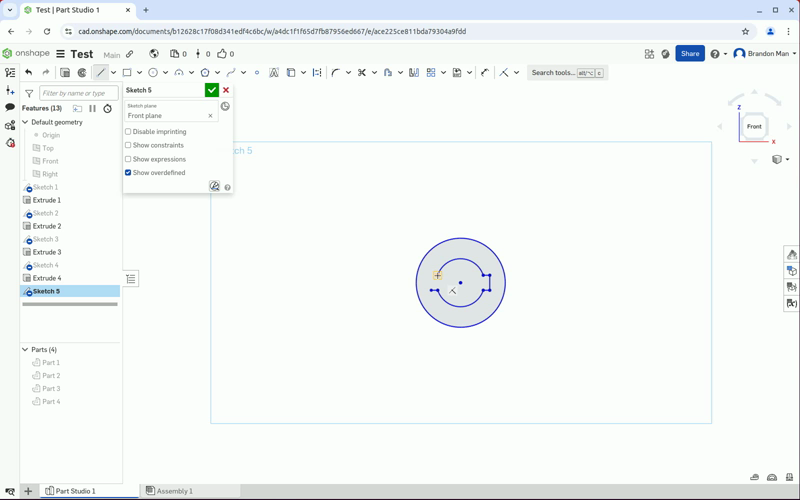
mouse_move(467, 275)
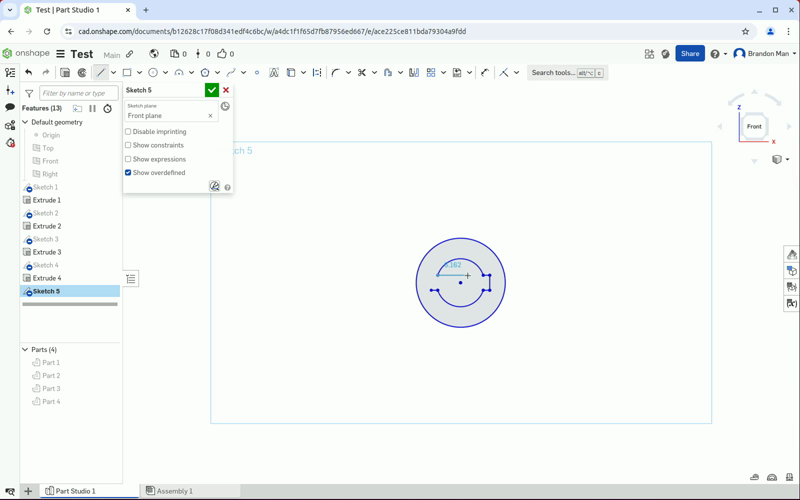
mouse_move(431, 275)
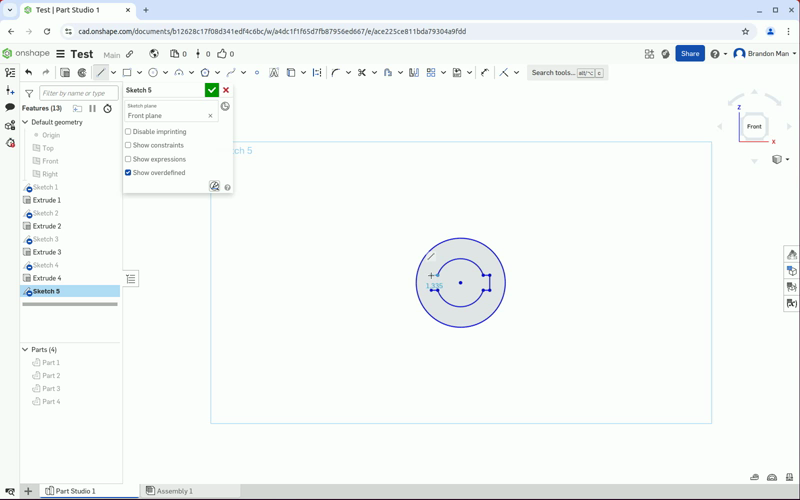
scroll(6)
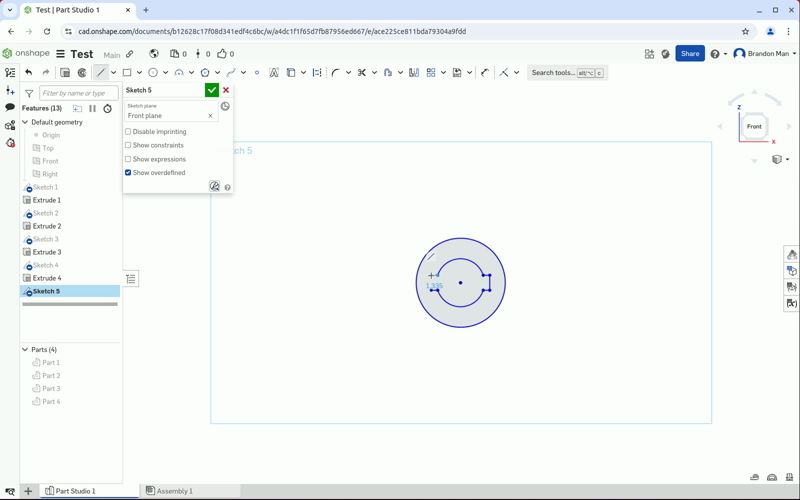
scroll(6)
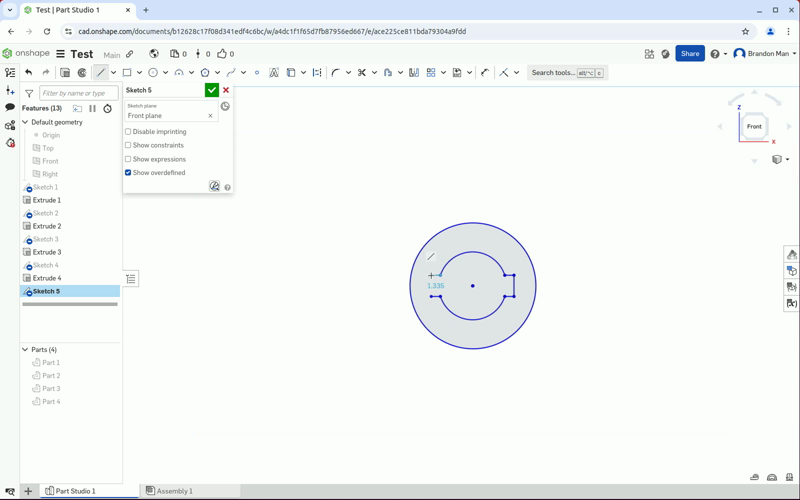
scroll(6)
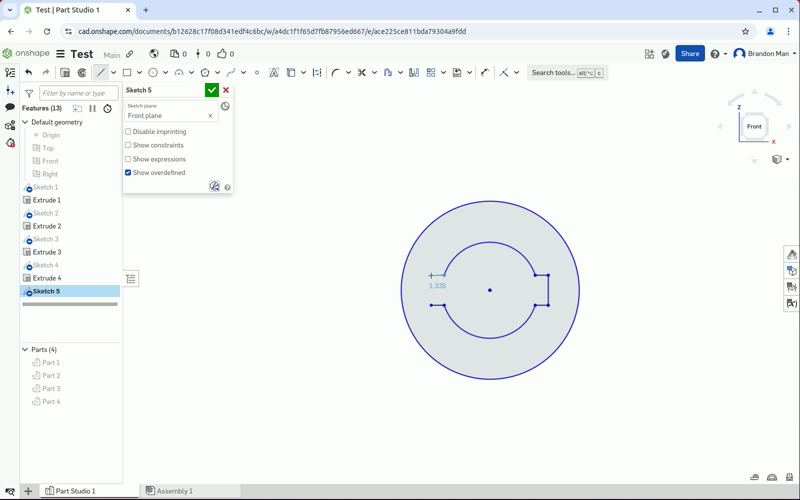
scroll(6)
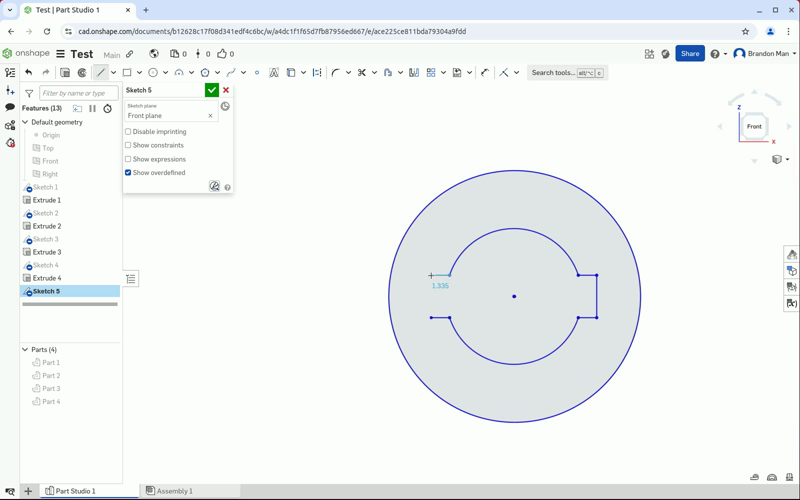
scroll(6)
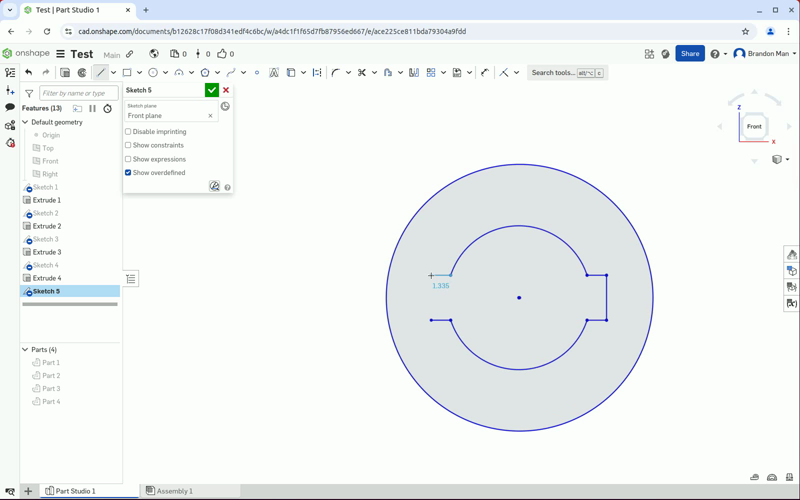
scroll(6)
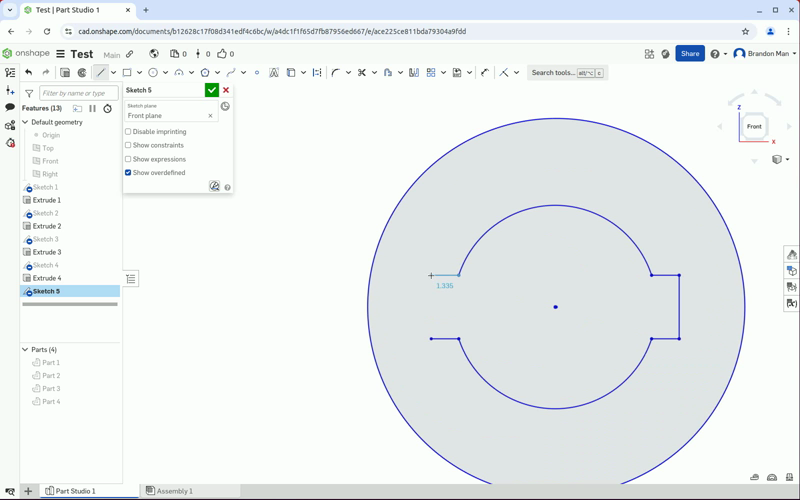
scroll(6)
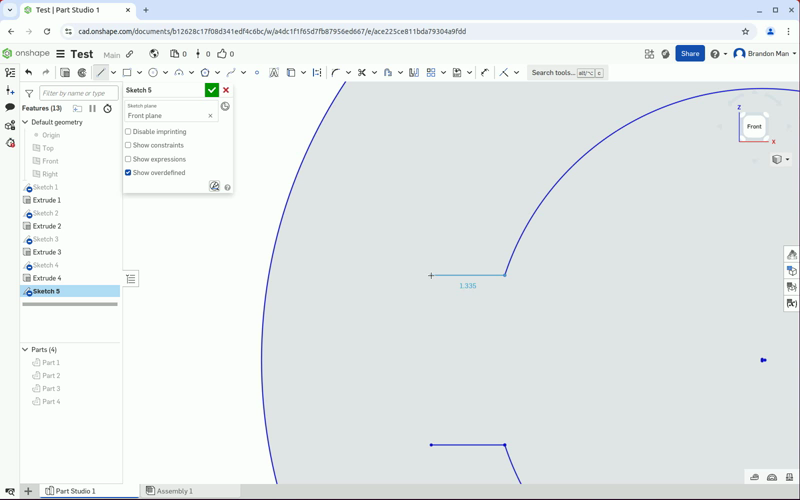
click(431, 275)
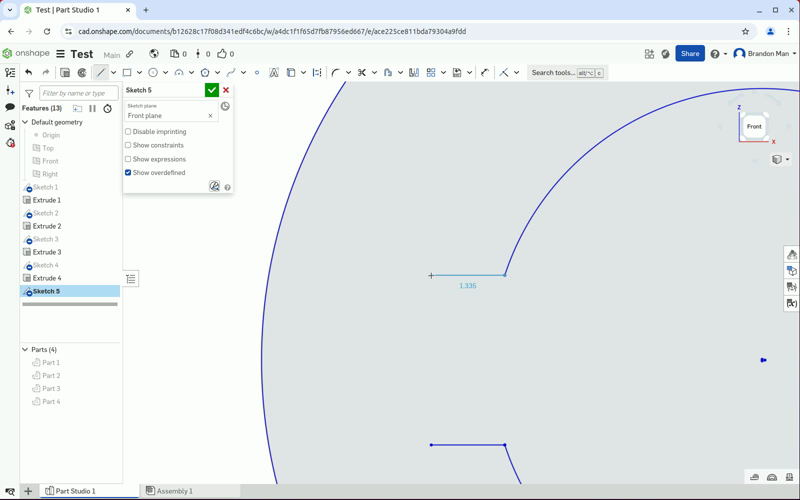
scroll(-6)
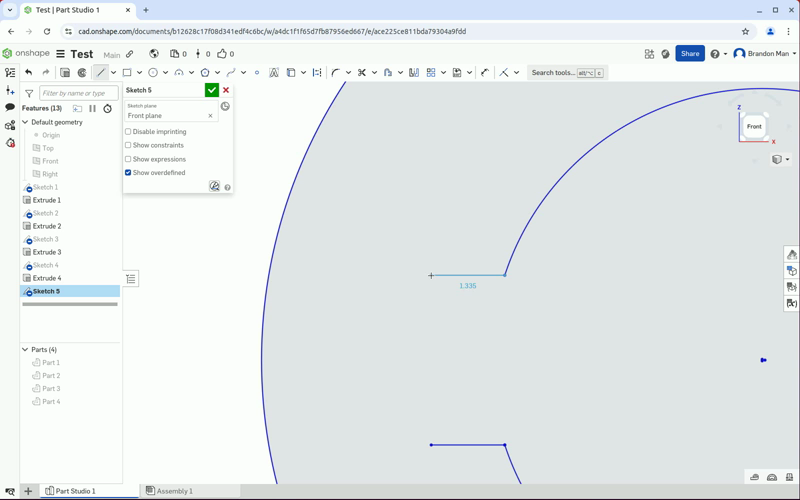
scroll(-6)
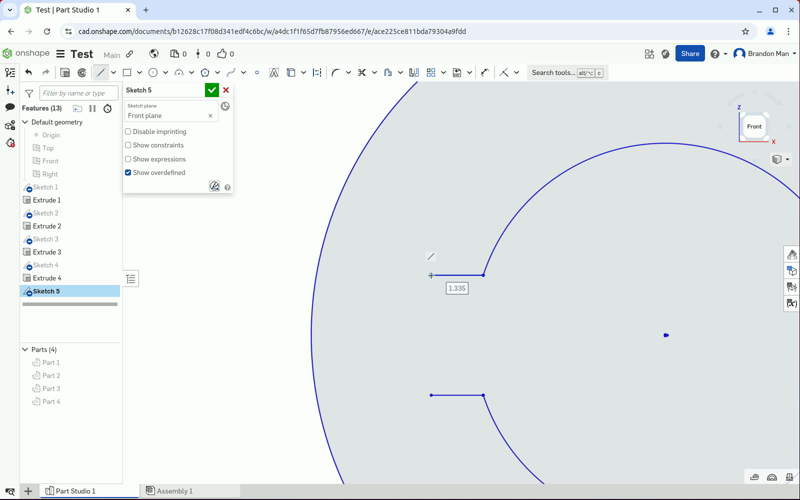
scroll(-6)
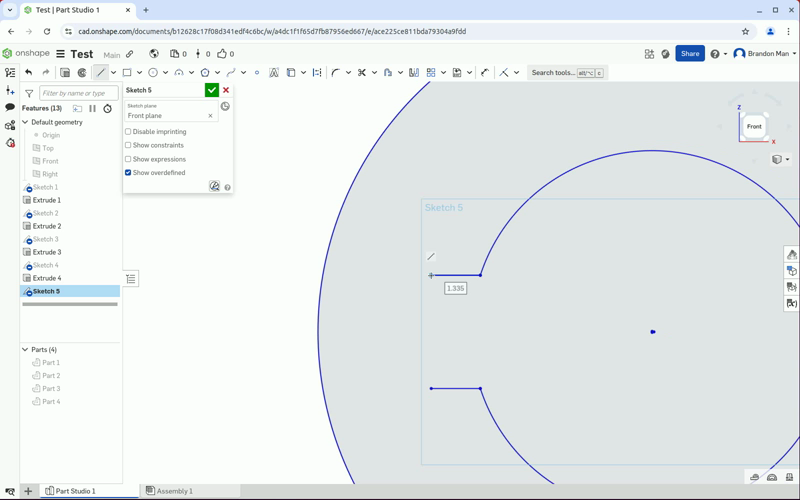
scroll(-6)
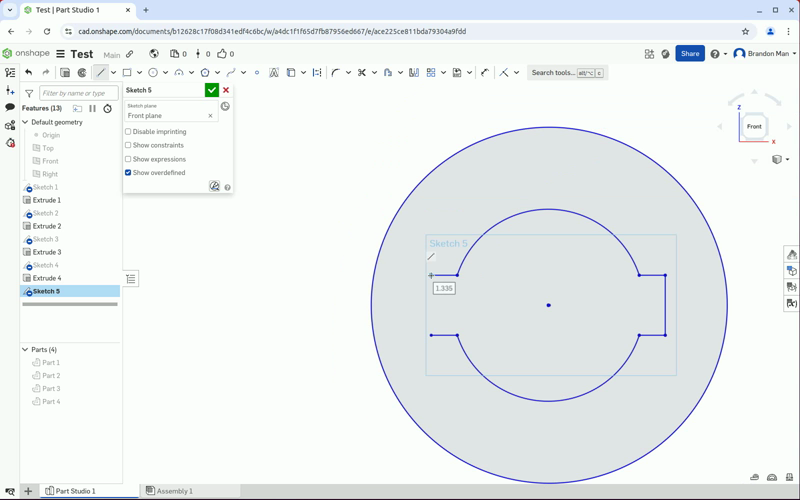
scroll(-6)
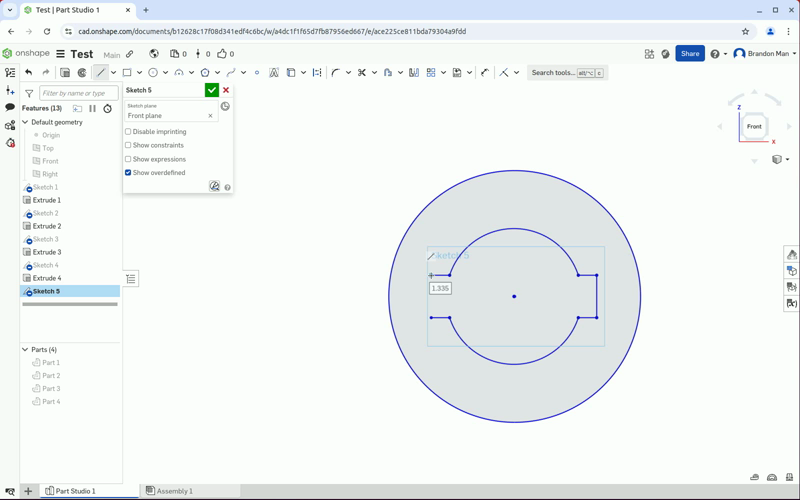
scroll(-6)
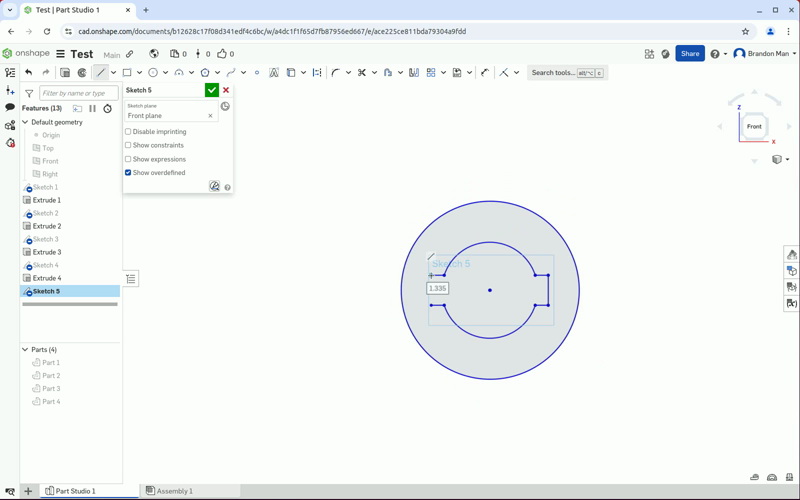
scroll(-6)
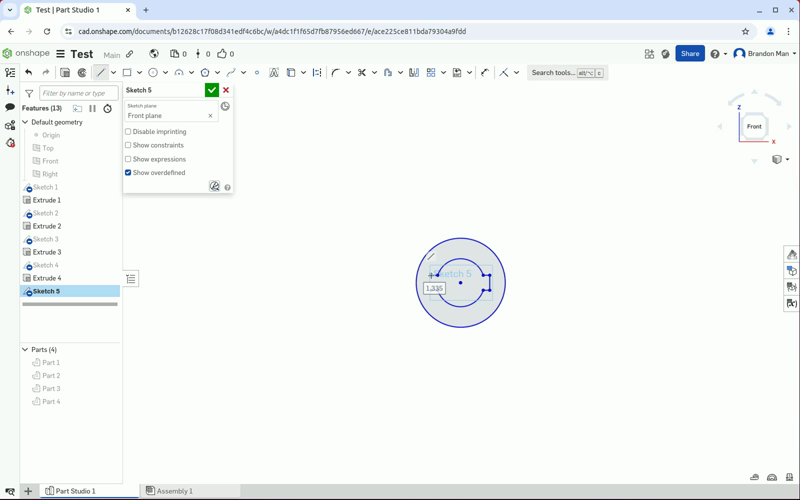
key_up(shift)
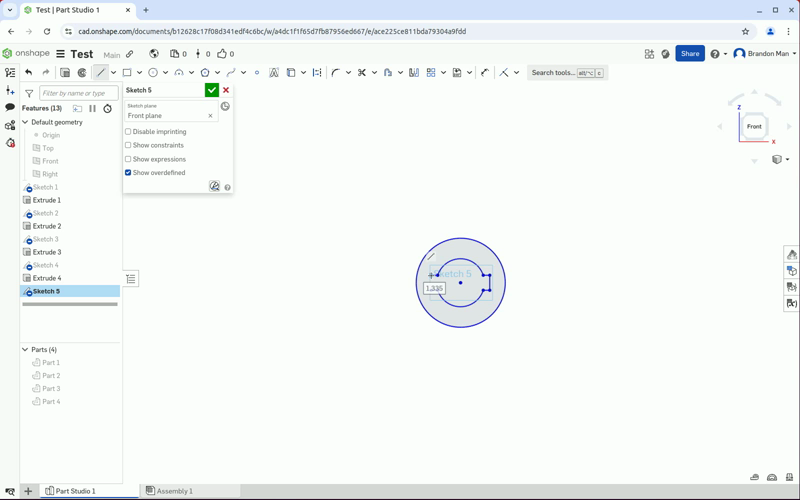
mouse_move(461, 275)
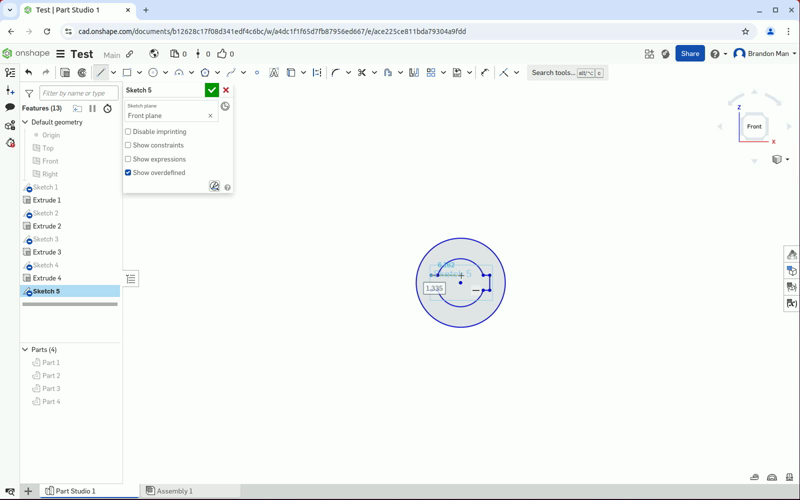
key_down(shift)
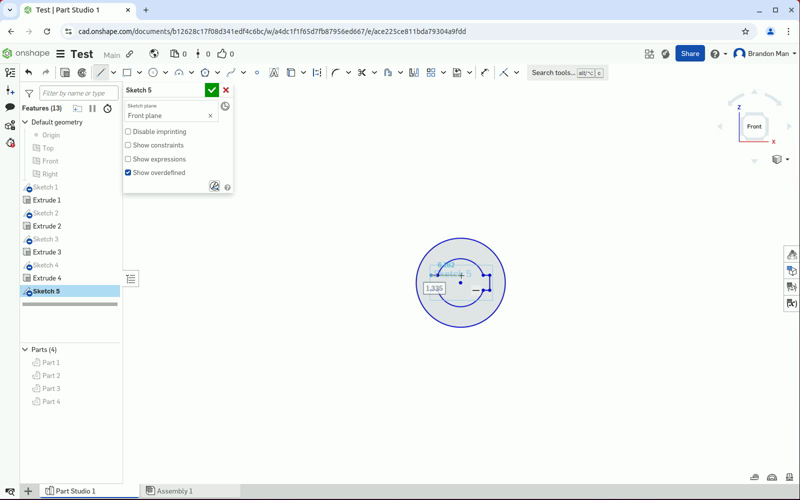
mouse_move(431, 290)
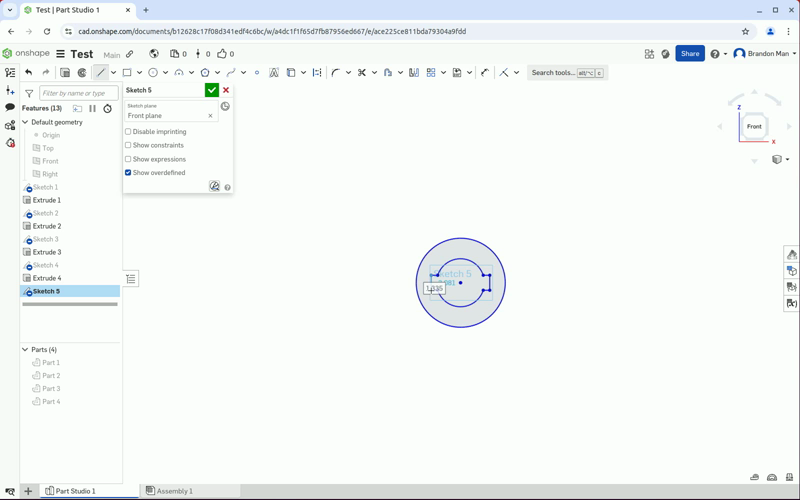
key_up(shift)
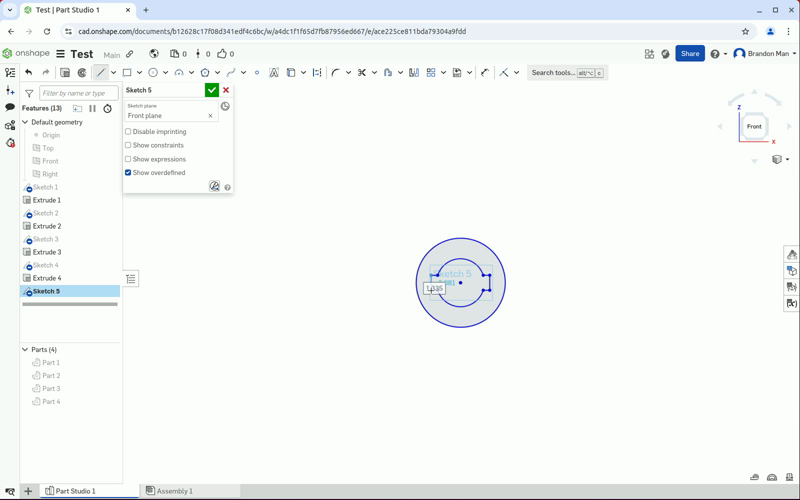
click(431, 290)
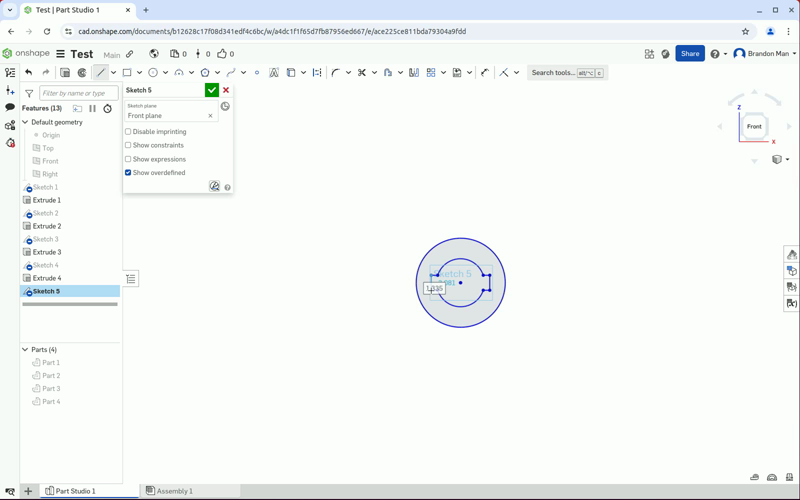
key(esc)
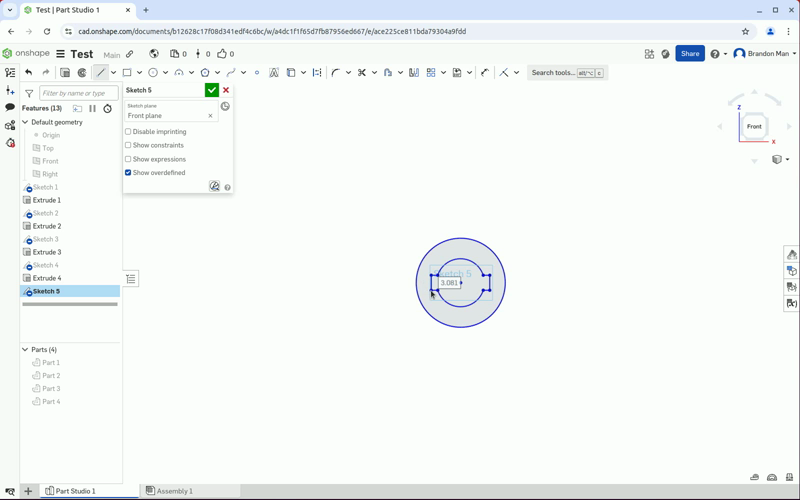
mouse_move(447, 251)
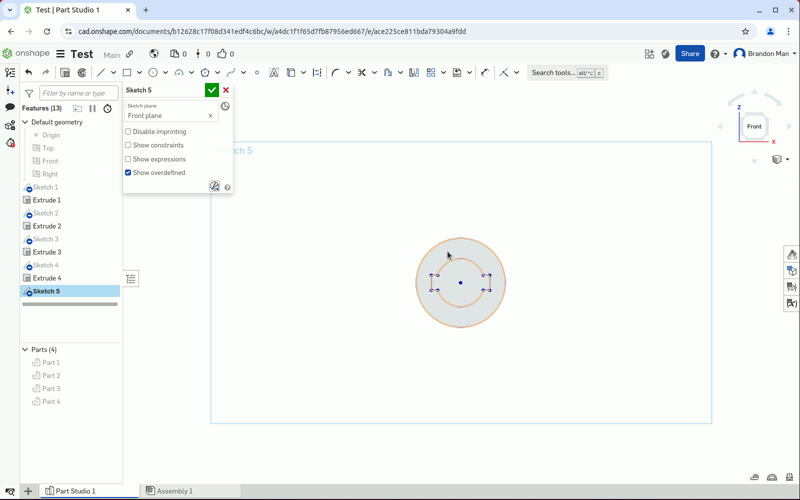
click(447, 251)
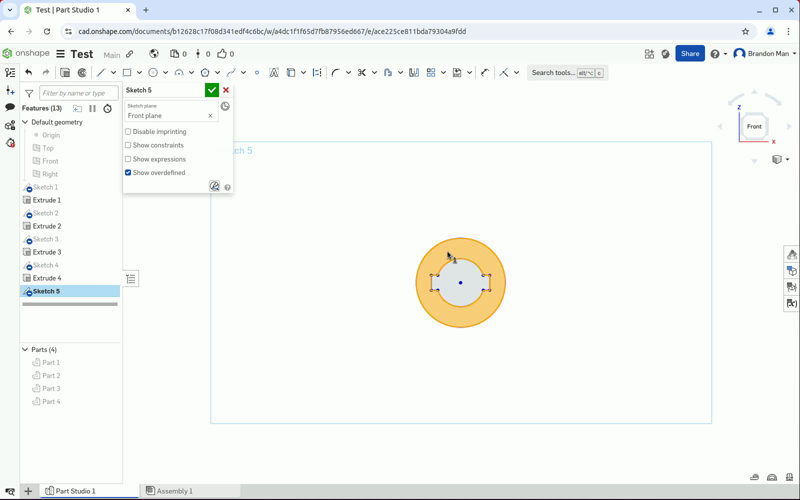
mouse_move(73, 352)
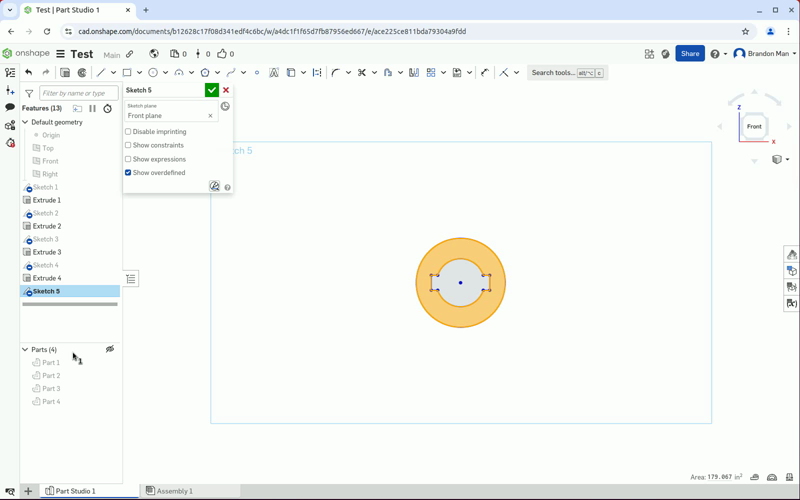
key(shift+y)
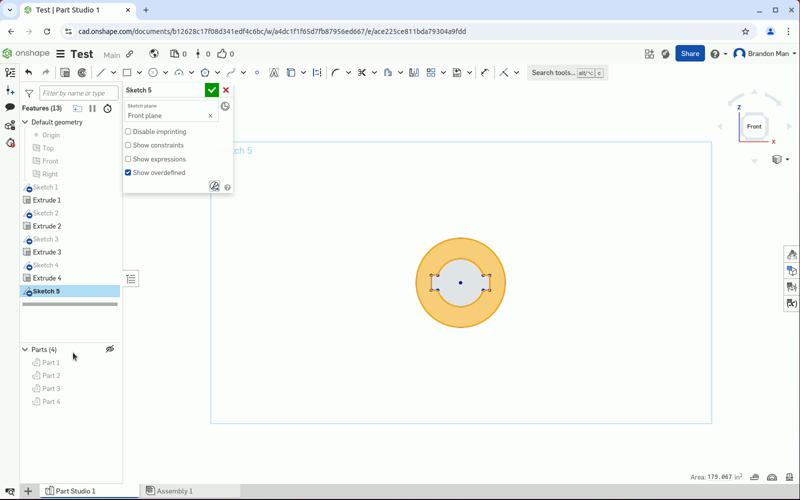
key(shift+e)
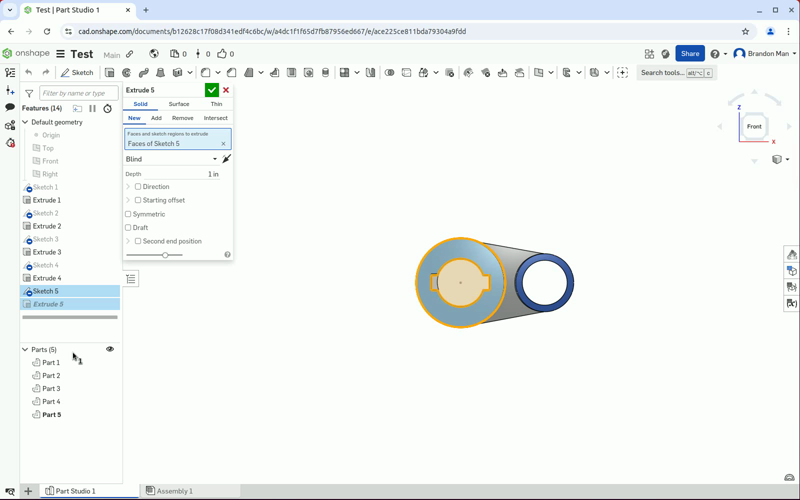
mouse_move(143, 106)
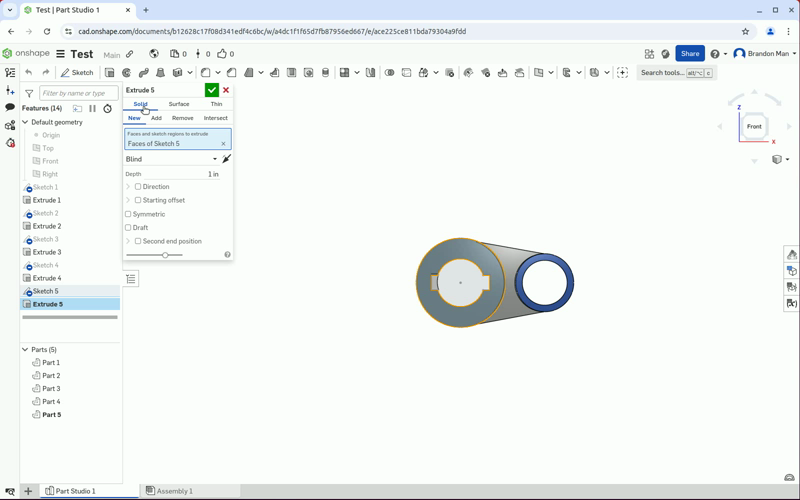
click(143, 106)
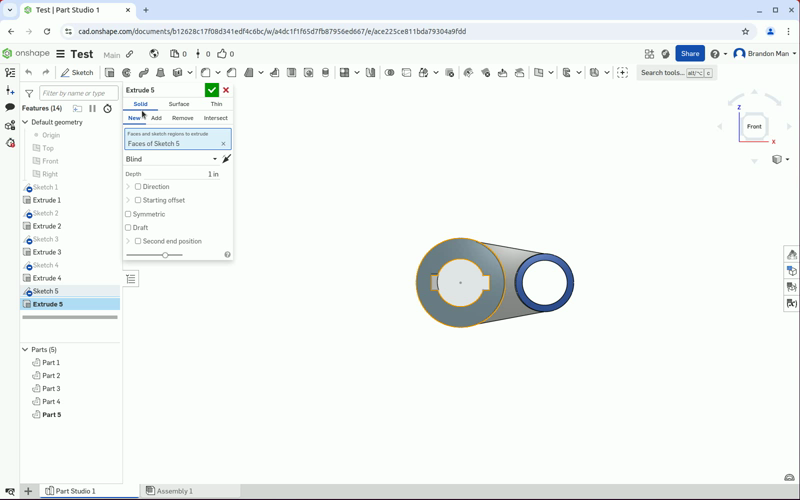
mouse_move(137, 120)
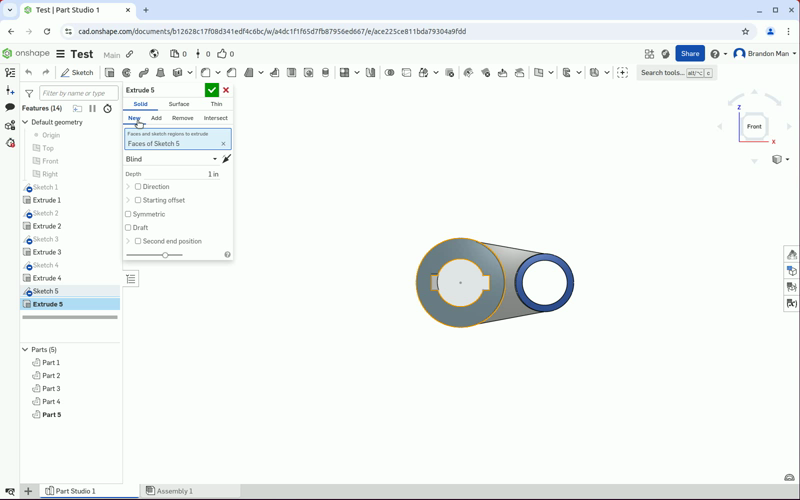
click(137, 120)
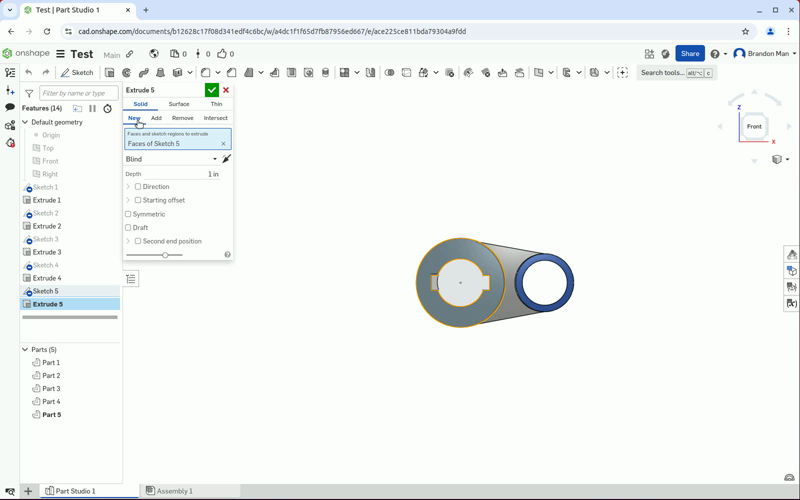
key(tab, 4)
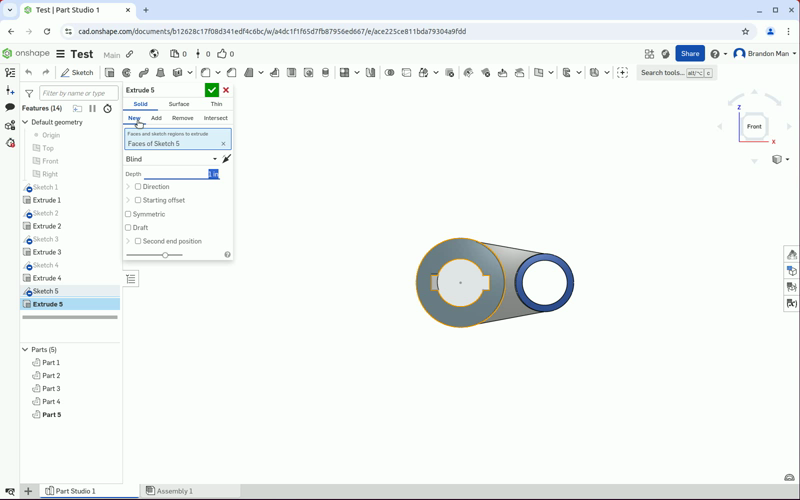
text(16.128)
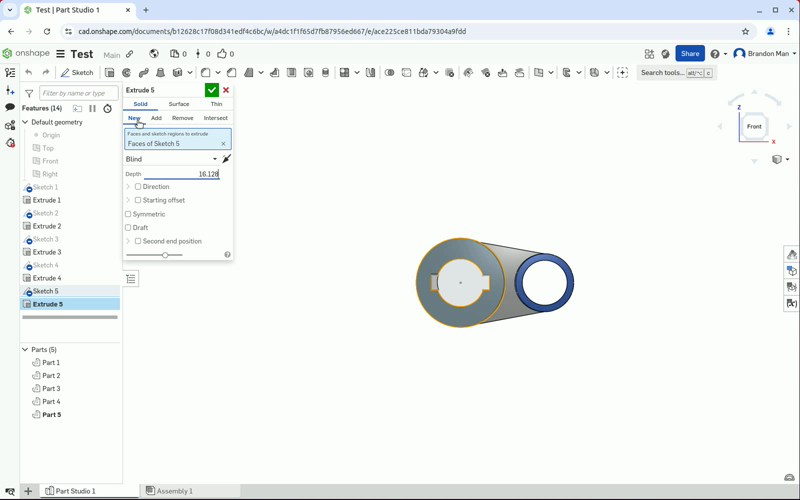
key(enter)
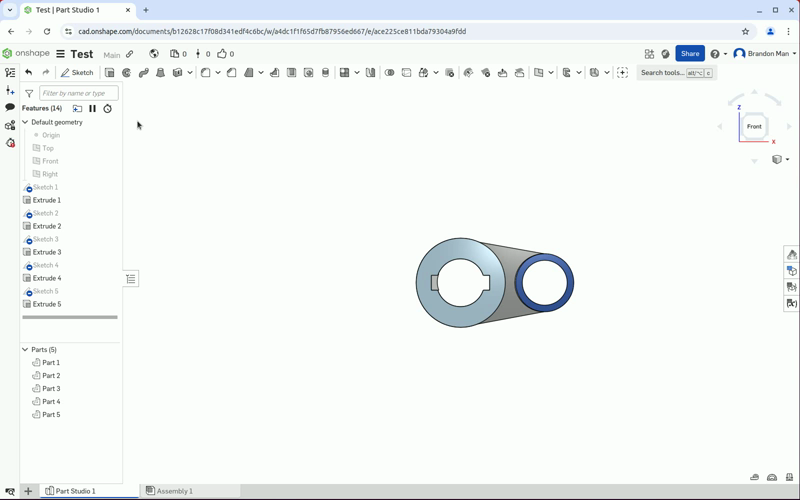
key(shift+h)
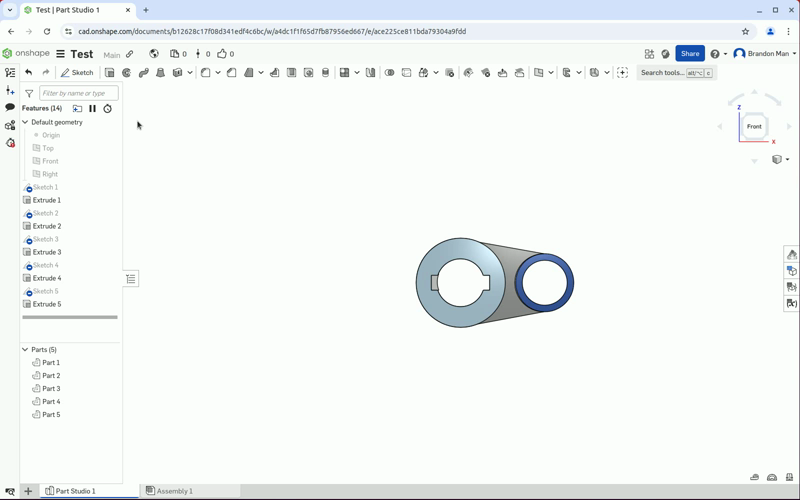
key(shift+h)
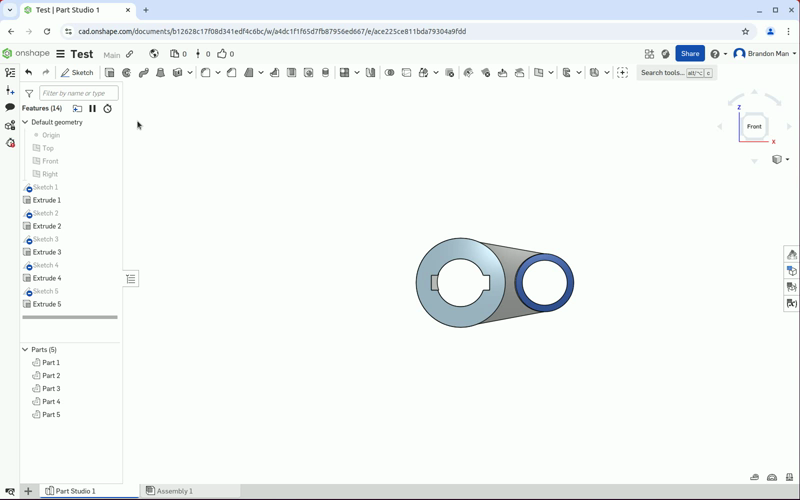
mouse_move(73, 189)
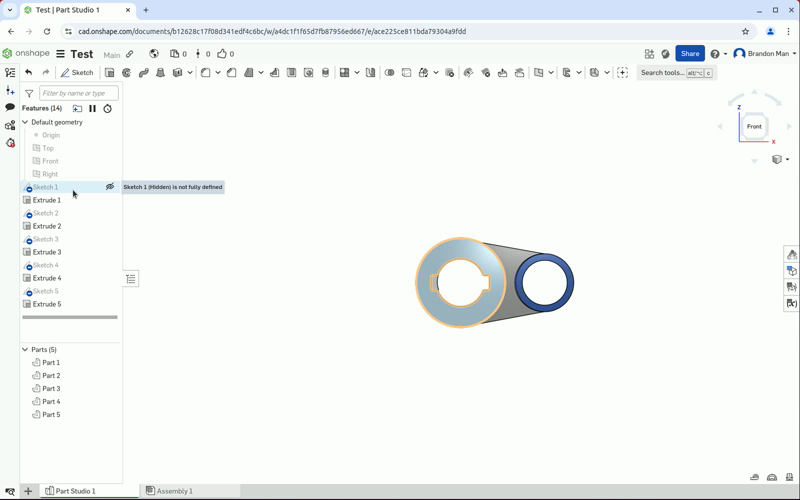
click(73, 189)
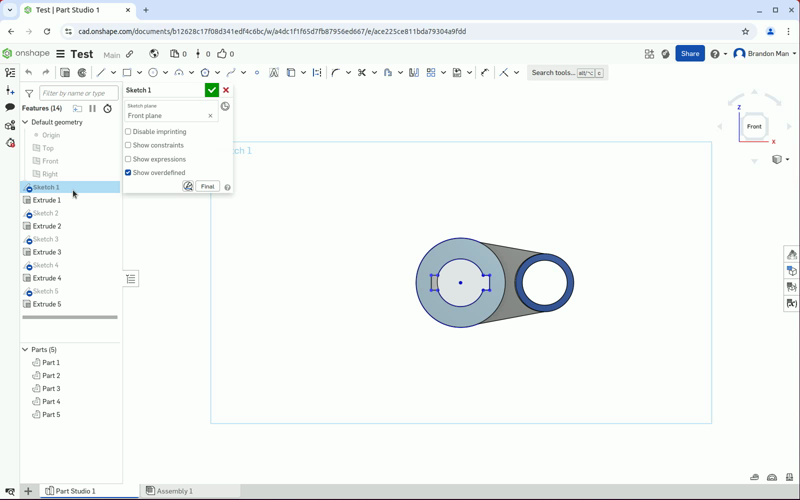
mouse_move(229, 92)
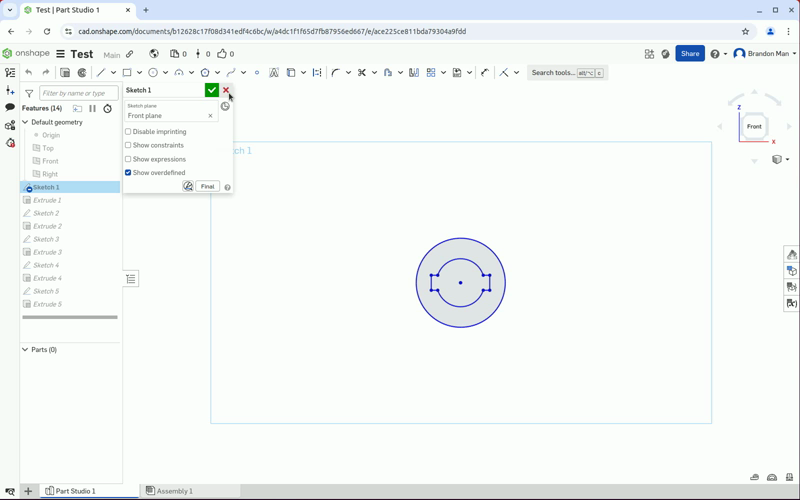
click(229, 92)
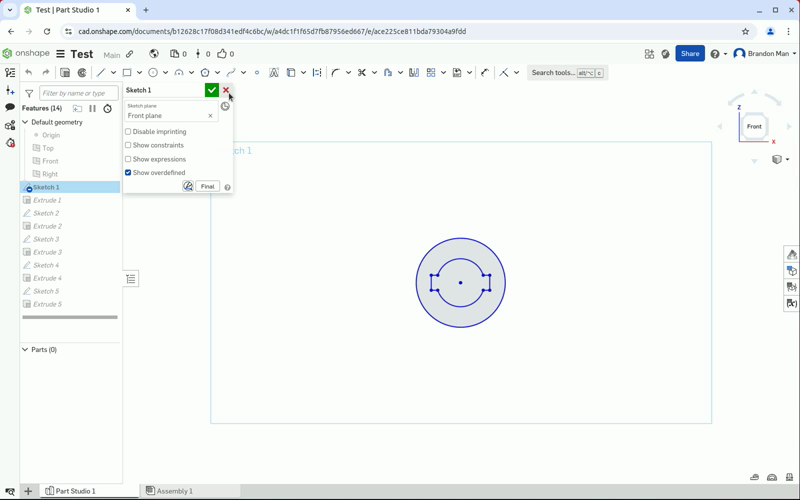
key(shift+s)
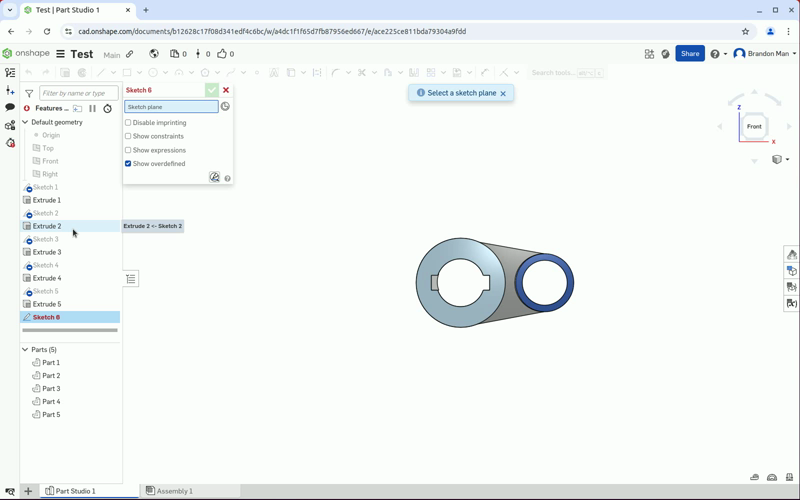
scroll(3)
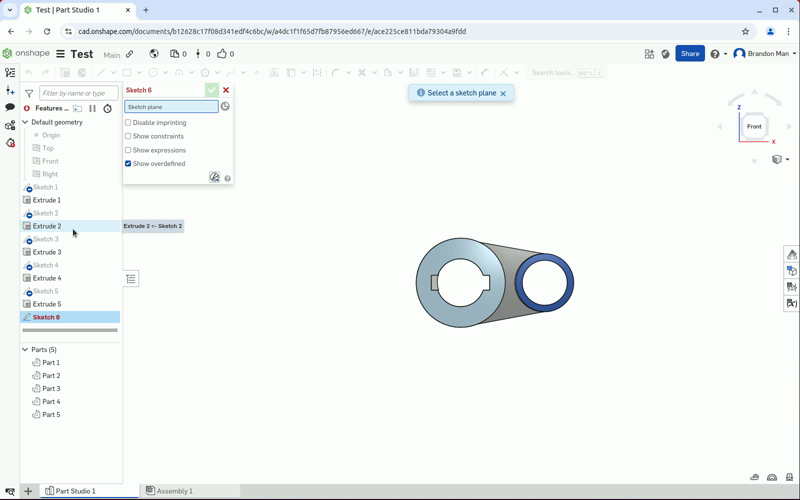
mouse_move(73, 163)
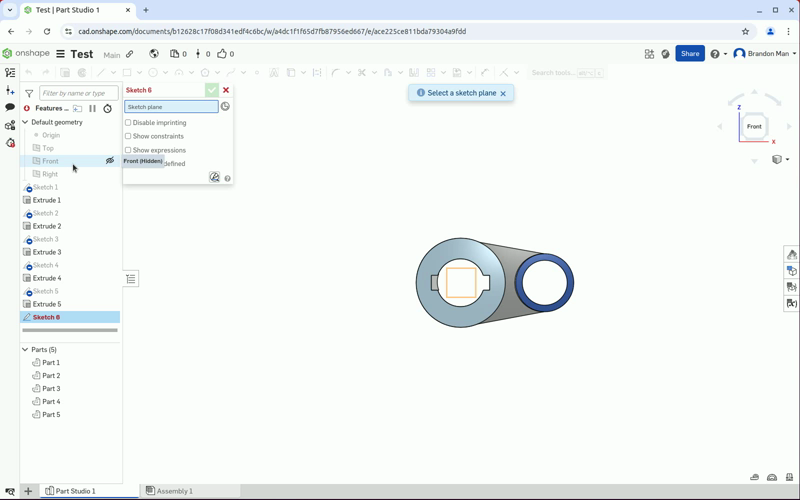
click(73, 163)
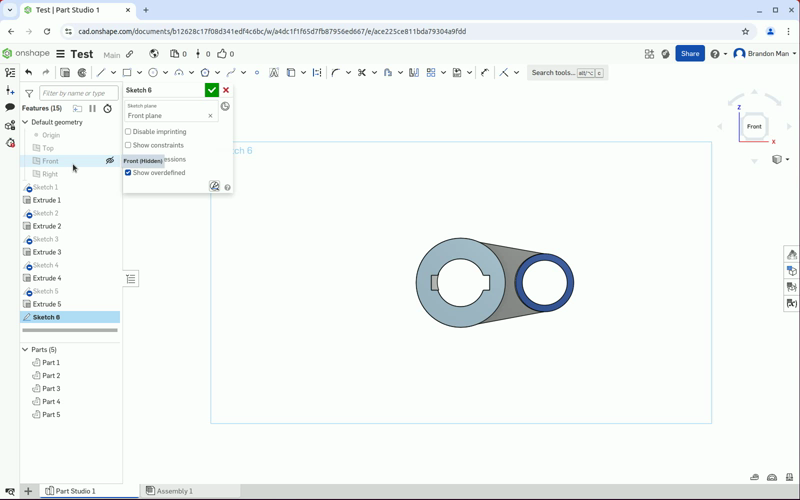
mouse_move(73, 352)
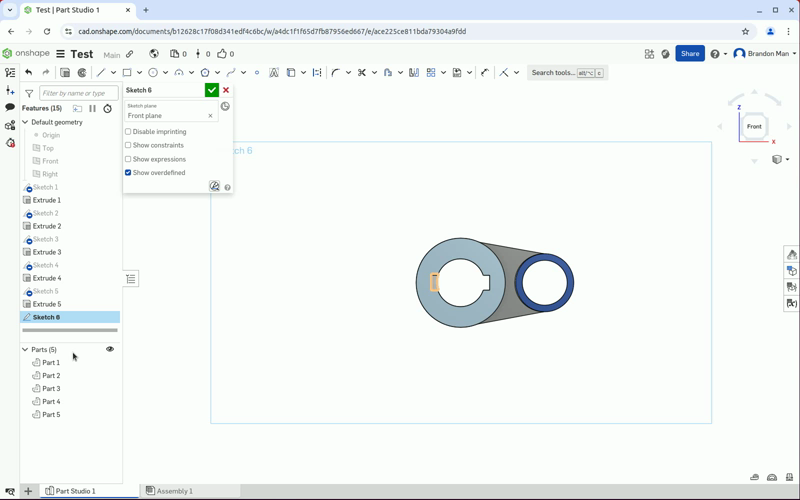
key(y)
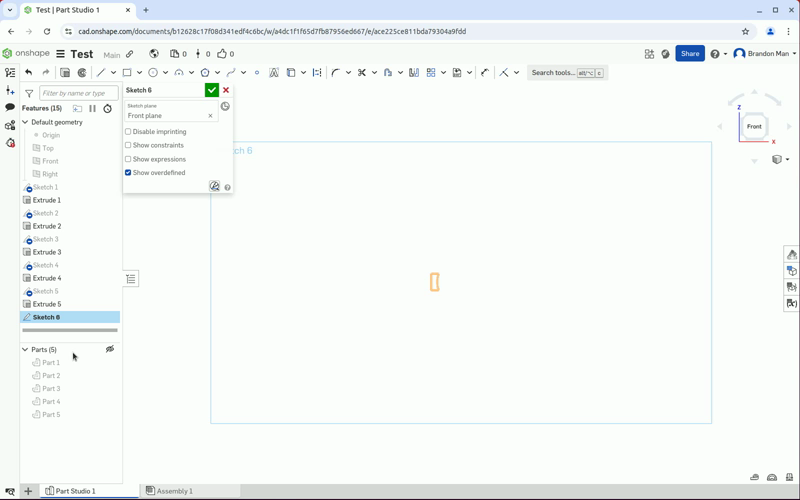
key(l)
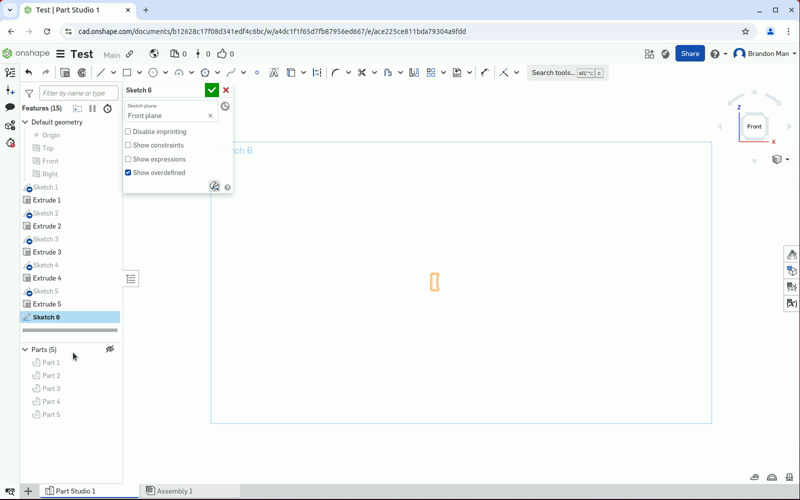
key_down(shift)
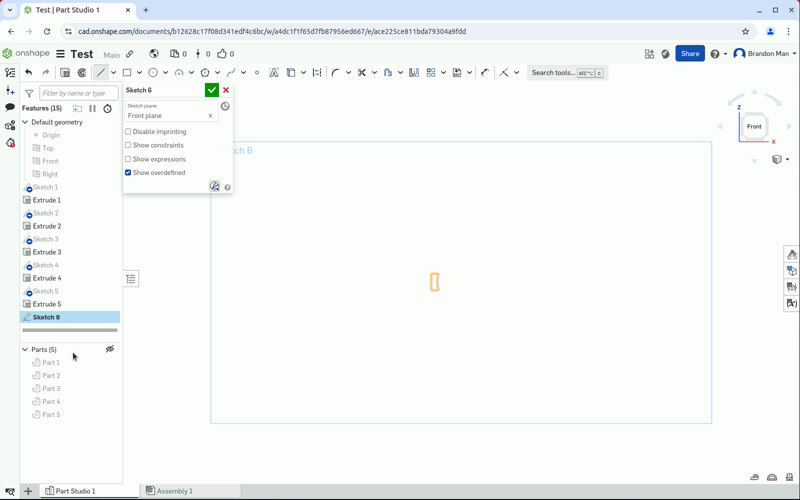
mouse_move(431, 290)
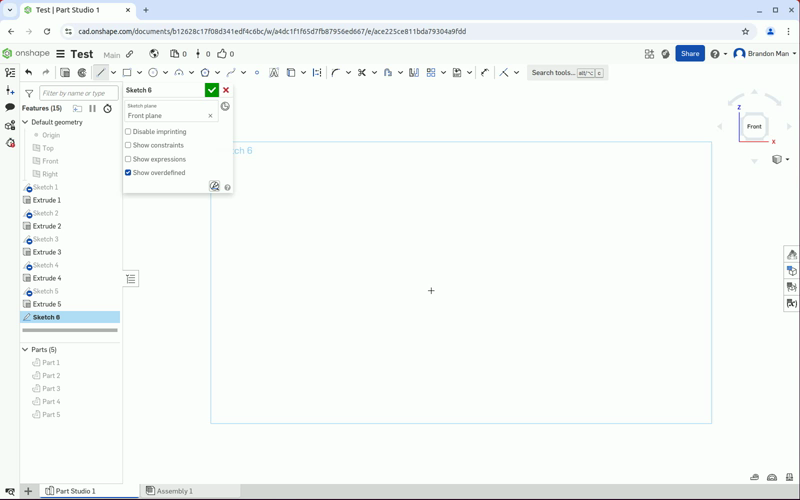
click(431, 290)
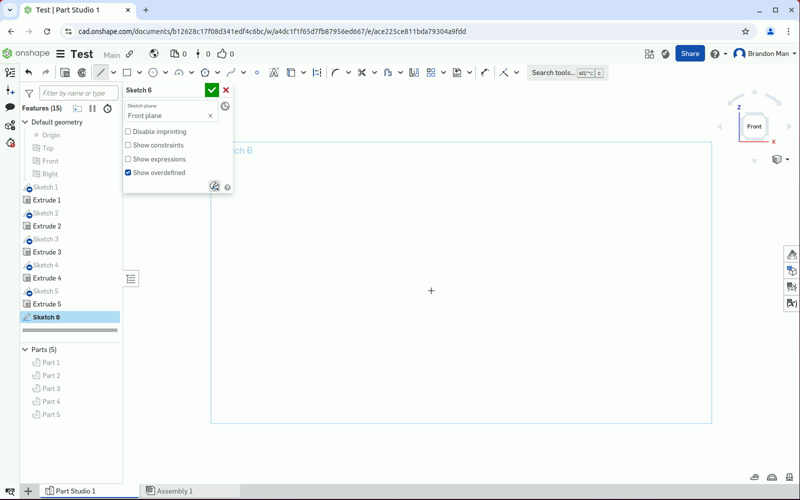
key_up(shift)
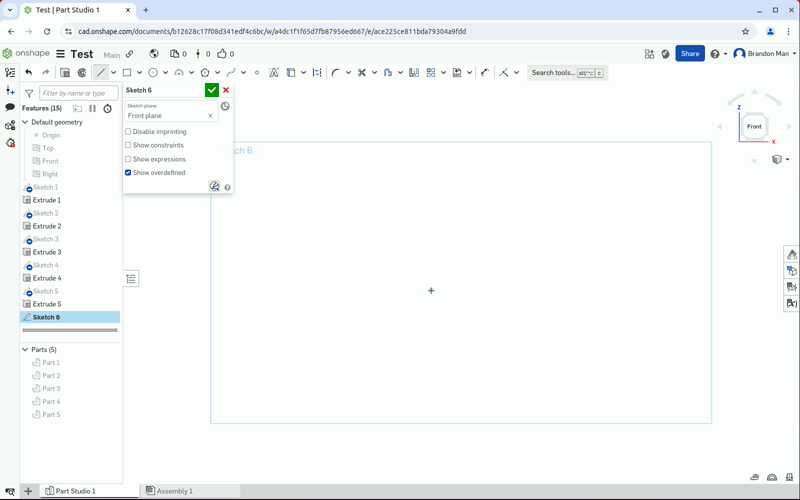
key_down(shift)
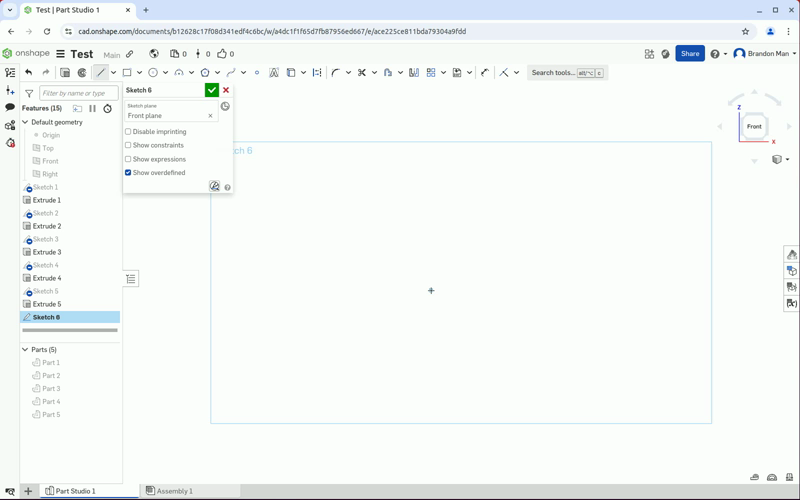
mouse_move(461, 290)
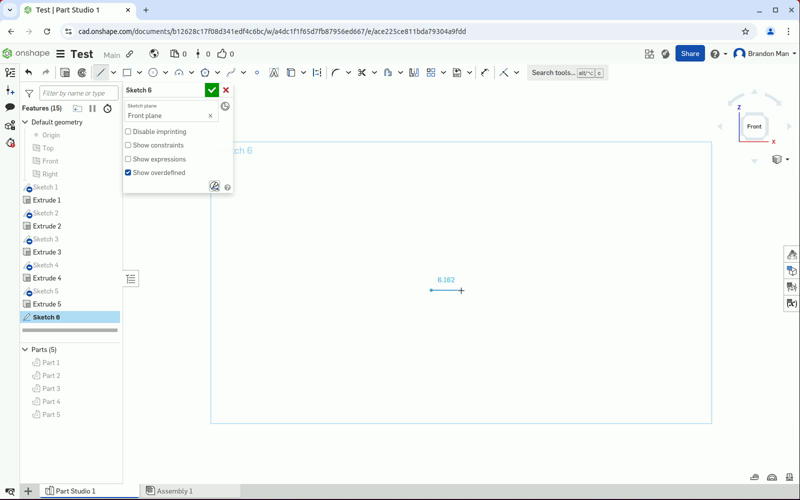
mouse_move(438, 290)
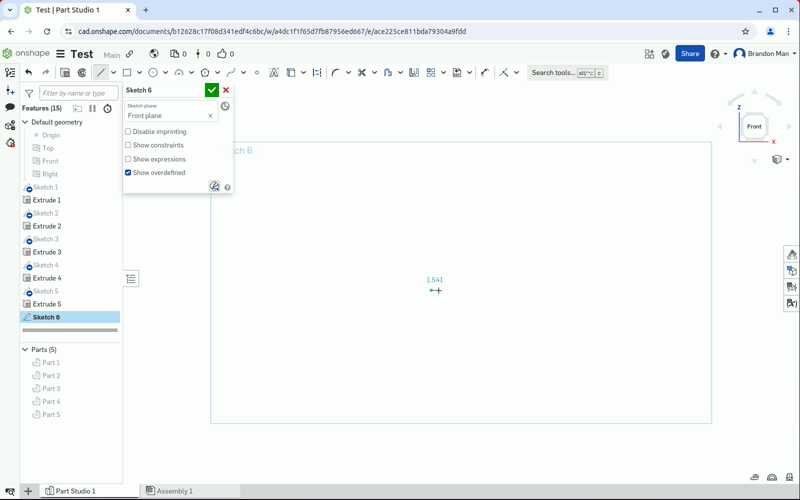
scroll(6)
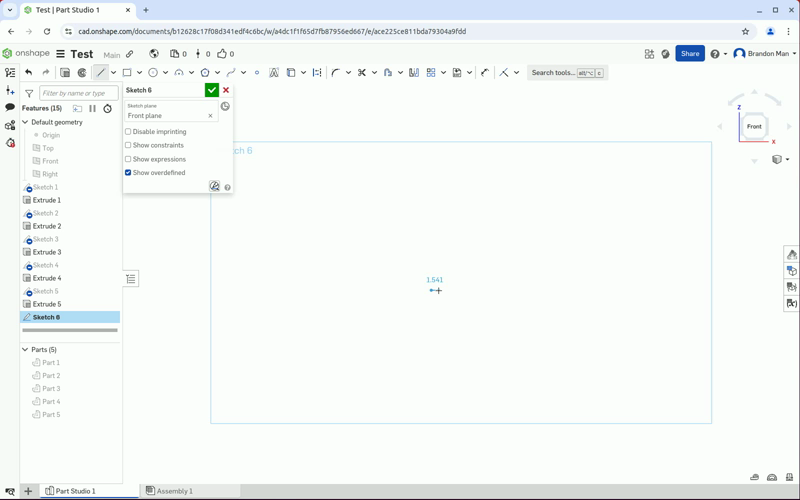
scroll(6)
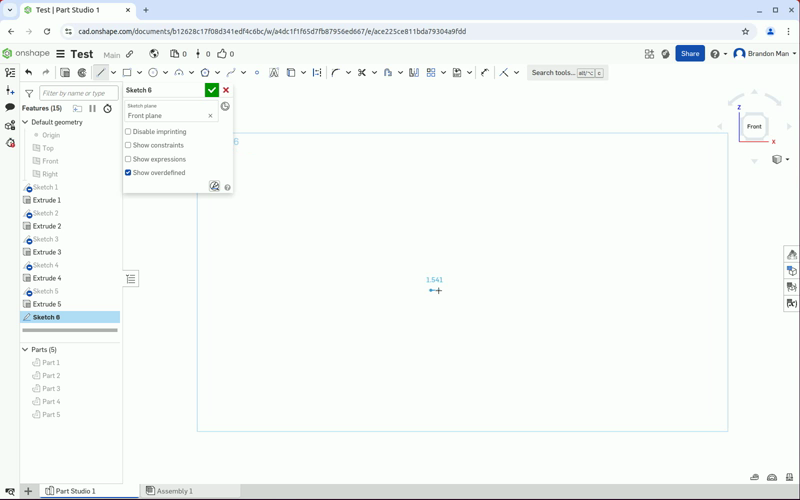
scroll(6)
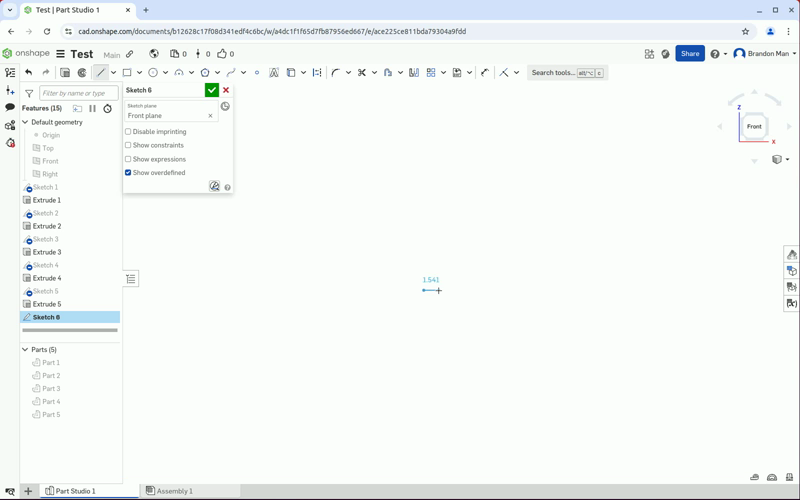
scroll(6)
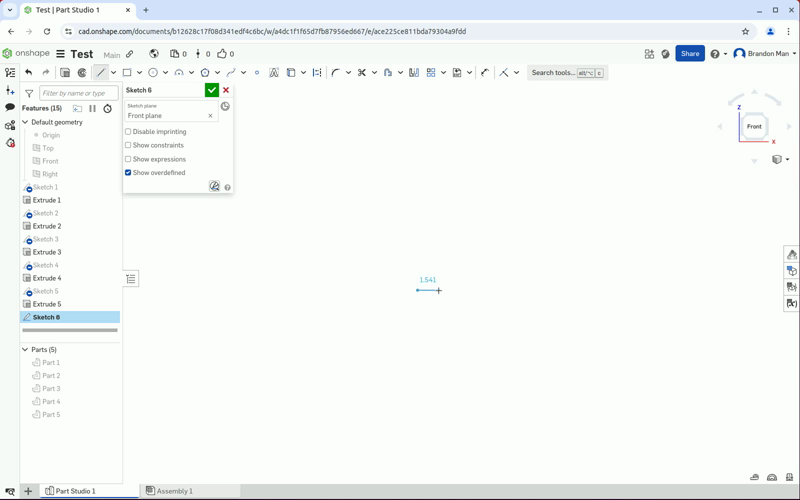
scroll(6)
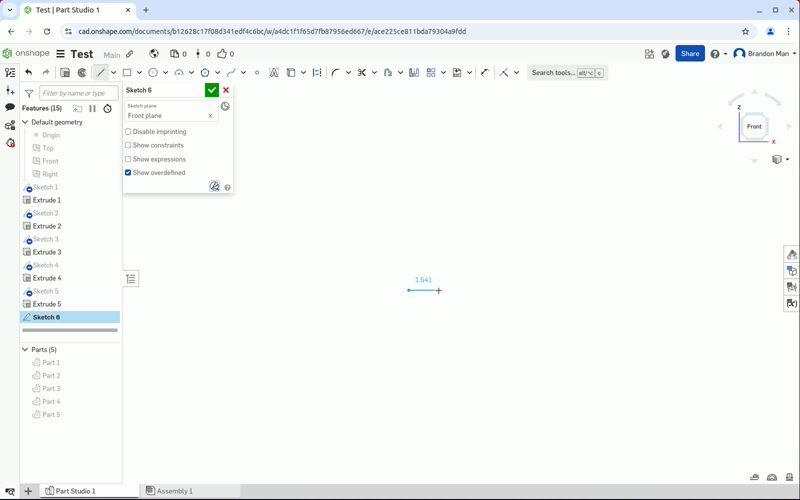
scroll(6)
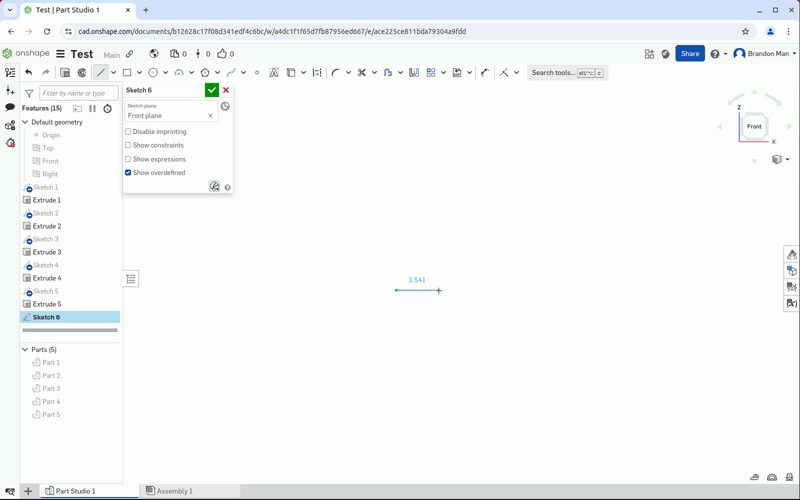
scroll(6)
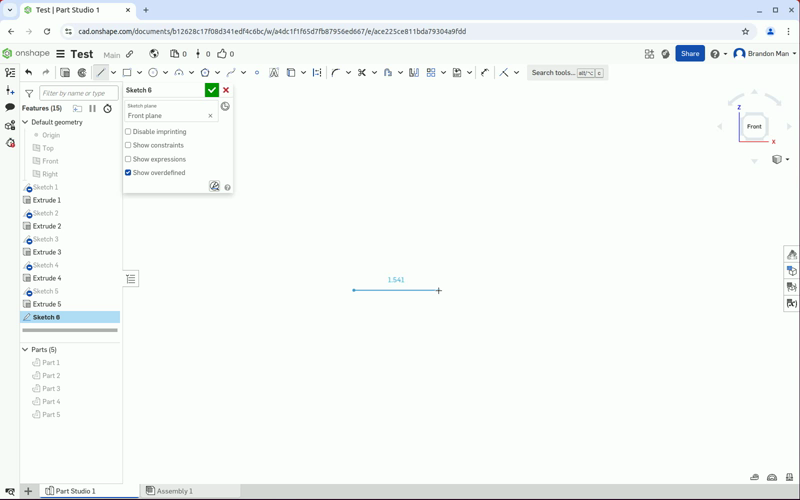
click(438, 290)
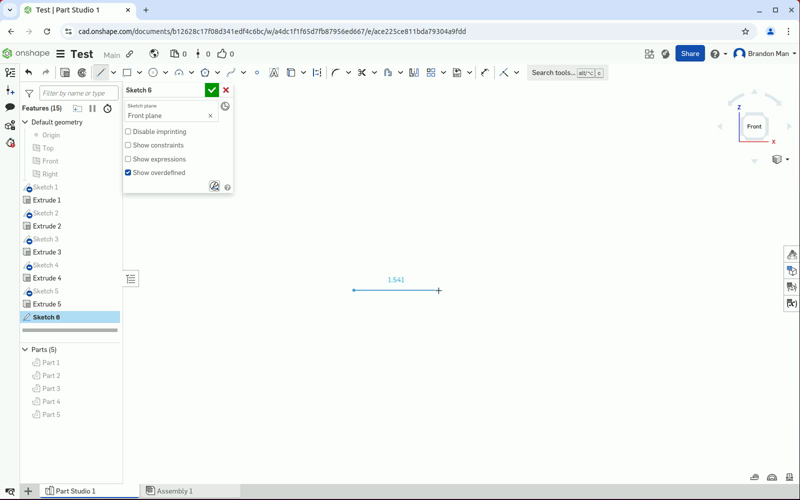
scroll(-6)
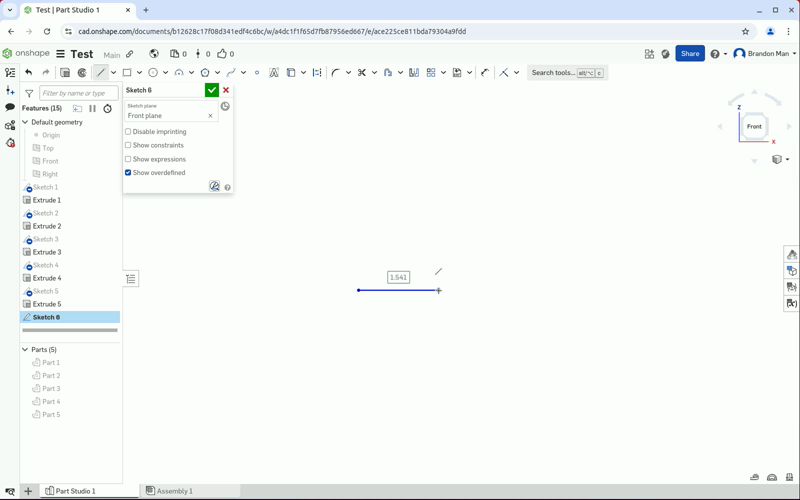
scroll(-6)
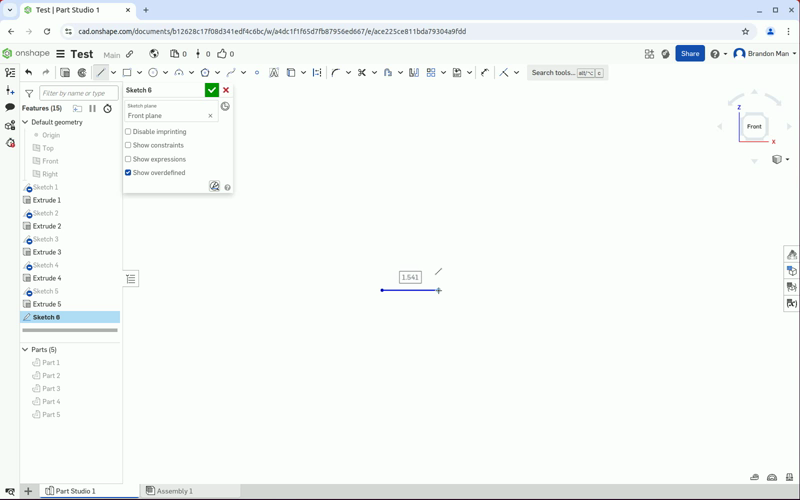
scroll(-6)
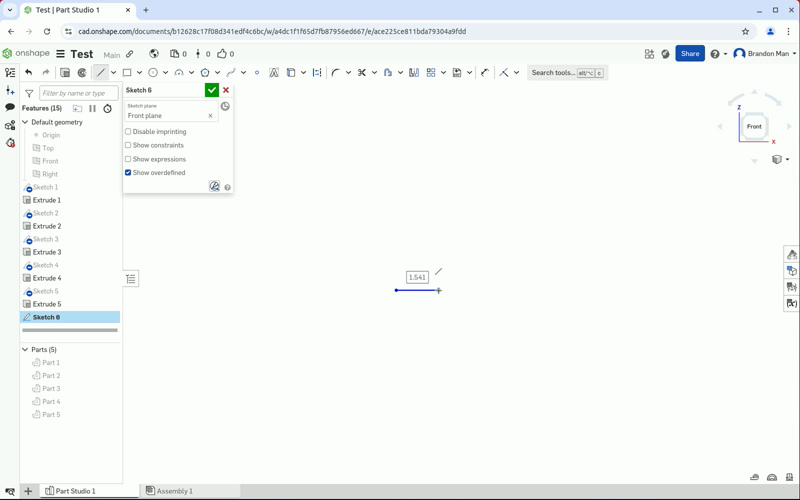
scroll(-6)
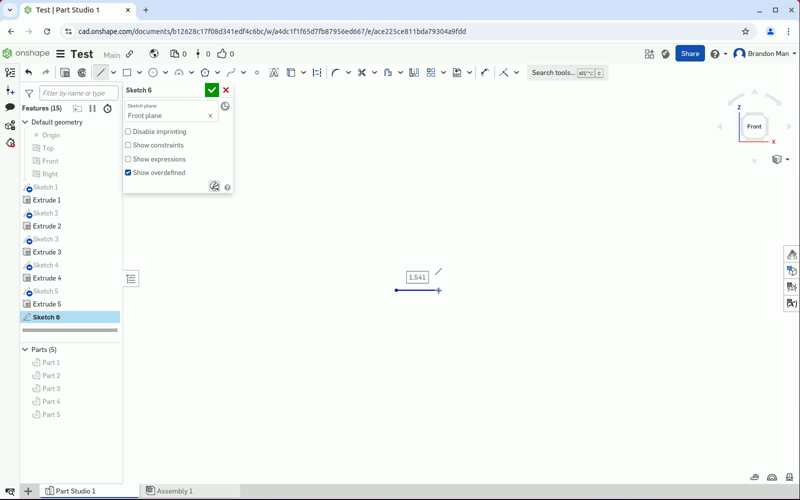
scroll(-6)
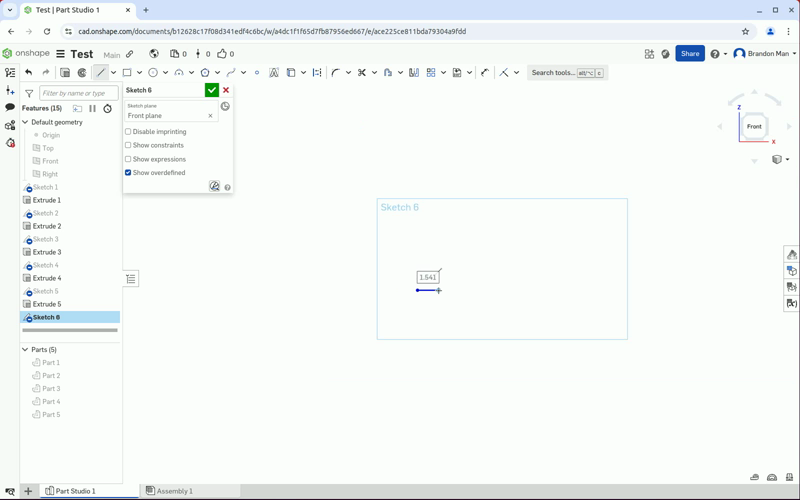
scroll(-6)
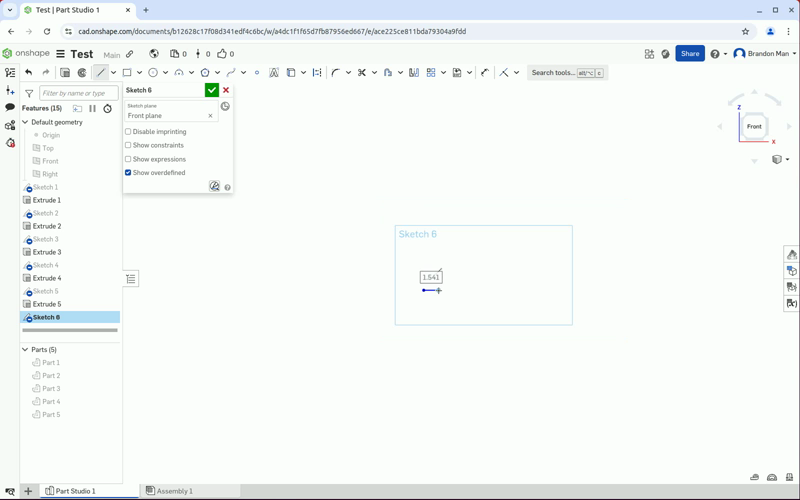
scroll(-6)
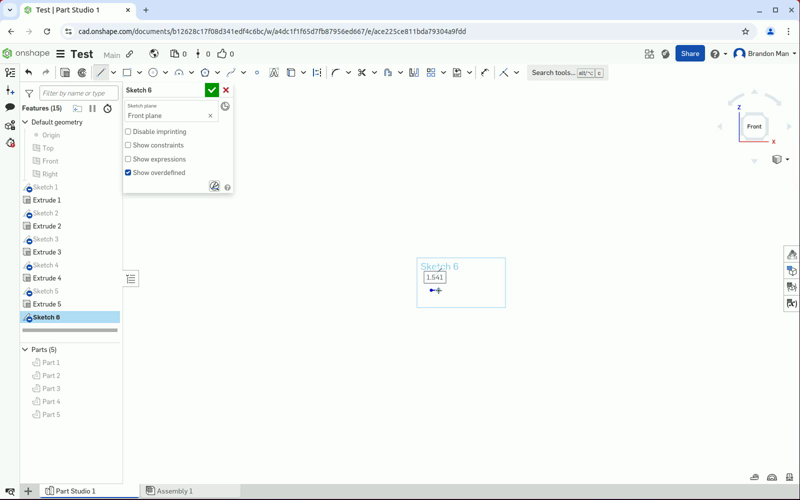
key_up(shift)
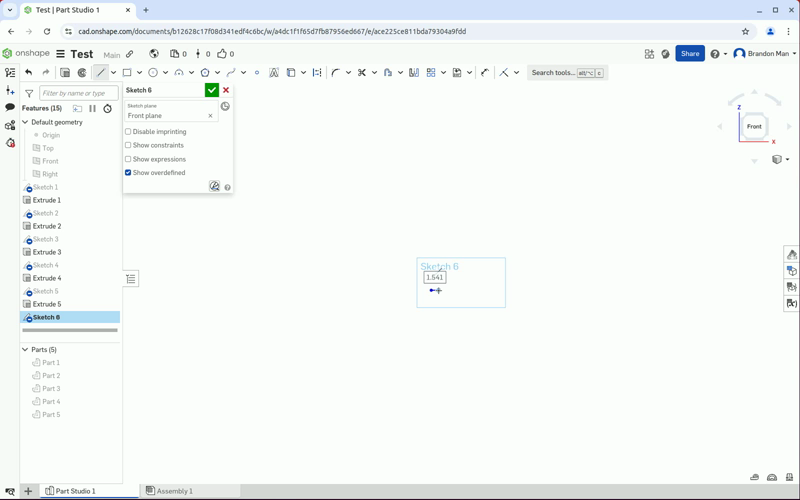
key(esc)
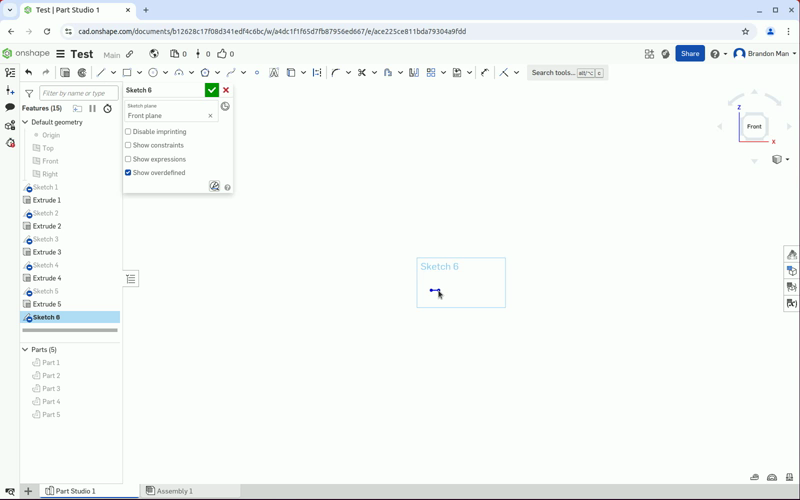
key(a)
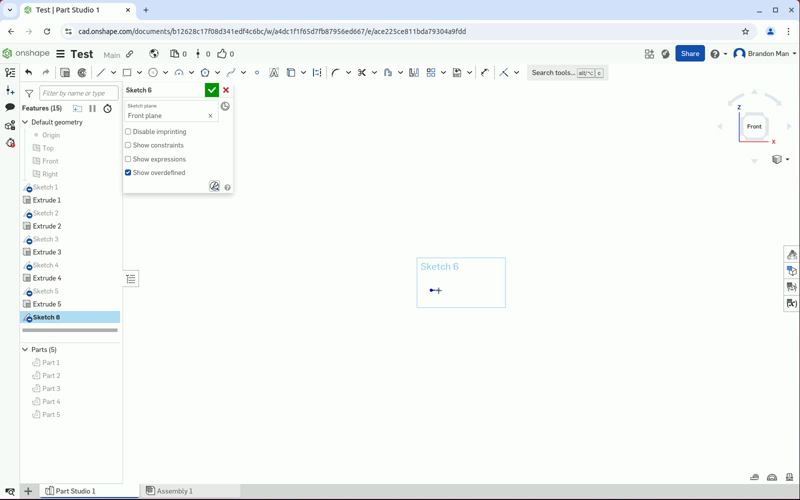
mouse_move(438, 290)
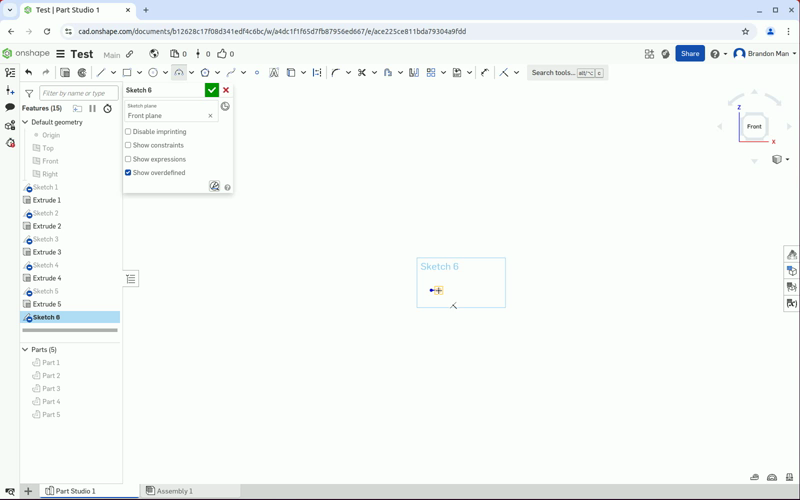
click(438, 290)
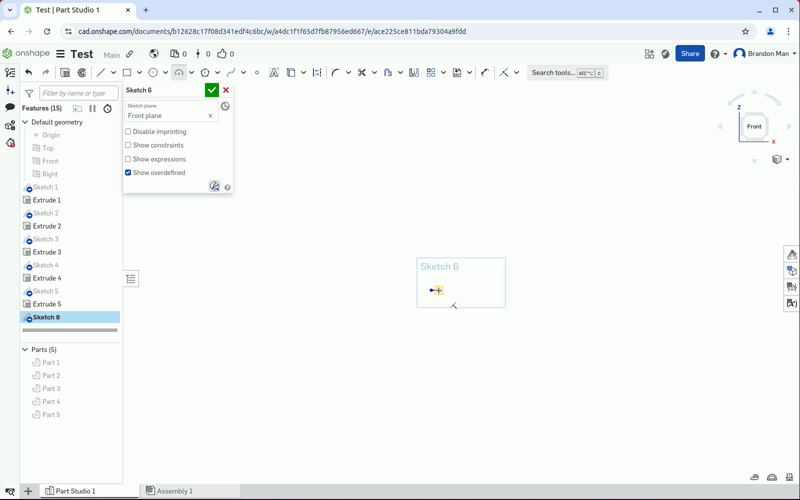
key_down(shift)
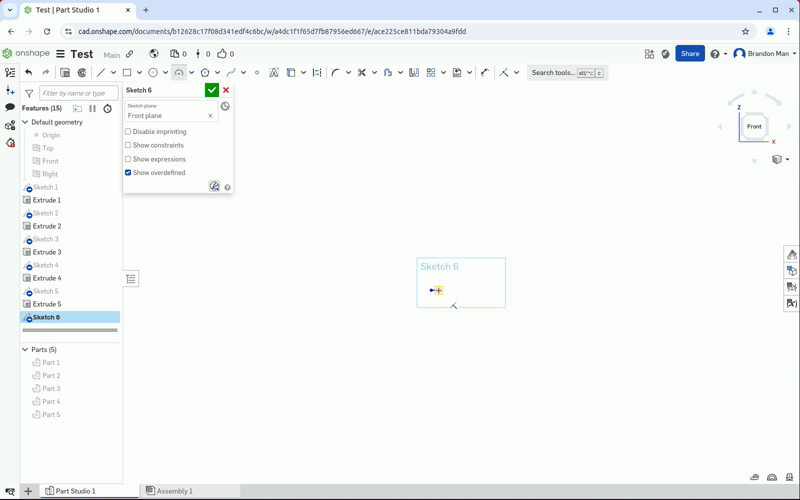
mouse_move(438, 273)
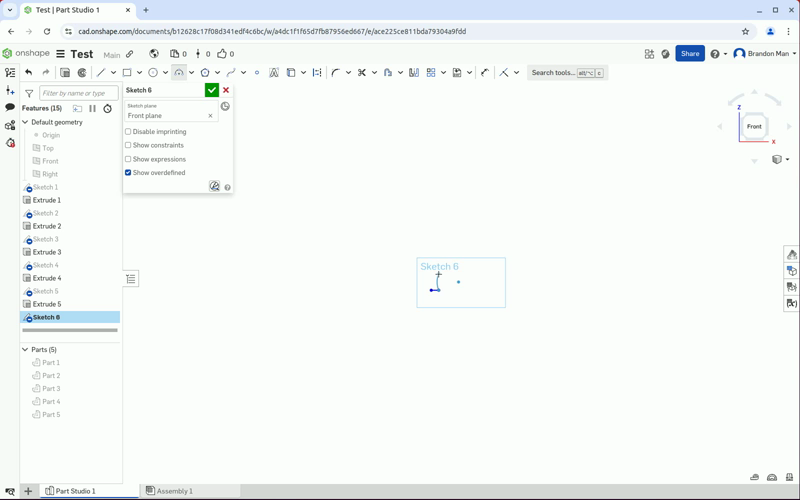
click(438, 273)
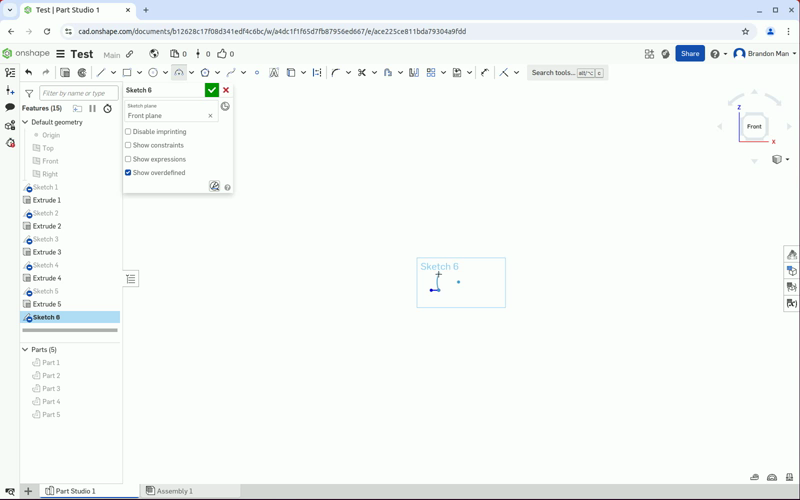
mouse_move(437, 281)
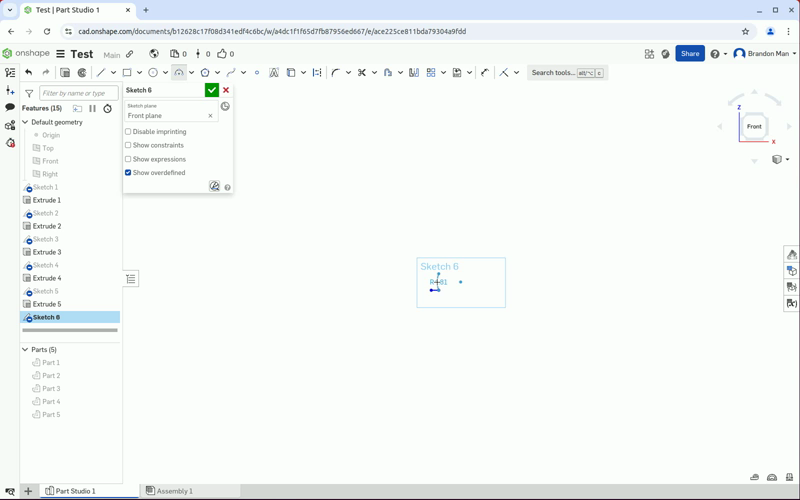
click(437, 281)
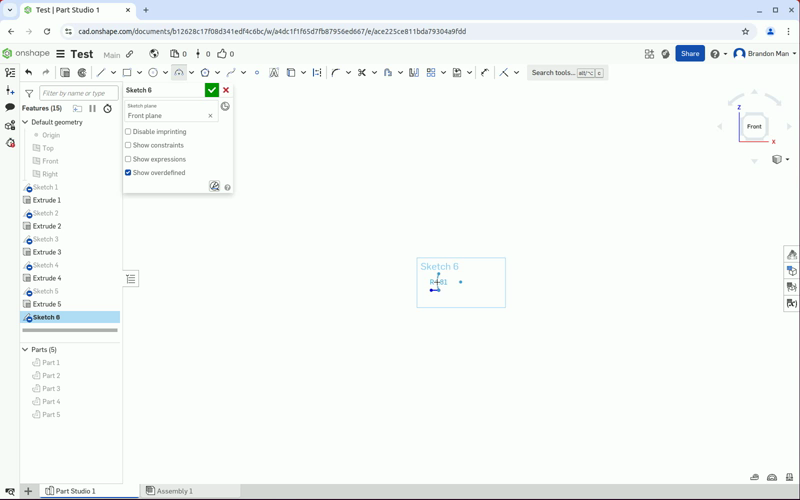
key_up(shift)
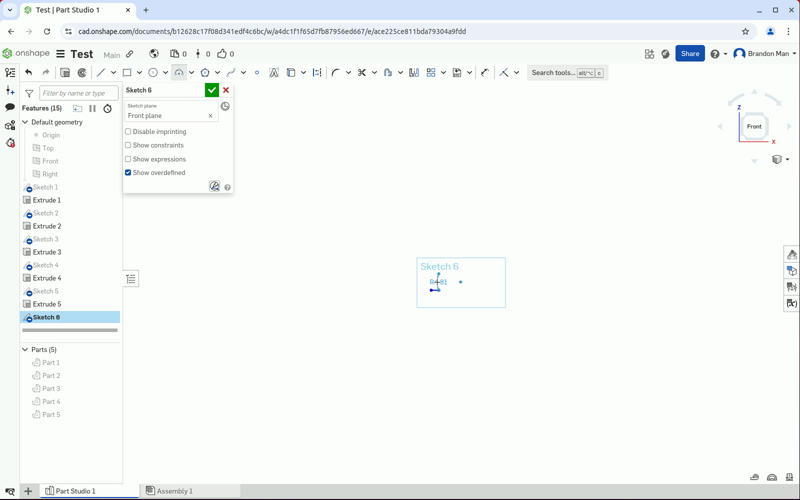
key(esc)
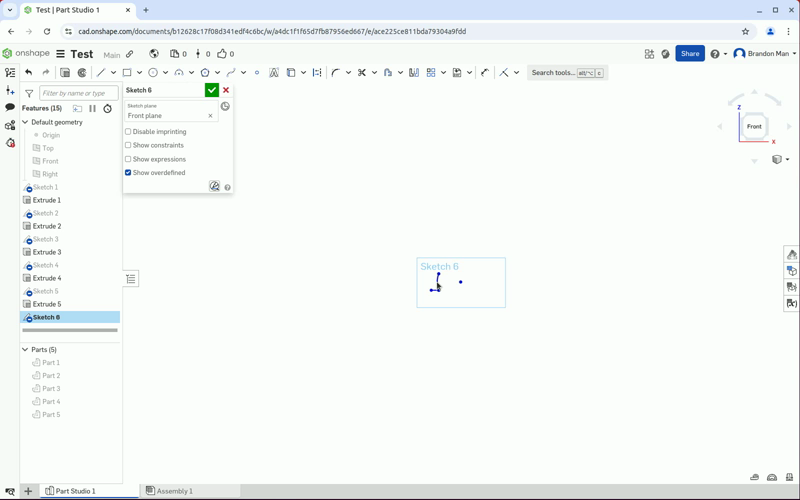
key(l)
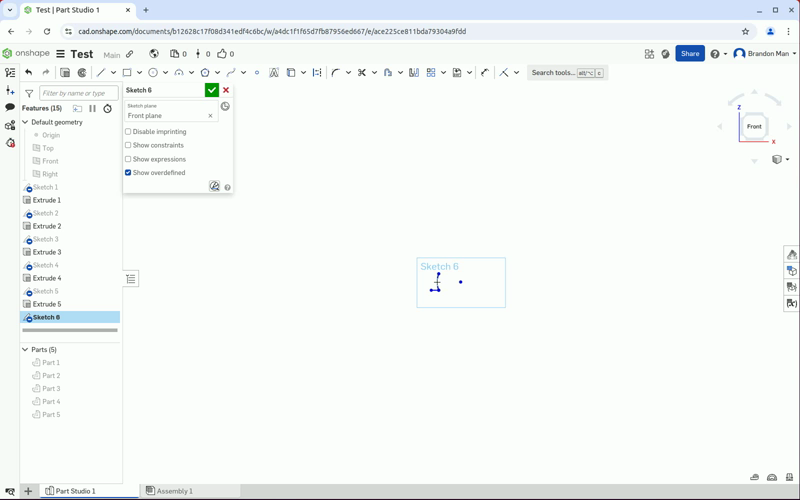
mouse_move(438, 273)
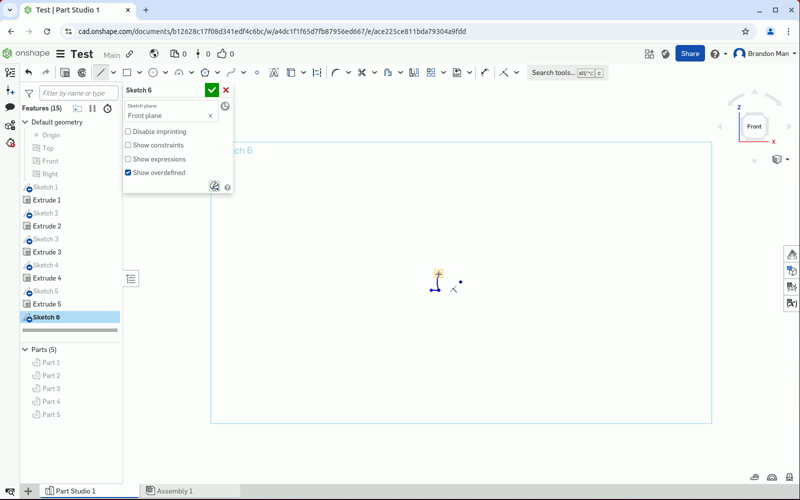
click(438, 273)
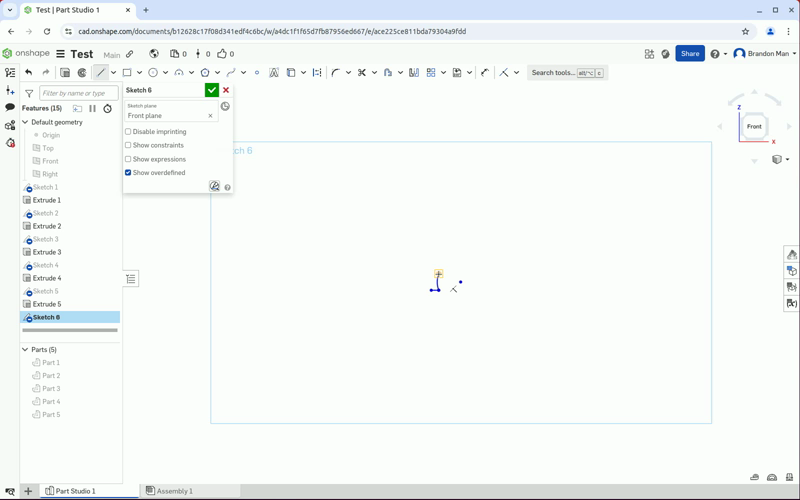
key_down(shift)
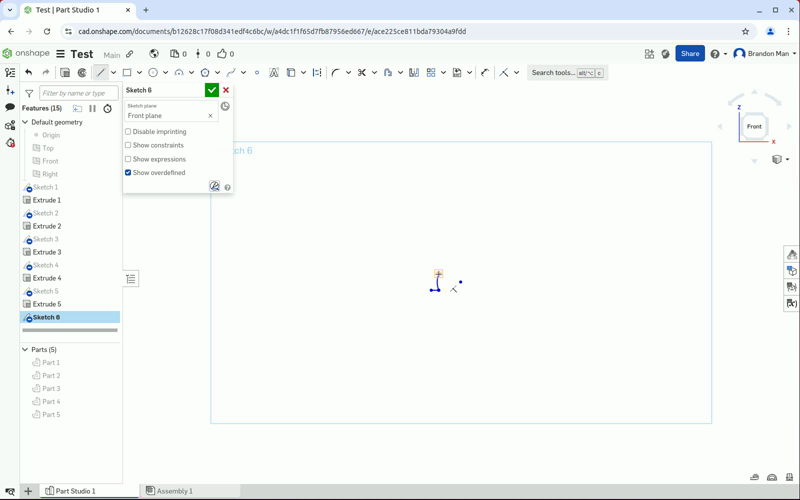
mouse_move(468, 273)
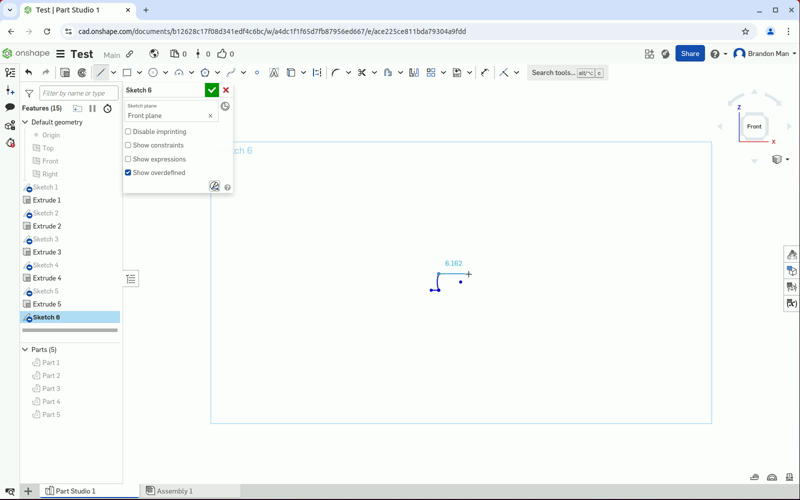
mouse_move(431, 273)
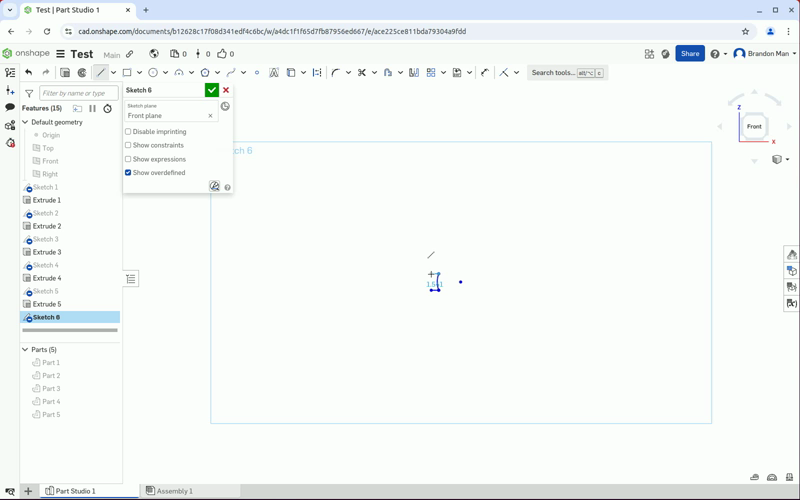
scroll(6)
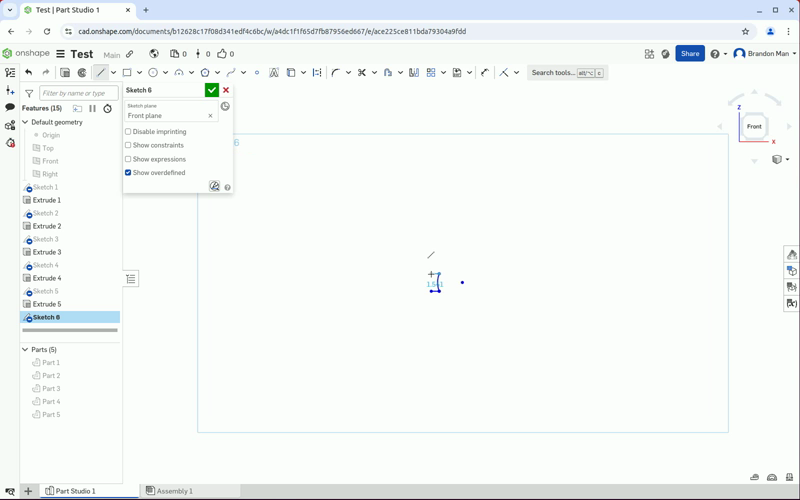
scroll(6)
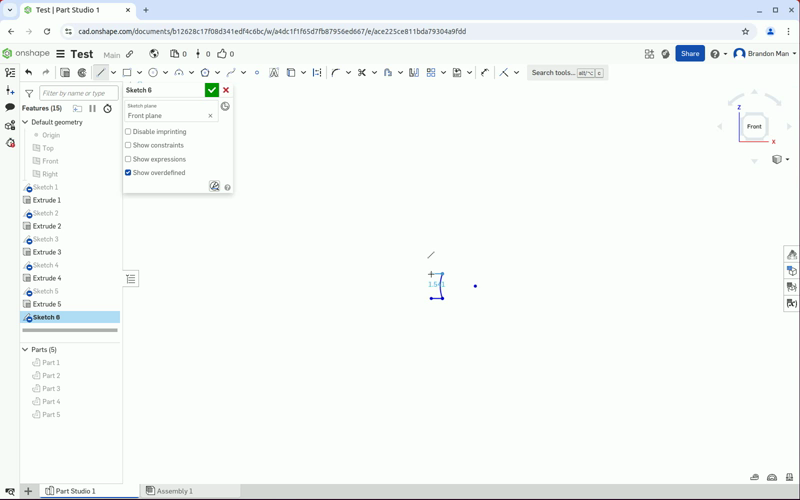
scroll(6)
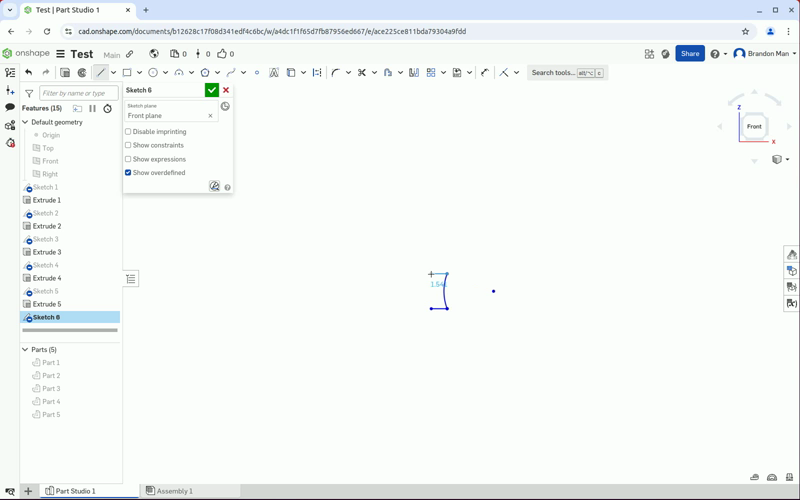
scroll(6)
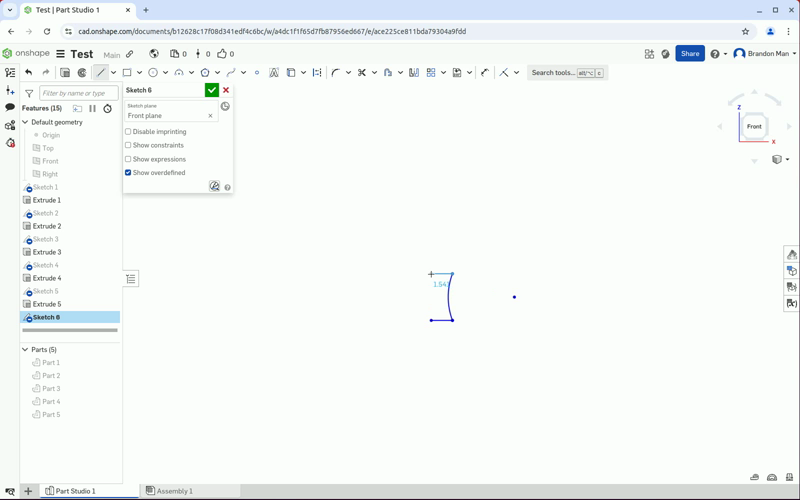
scroll(6)
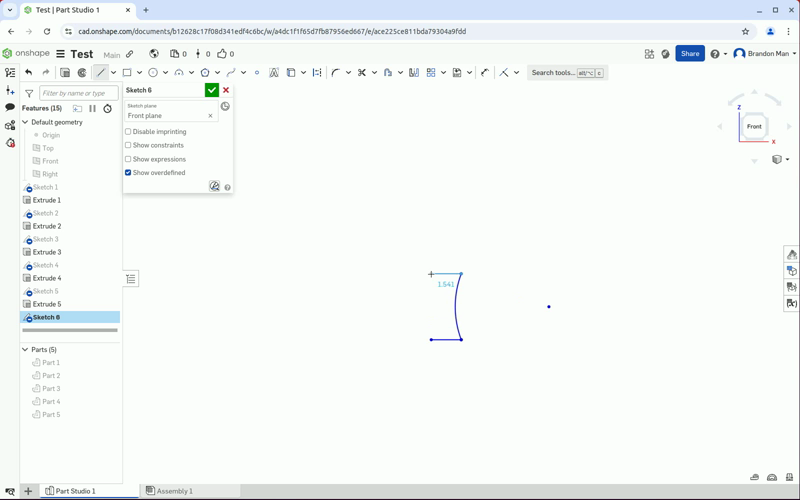
scroll(6)
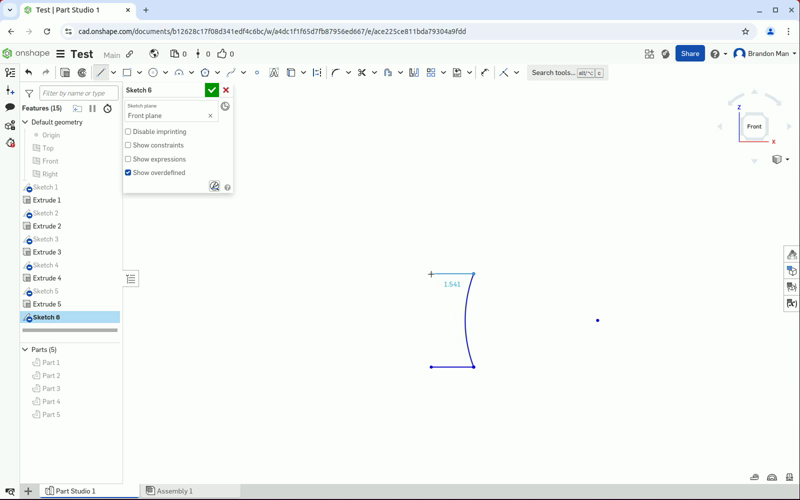
scroll(6)
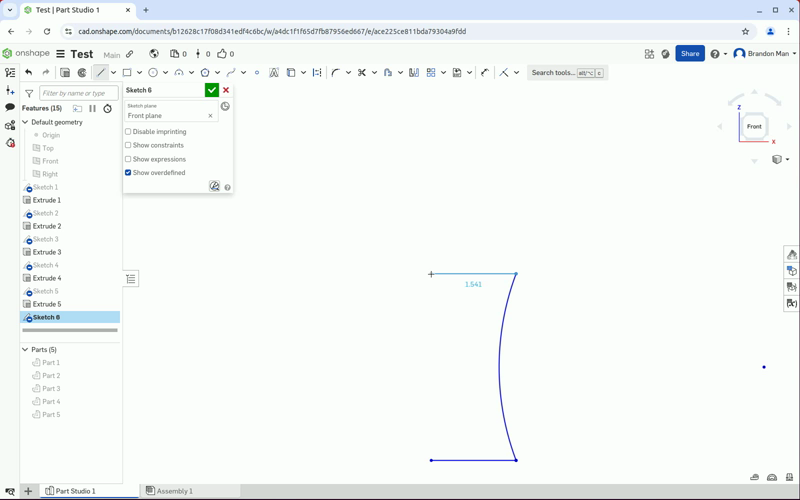
click(431, 273)
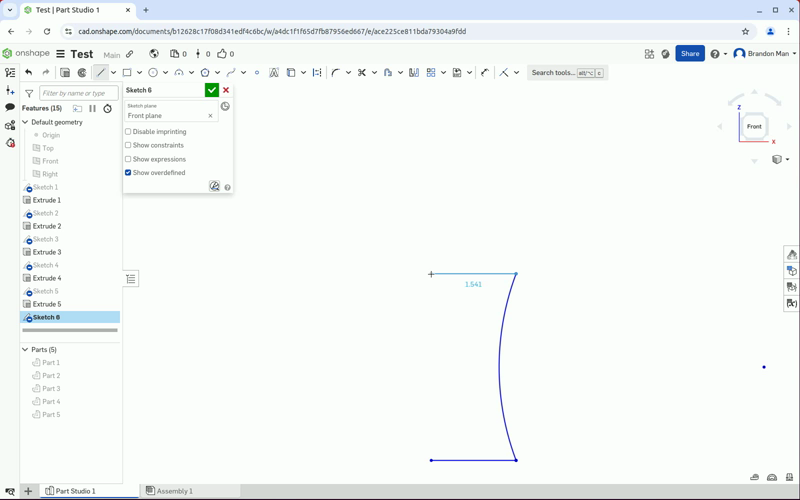
scroll(-6)
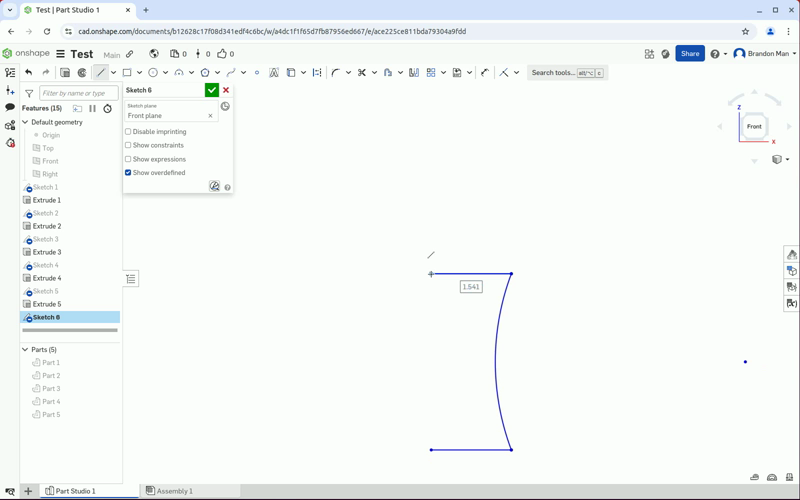
scroll(-6)
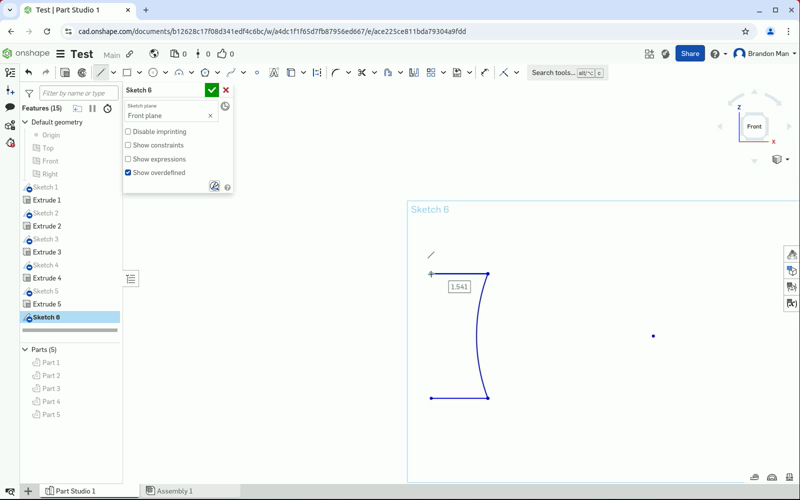
scroll(-6)
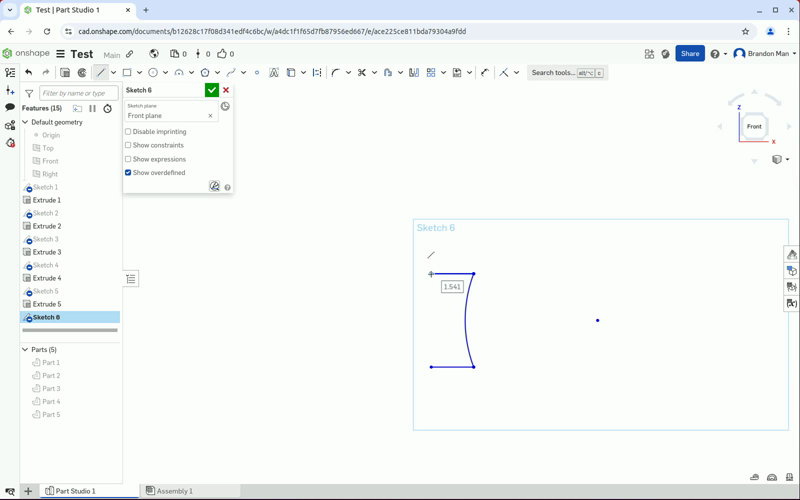
scroll(-6)
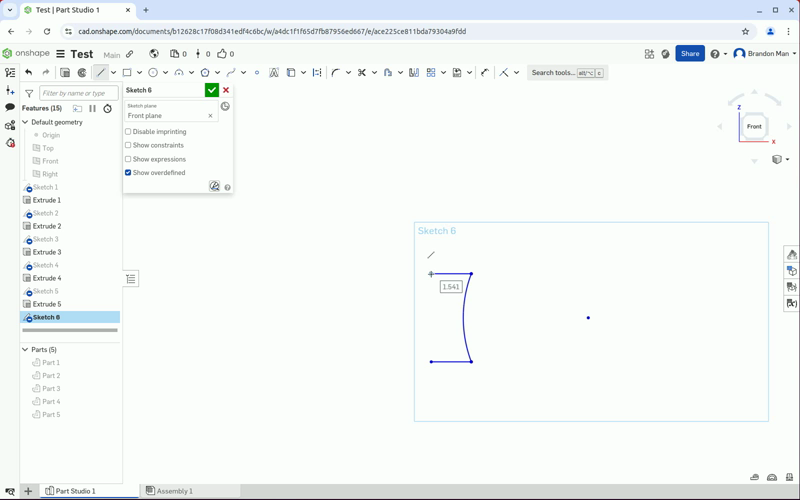
scroll(-6)
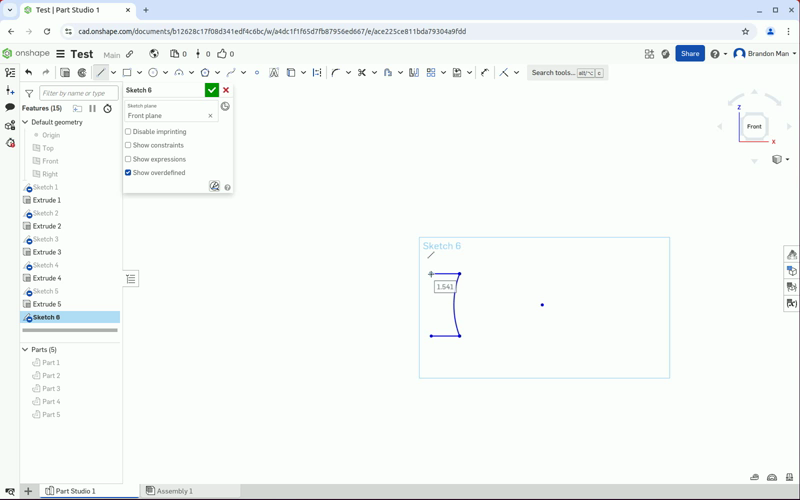
scroll(-6)
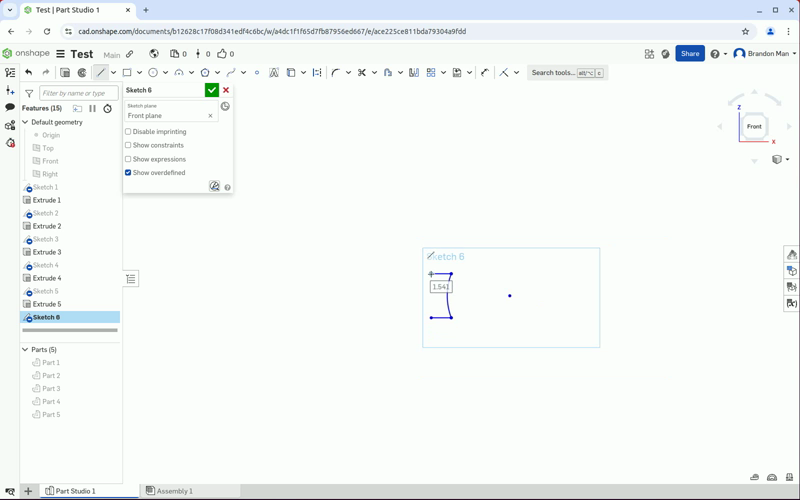
scroll(-6)
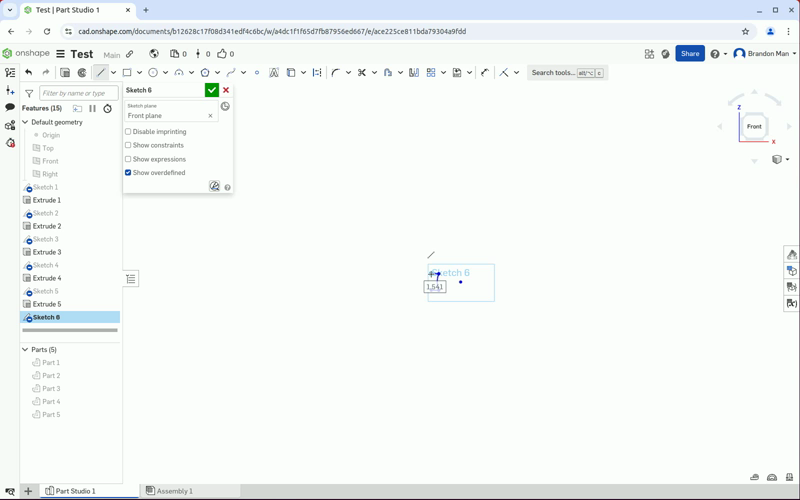
key_up(shift)
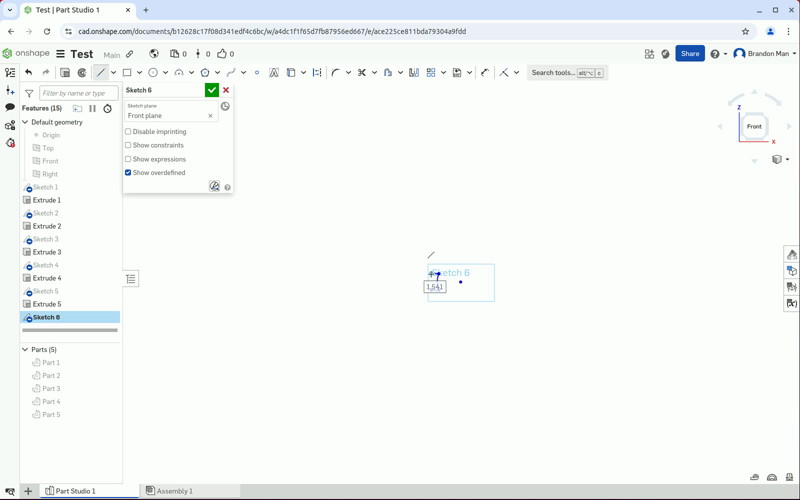
mouse_move(461, 273)
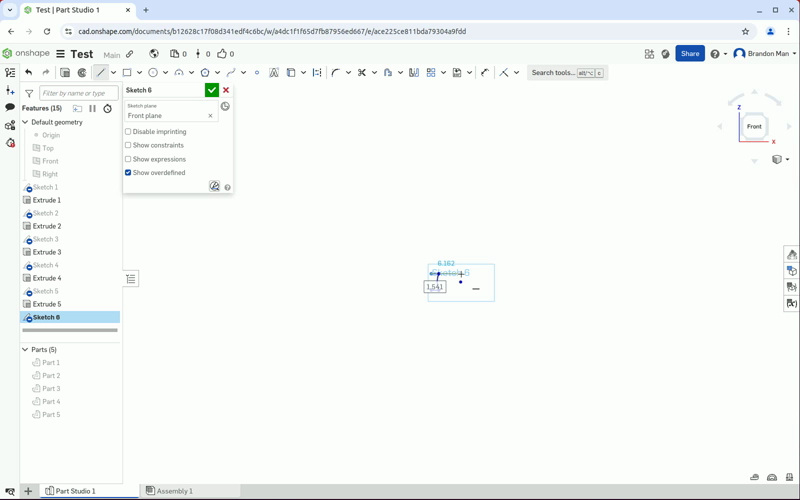
key_down(shift)
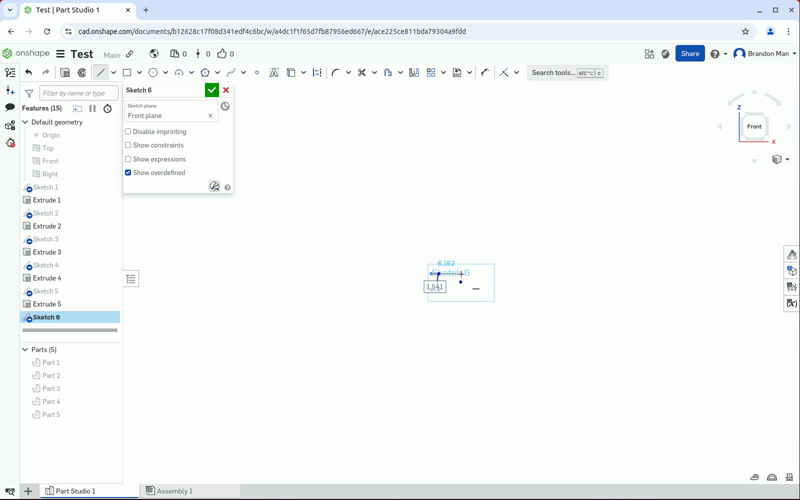
mouse_move(431, 290)
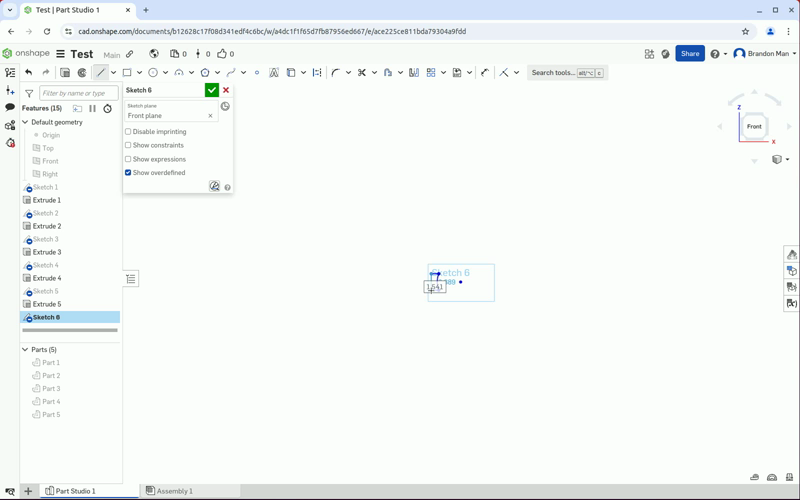
key_up(shift)
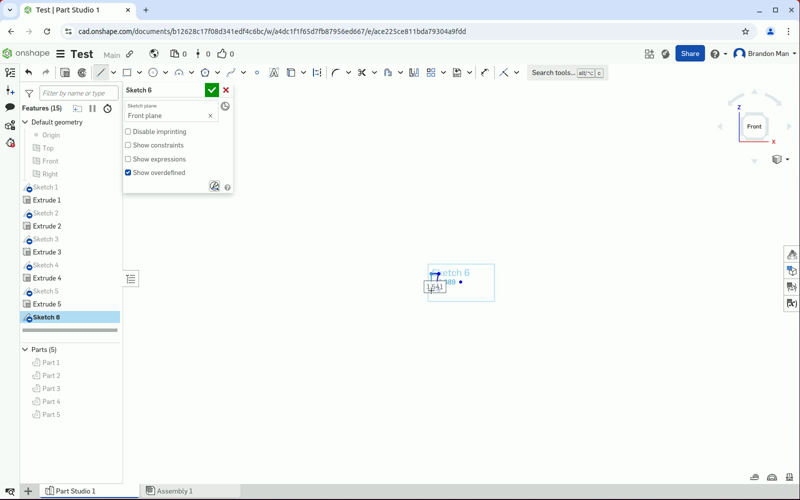
click(431, 290)
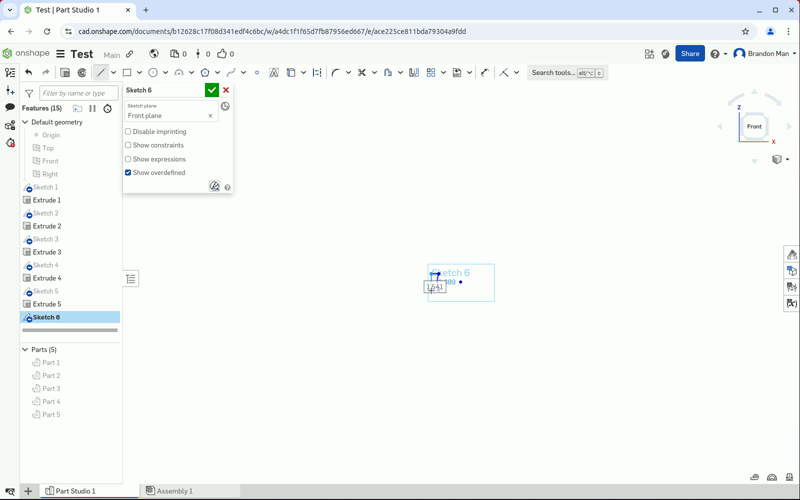
key(esc)
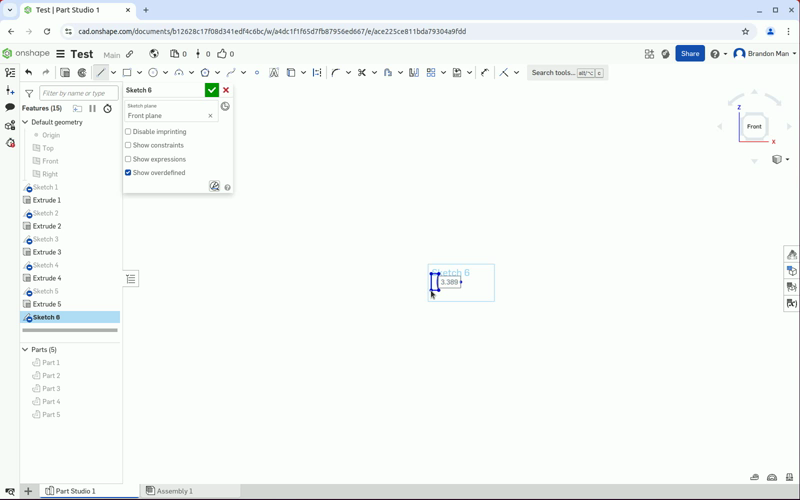
mouse_move(434, 278)
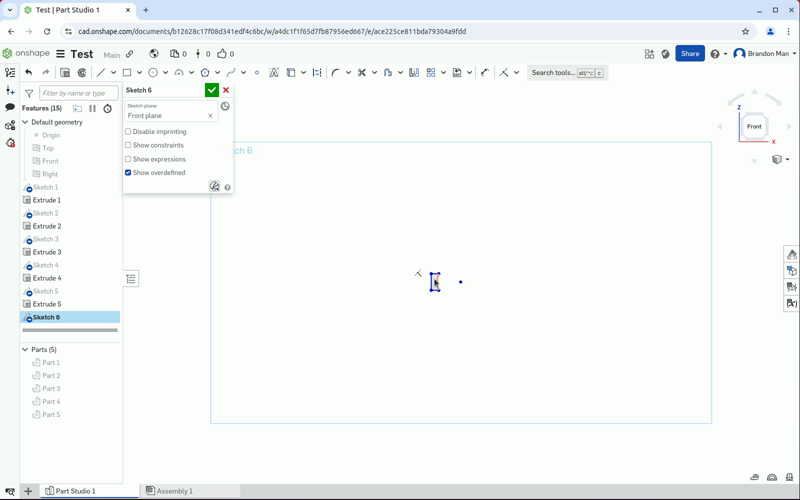
scroll(6)
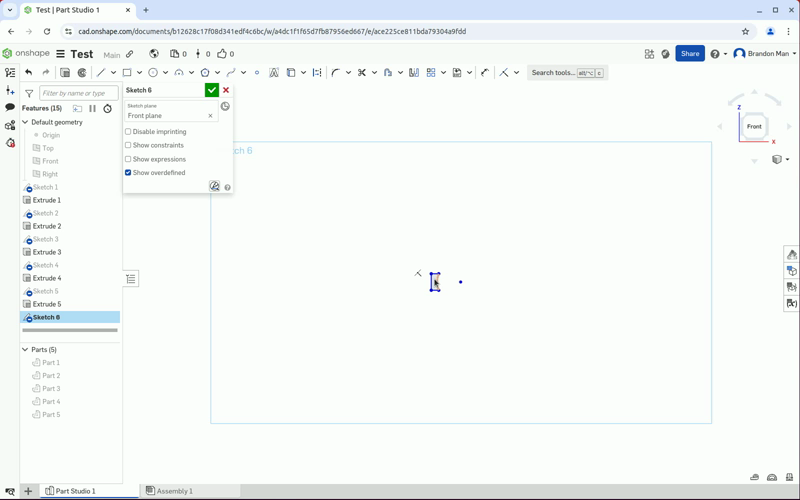
scroll(6)
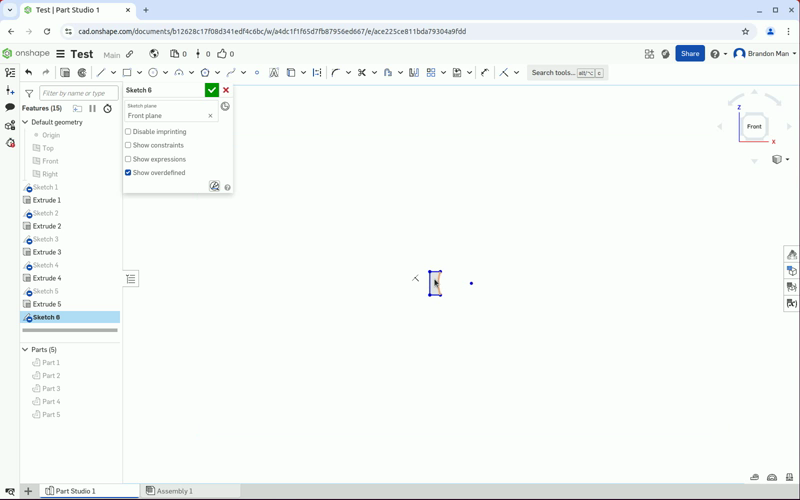
scroll(6)
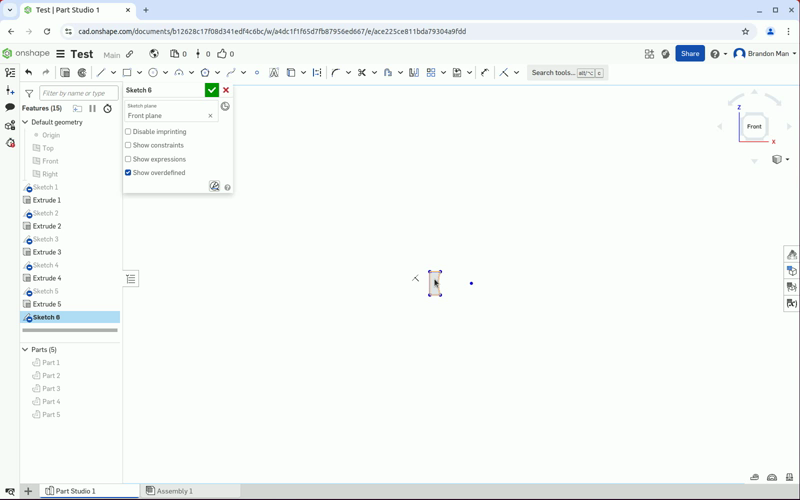
scroll(6)
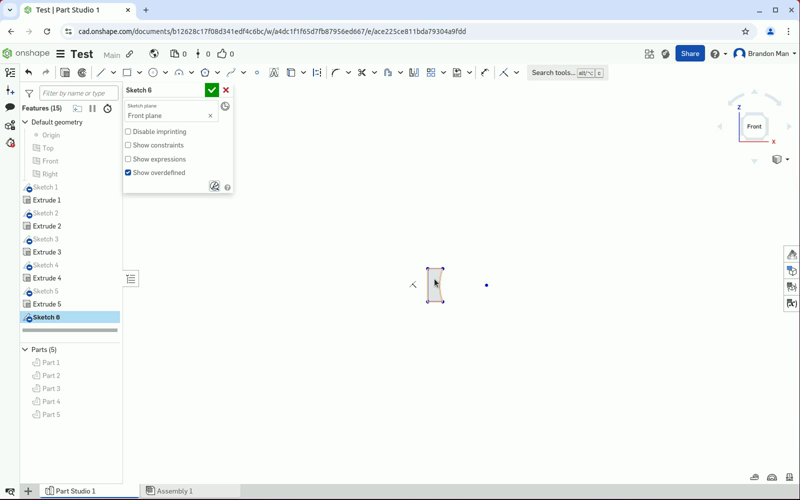
scroll(6)
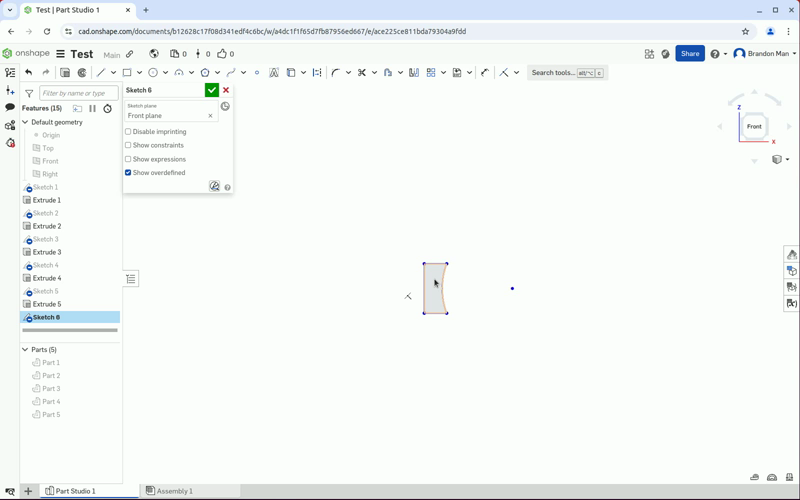
scroll(6)
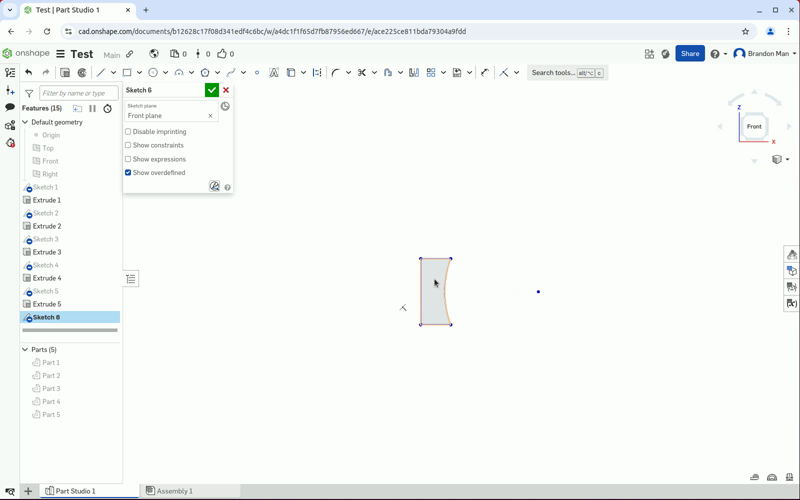
scroll(6)
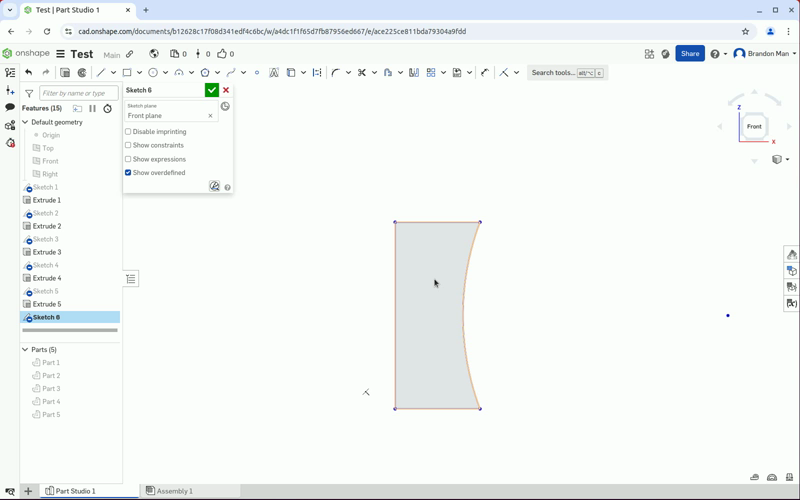
click(434, 278)
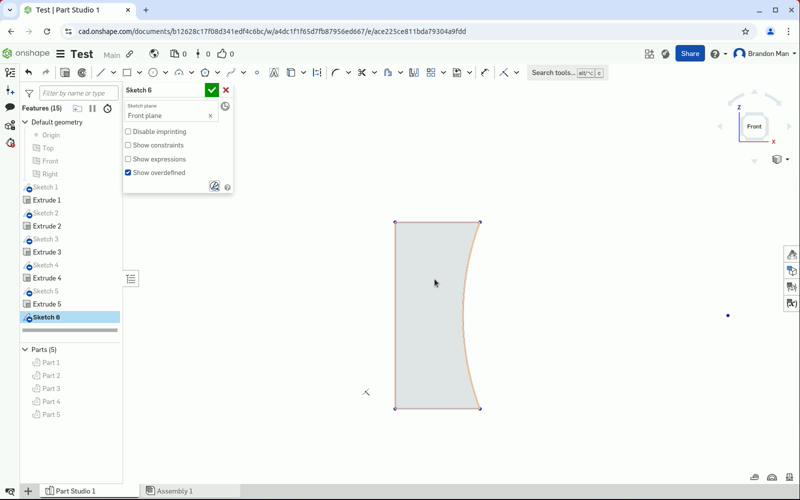
scroll(-6)
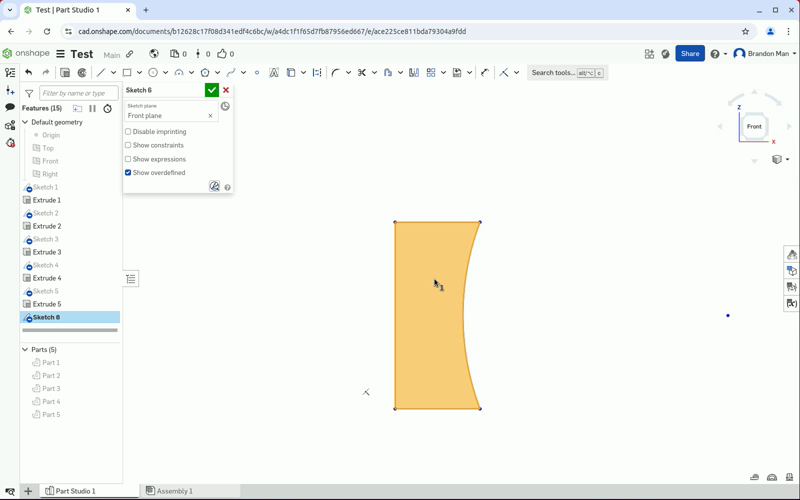
scroll(-6)
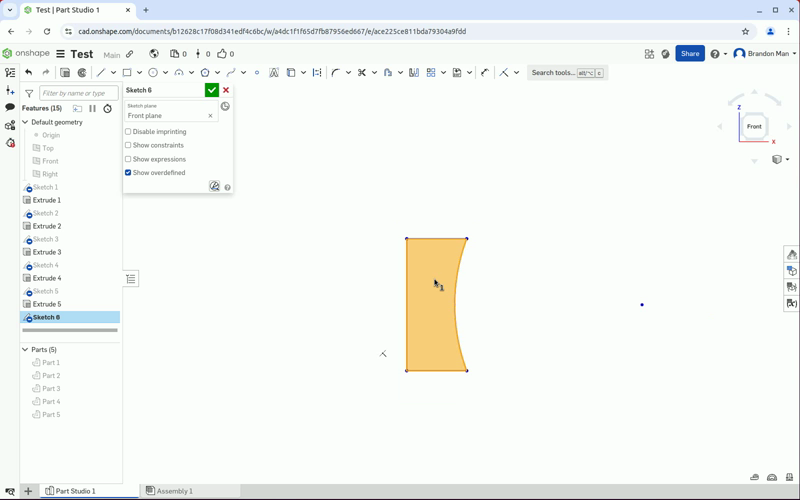
scroll(-6)
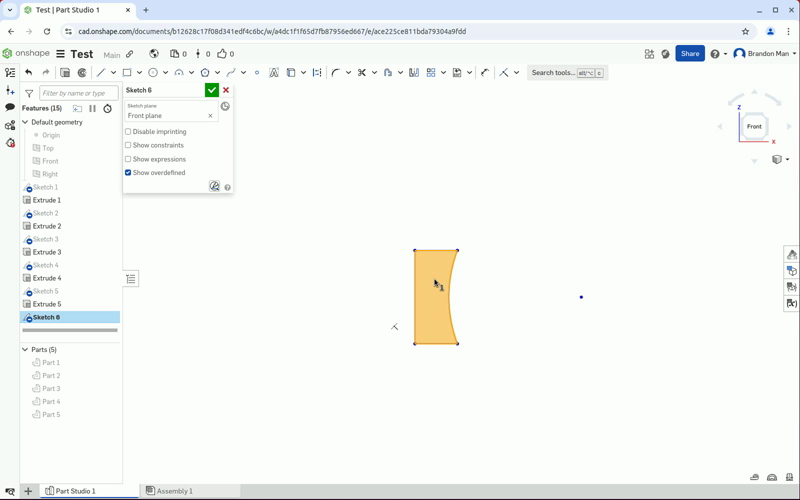
scroll(-6)
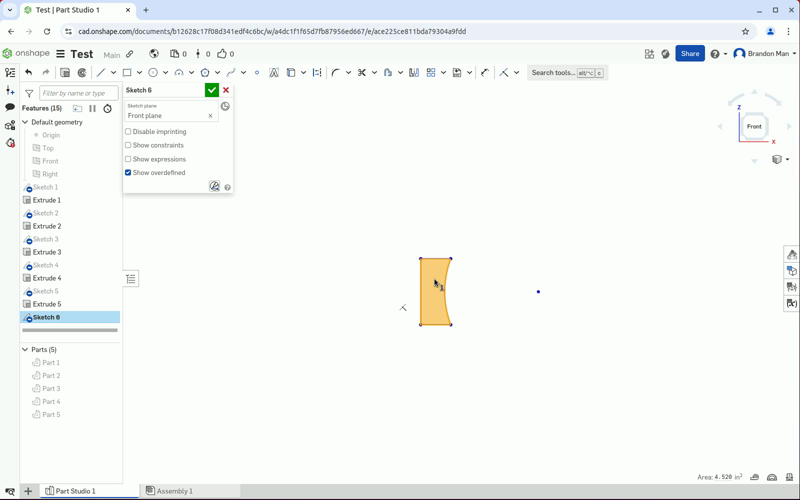
scroll(-6)
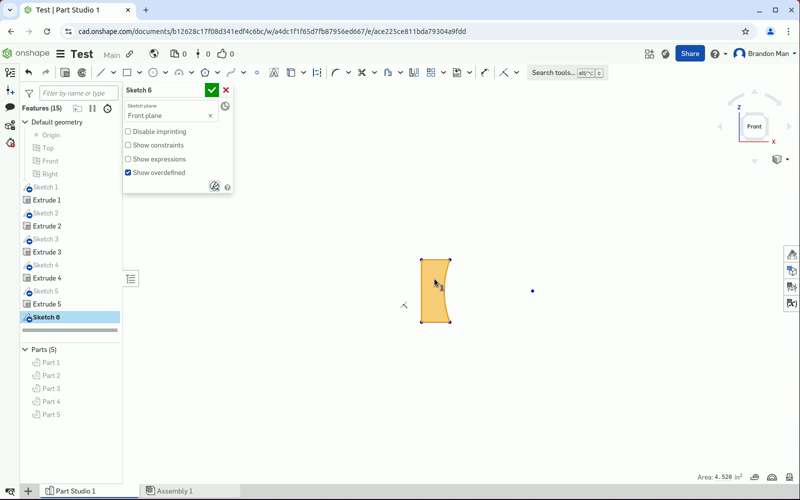
scroll(-6)
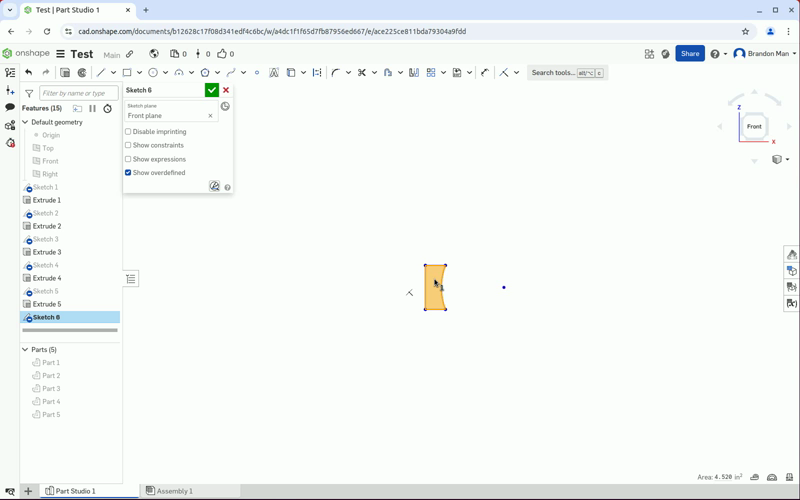
scroll(-6)
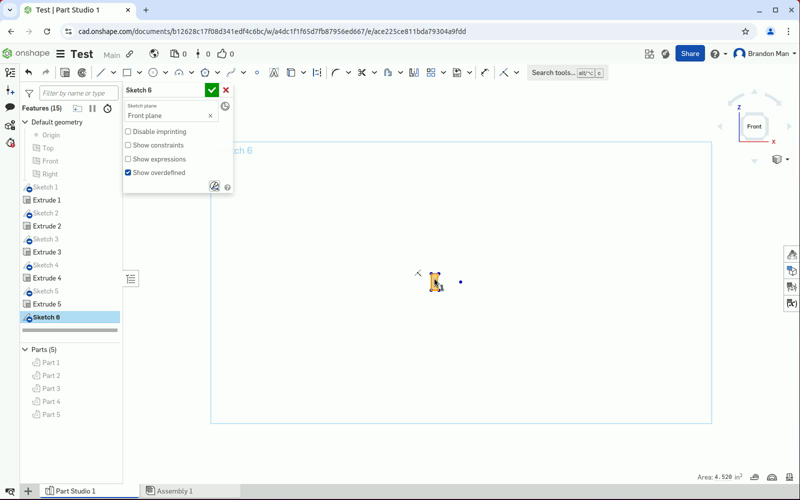
mouse_move(73, 352)
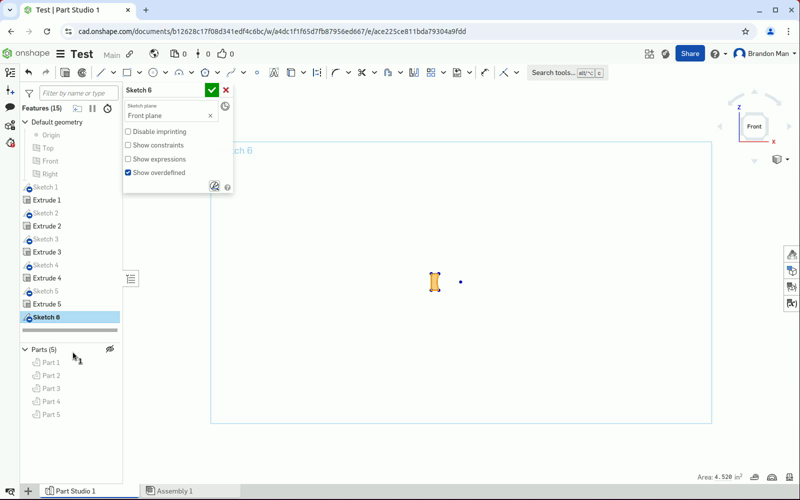
key(shift+y)
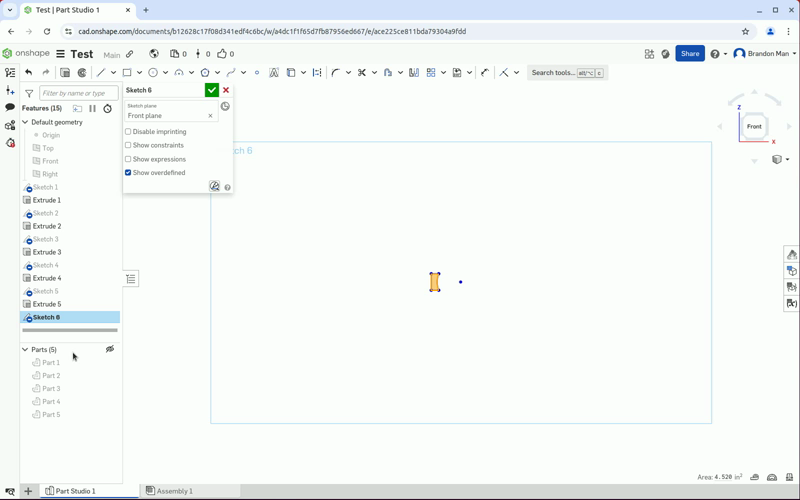
key(shift+e)
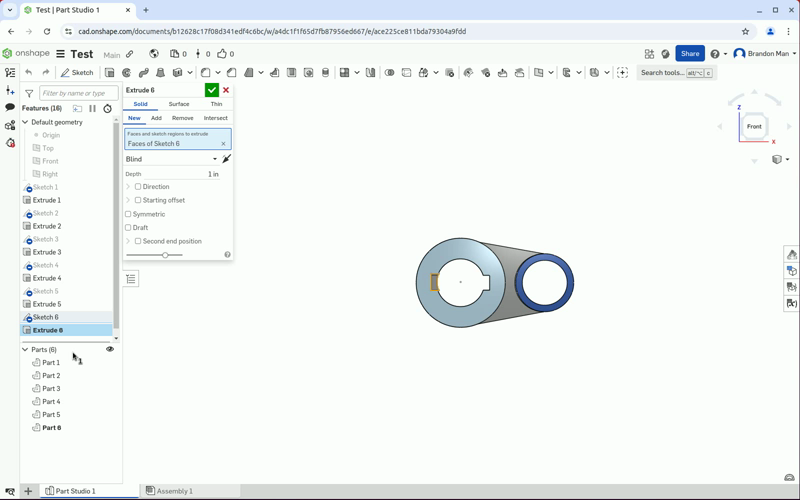
mouse_move(143, 106)
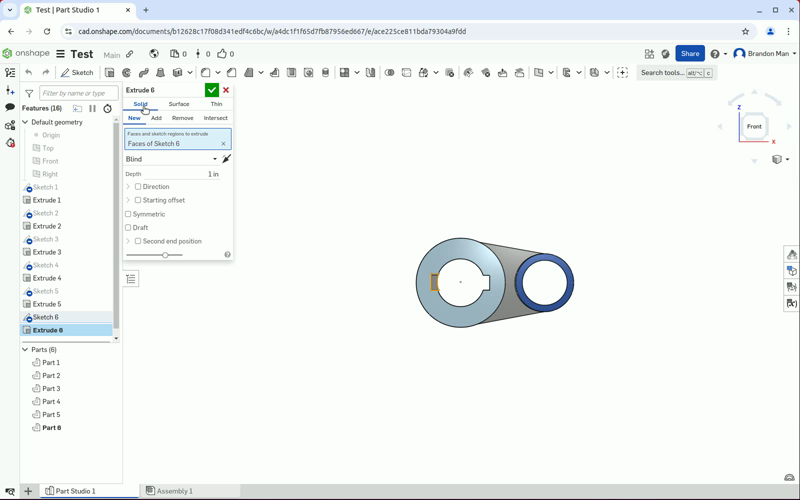
click(143, 106)
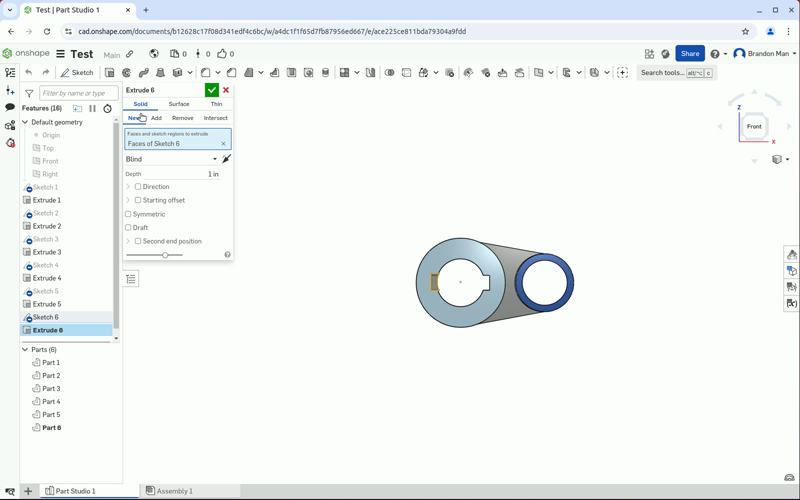
mouse_move(137, 120)
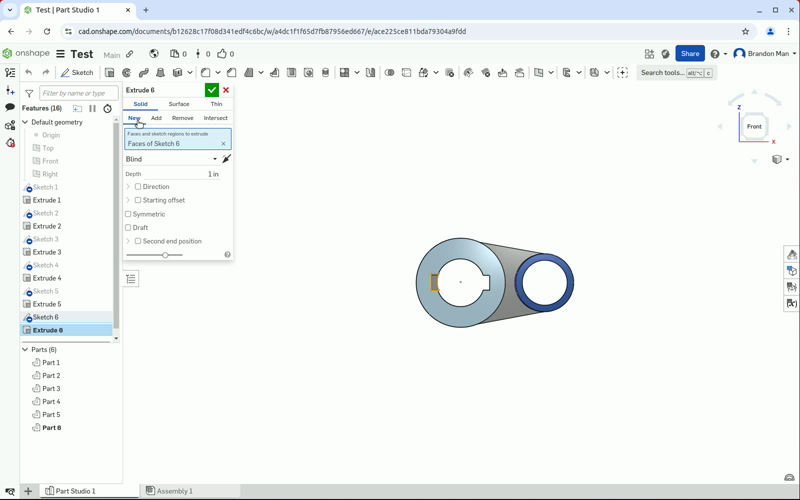
click(137, 120)
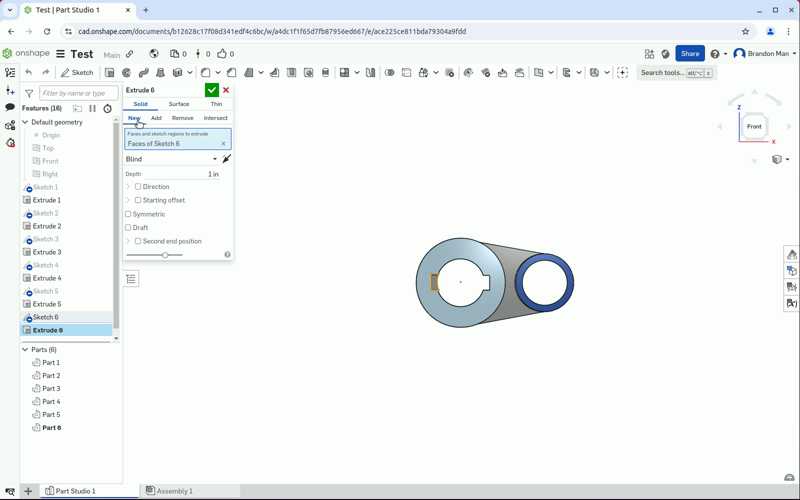
key(tab, 4)
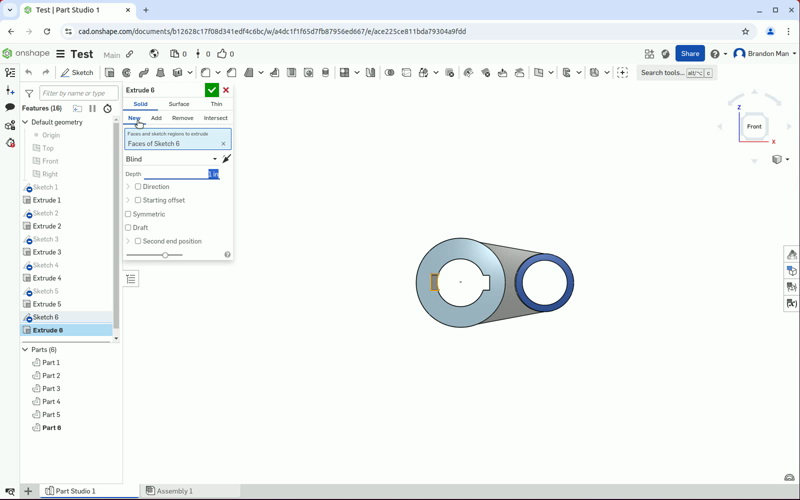
text(16.128)
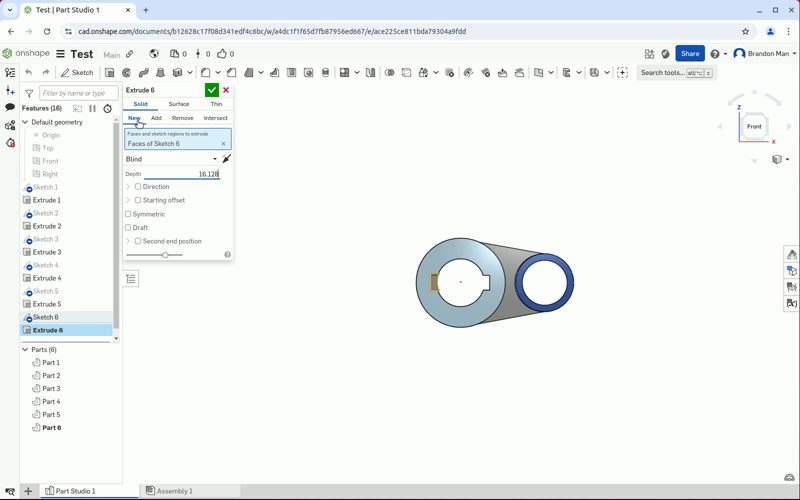
key(enter)
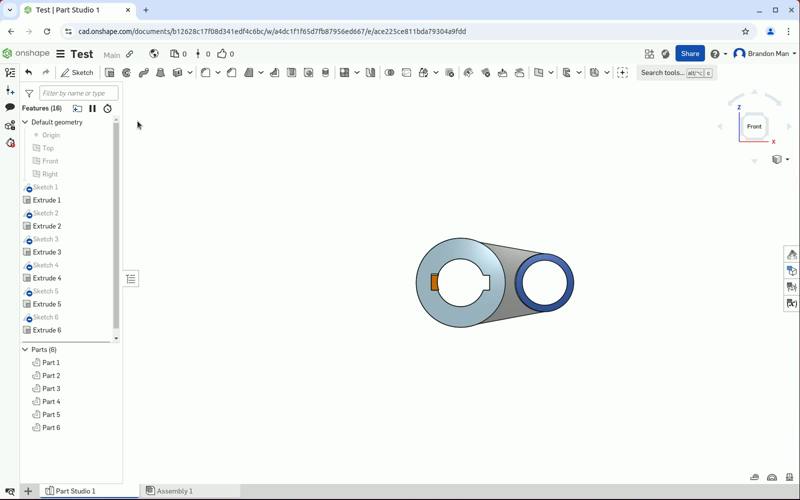
key(shift+h)
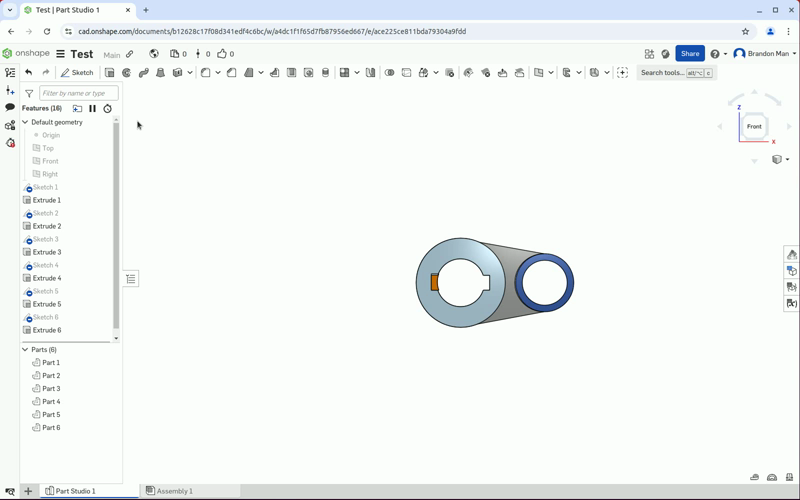
key(shift+h)
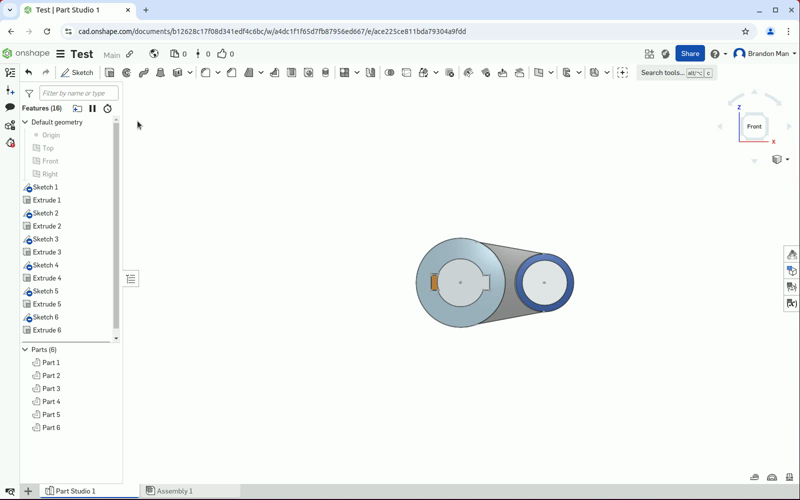
key(shift+7)
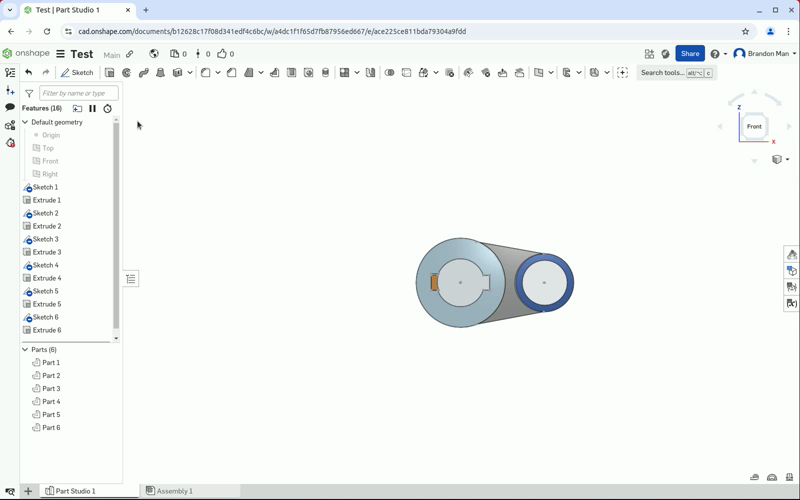
key(left, 2)
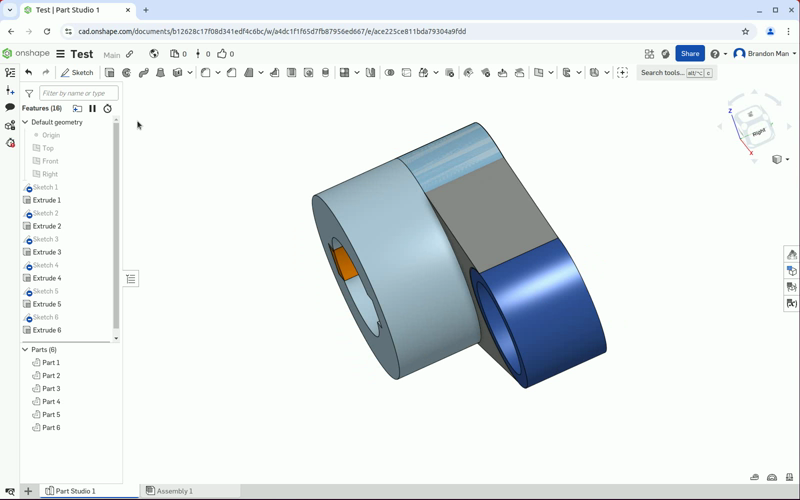
key(down, 2)
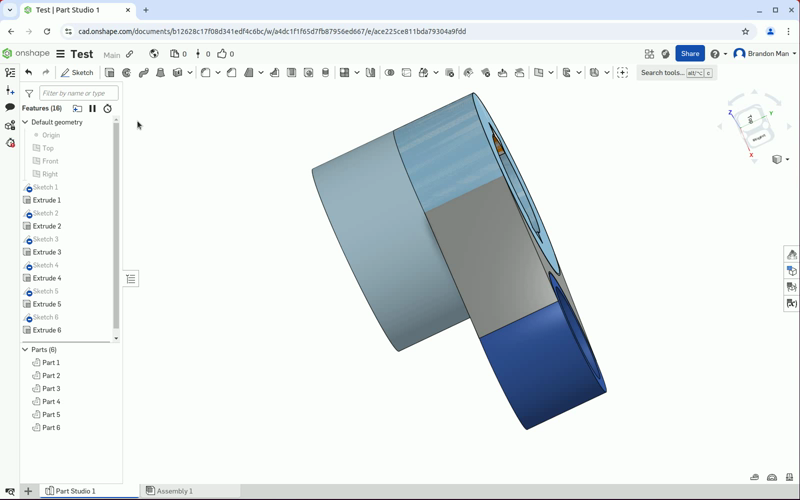
key(up, 2)
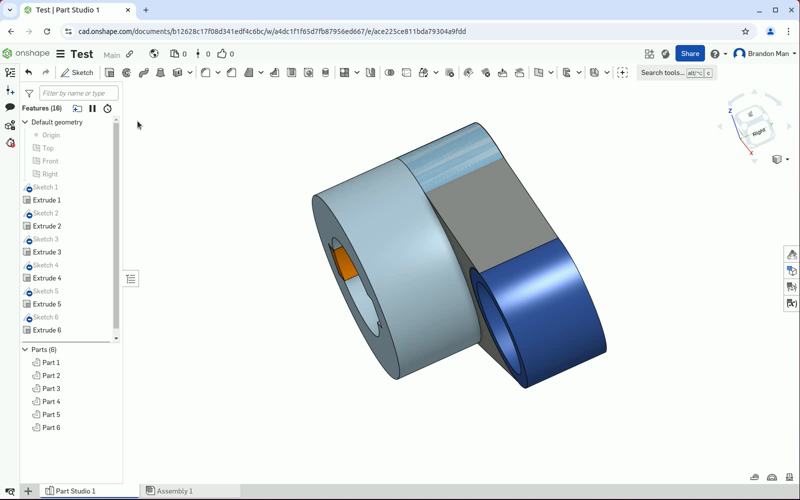
key(right, 2)
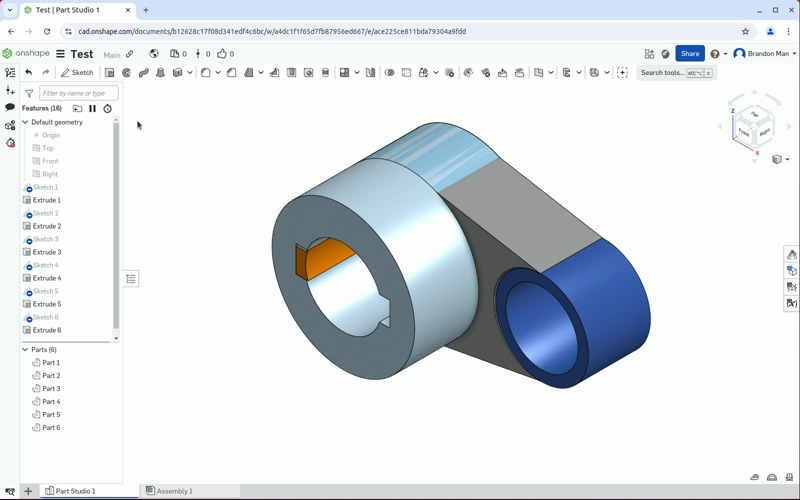
mouse_move(69, 189)
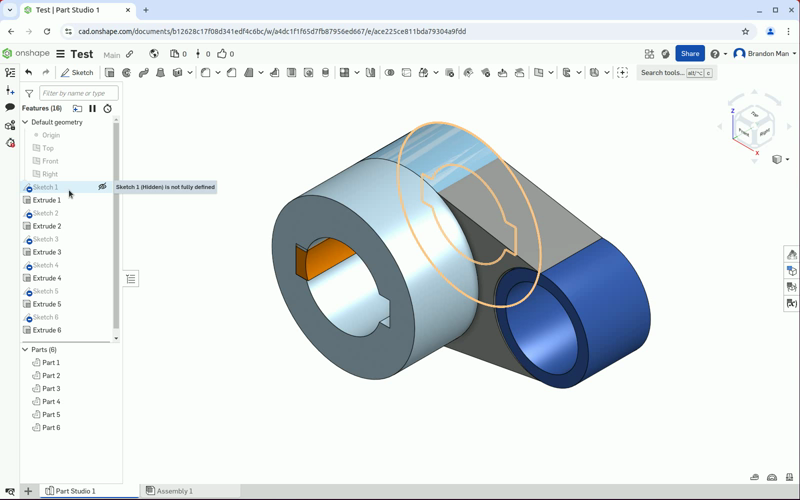
click(69, 189)